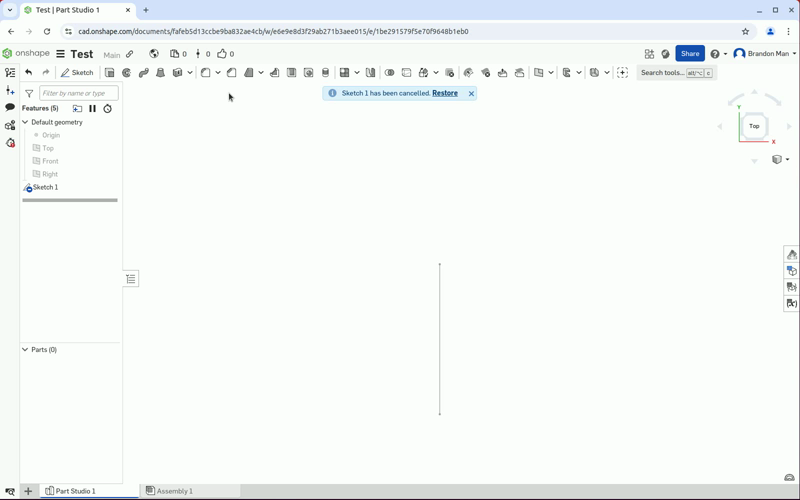
key(shift+h)
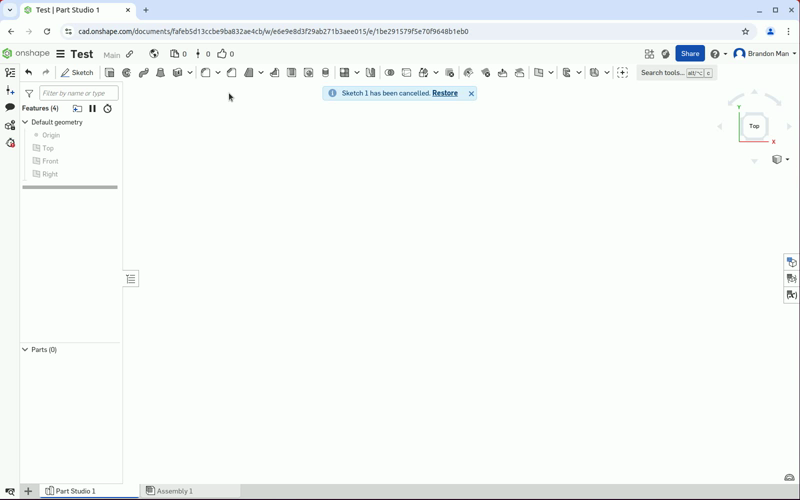
mouse_move(73, 352)
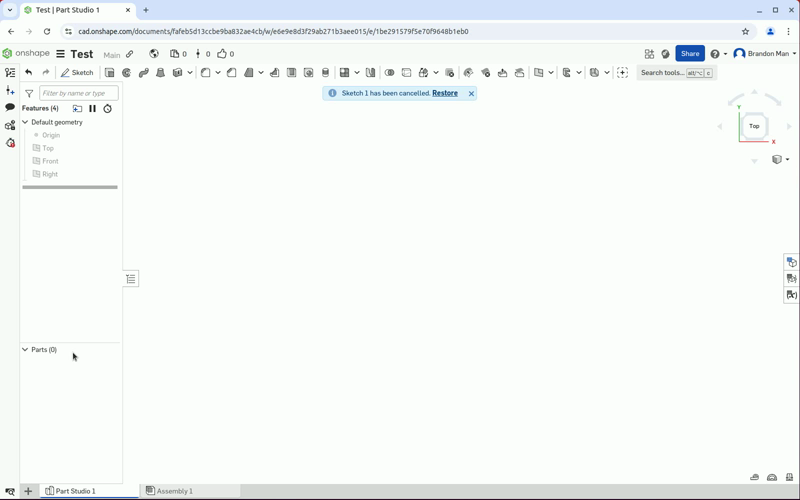
key(y)
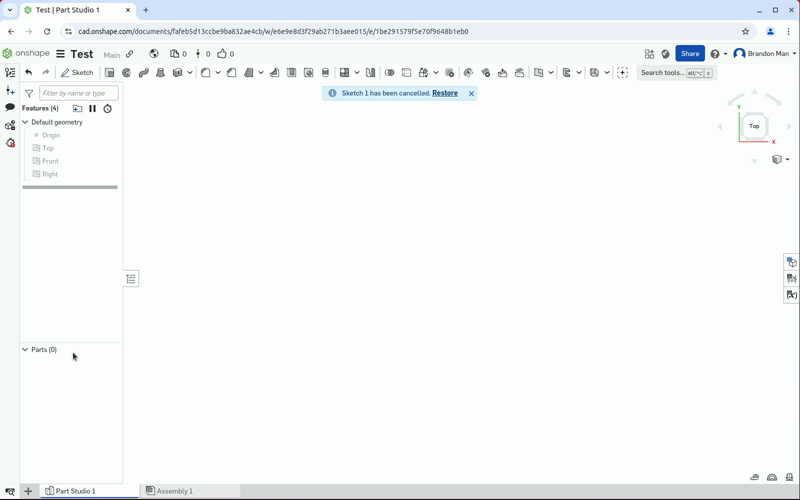
key(shift+p)
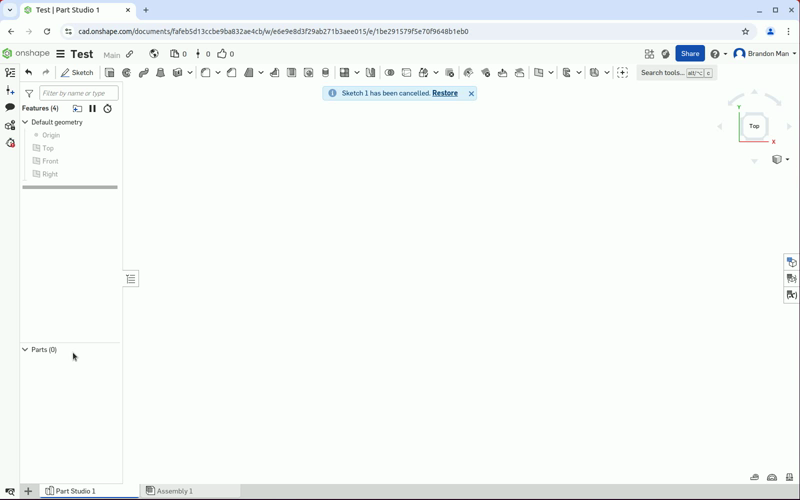
key(space)
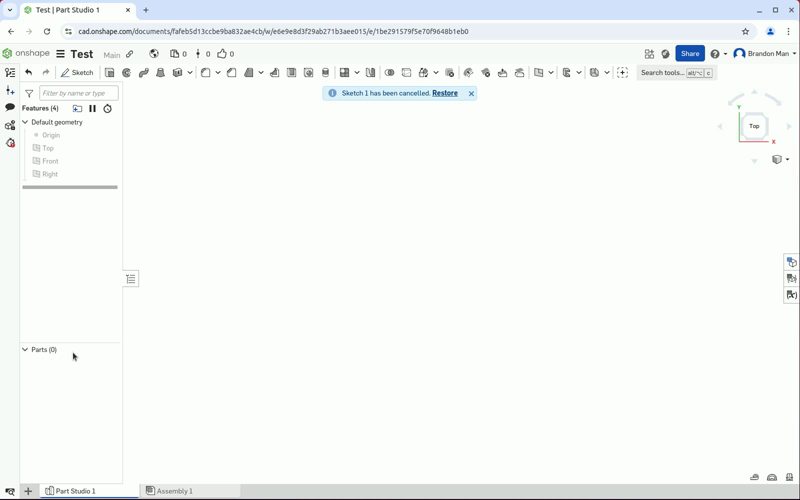
key_down(shift)
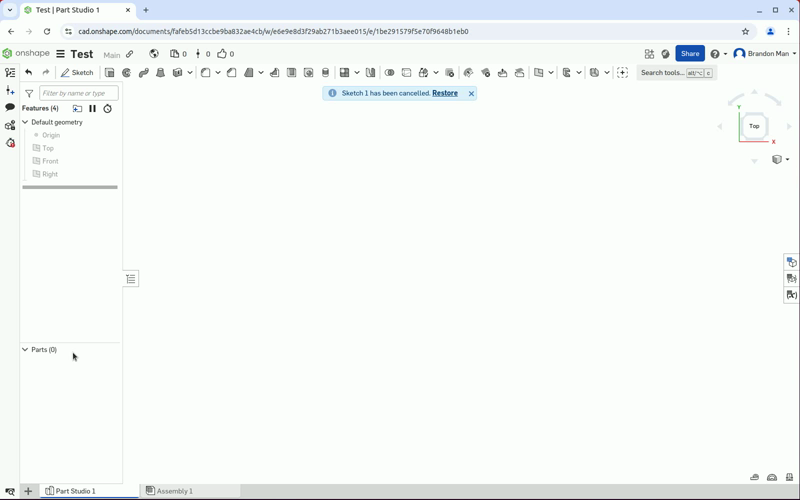
key(up)
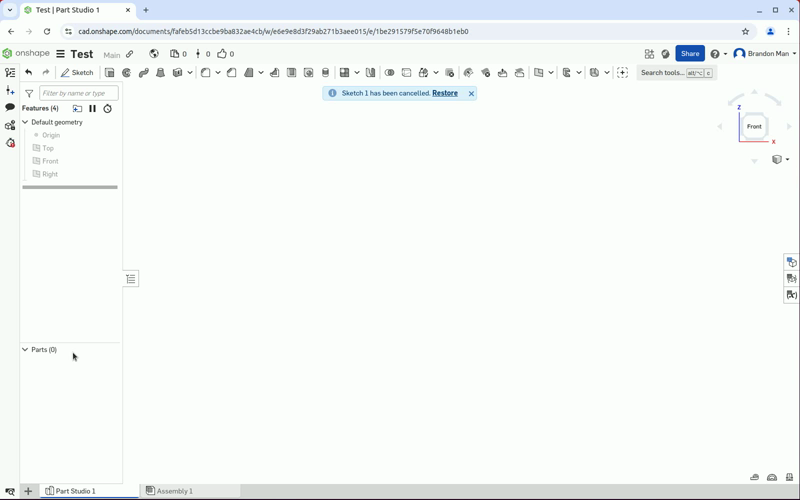
key_up(shift)
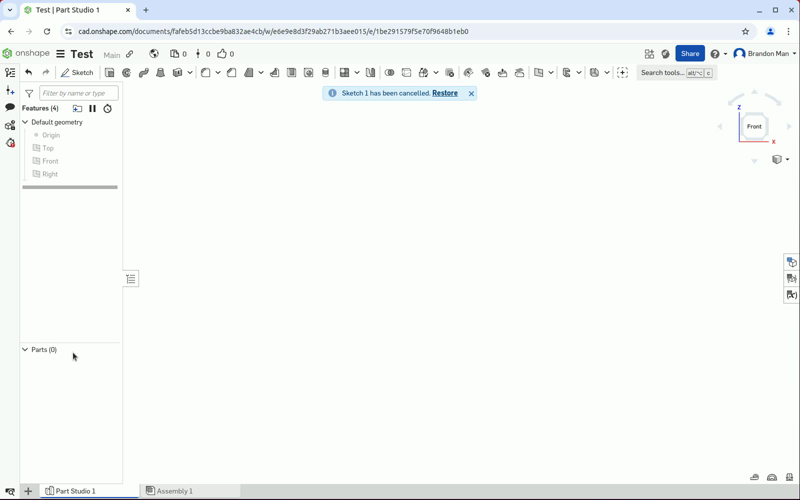
mouse_move(73, 352)
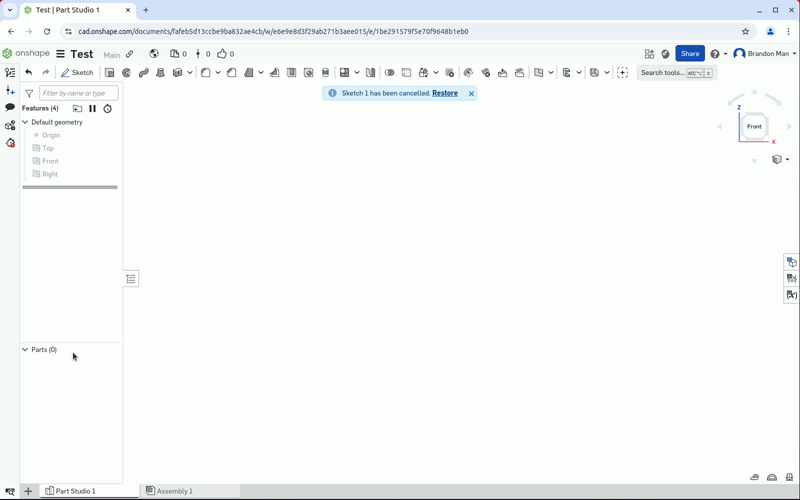
key(shift+y)
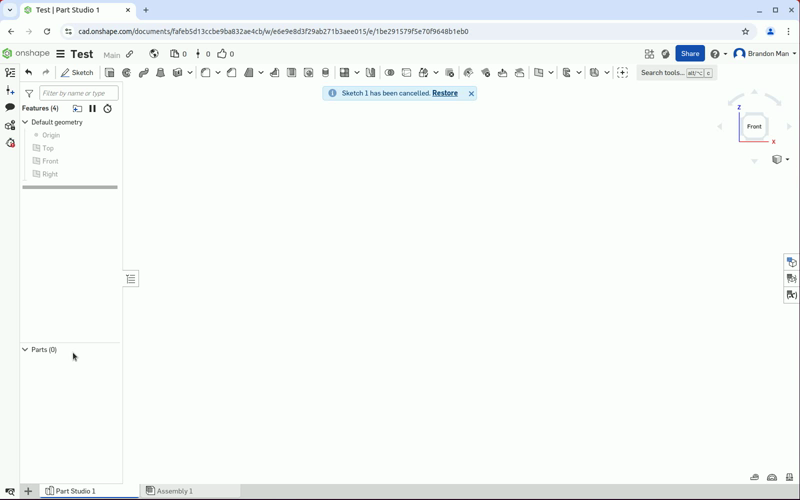
key(shift+s)
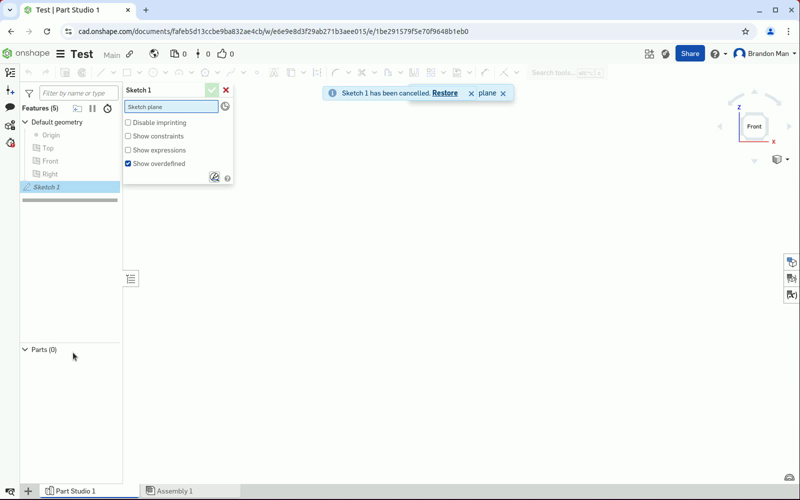
mouse_move(73, 163)
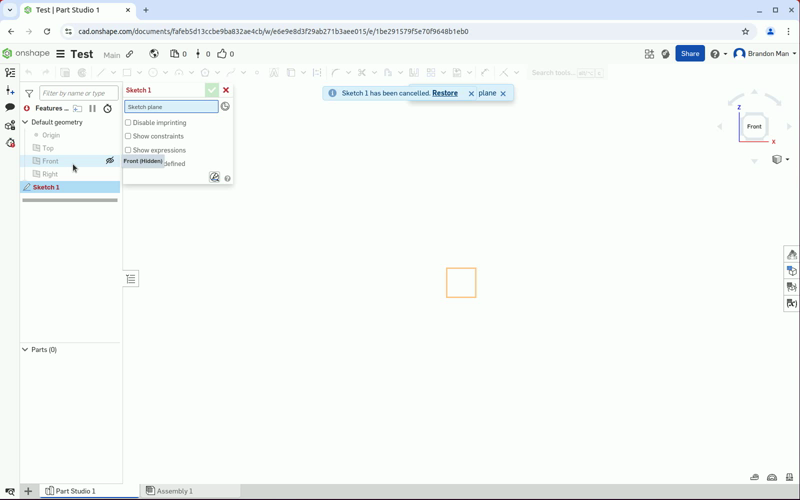
click(73, 163)
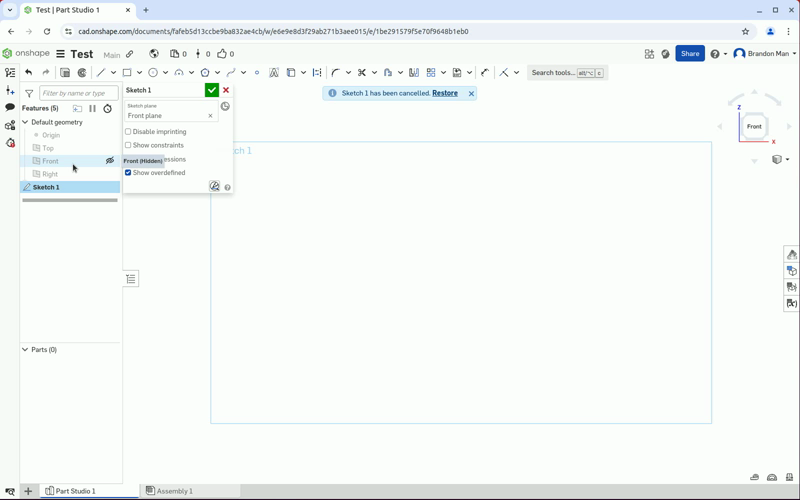
mouse_move(73, 352)
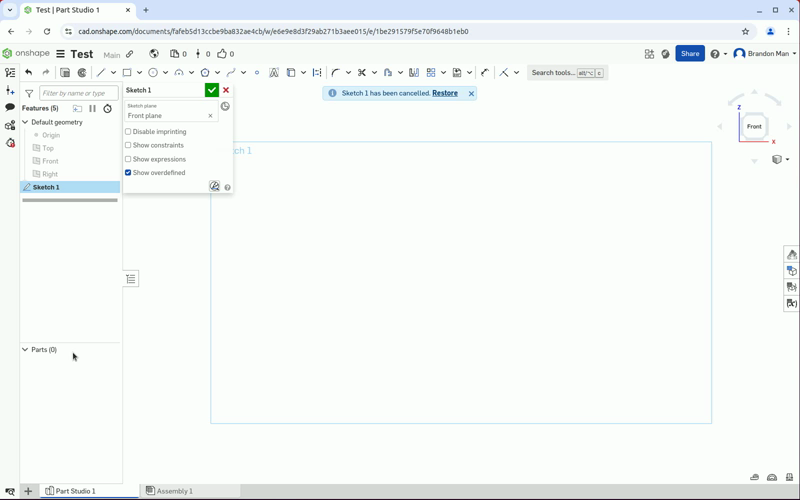
key(y)
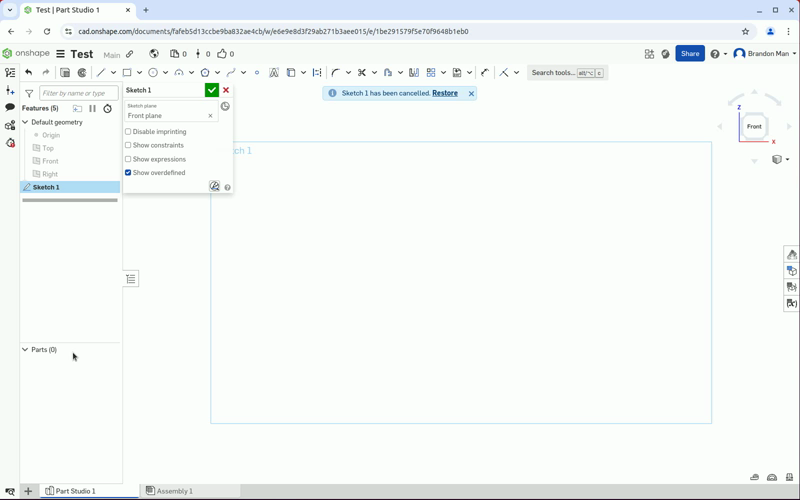
key(l)
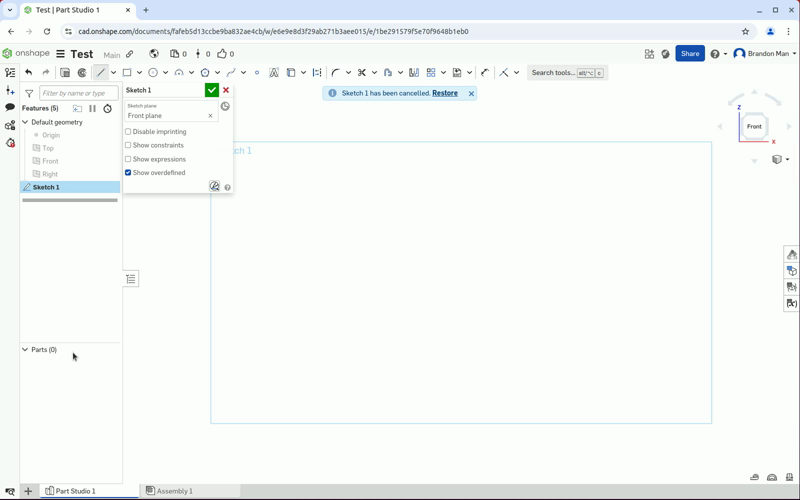
key_down(shift)
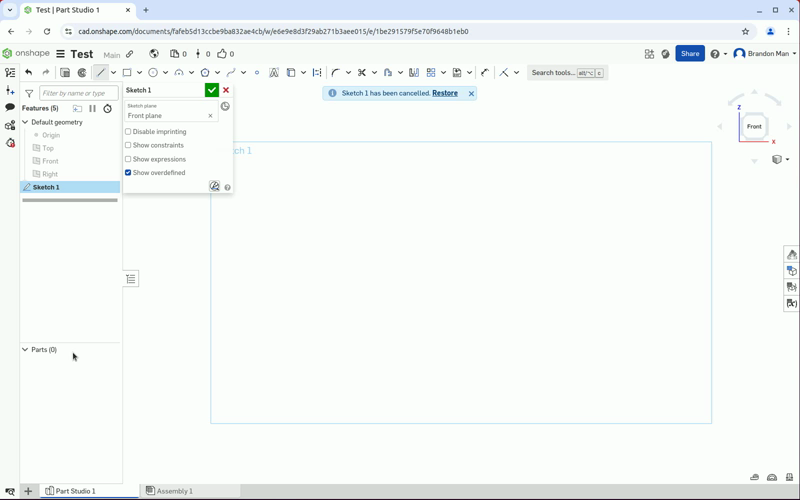
mouse_move(451, 275)
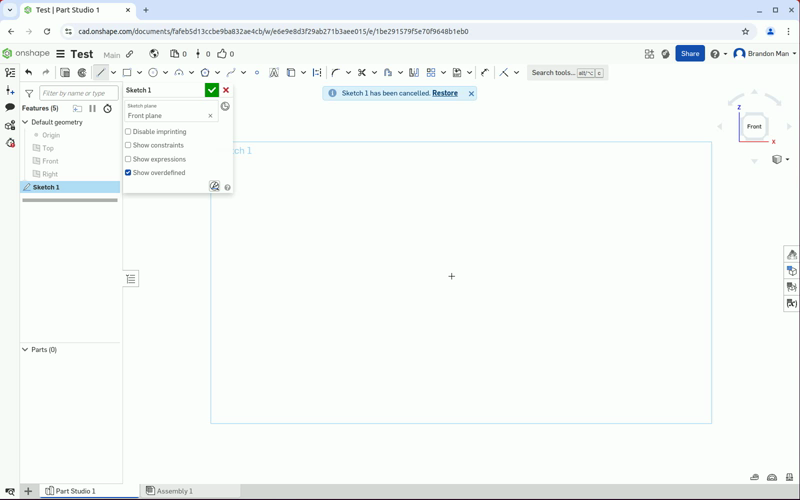
click(451, 275)
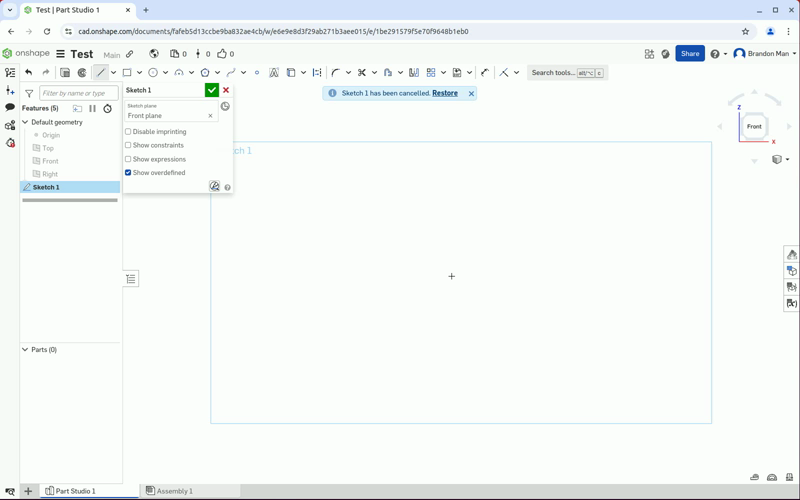
key_up(shift)
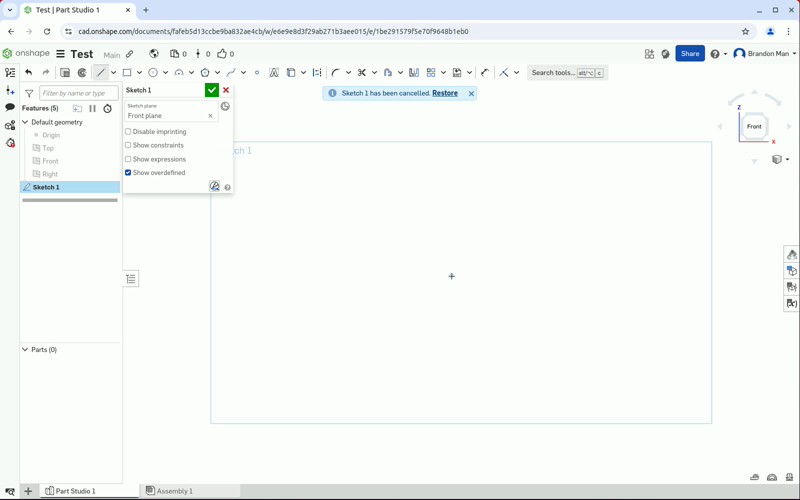
key_down(shift)
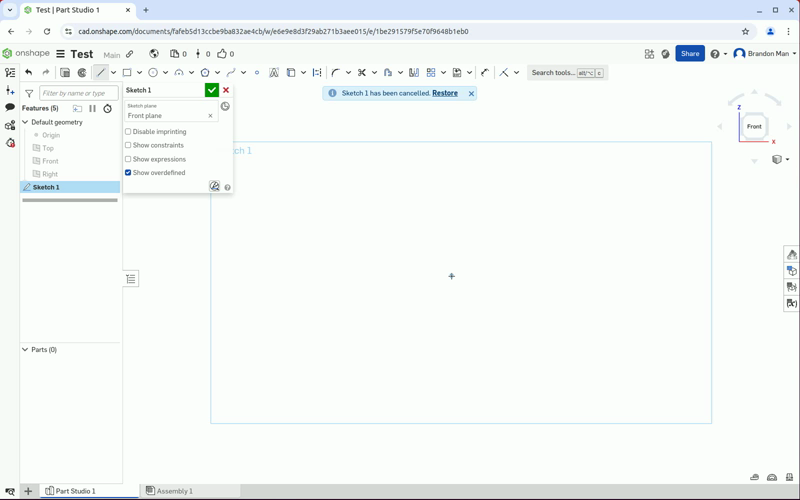
mouse_move(481, 275)
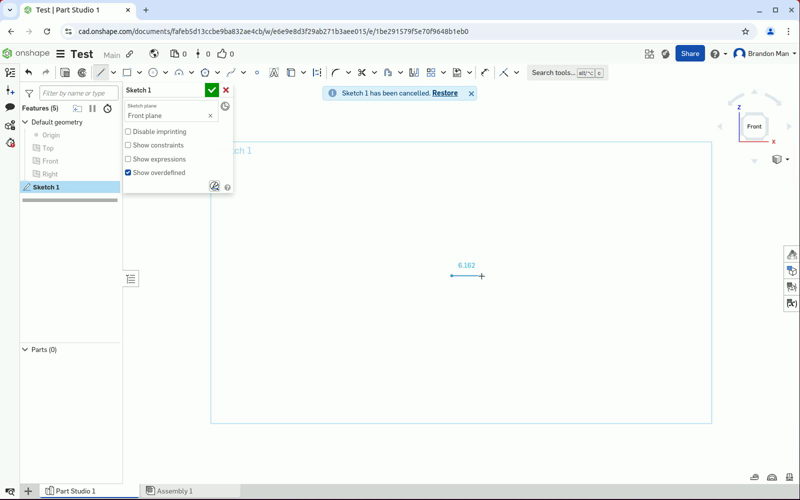
mouse_move(475, 275)
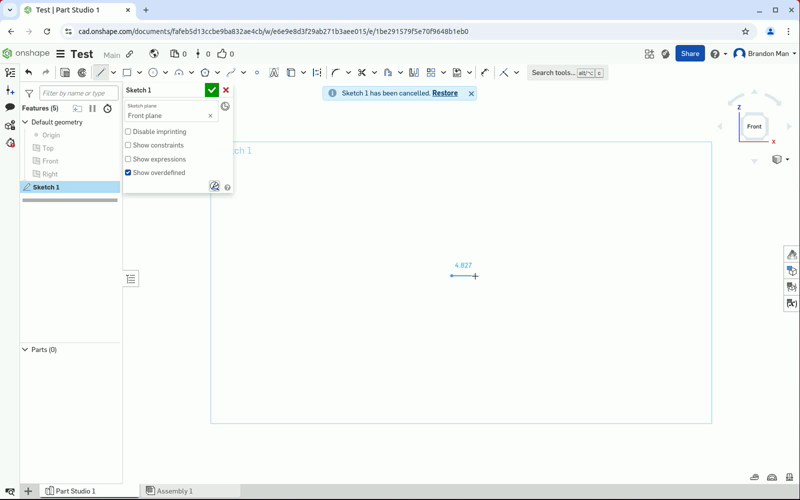
click(475, 275)
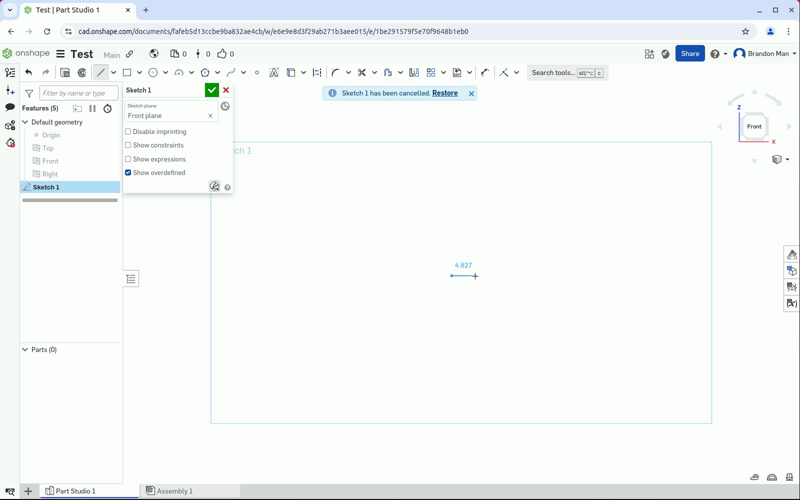
key_up(shift)
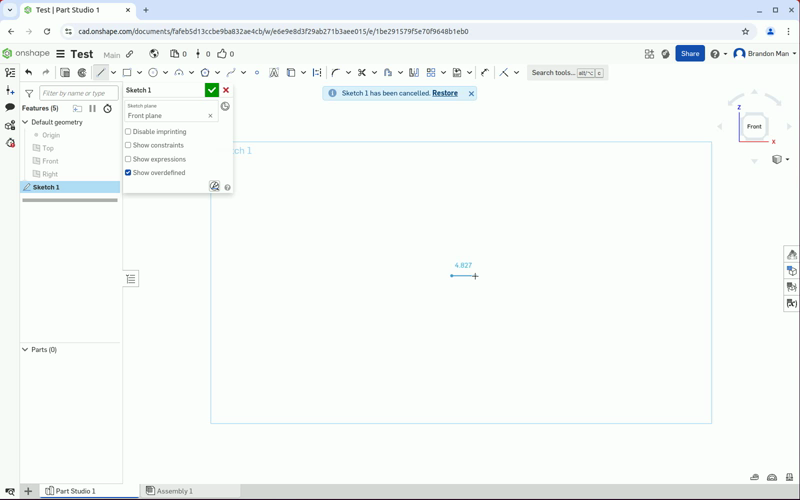
key_down(shift)
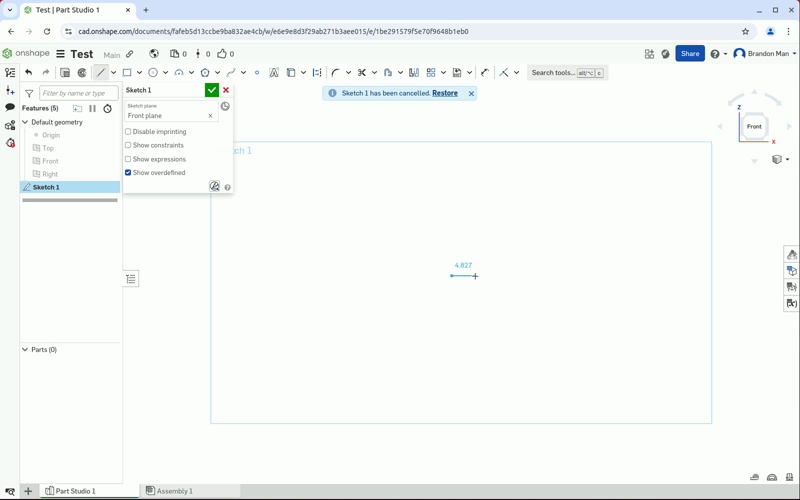
mouse_move(505, 275)
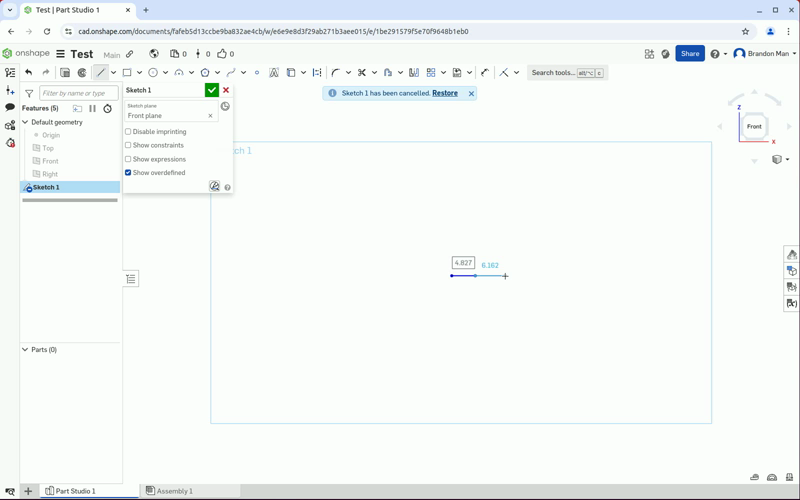
mouse_move(498, 276)
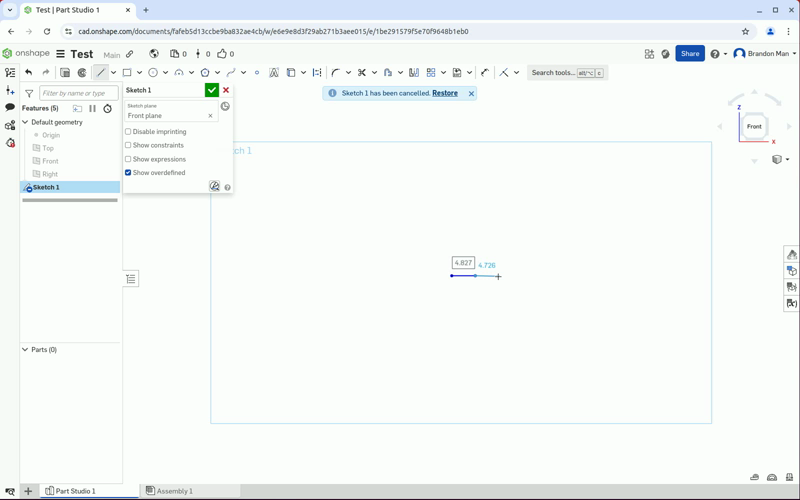
click(498, 276)
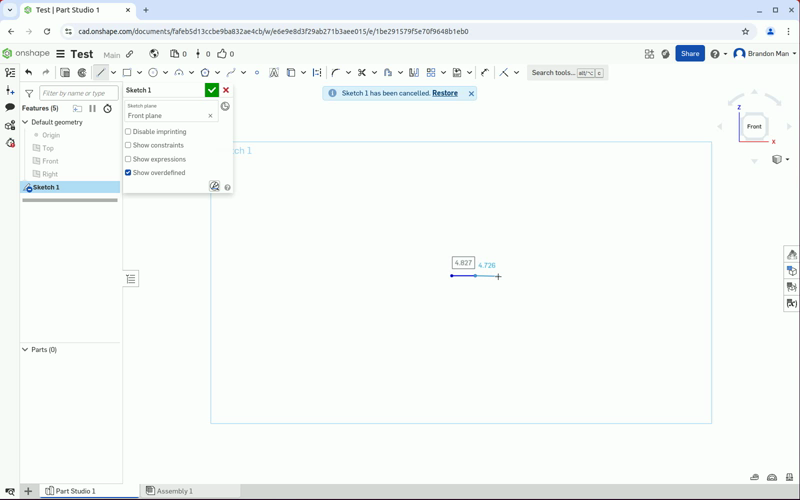
key_up(shift)
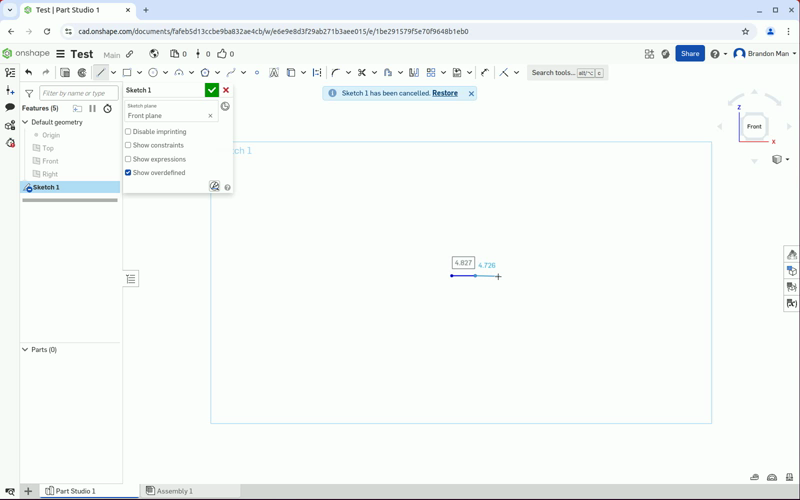
key_down(shift)
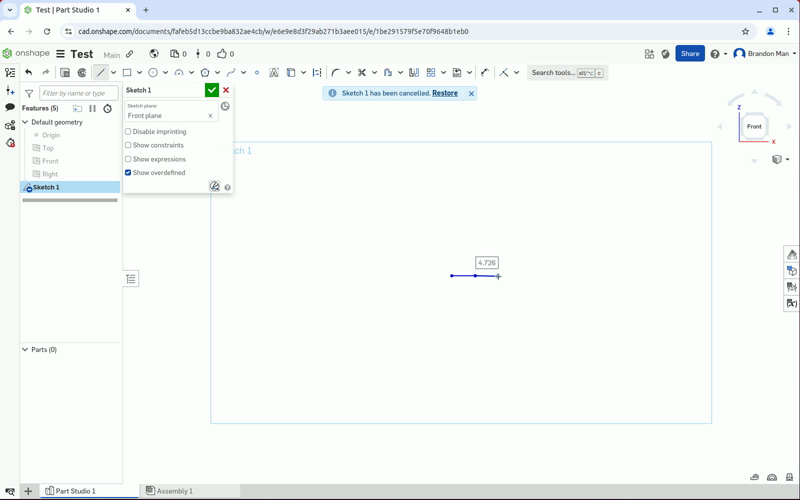
mouse_move(498, 205)
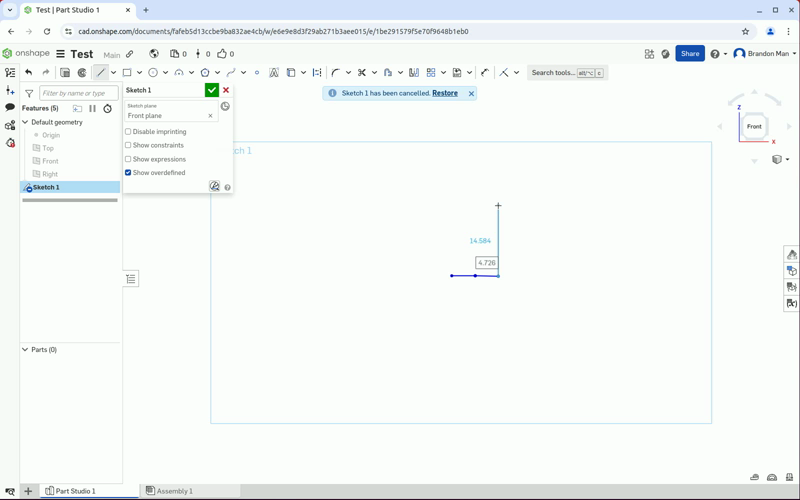
click(498, 205)
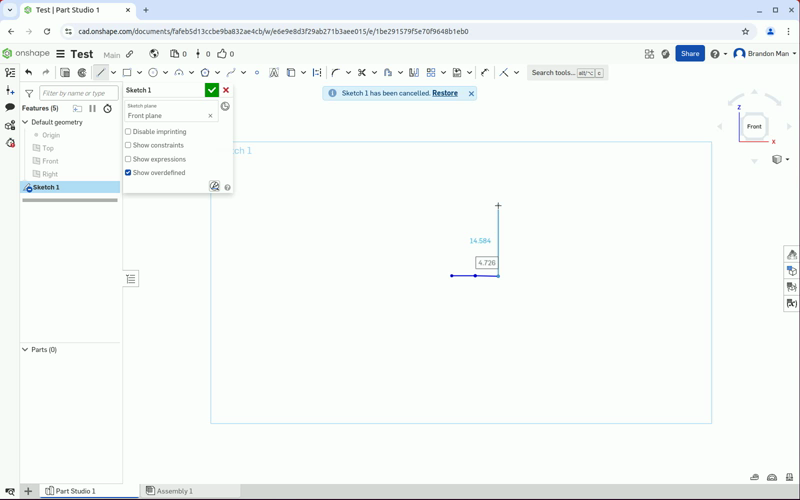
key_up(shift)
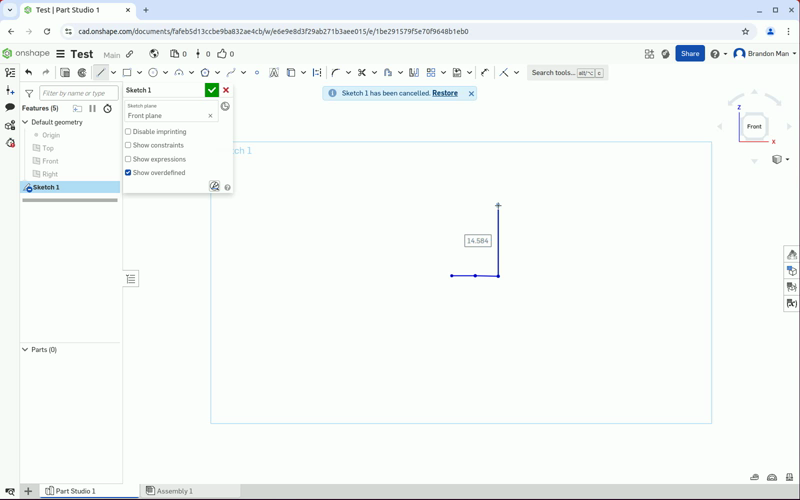
key_down(shift)
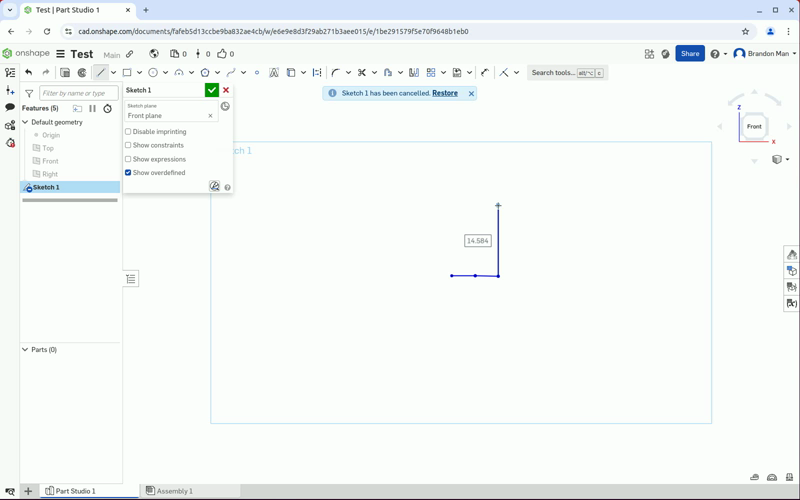
mouse_move(528, 205)
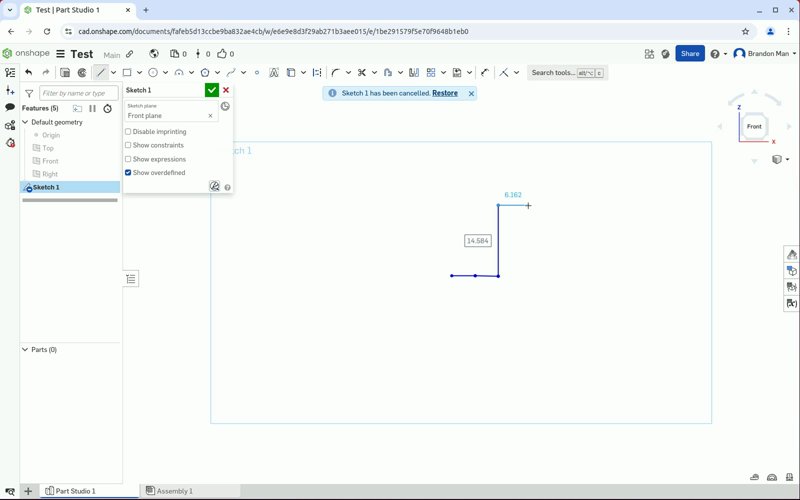
mouse_move(475, 205)
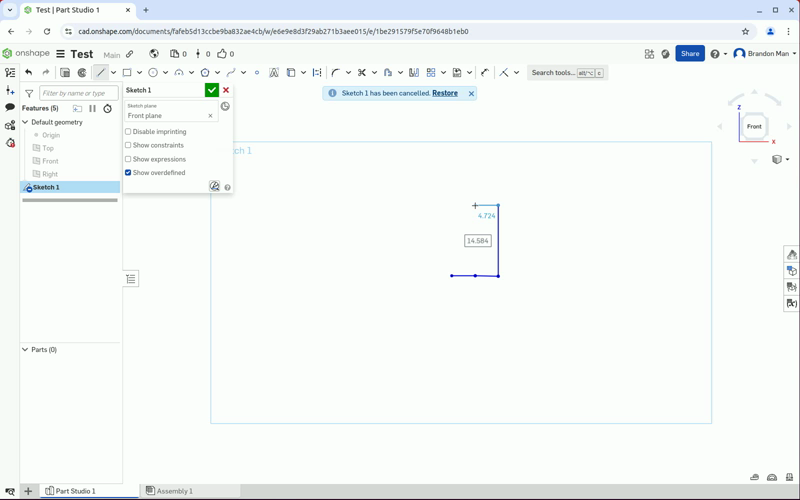
click(475, 205)
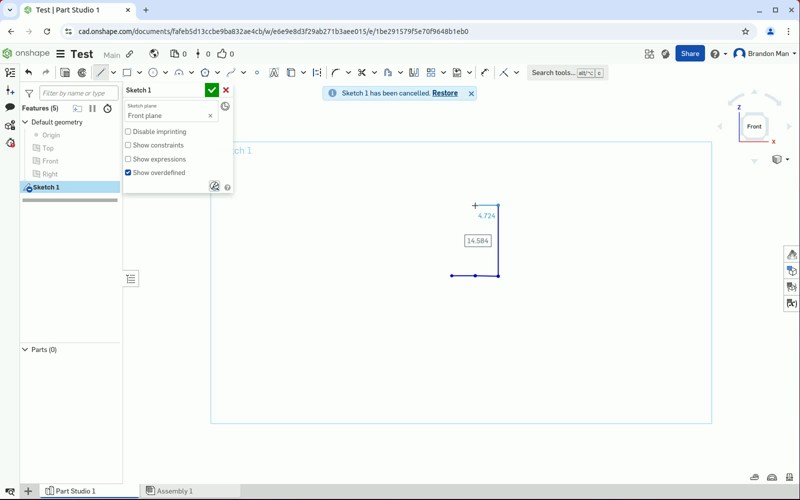
key_up(shift)
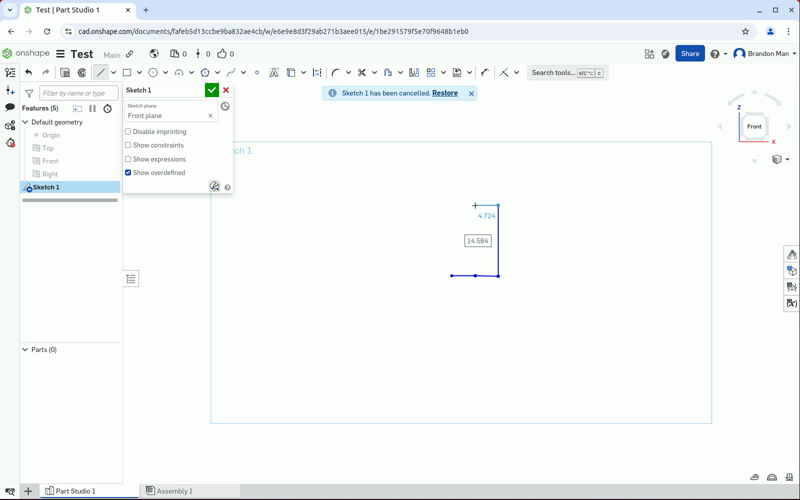
key_down(shift)
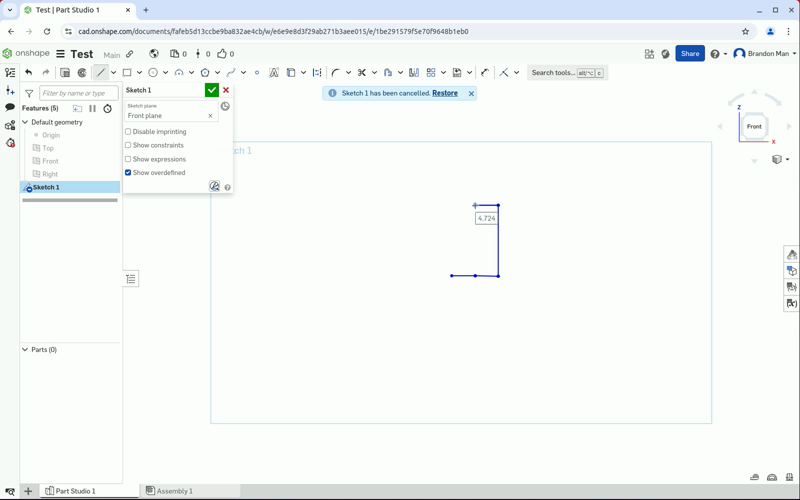
mouse_move(505, 205)
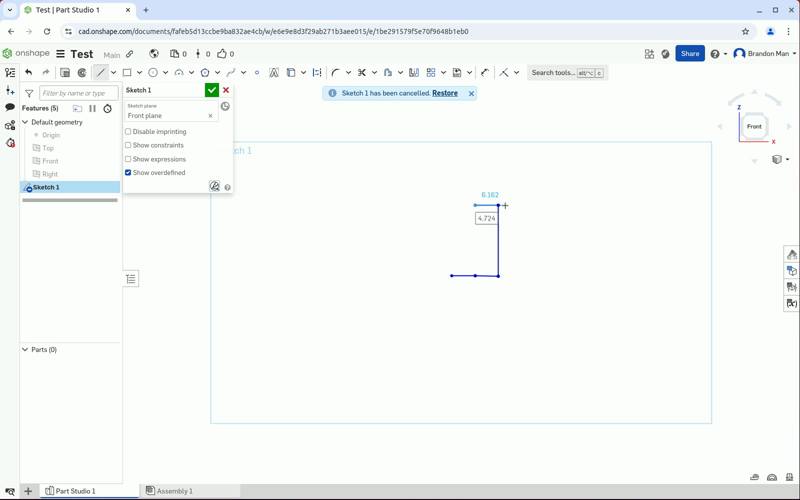
mouse_move(451, 205)
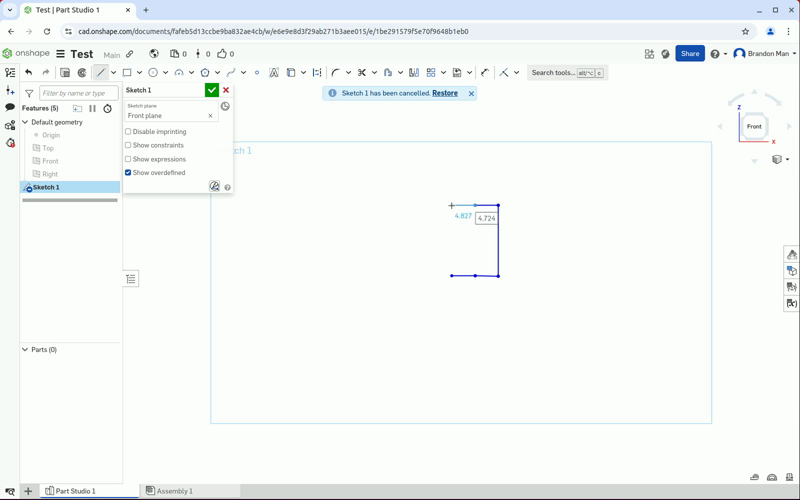
click(451, 205)
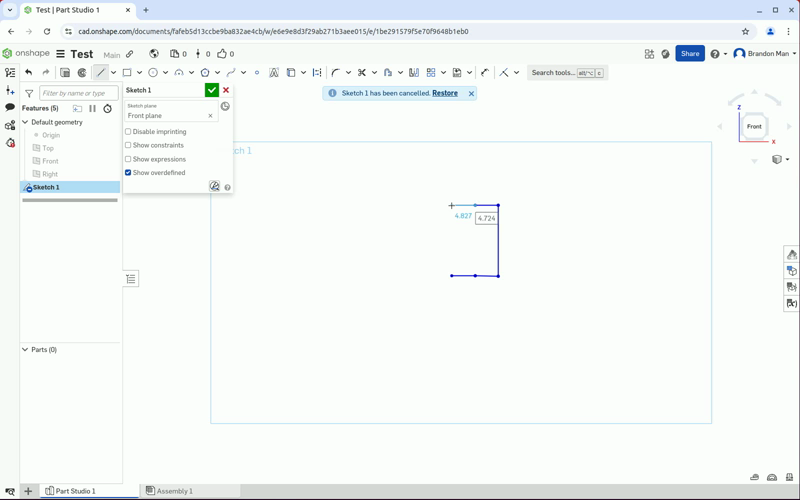
key_up(shift)
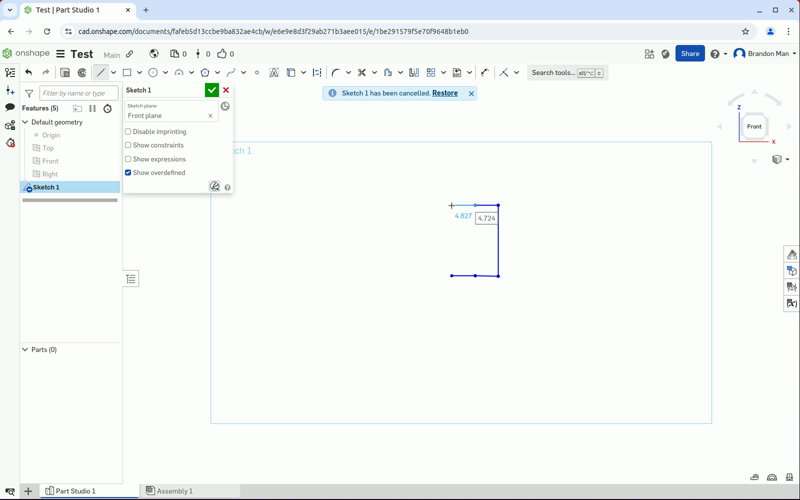
key_down(shift)
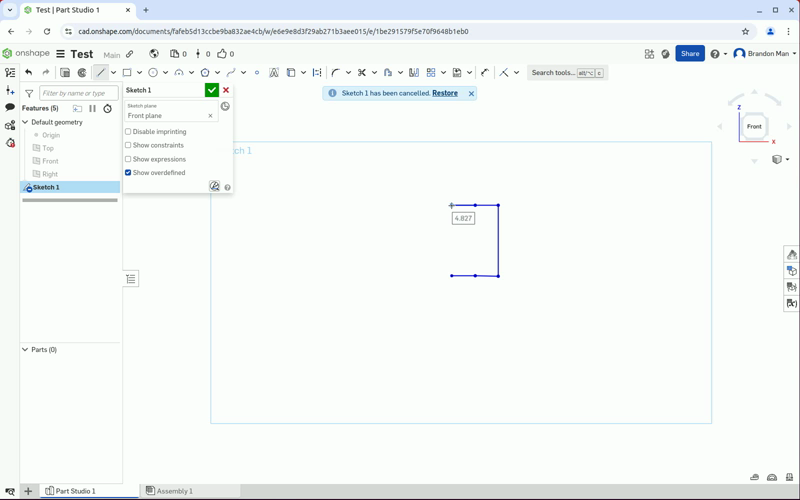
mouse_move(451, 275)
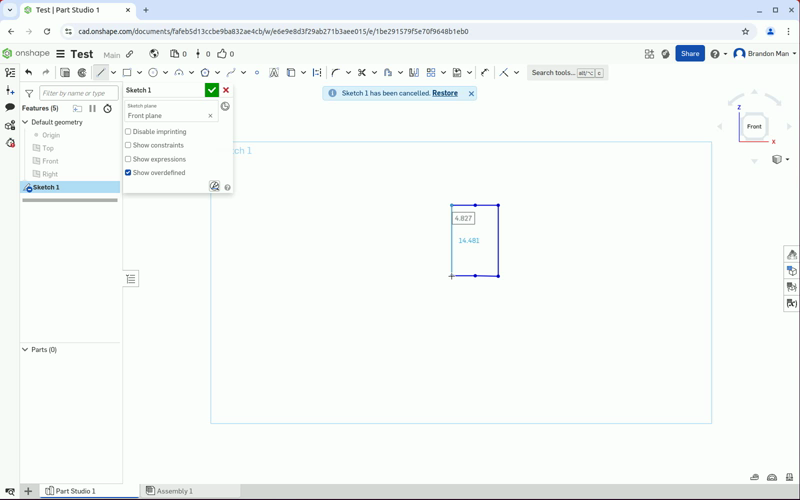
key_up(shift)
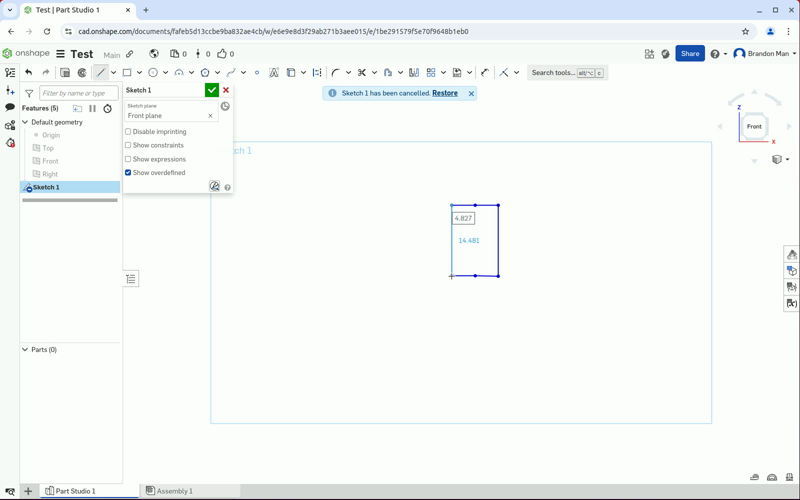
click(451, 275)
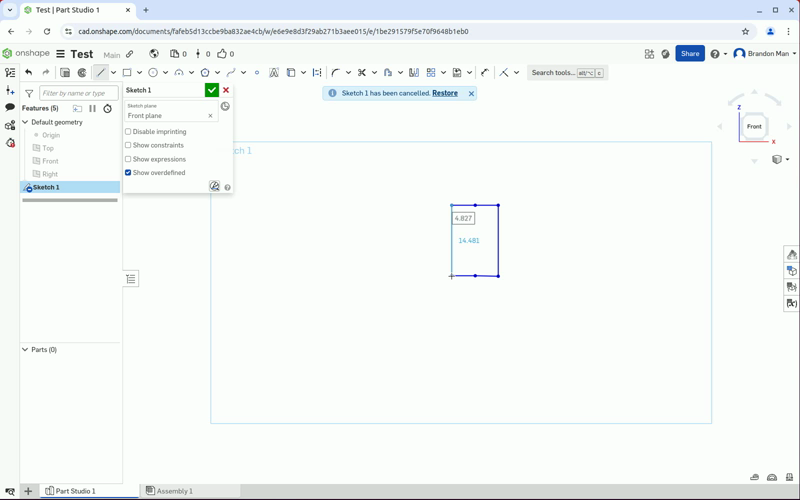
key(esc)
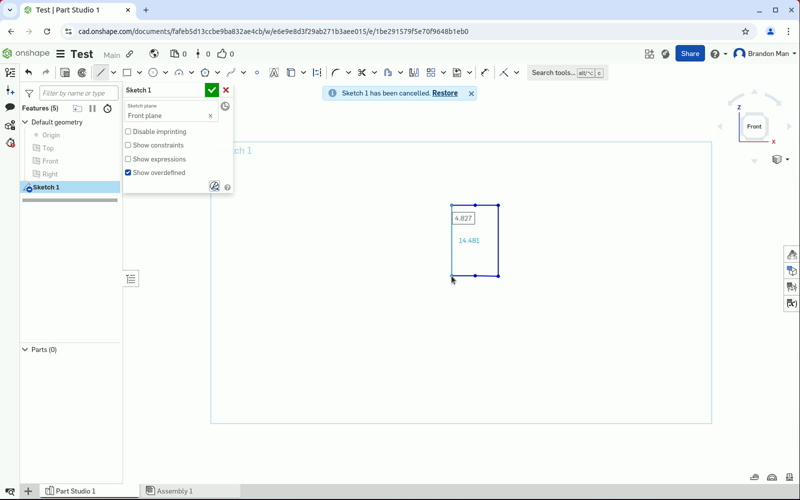
mouse_move(462, 211)
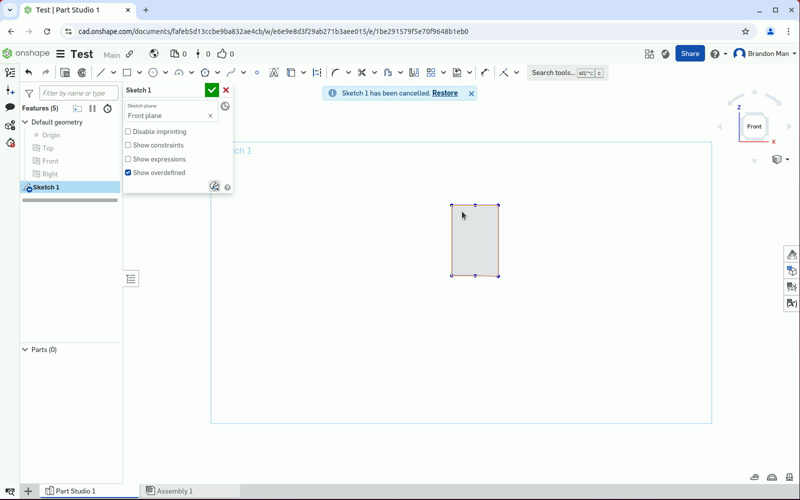
click(462, 211)
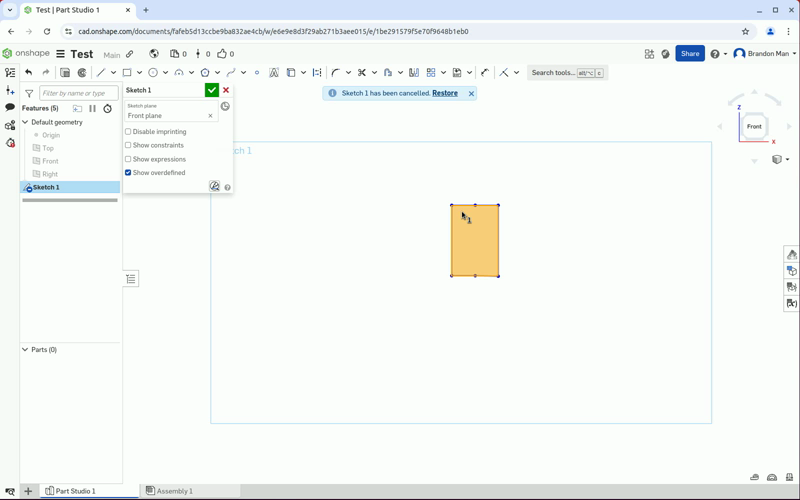
mouse_move(73, 352)
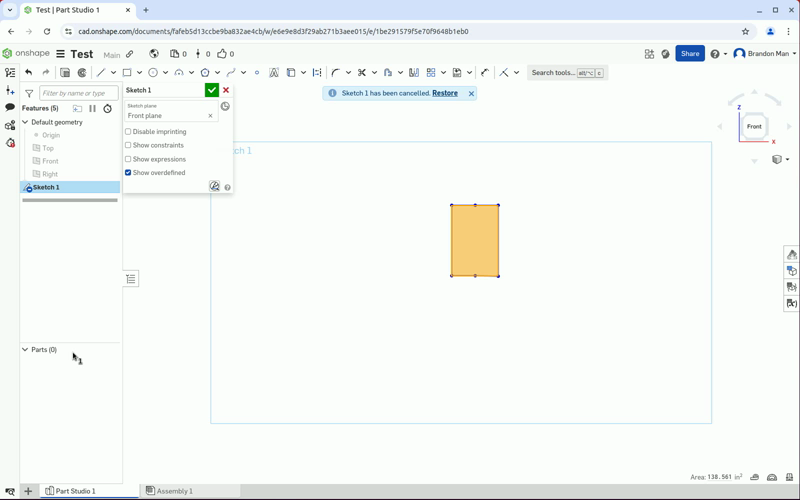
key(shift+y)
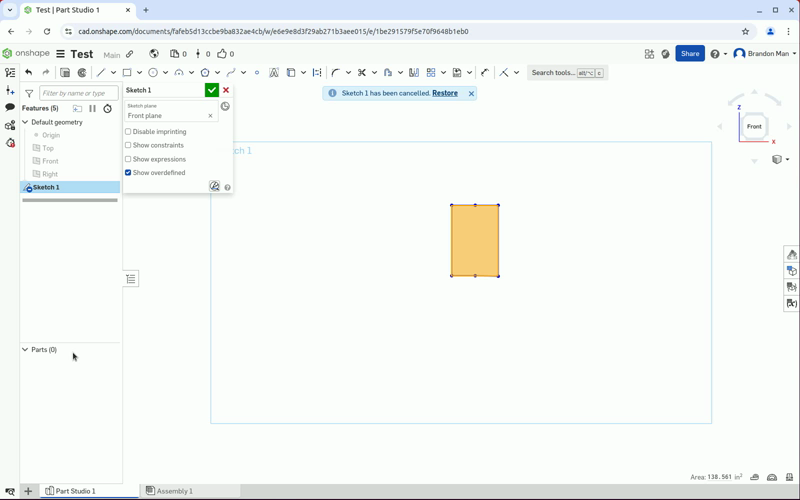
key(shift+e)
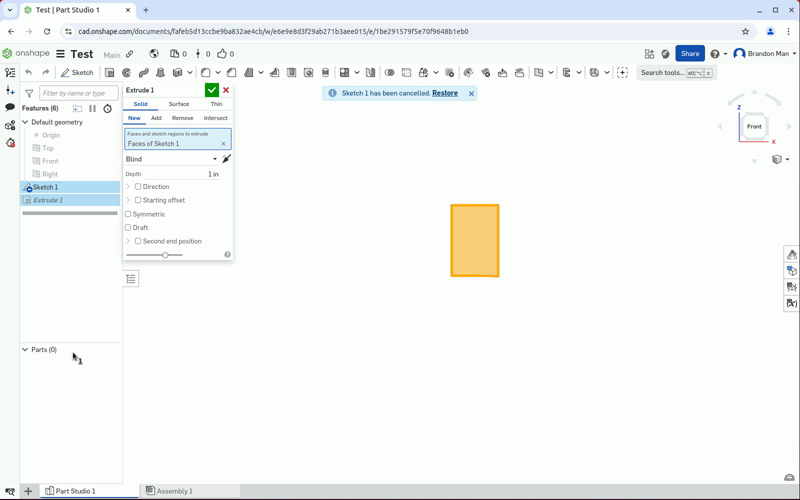
mouse_move(143, 106)
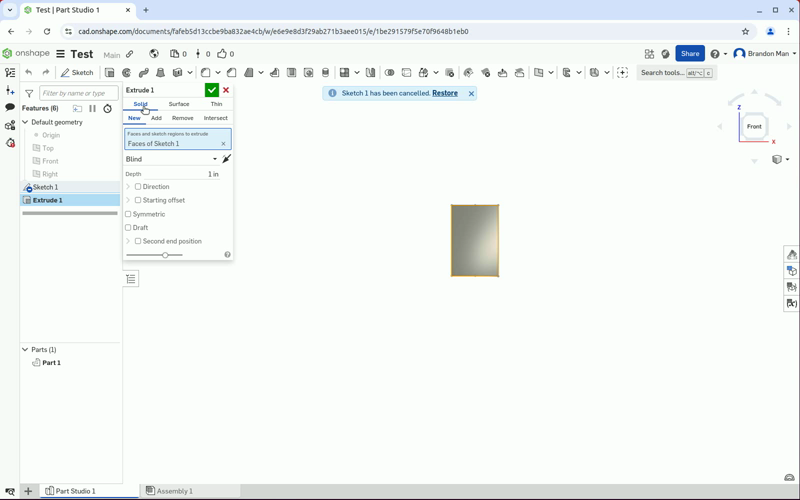
click(143, 106)
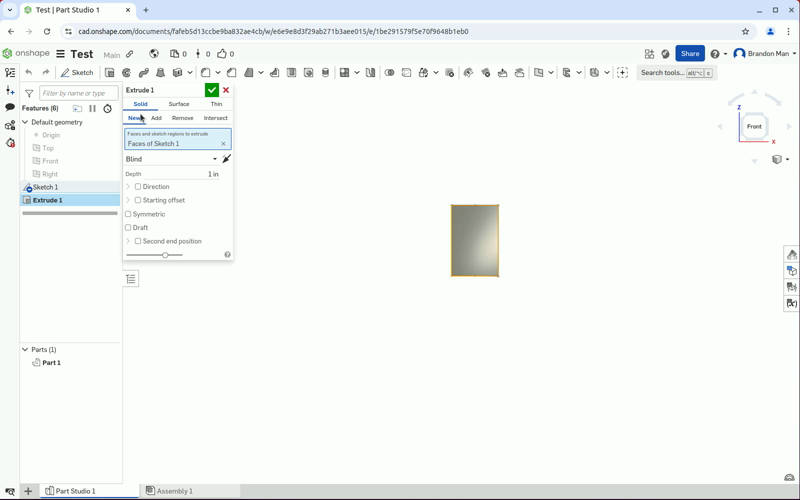
mouse_move(137, 120)
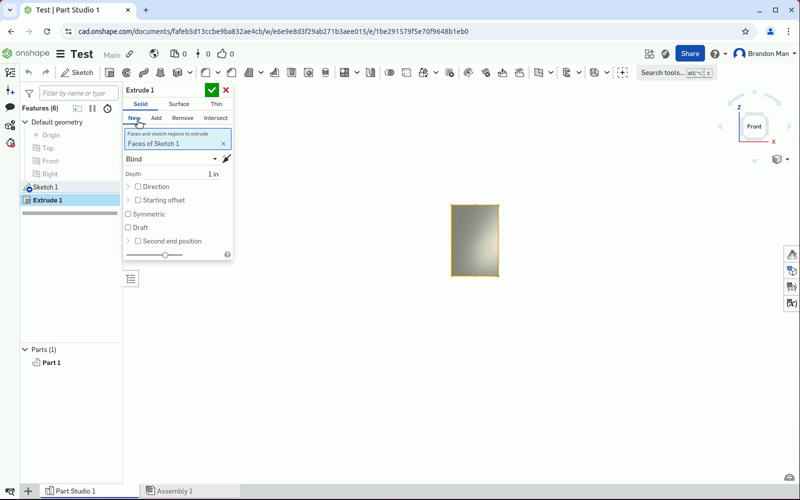
click(137, 120)
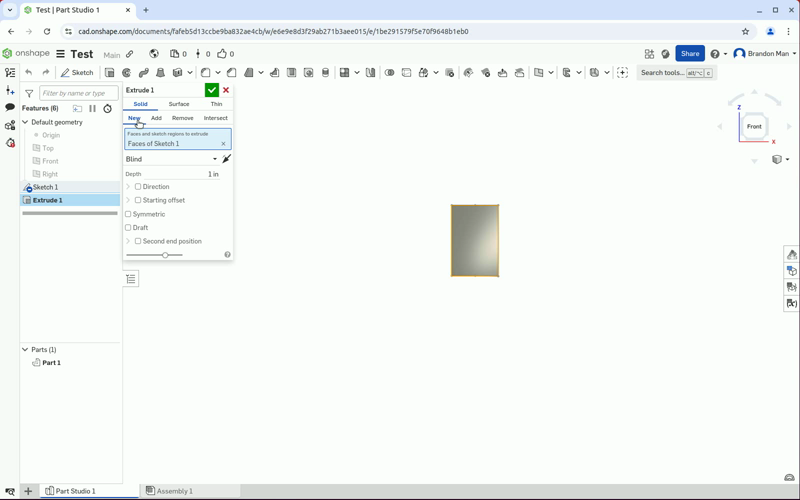
key(tab, 4)
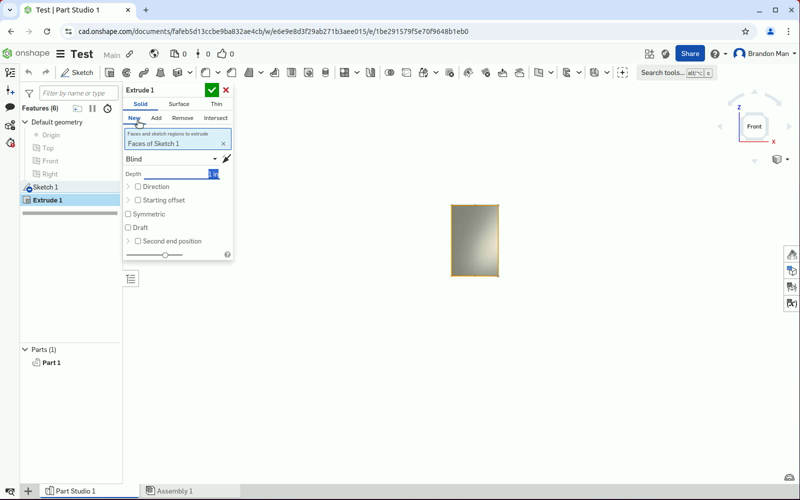
text(9.628)
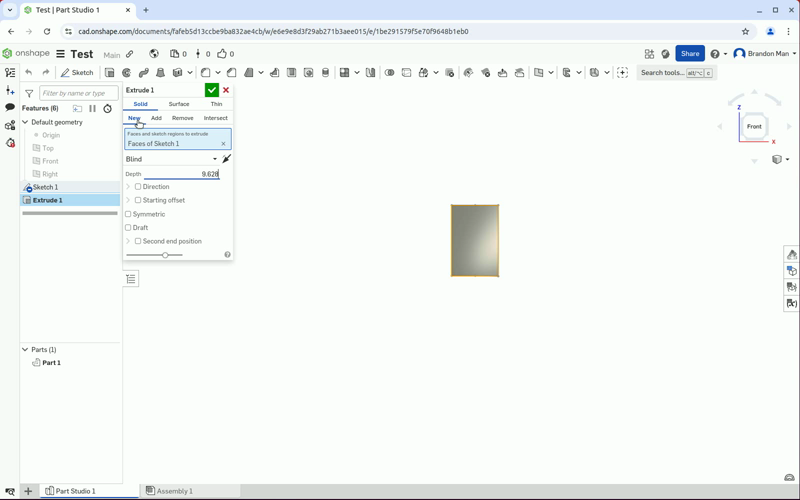
key(enter)
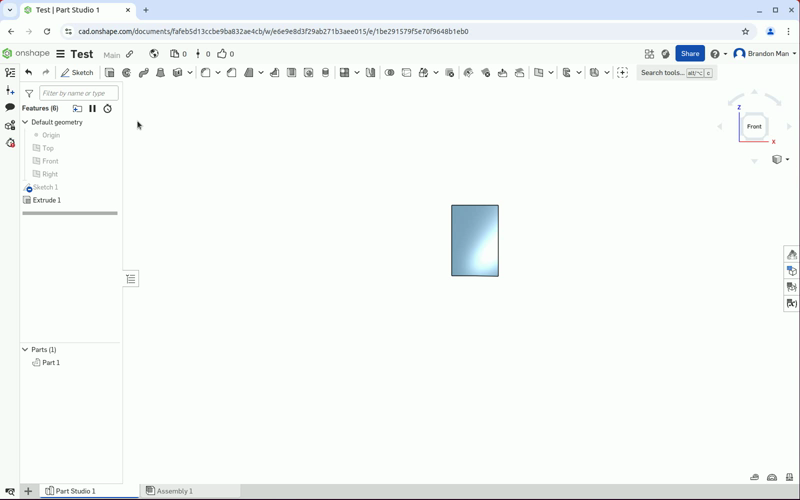
key(shift+h)
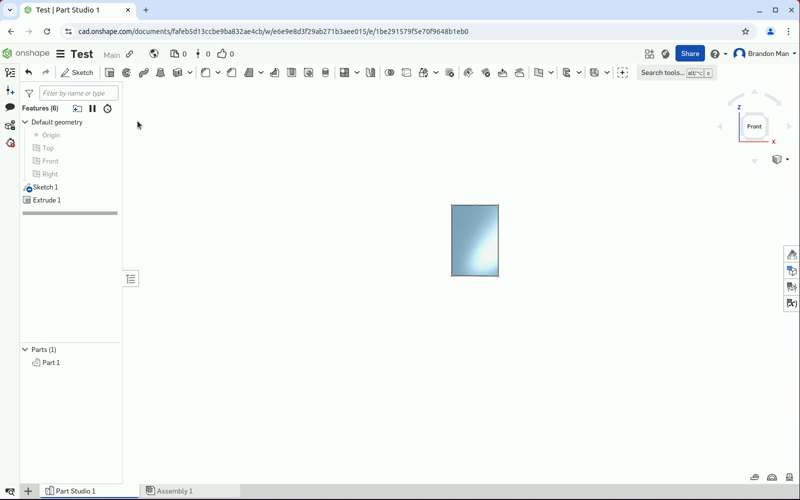
key(shift+h)
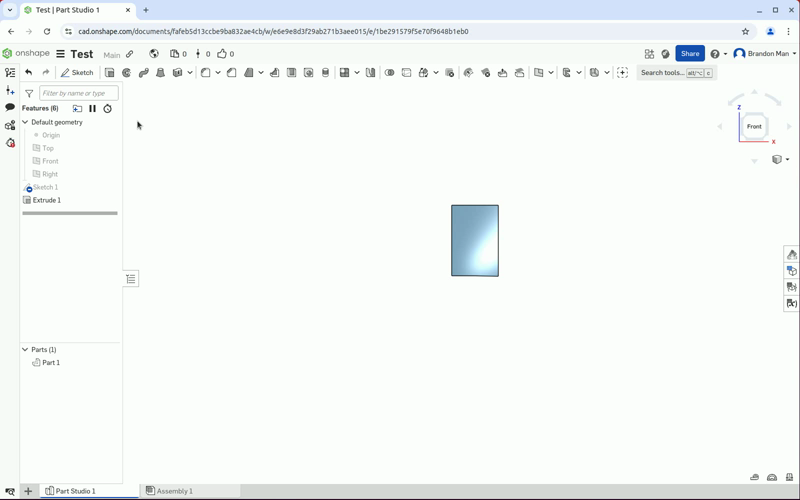
mouse_move(73, 189)
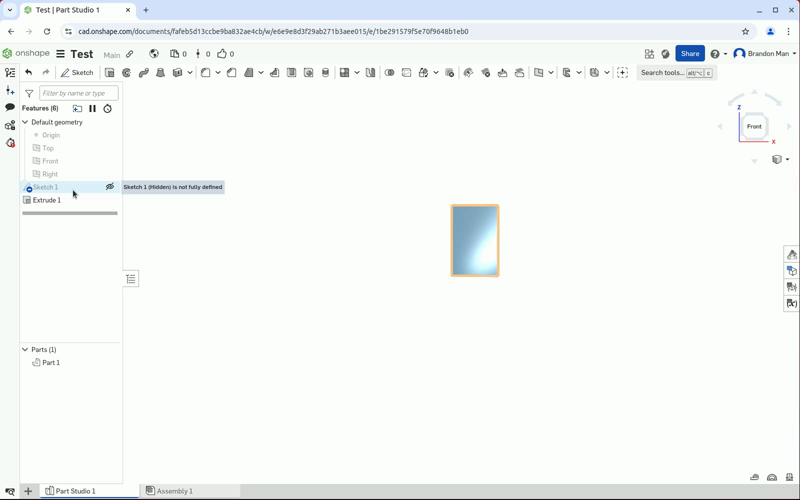
click(73, 189)
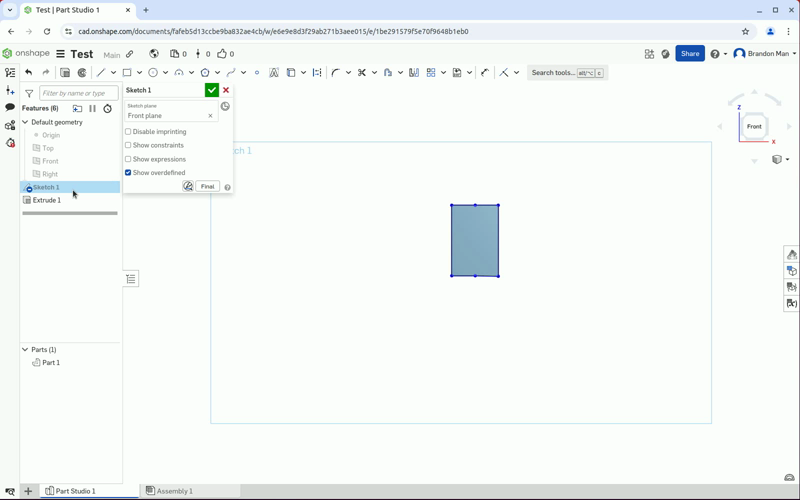
mouse_move(229, 92)
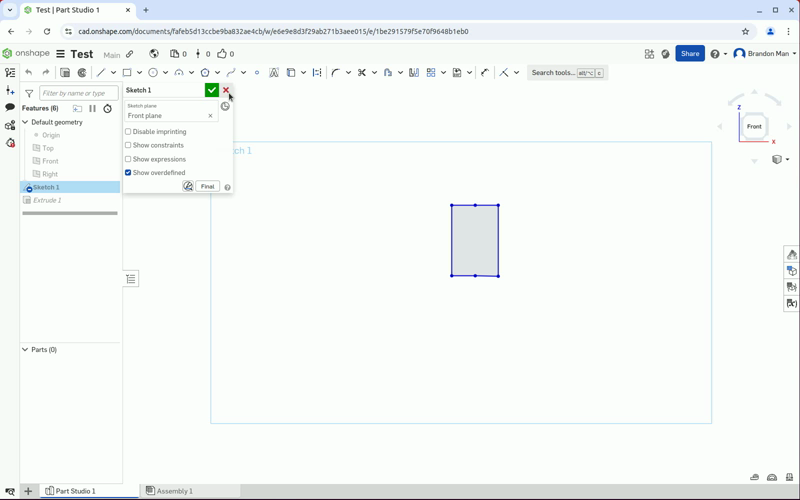
click(229, 92)
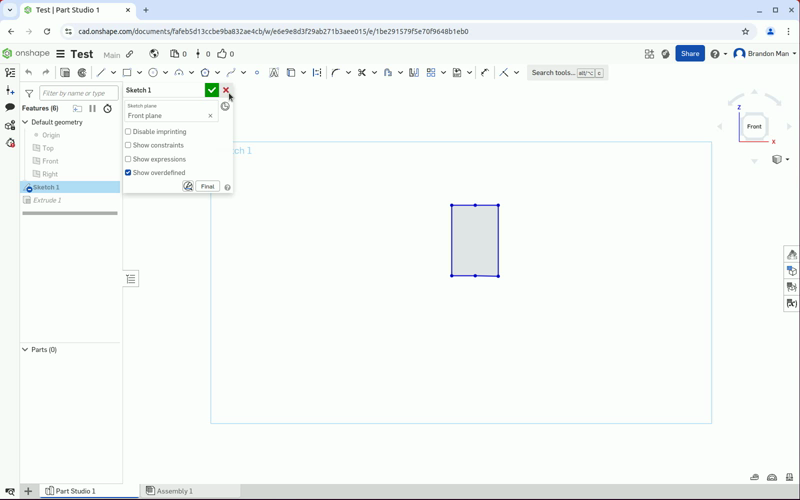
key(shift+s)
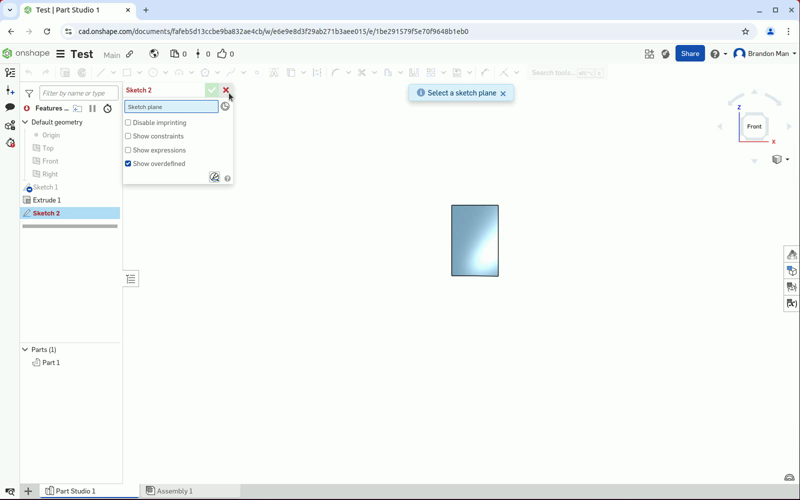
mouse_move(73, 163)
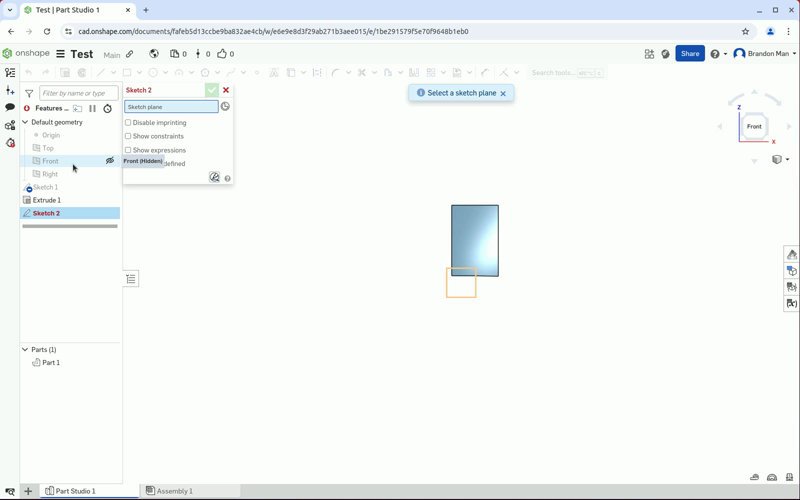
click(73, 163)
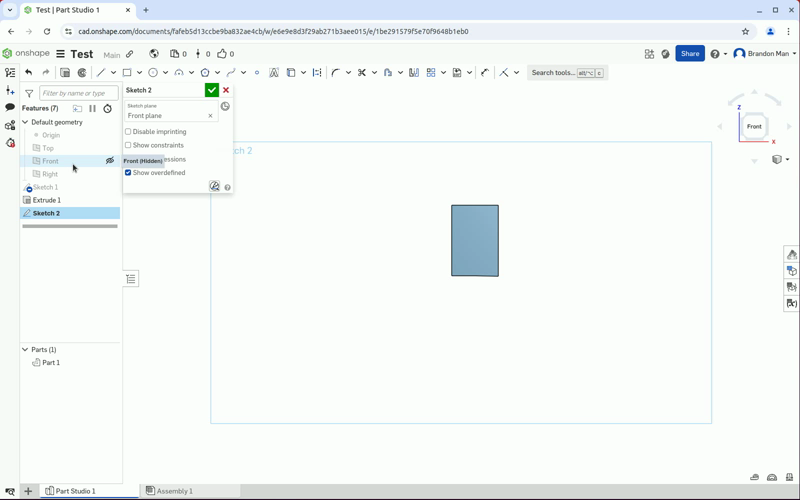
mouse_move(73, 352)
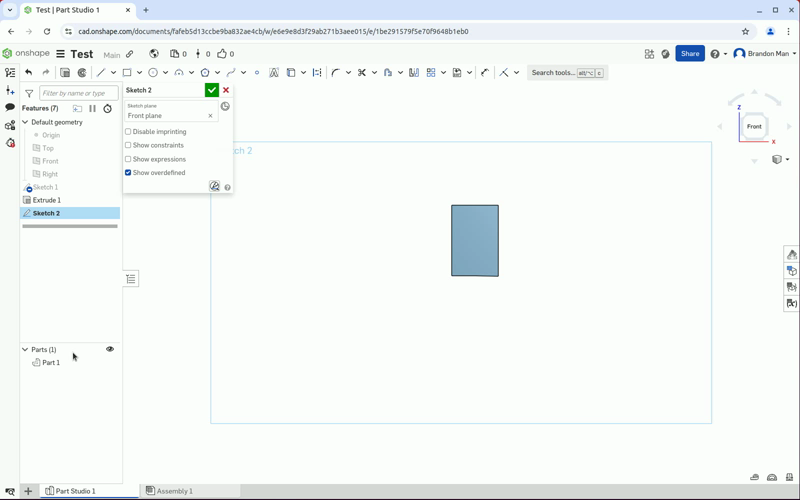
key(y)
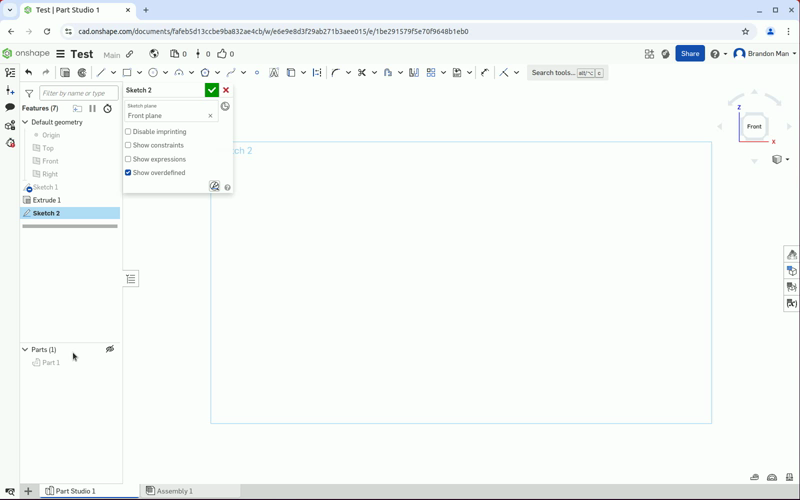
key(l)
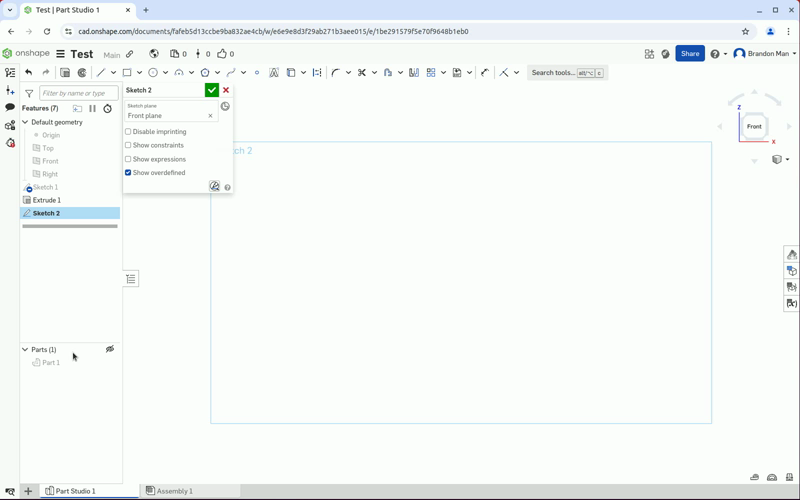
key_down(shift)
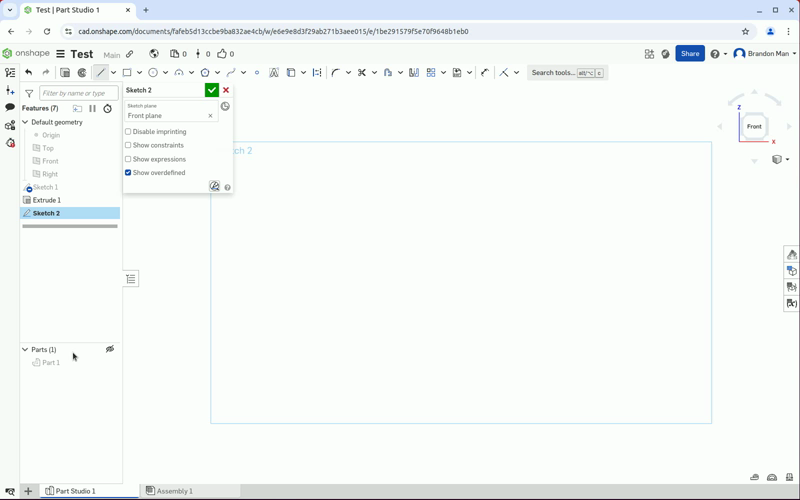
mouse_move(451, 205)
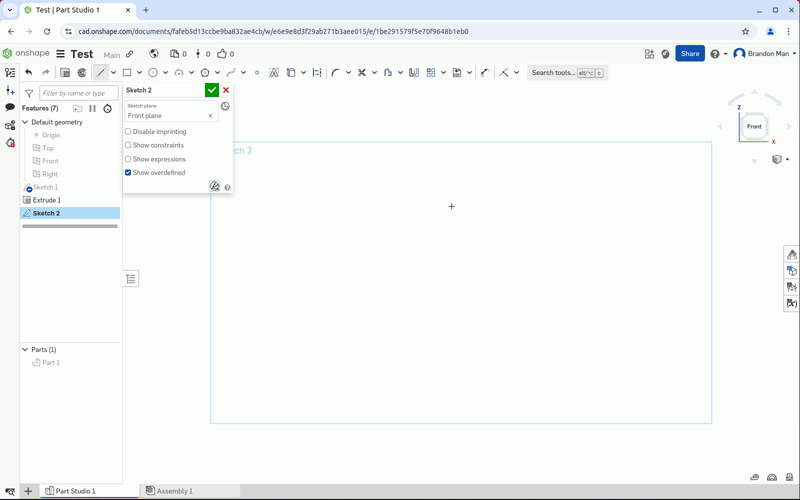
click(451, 205)
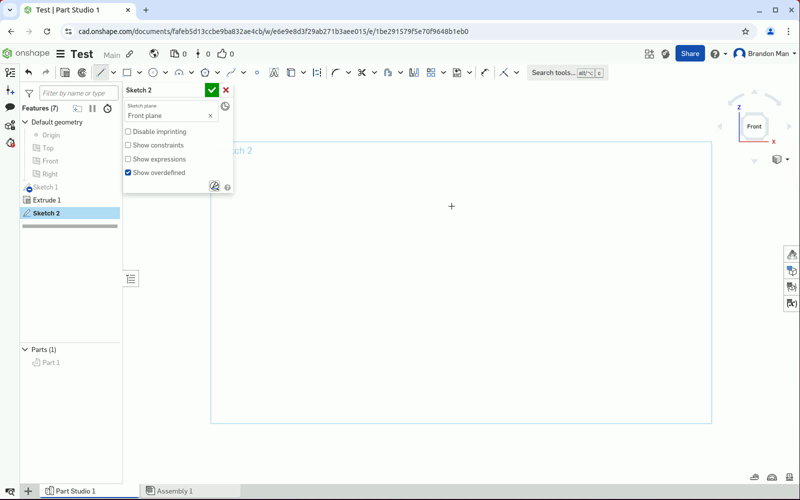
key_up(shift)
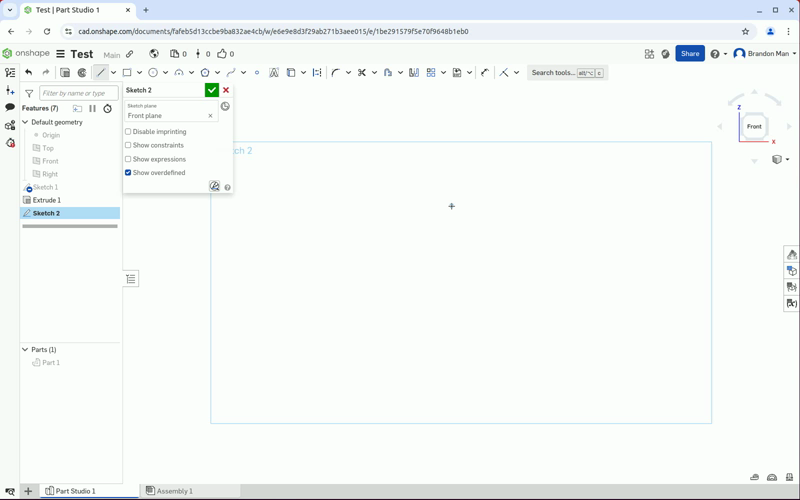
key_down(shift)
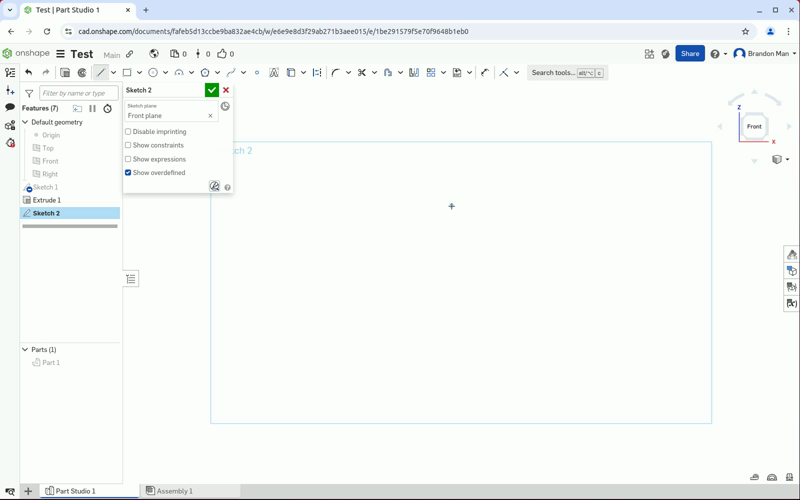
mouse_move(481, 205)
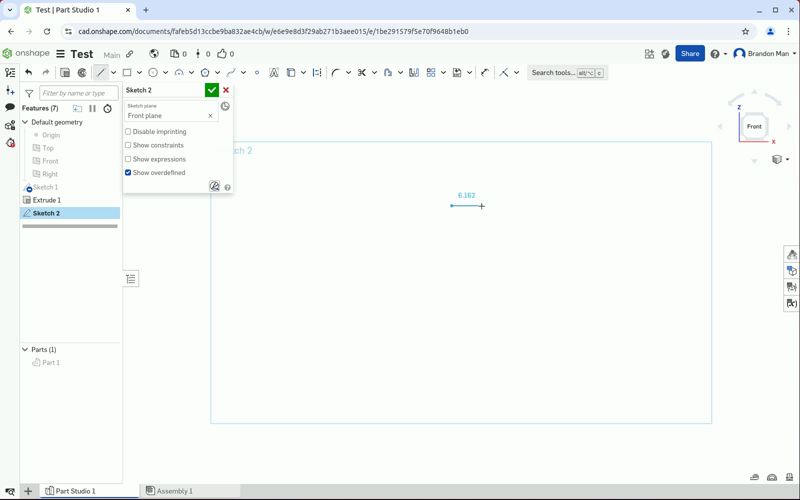
mouse_move(475, 205)
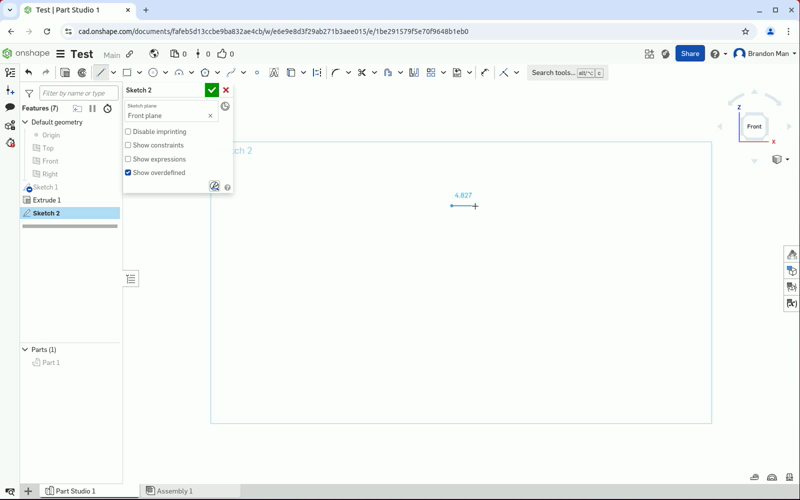
click(475, 205)
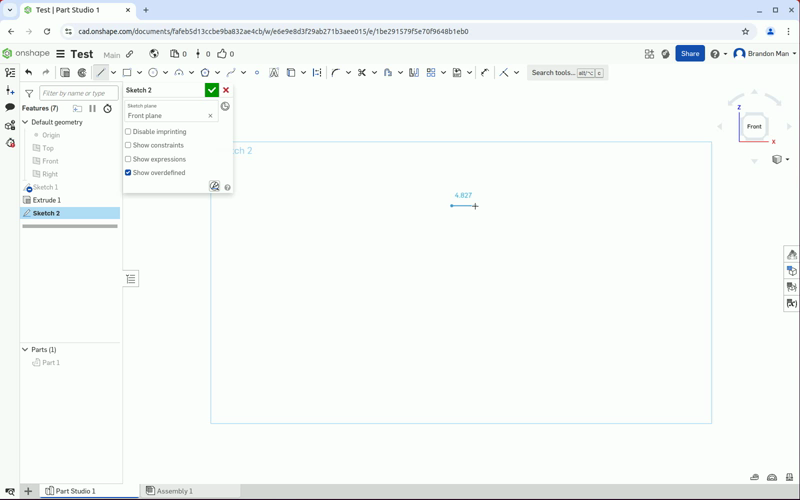
key_up(shift)
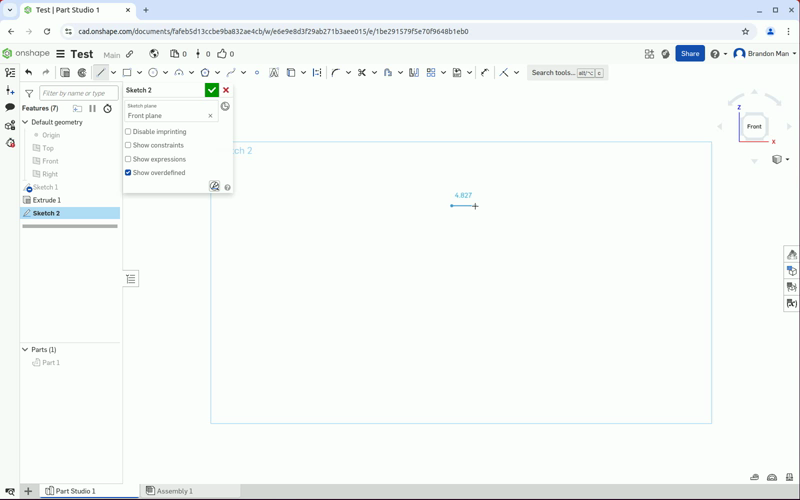
key_down(shift)
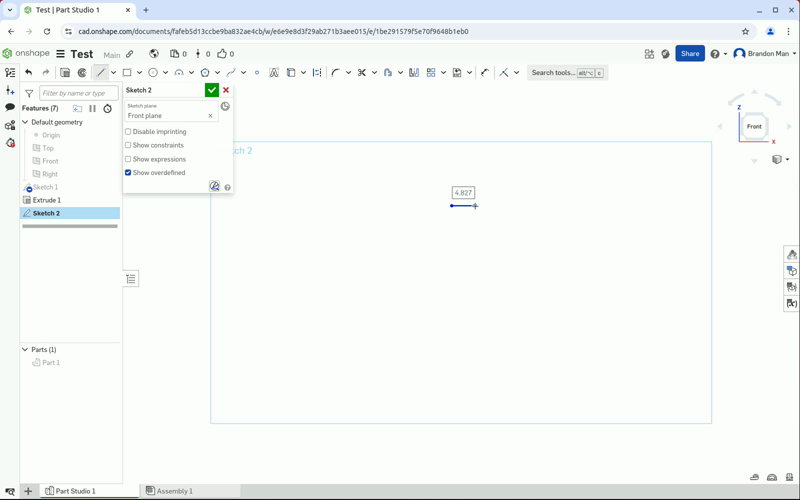
mouse_move(505, 205)
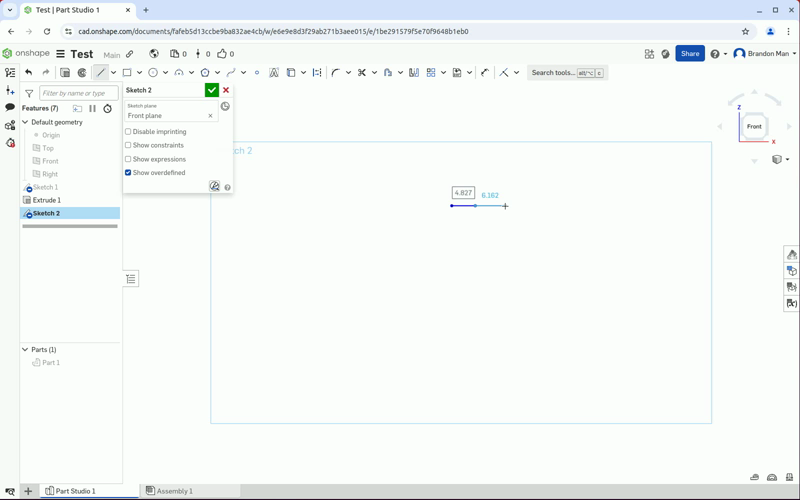
mouse_move(475, 193)
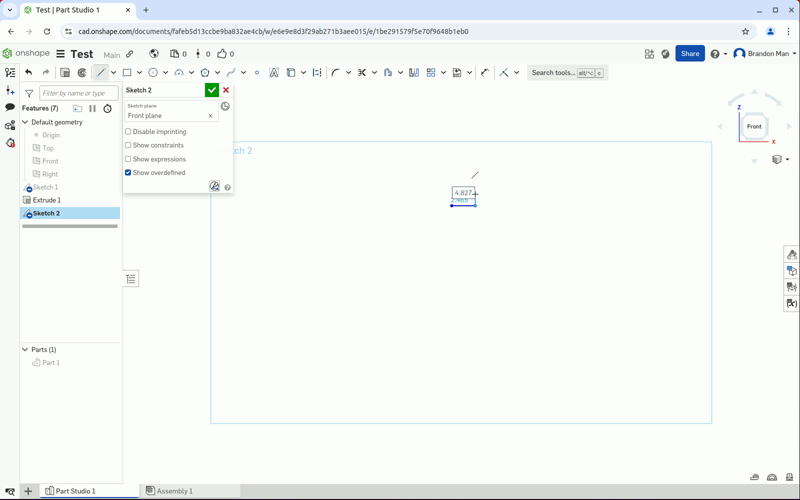
click(475, 193)
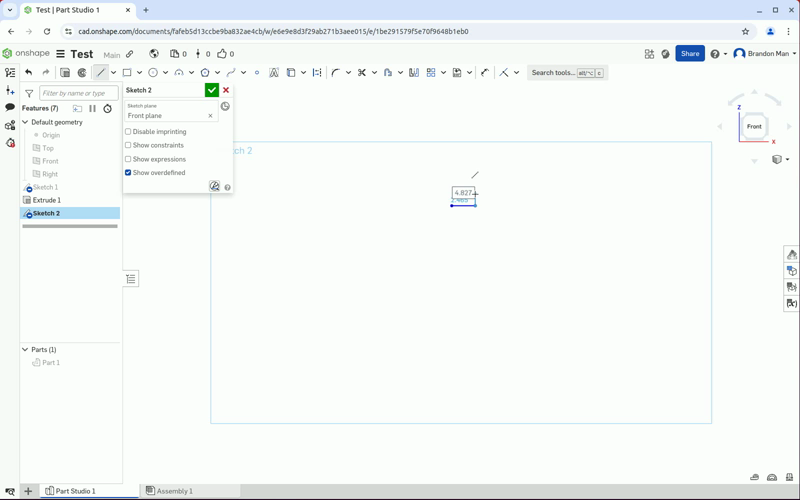
key_up(shift)
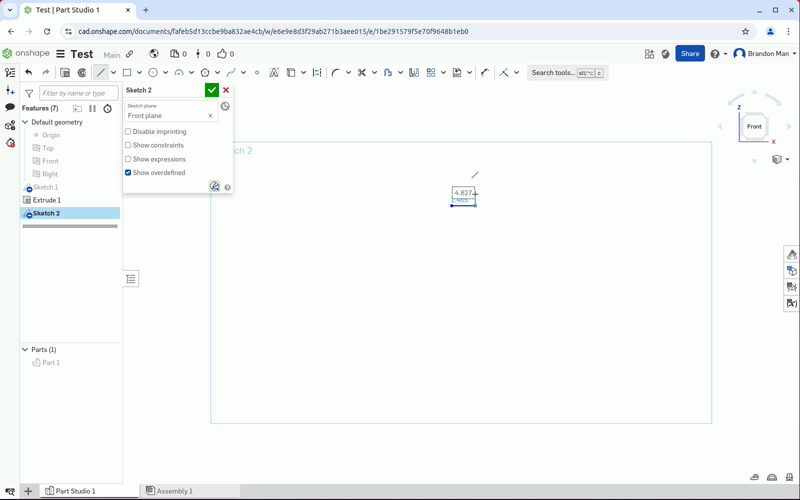
key(esc)
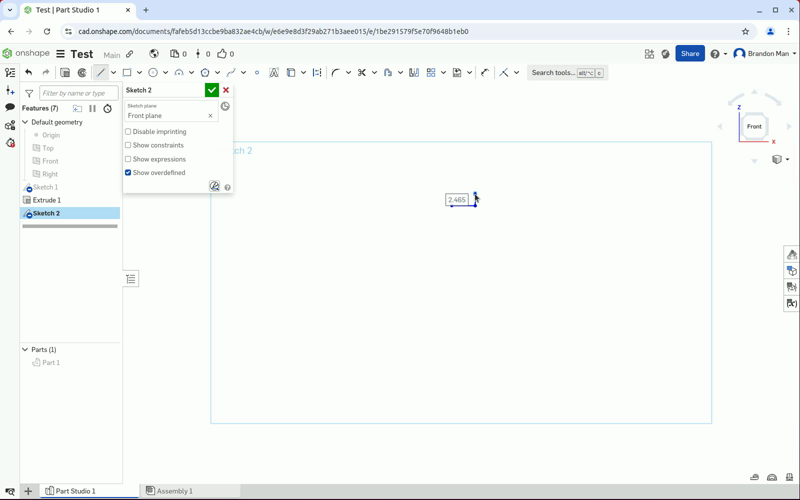
key(a)
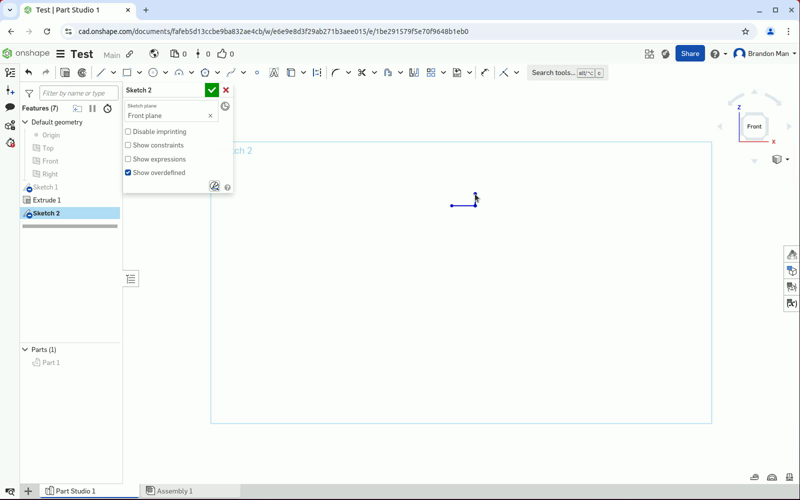
mouse_move(475, 193)
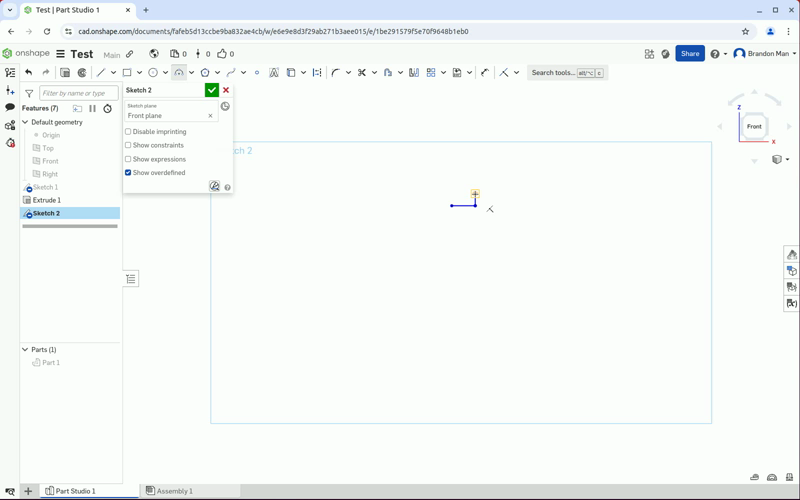
click(475, 193)
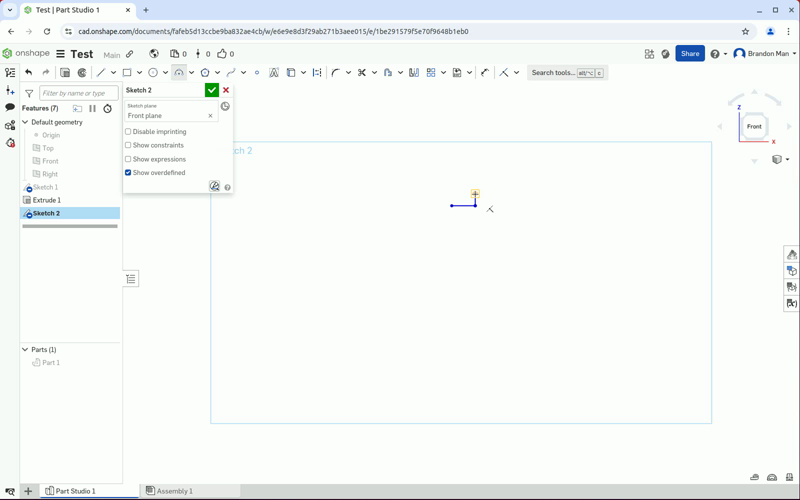
key_down(shift)
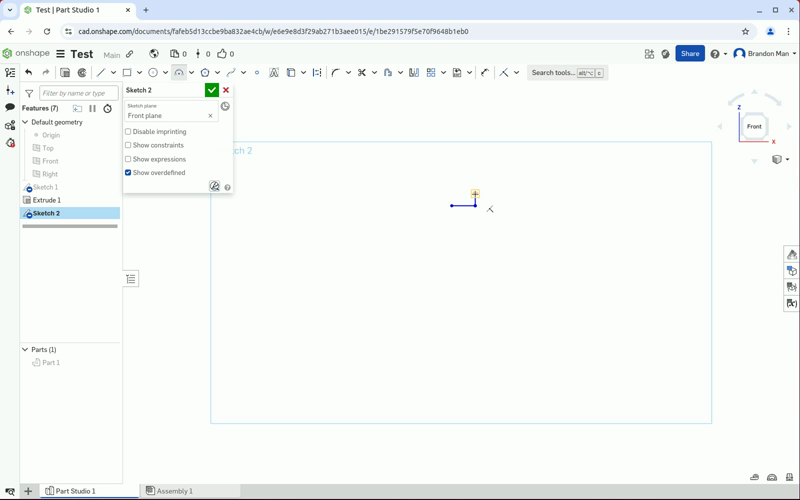
mouse_move(475, 181)
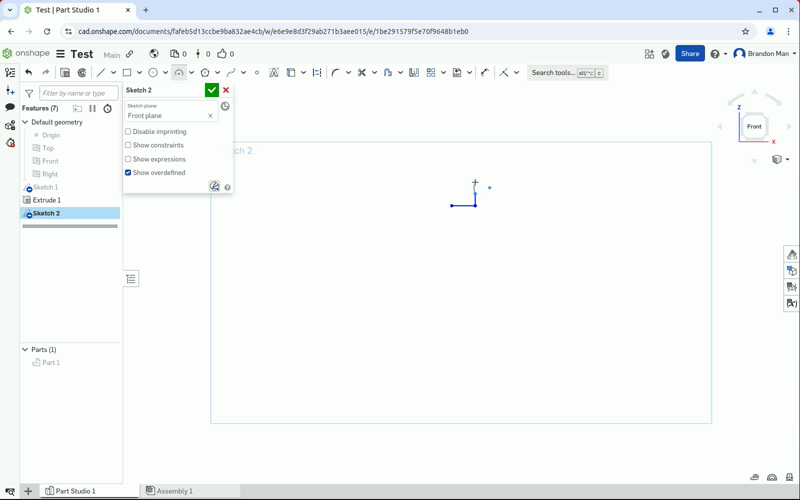
click(475, 181)
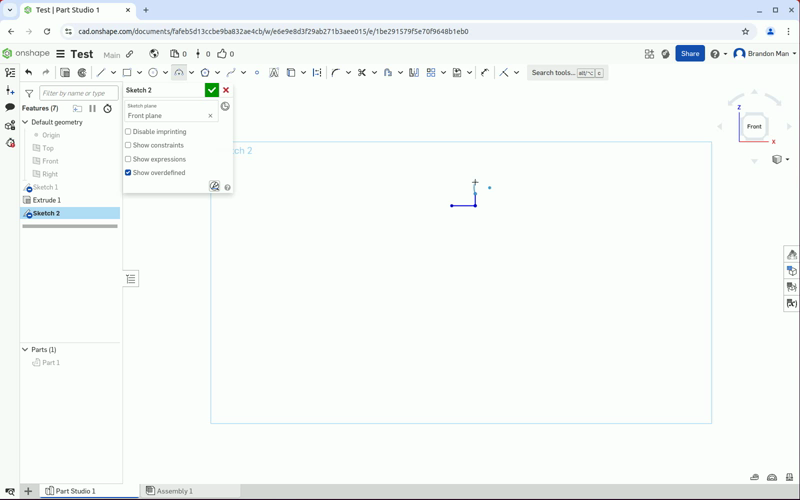
mouse_move(481, 187)
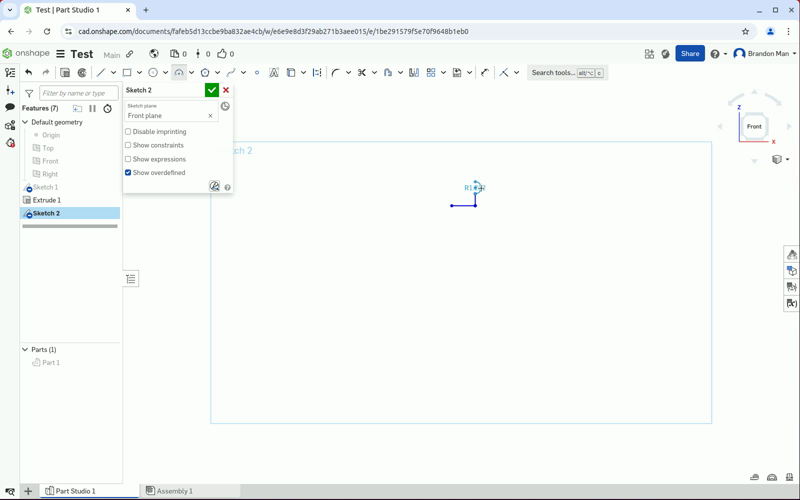
click(481, 187)
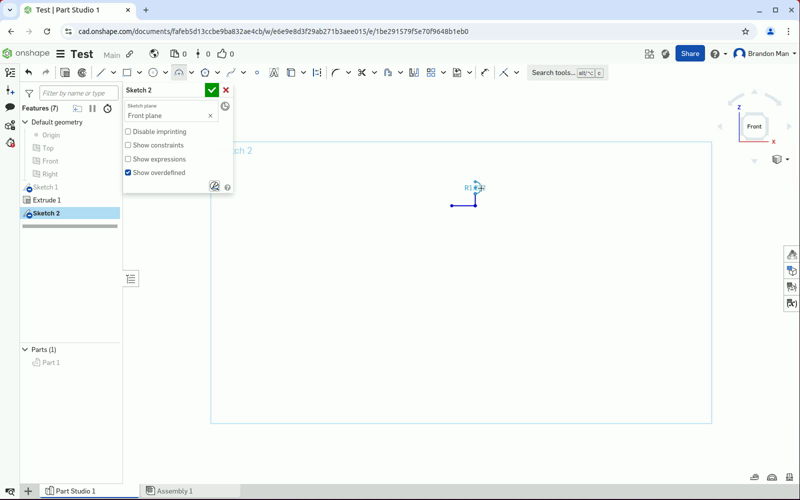
key_up(shift)
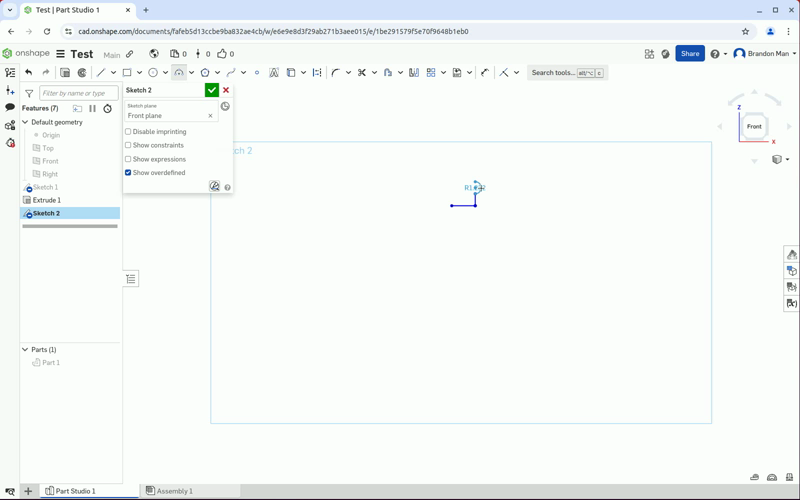
key(esc)
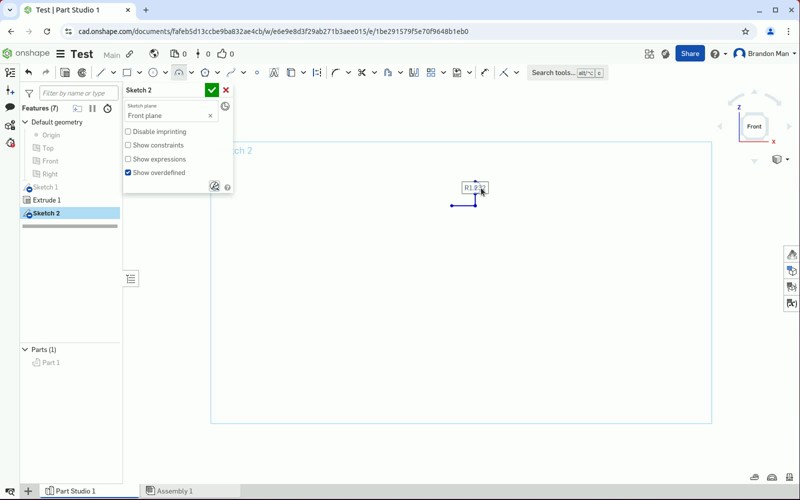
key(l)
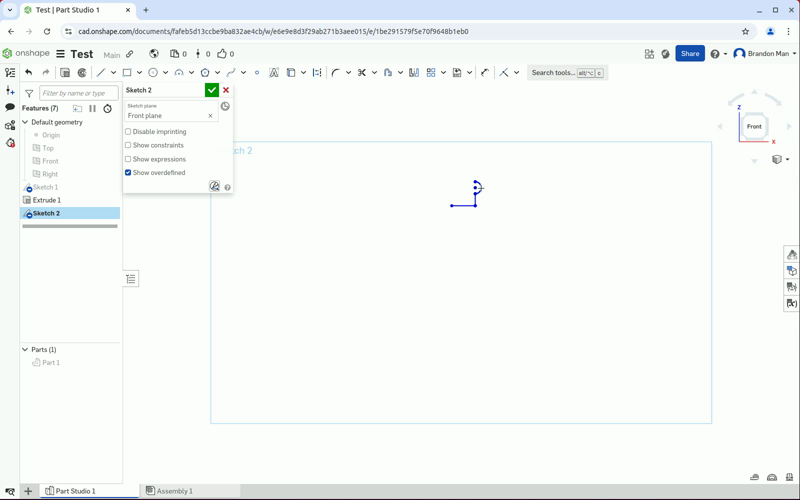
mouse_move(475, 181)
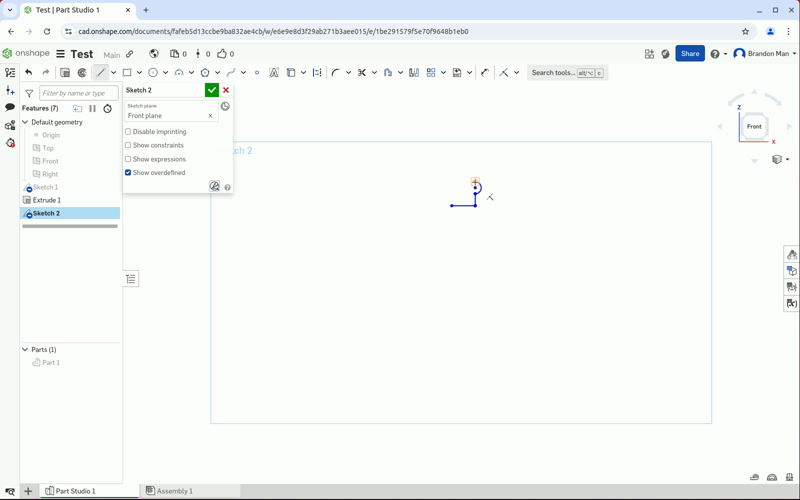
click(475, 181)
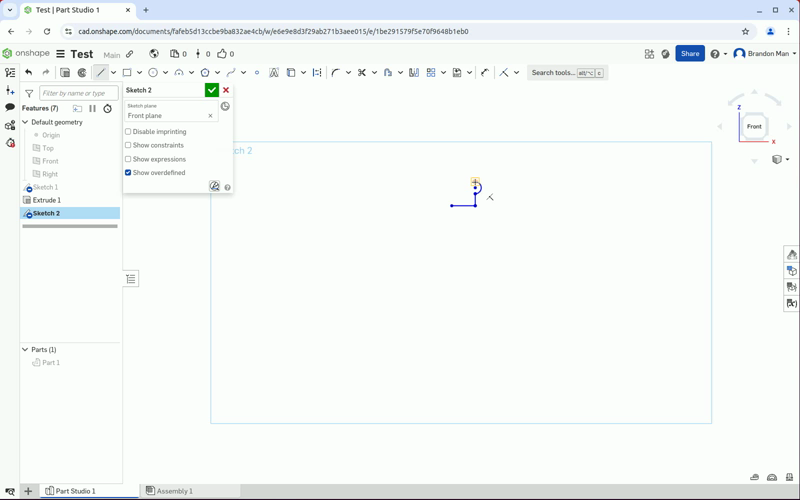
key_down(shift)
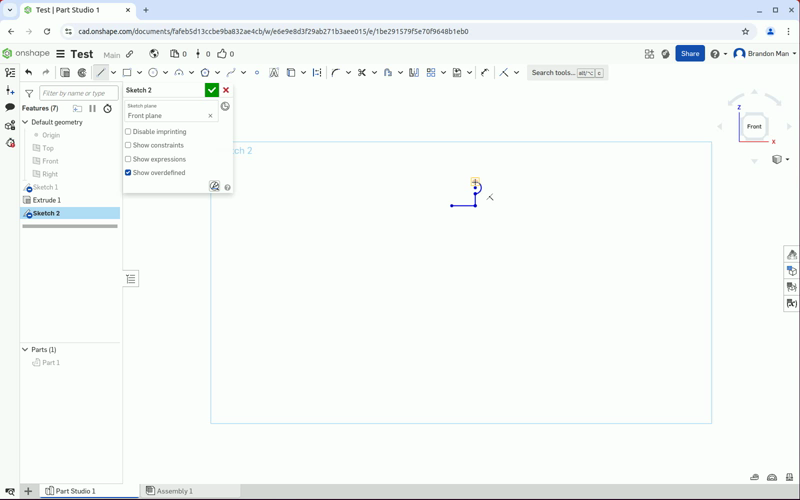
mouse_move(505, 181)
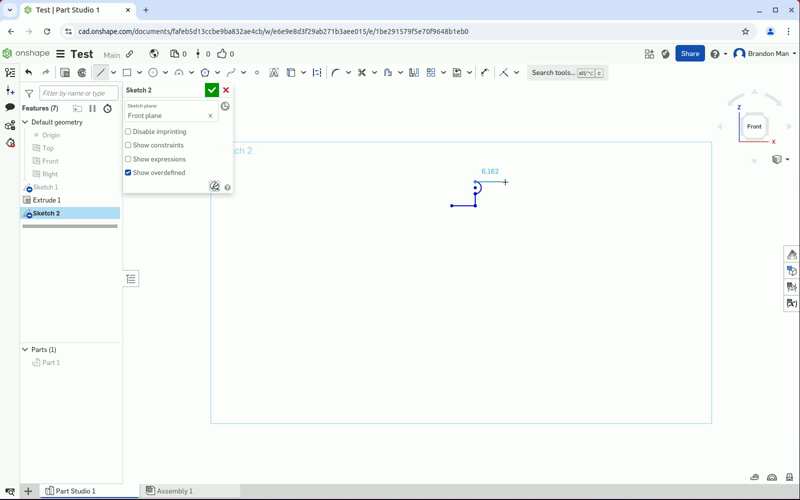
mouse_move(475, 169)
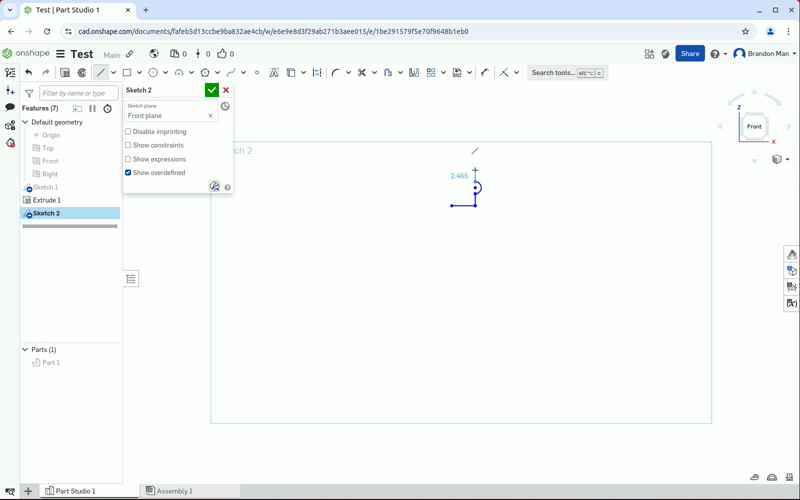
click(475, 169)
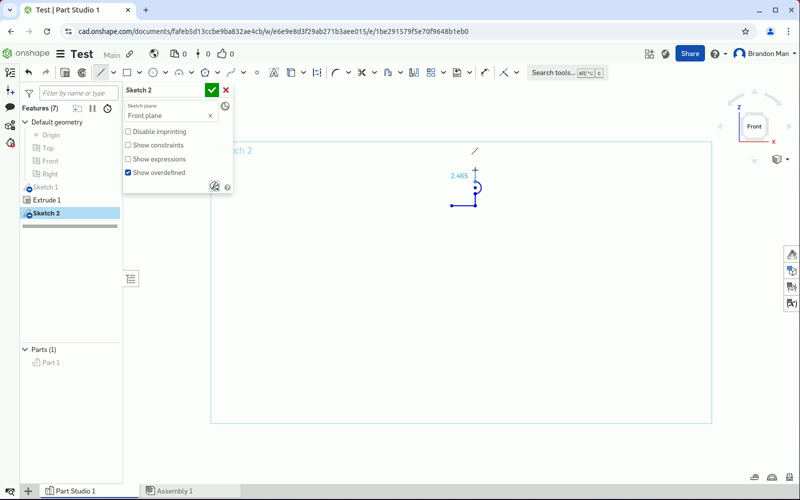
key_up(shift)
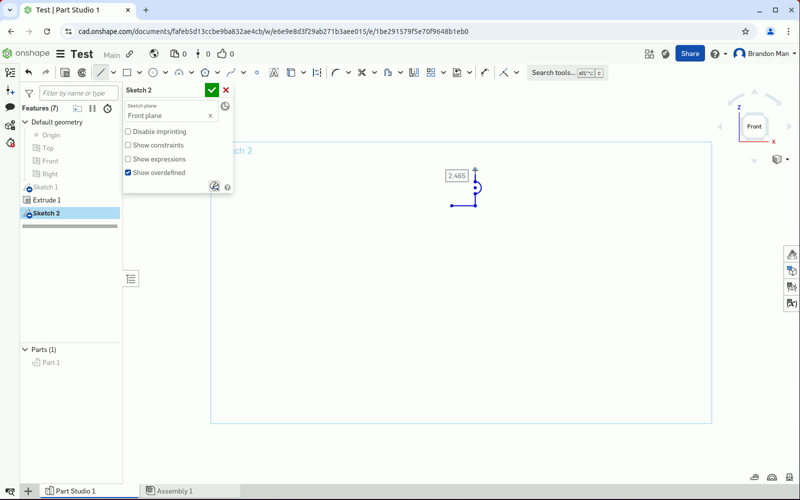
mouse_move(505, 169)
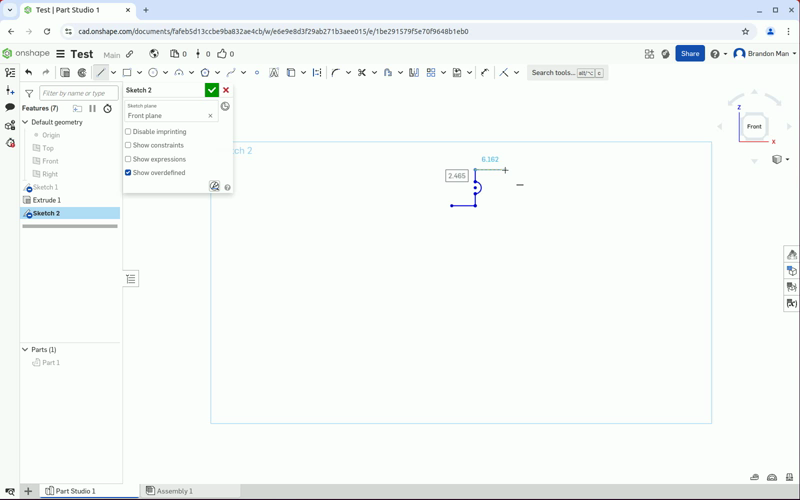
key_down(shift)
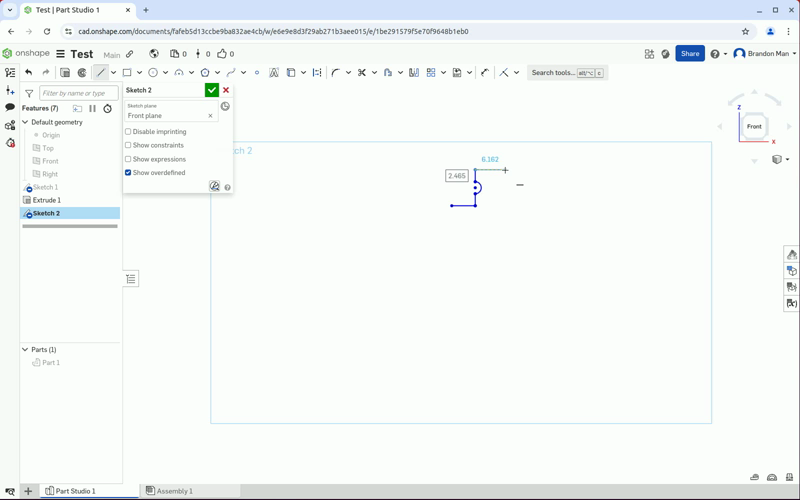
mouse_move(451, 205)
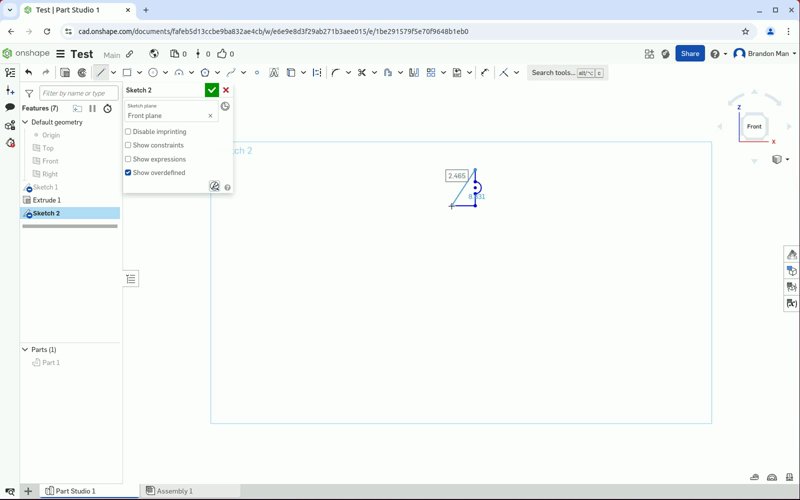
key_up(shift)
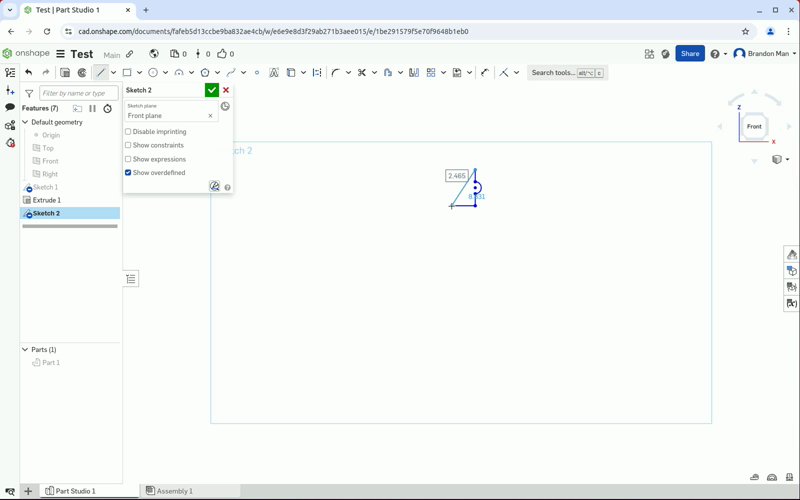
click(451, 205)
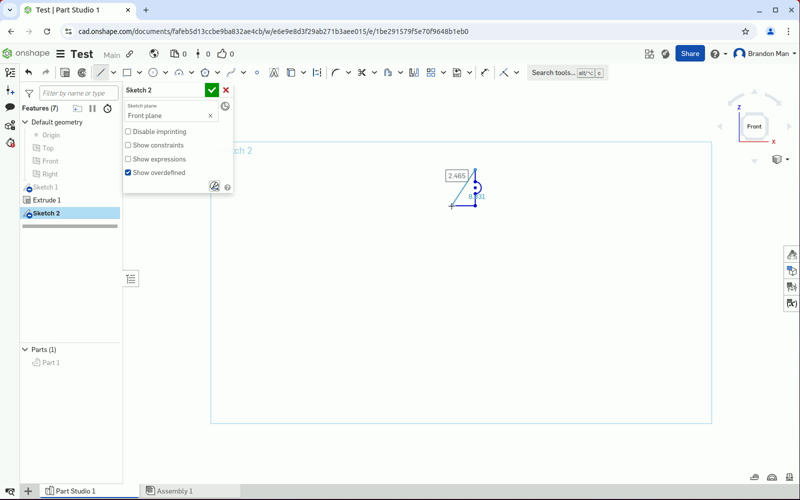
key(esc)
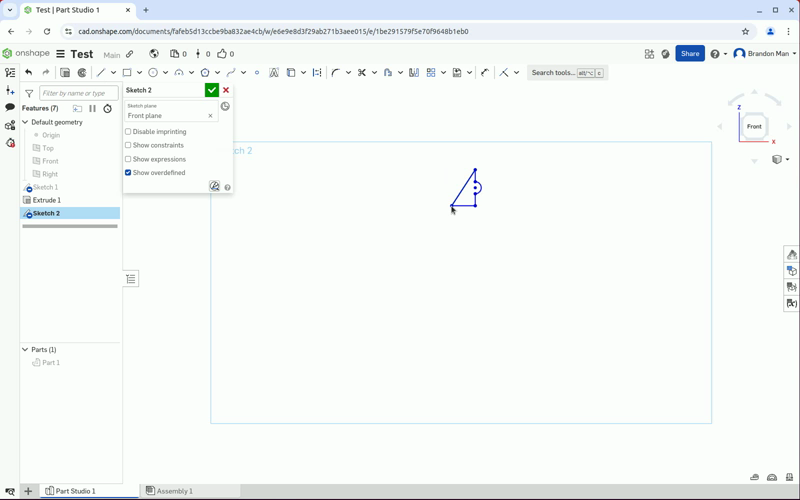
mouse_move(475, 190)
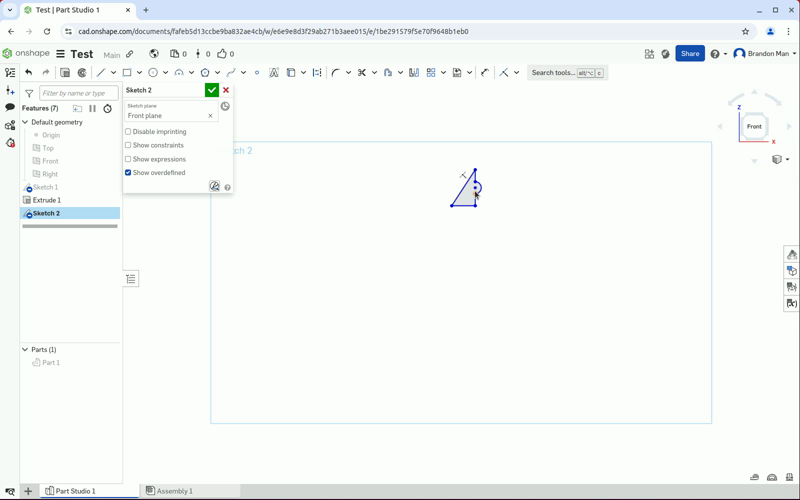
scroll(6)
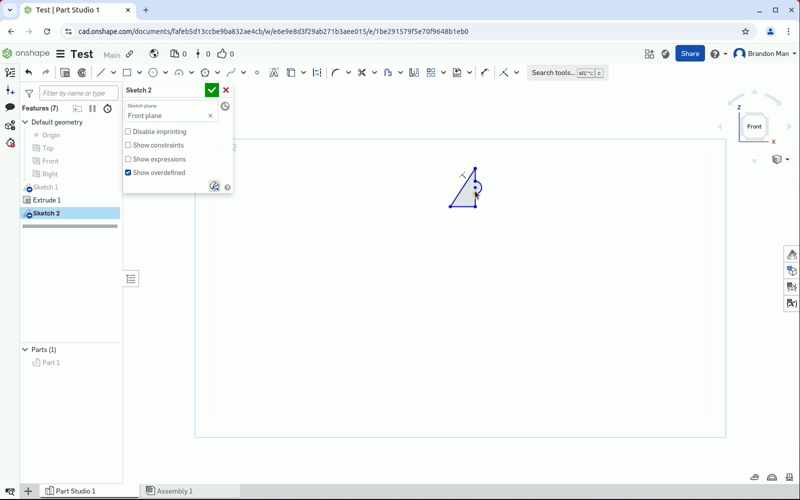
scroll(6)
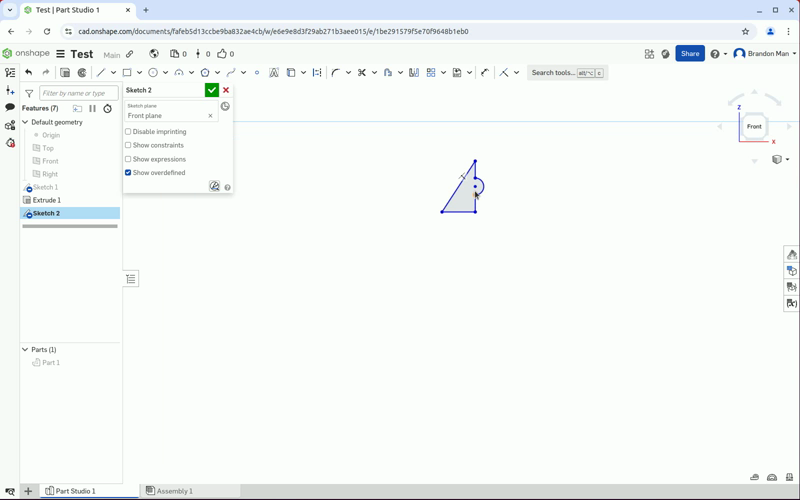
scroll(6)
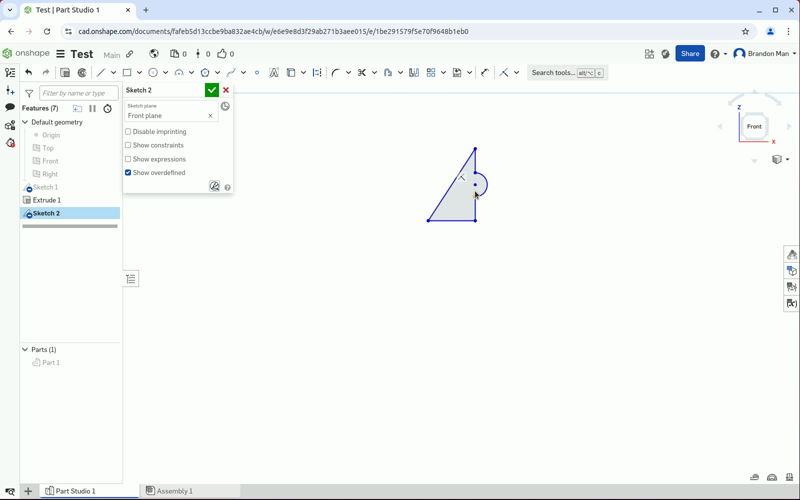
scroll(6)
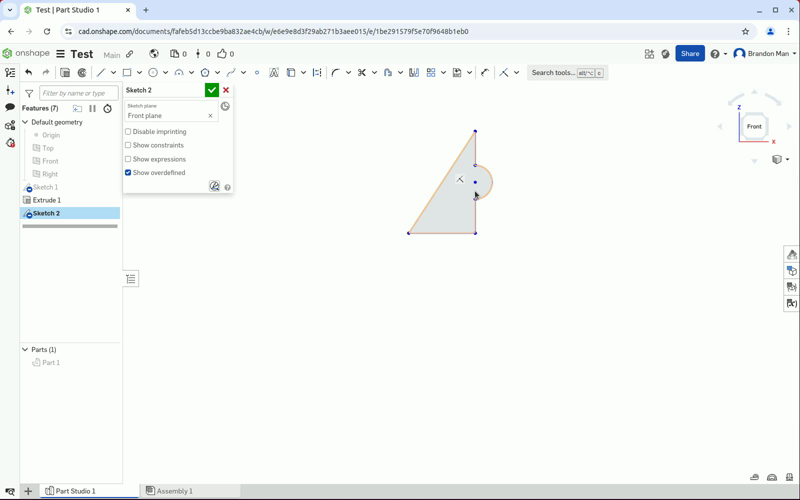
scroll(6)
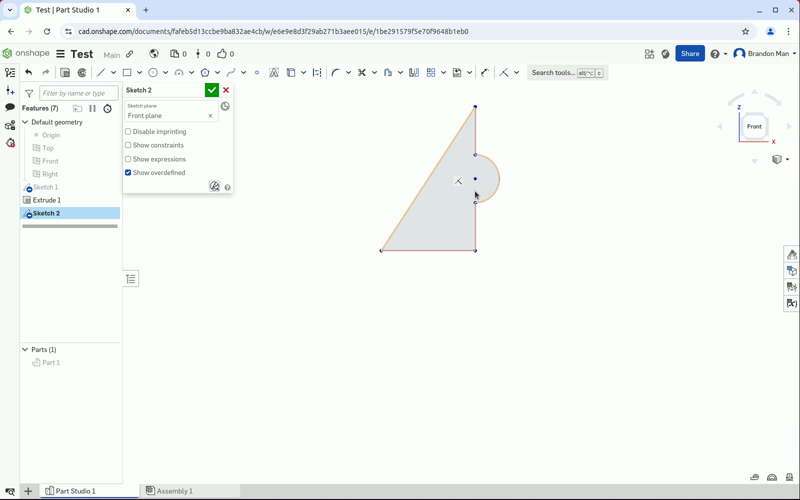
scroll(6)
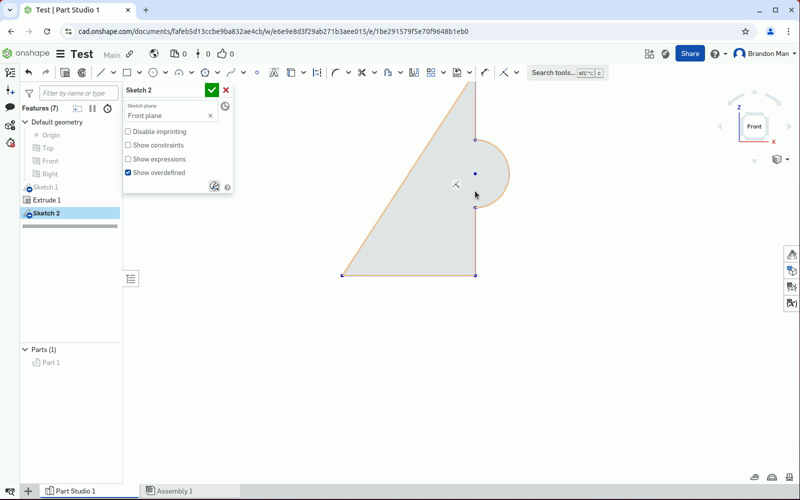
scroll(6)
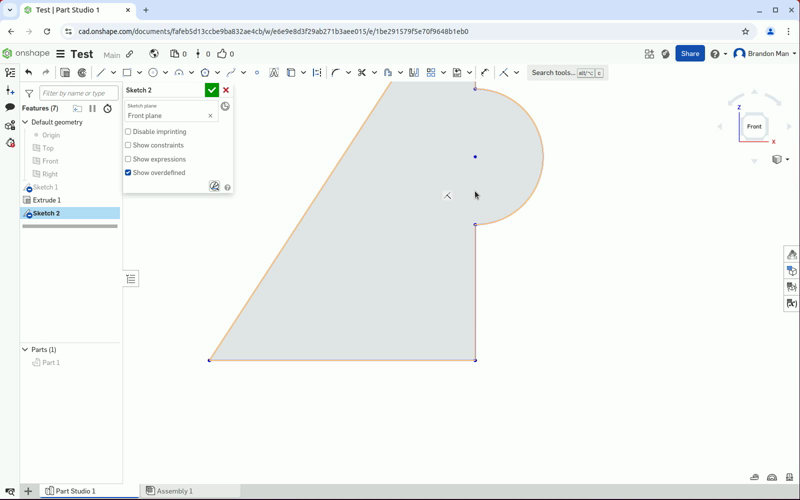
click(475, 190)
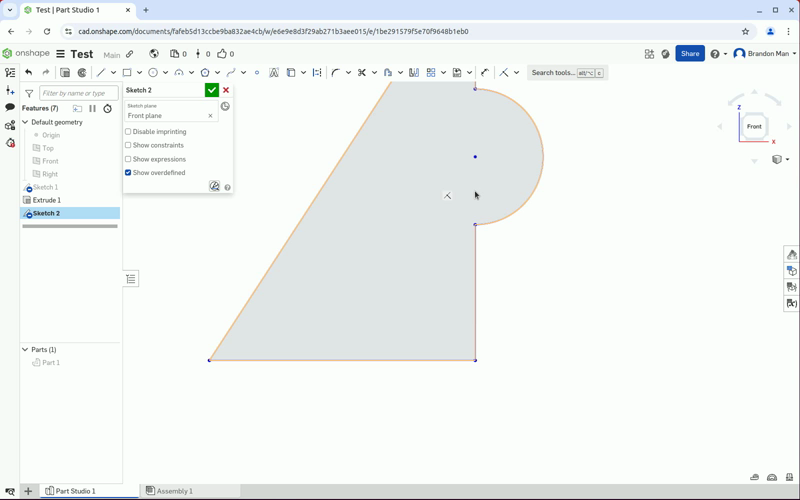
scroll(-6)
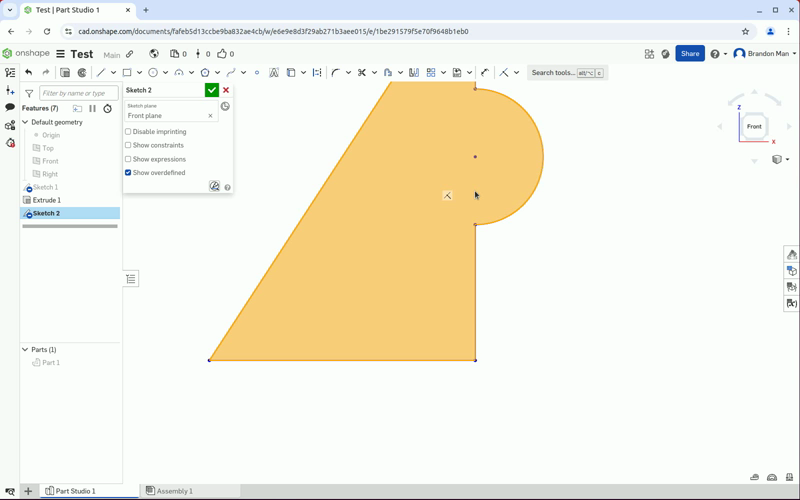
scroll(-6)
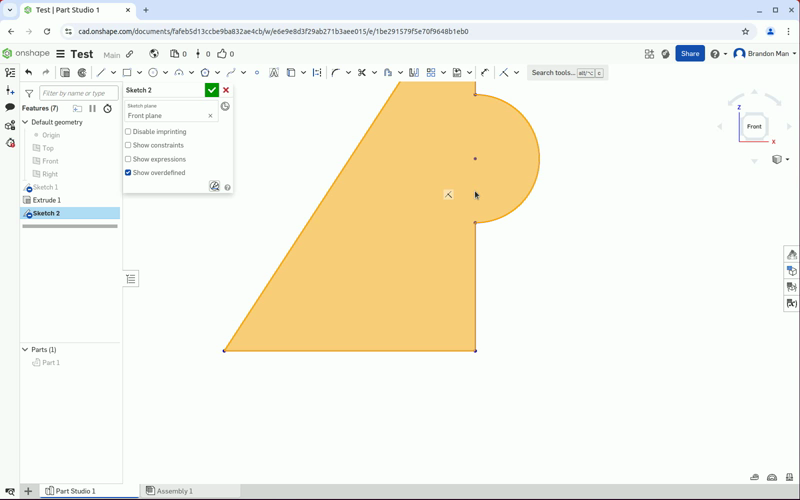
scroll(-6)
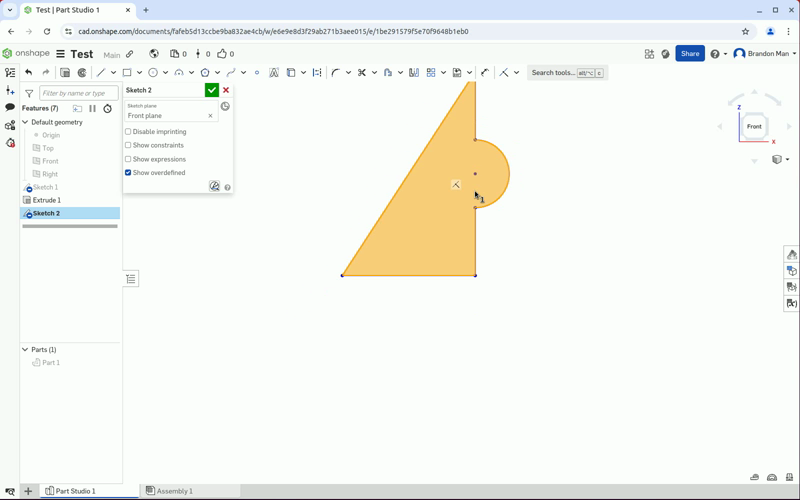
scroll(-6)
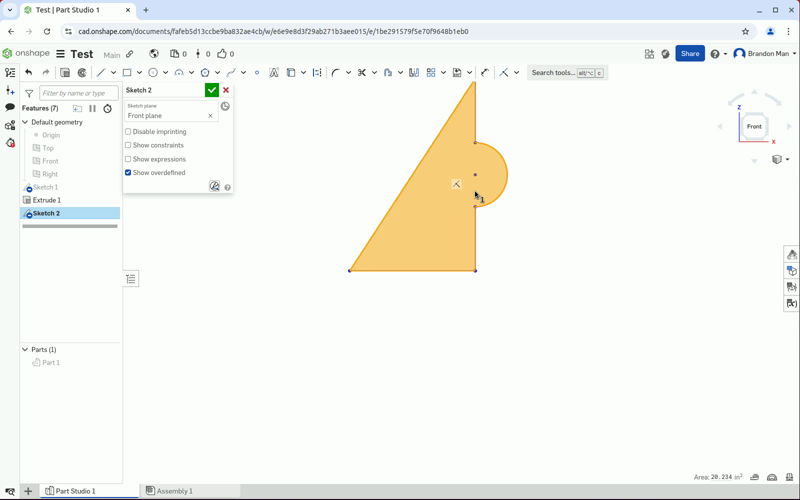
scroll(-6)
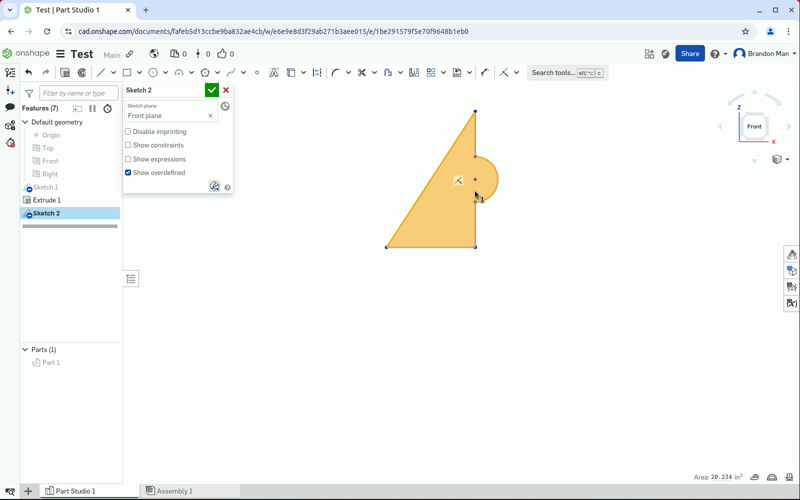
scroll(-6)
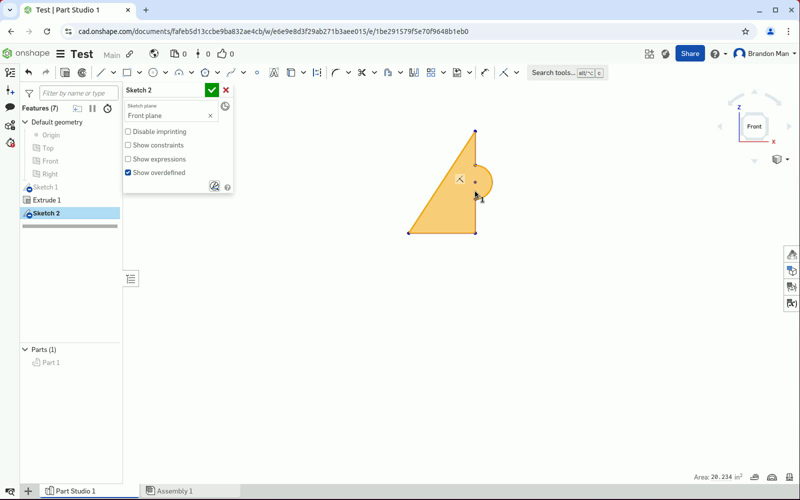
scroll(-6)
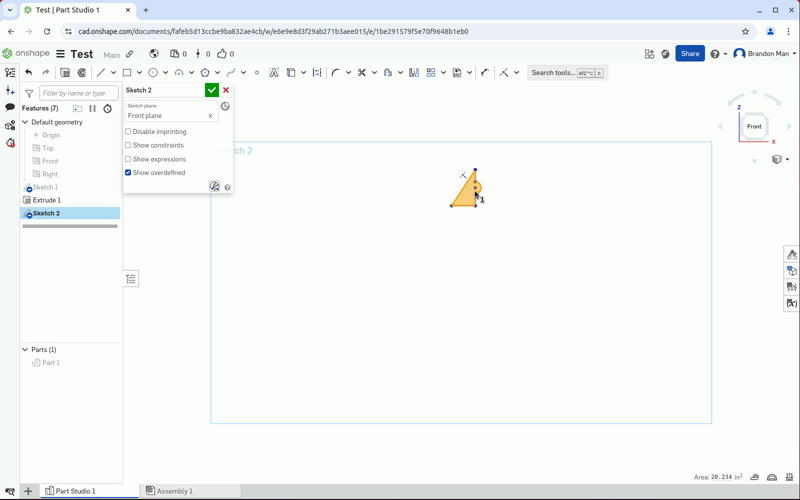
mouse_move(73, 352)
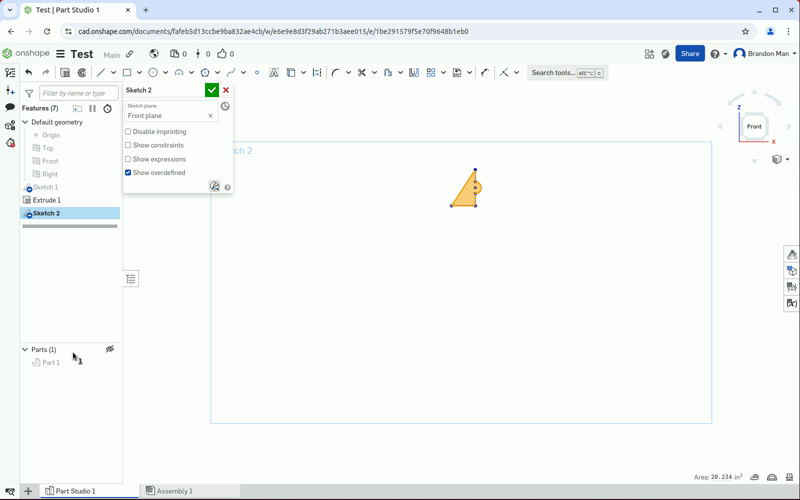
key(shift+y)
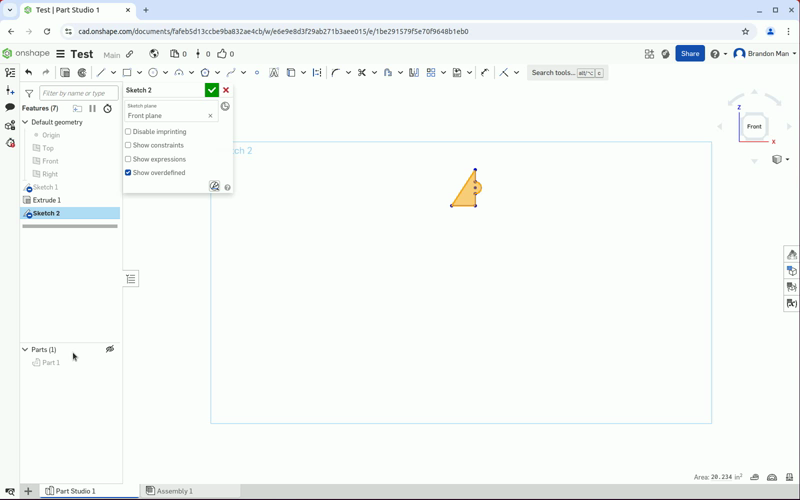
key(shift+e)
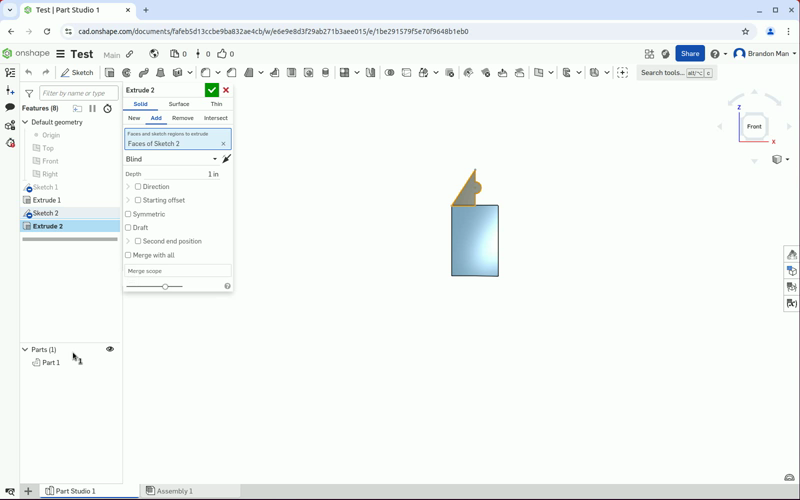
mouse_move(143, 106)
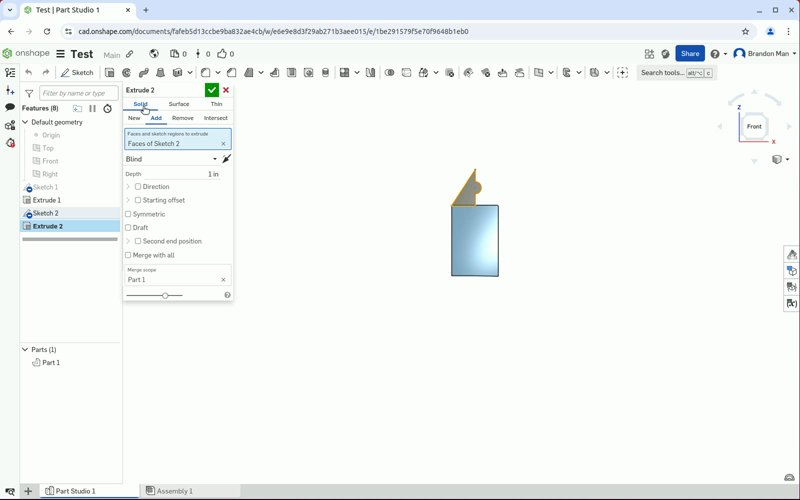
click(143, 106)
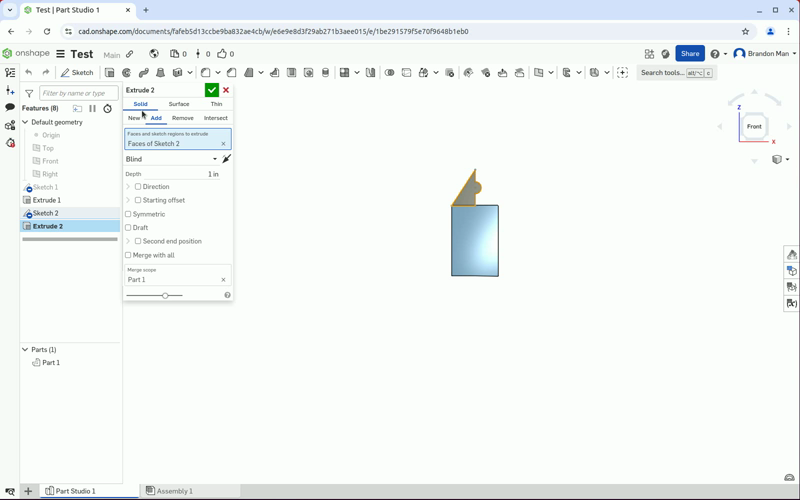
mouse_move(137, 120)
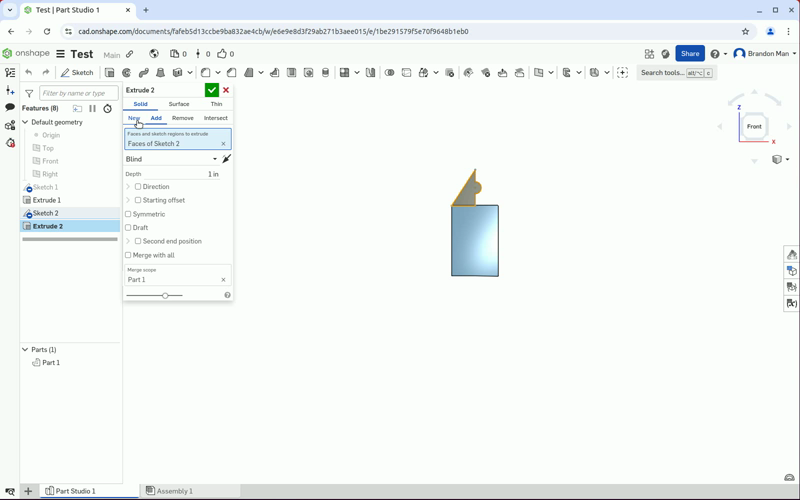
click(137, 120)
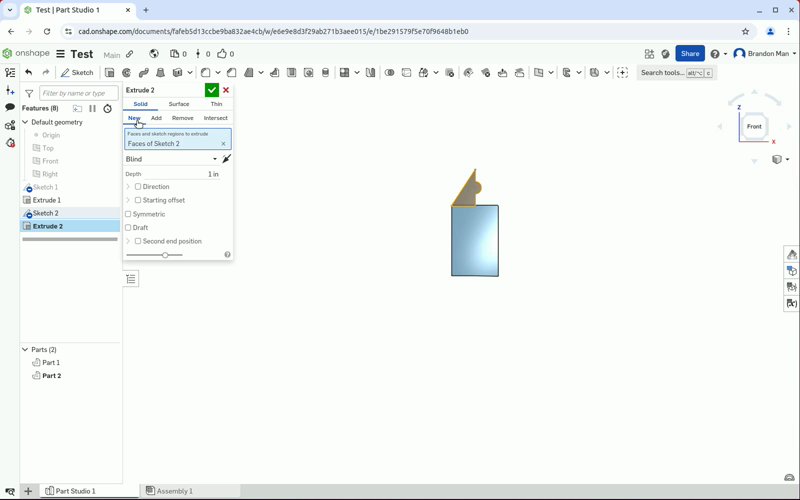
key(tab, 4)
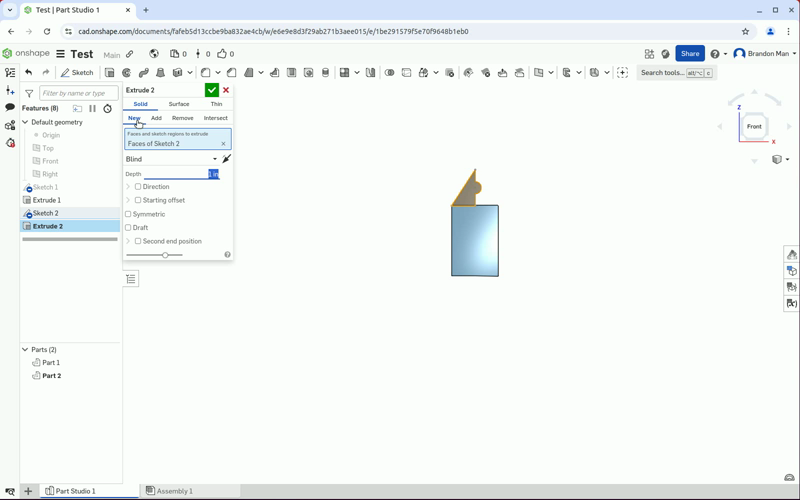
text(4.814)
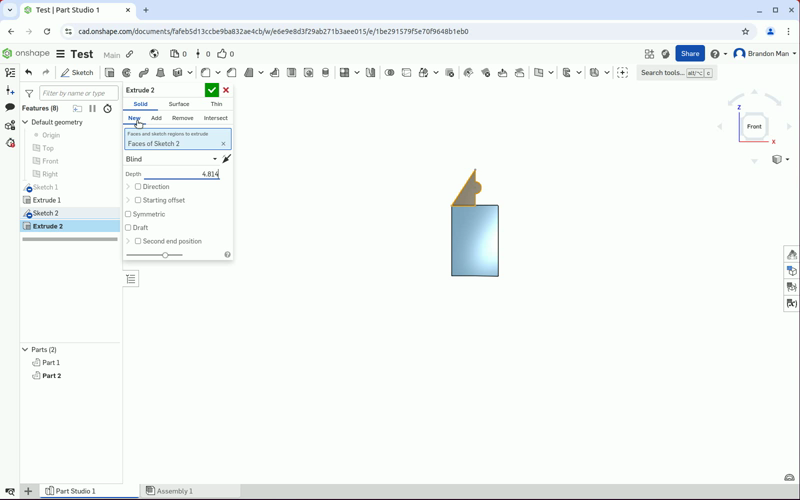
key(enter)
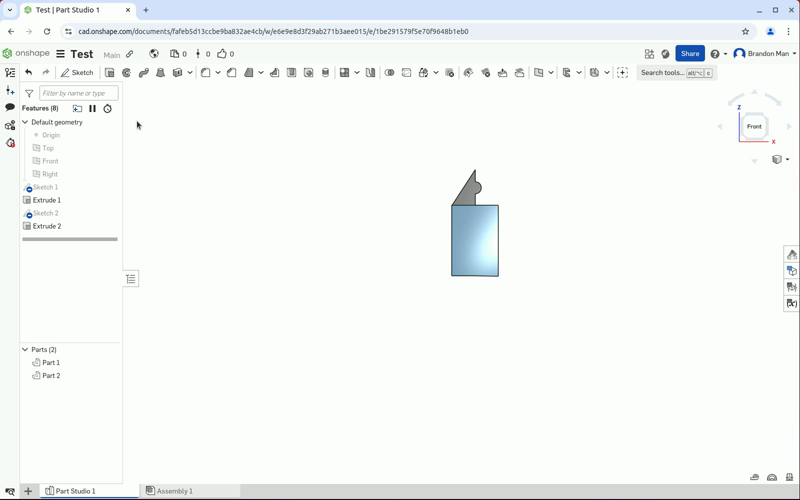
key(shift+h)
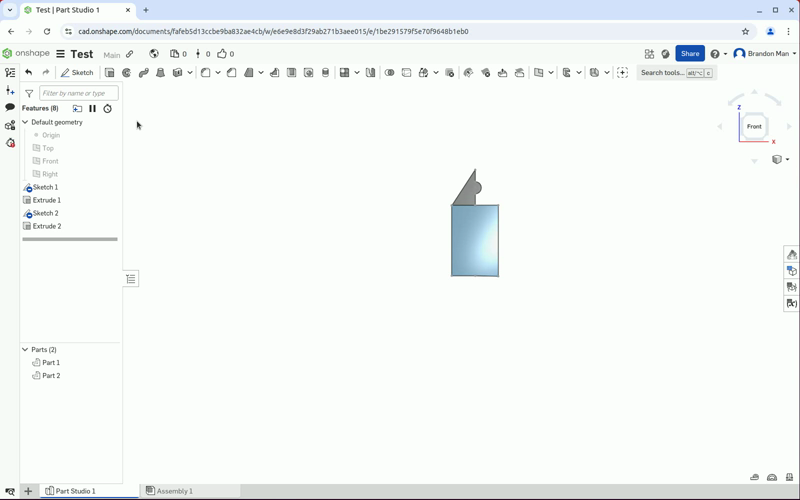
key(shift+h)
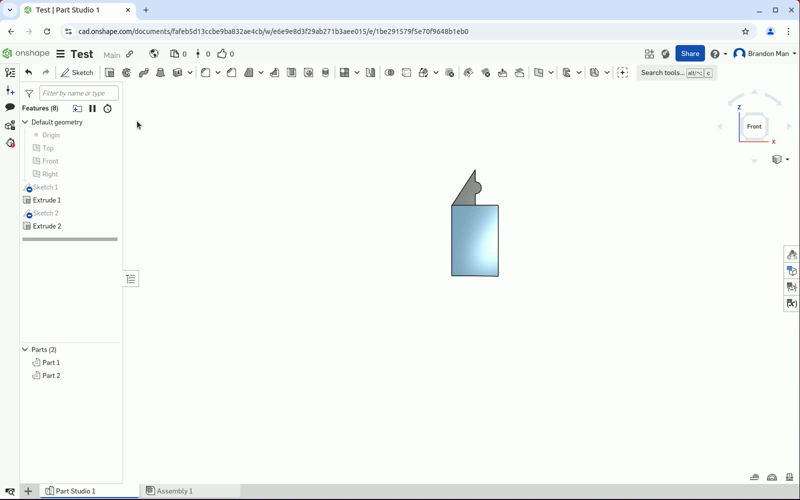
mouse_move(73, 189)
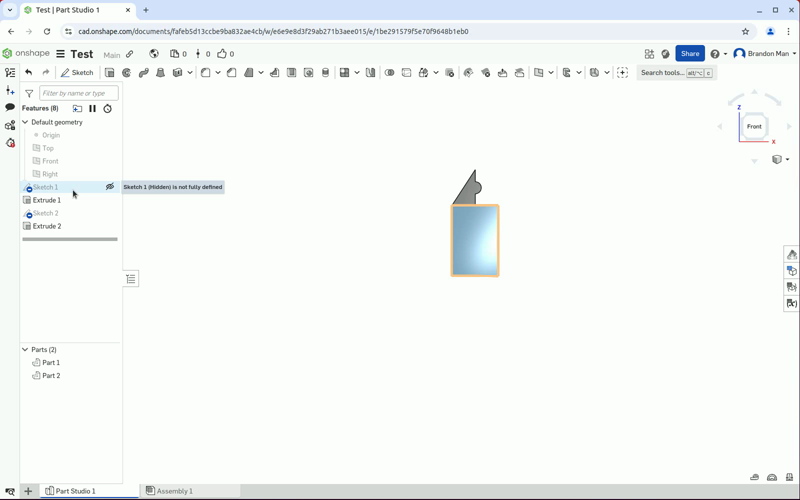
click(73, 189)
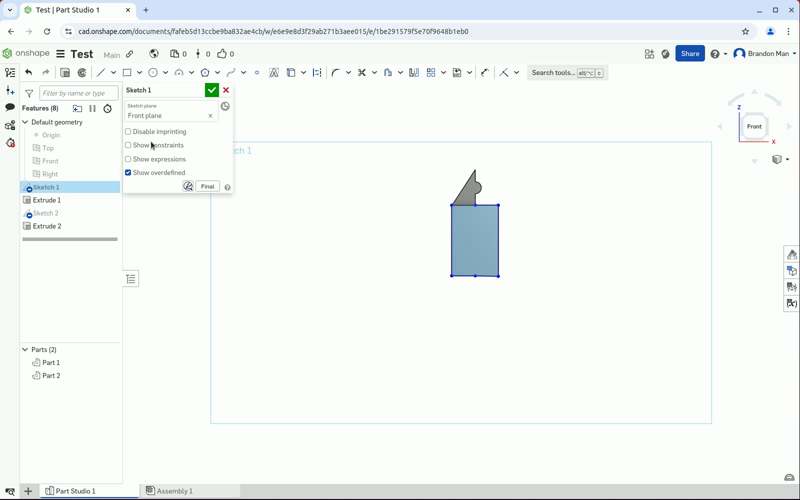
mouse_move(229, 92)
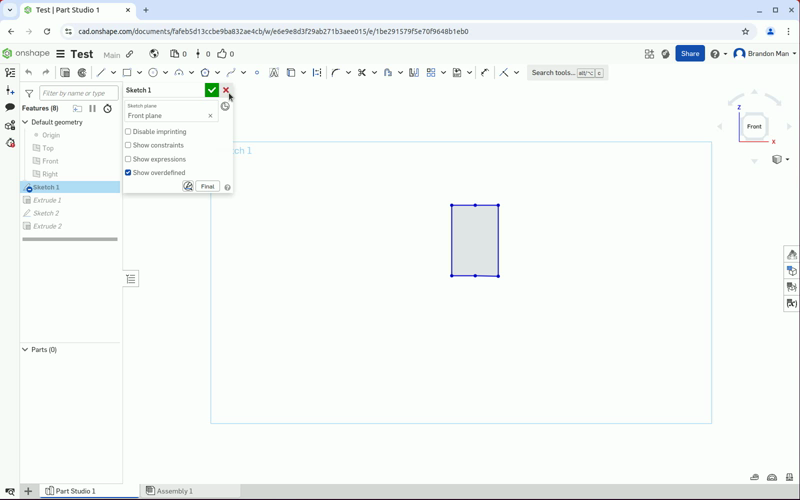
click(229, 92)
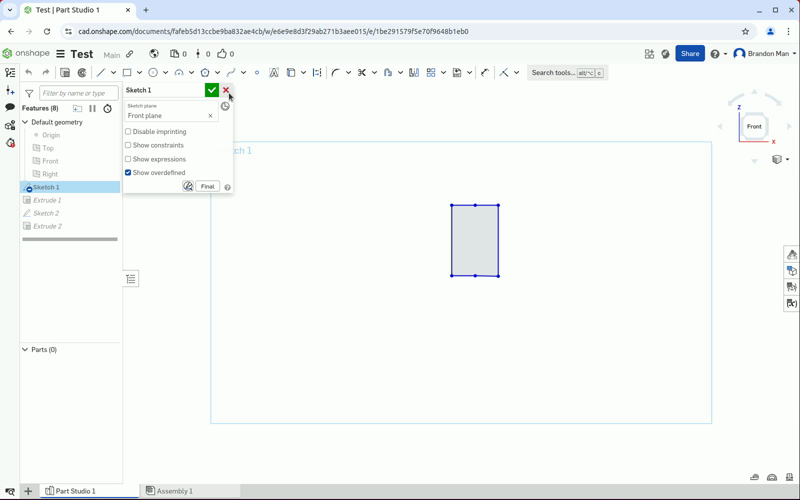
key(shift+s)
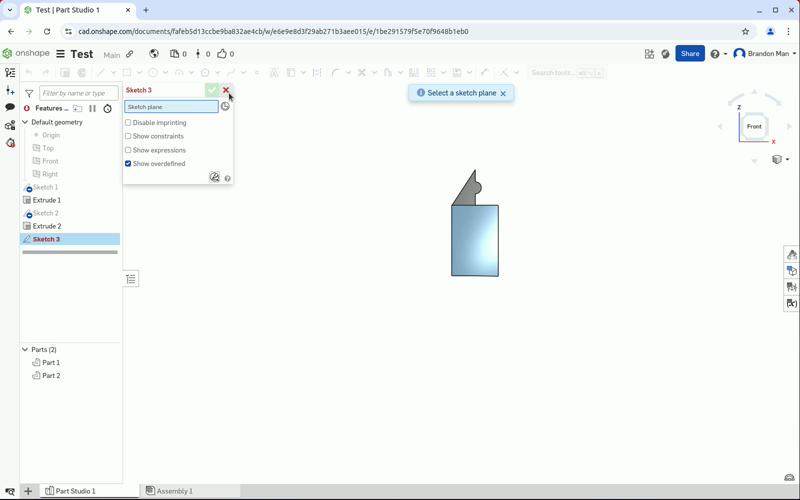
mouse_move(73, 163)
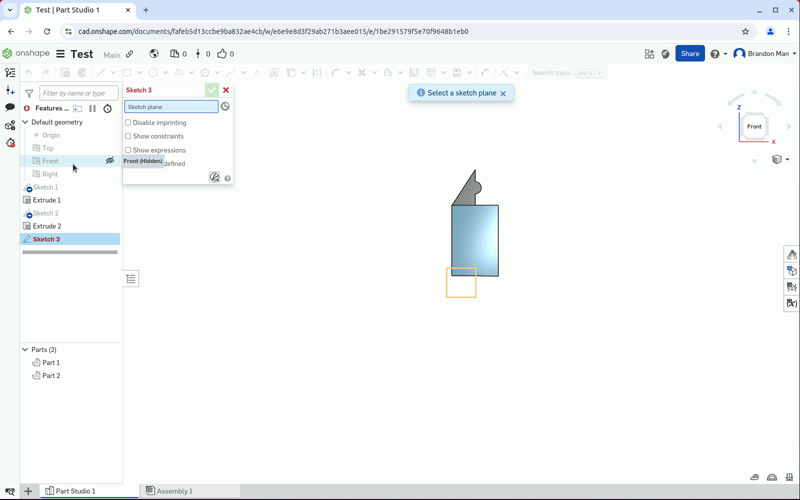
click(73, 163)
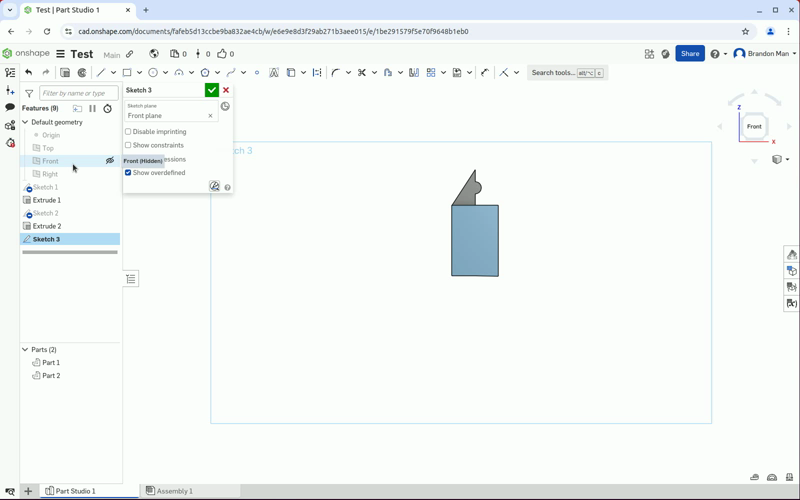
mouse_move(73, 352)
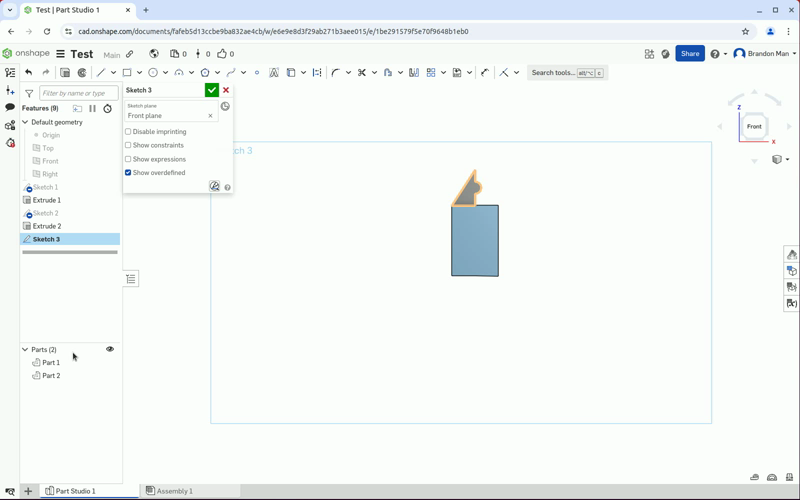
key(y)
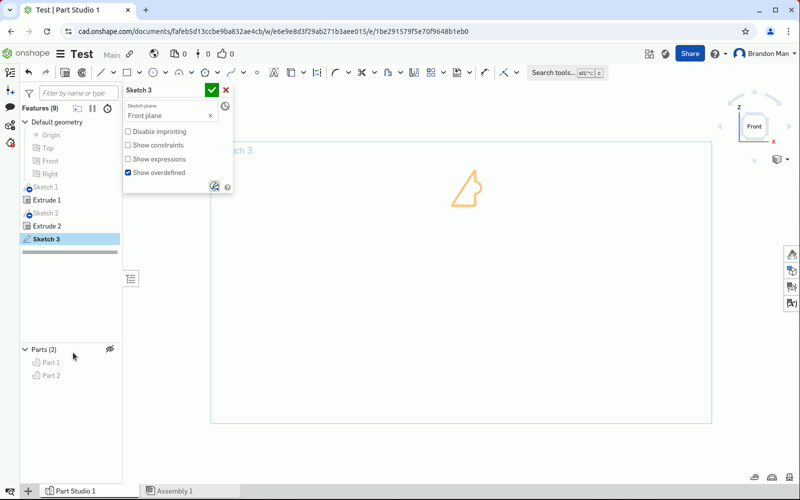
key(l)
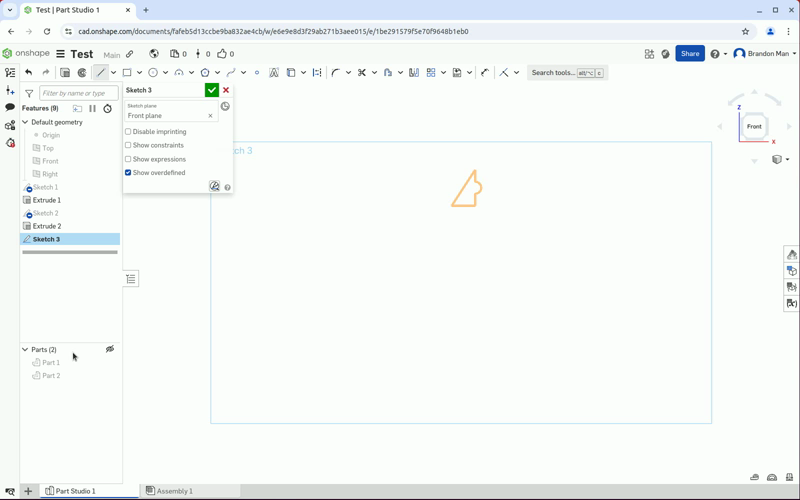
key_down(shift)
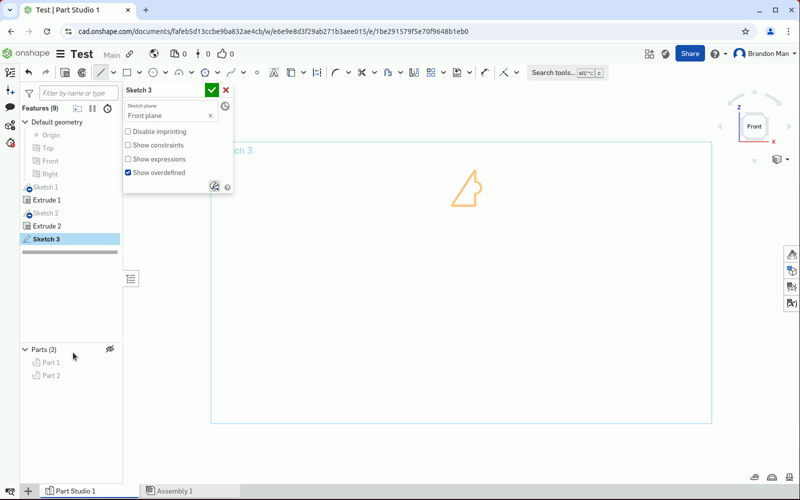
mouse_move(474, 205)
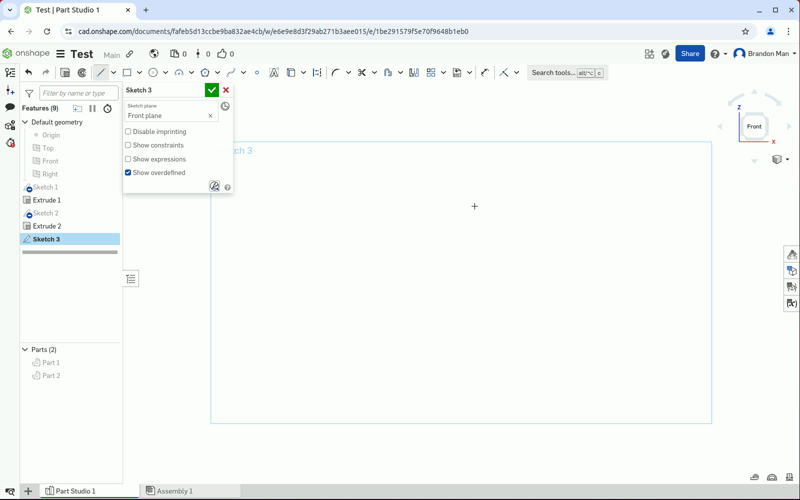
click(474, 205)
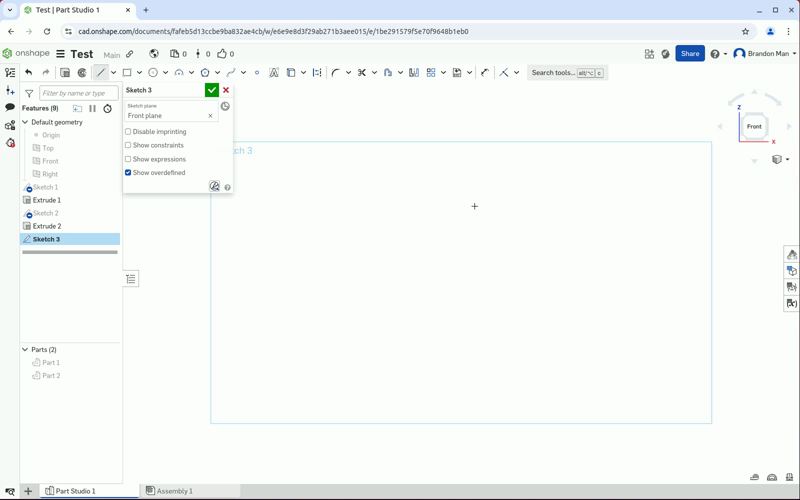
key_up(shift)
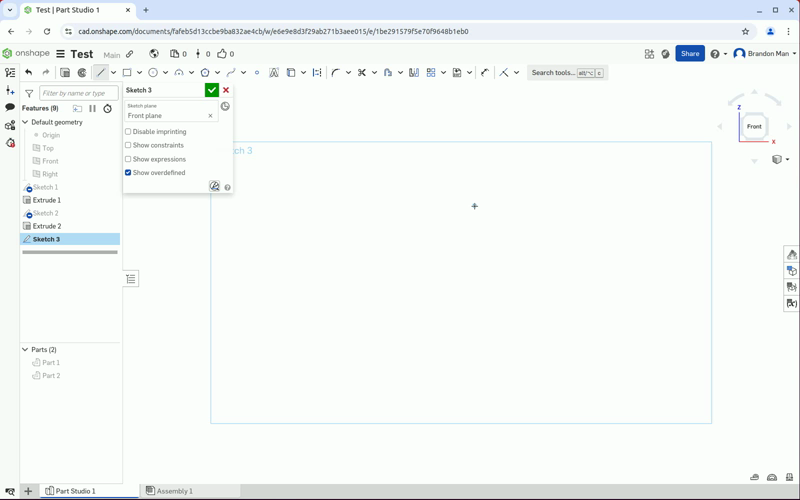
key_down(shift)
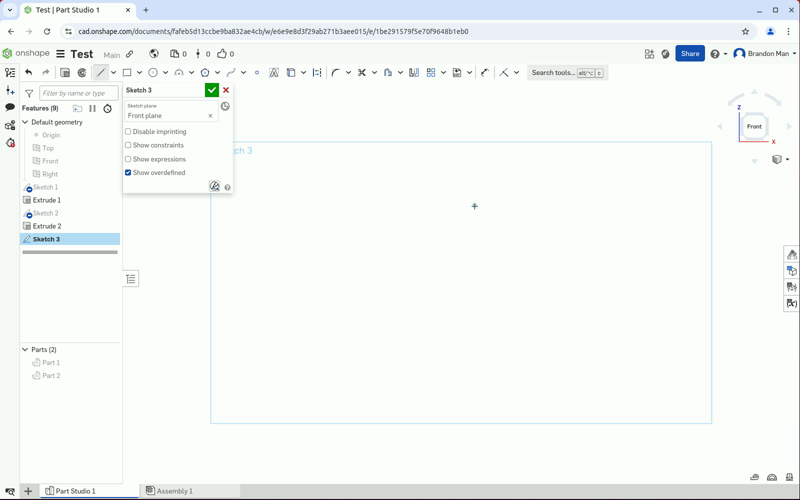
mouse_move(504, 205)
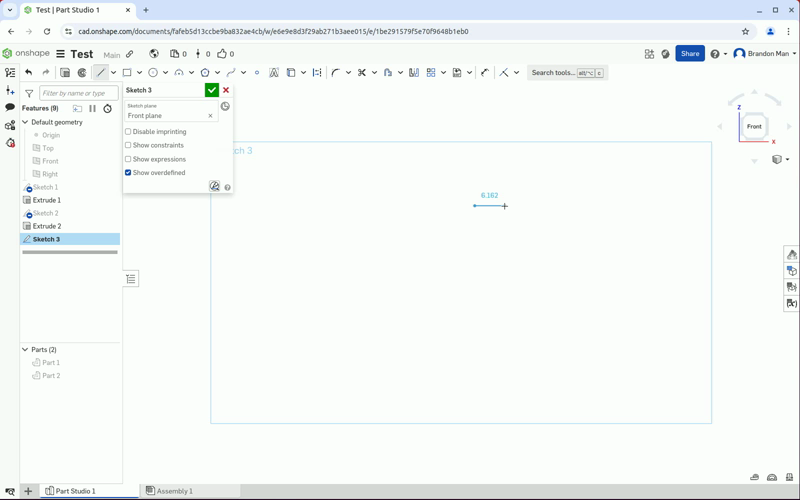
mouse_move(498, 205)
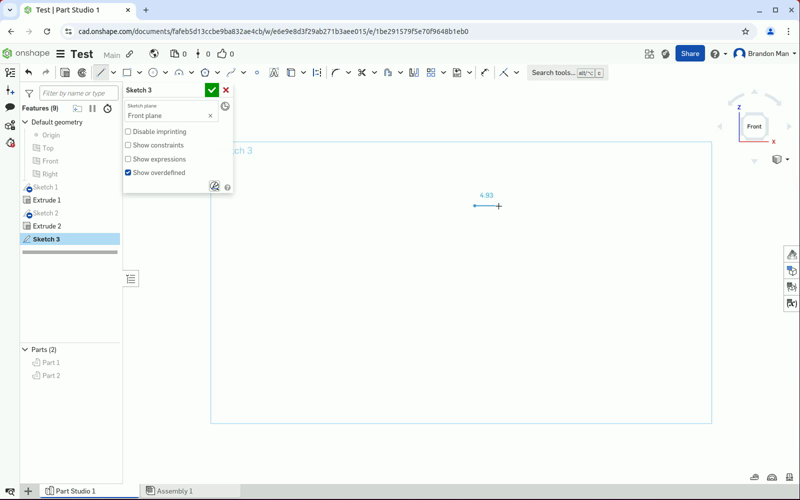
click(498, 205)
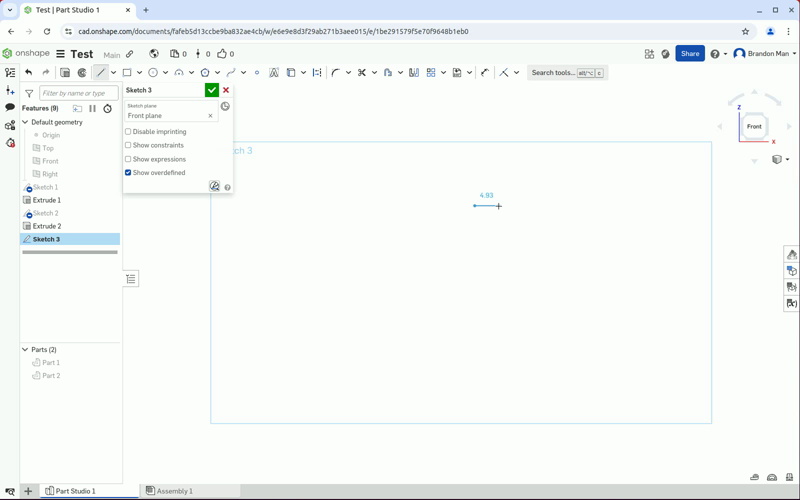
key_up(shift)
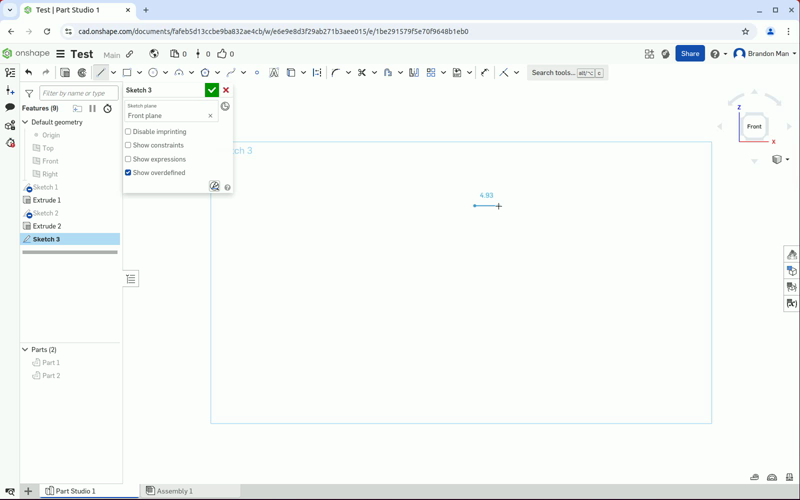
key_down(shift)
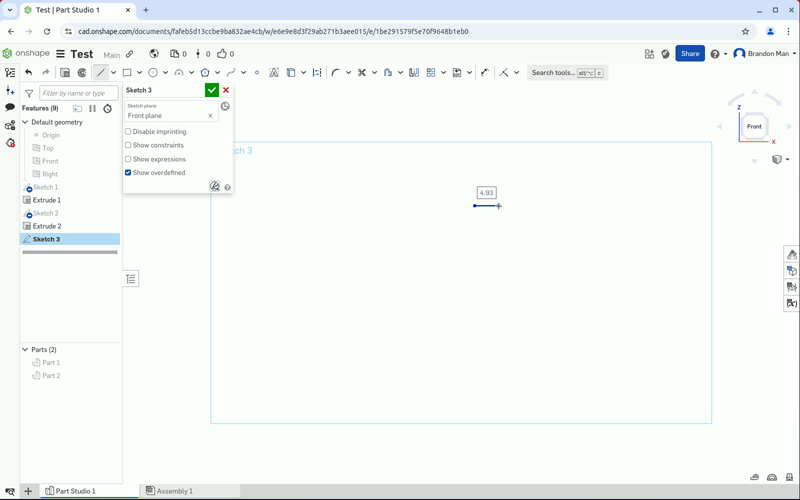
mouse_move(528, 205)
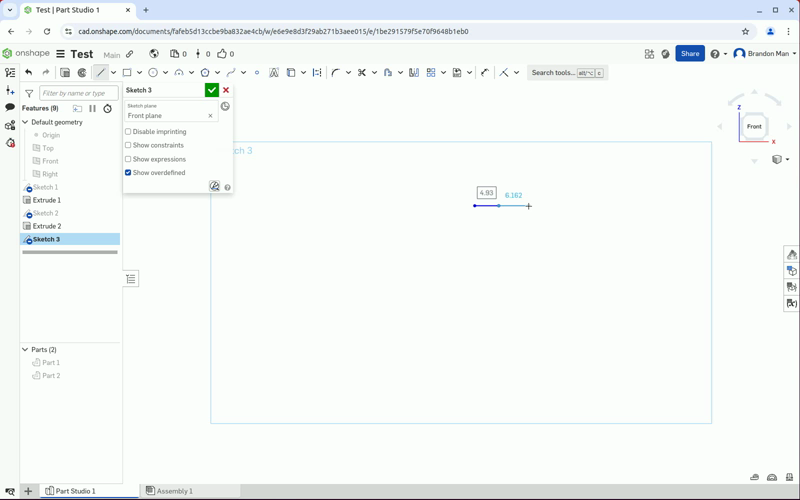
mouse_move(474, 169)
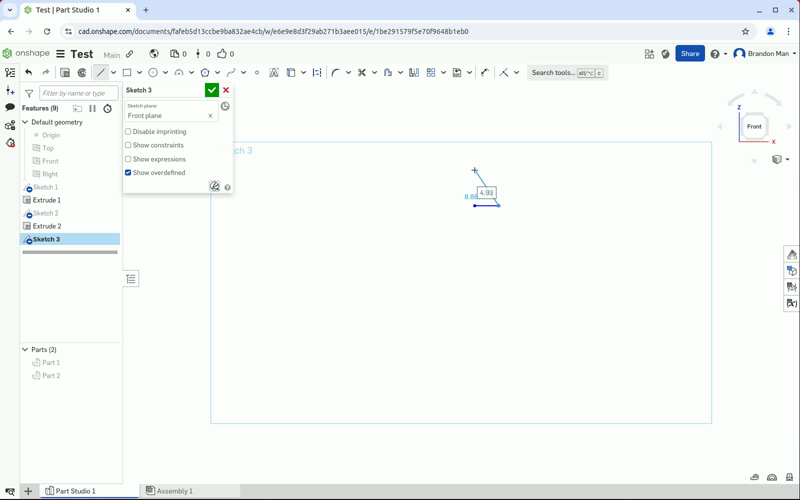
click(474, 169)
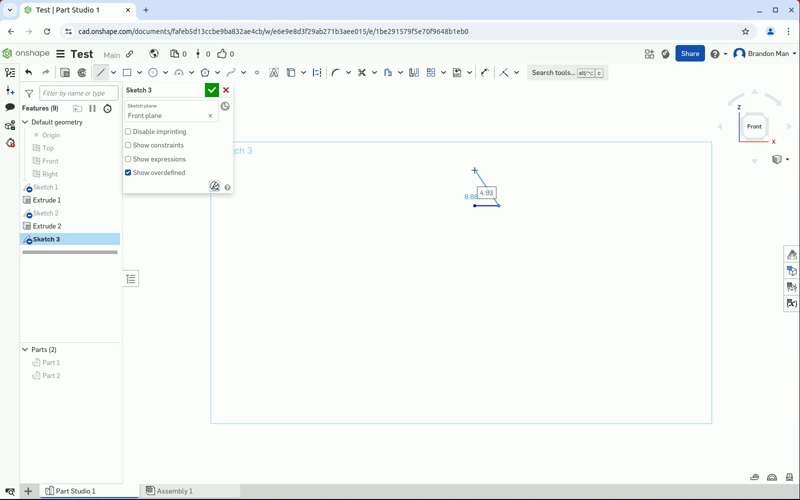
key_up(shift)
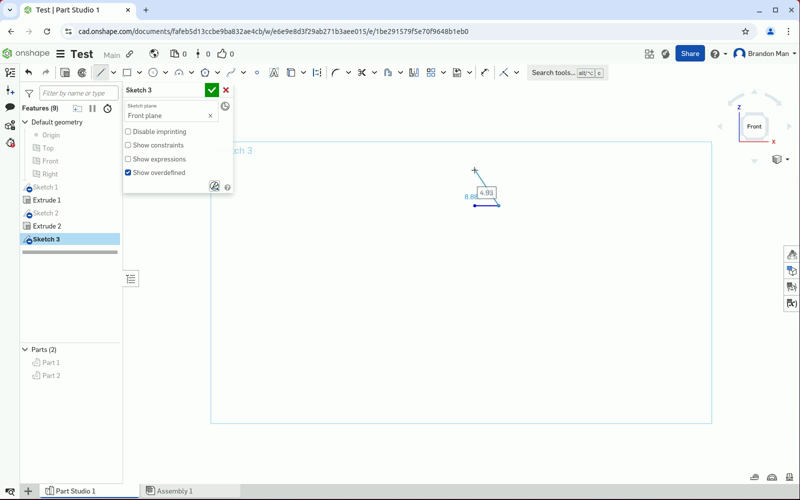
key_down(shift)
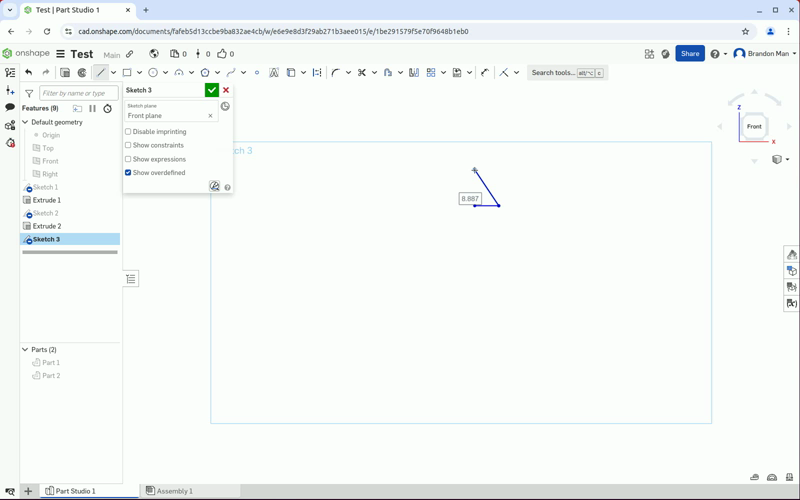
mouse_move(504, 169)
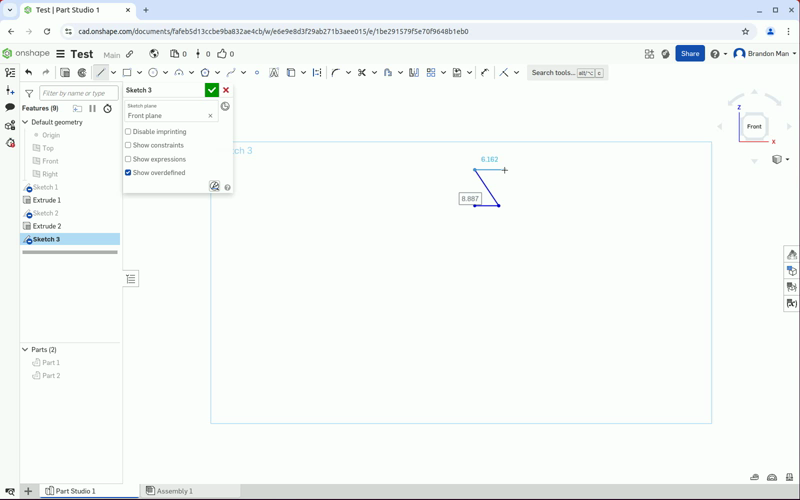
mouse_move(474, 181)
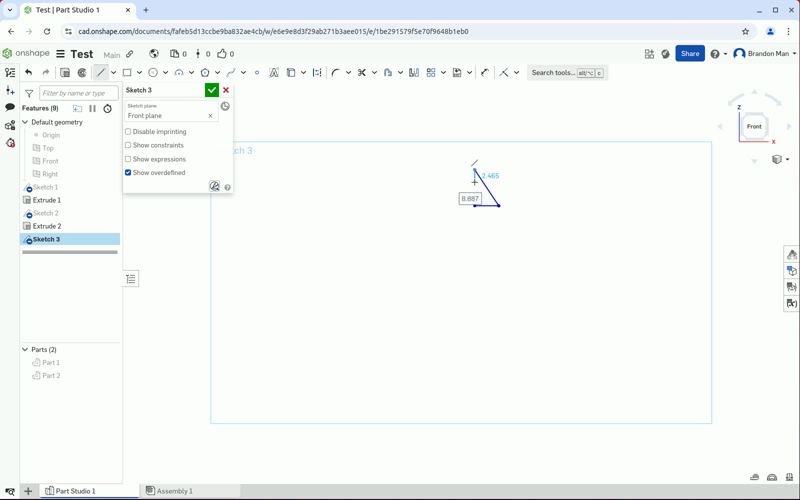
click(474, 181)
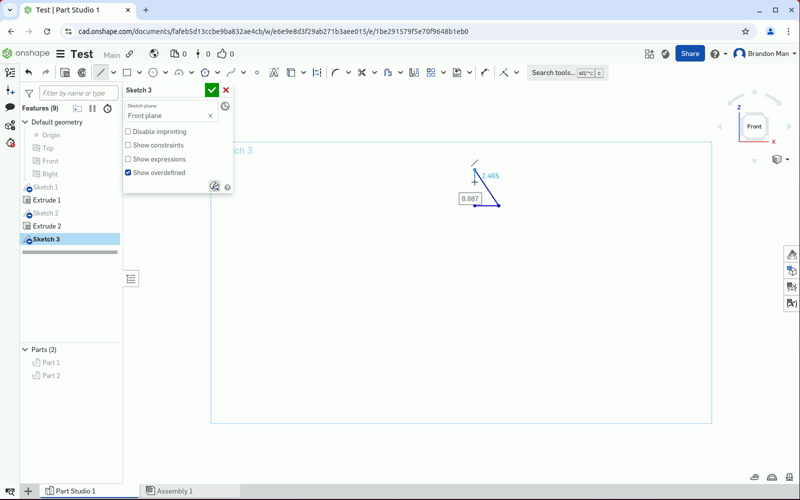
key_up(shift)
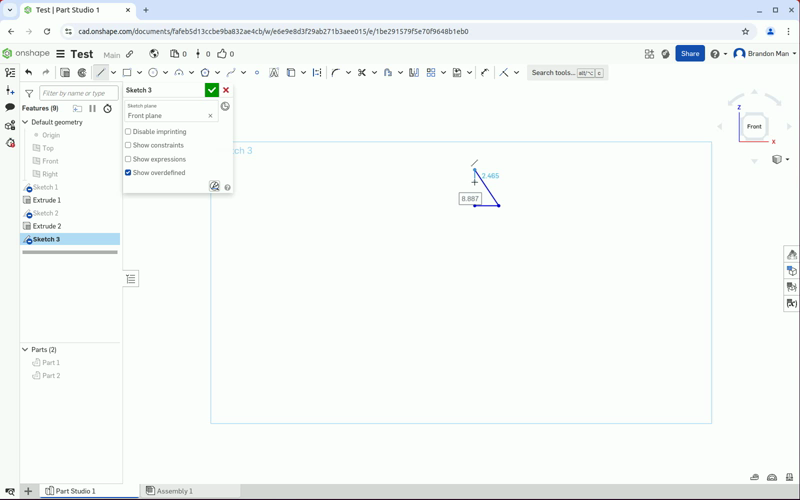
key(esc)
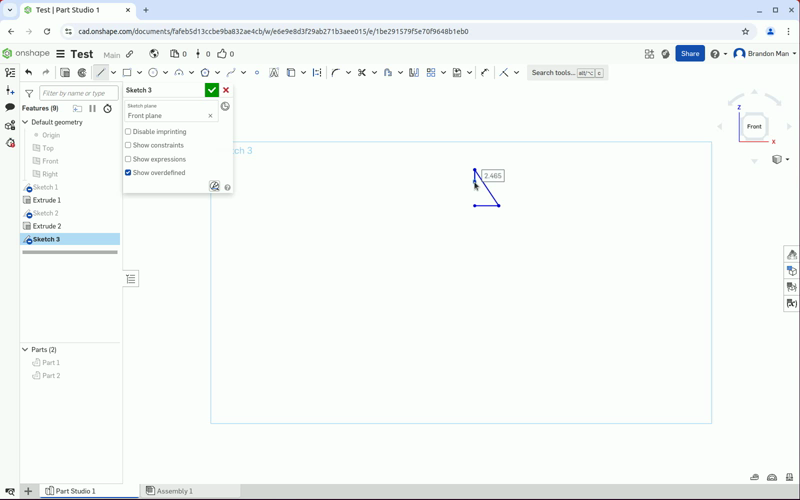
key(a)
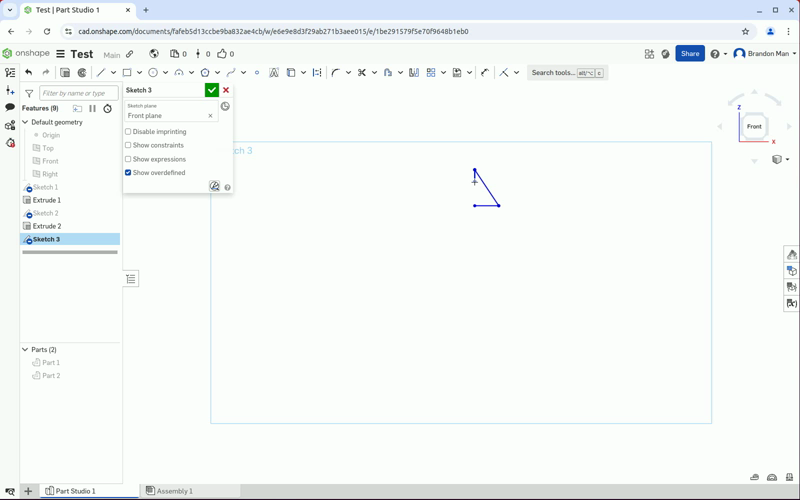
mouse_move(474, 181)
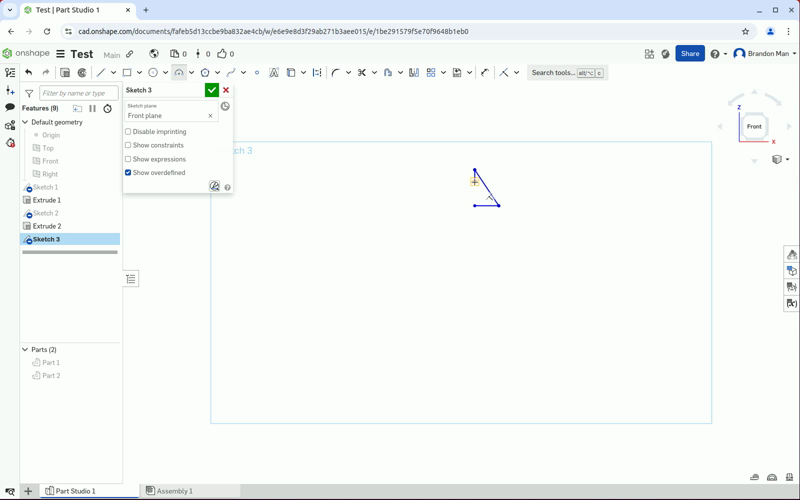
click(474, 181)
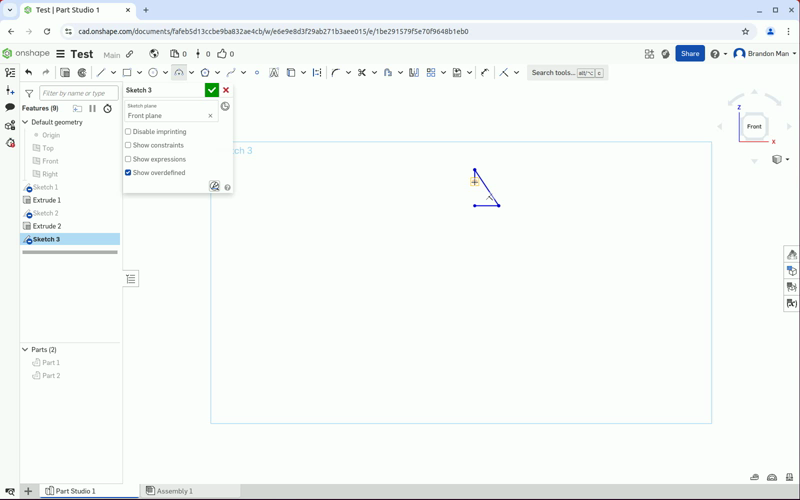
key_down(shift)
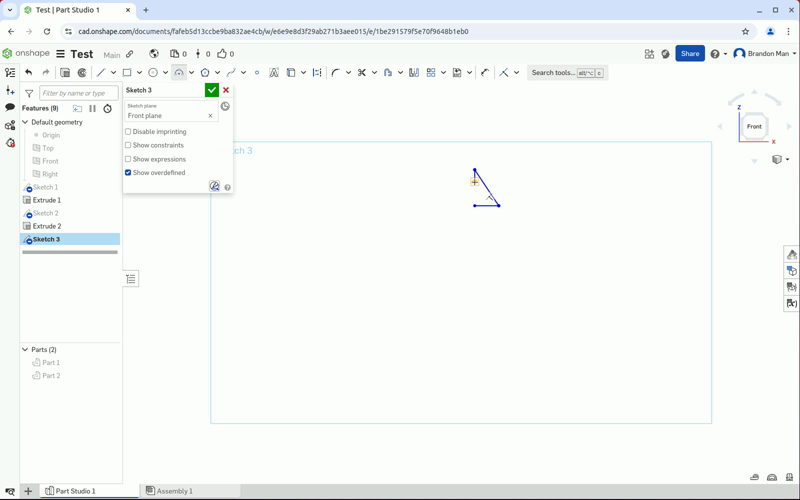
mouse_move(474, 193)
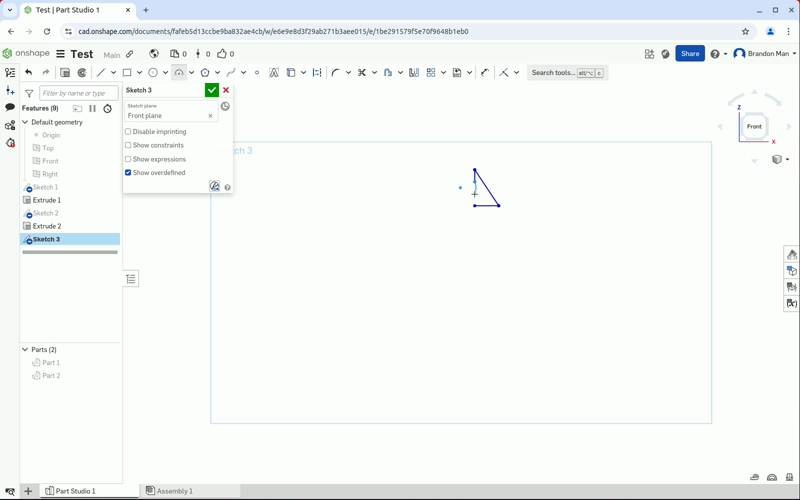
click(474, 193)
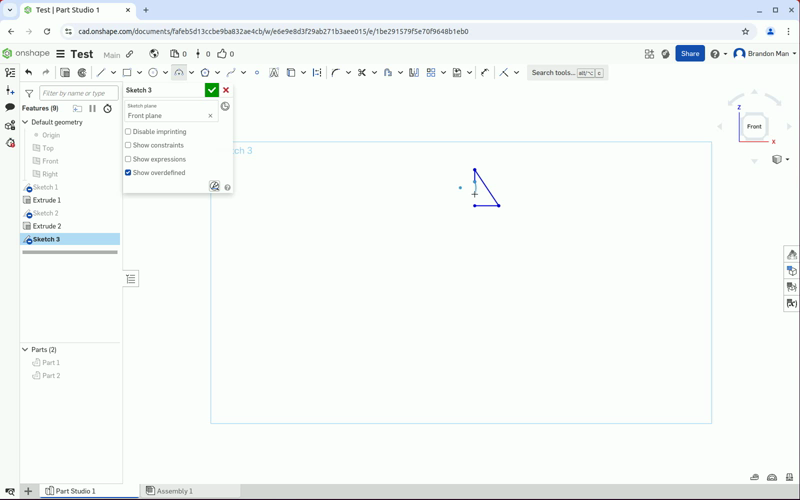
mouse_move(480, 187)
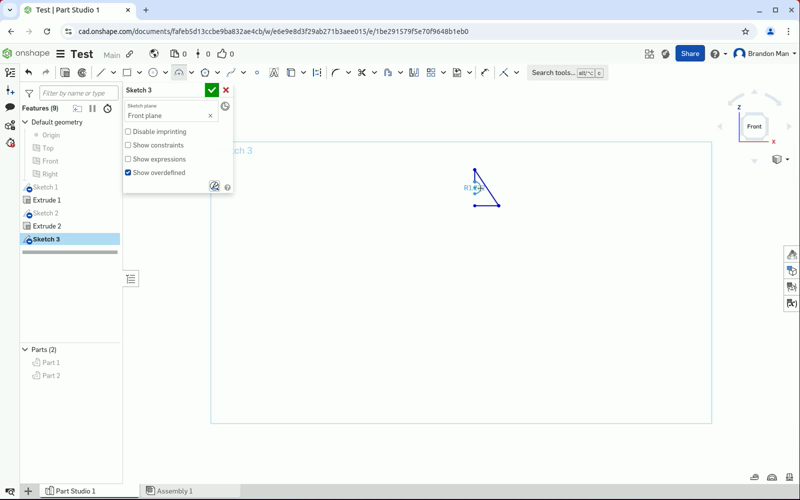
click(480, 187)
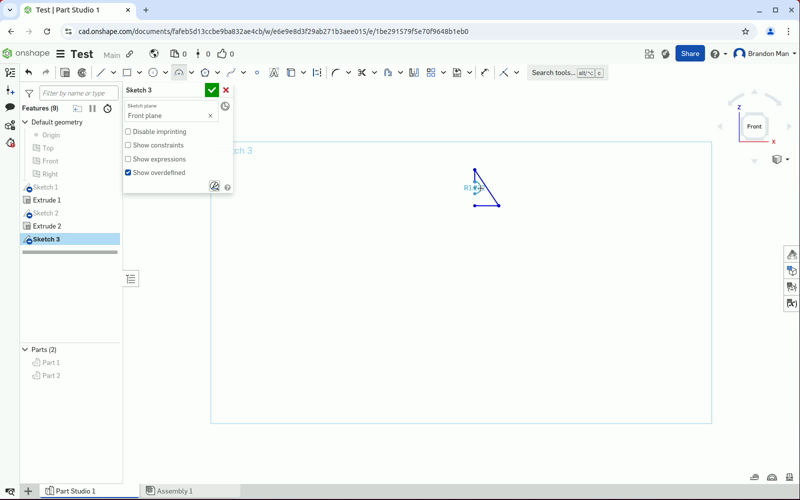
key_up(shift)
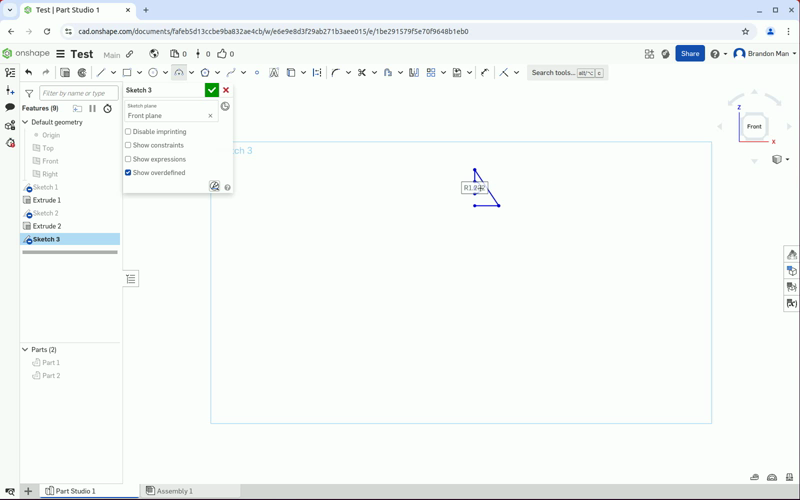
key(esc)
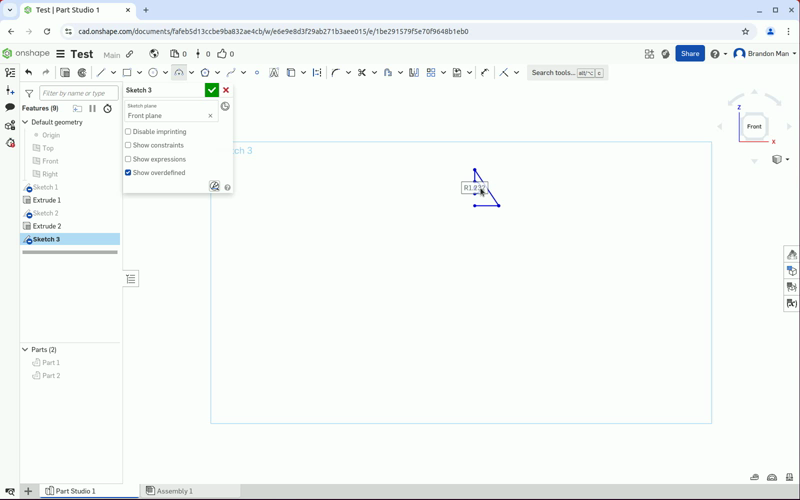
key(l)
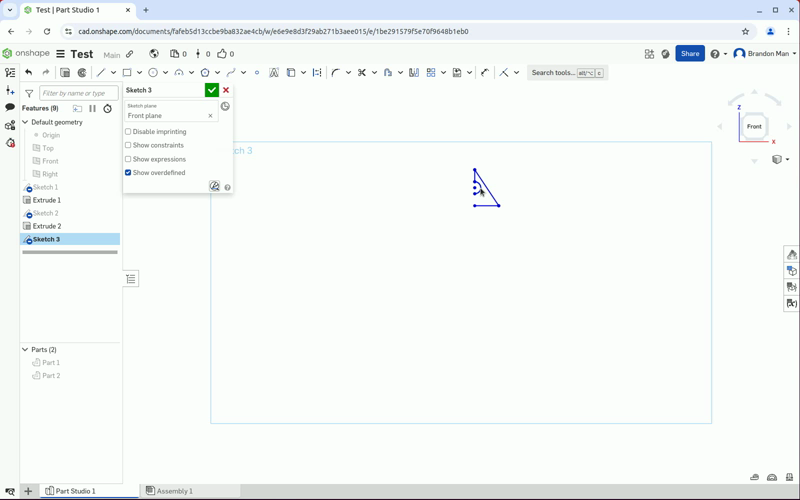
mouse_move(474, 193)
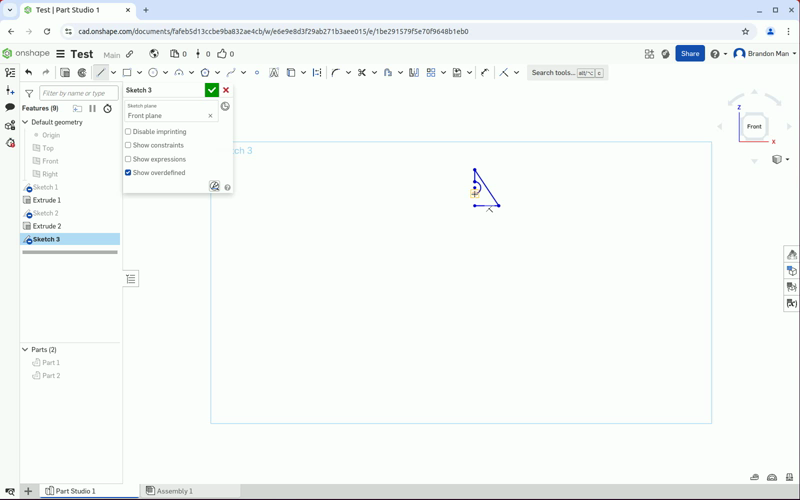
click(474, 193)
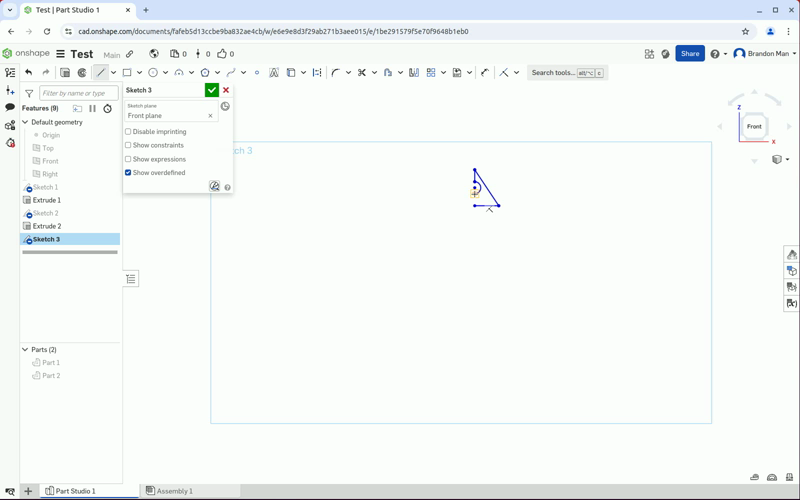
mouse_move(504, 193)
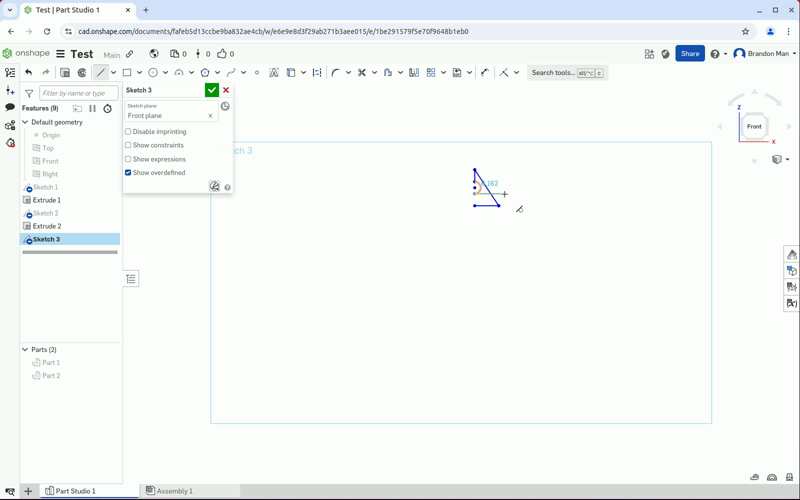
key_down(shift)
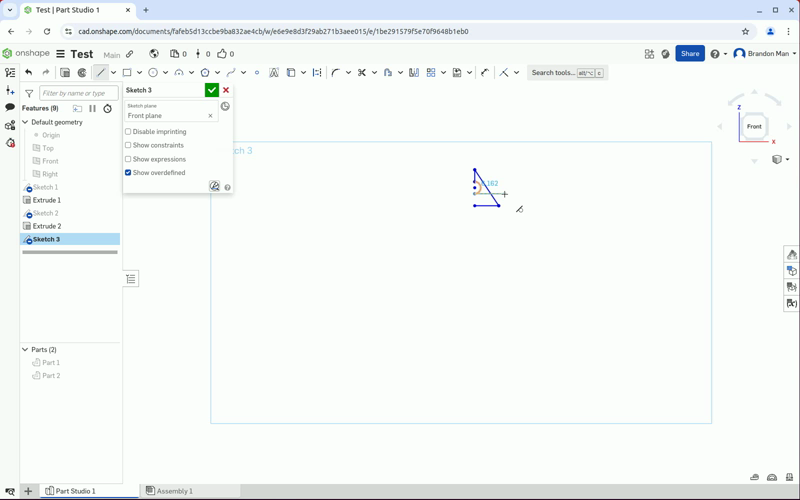
mouse_move(474, 205)
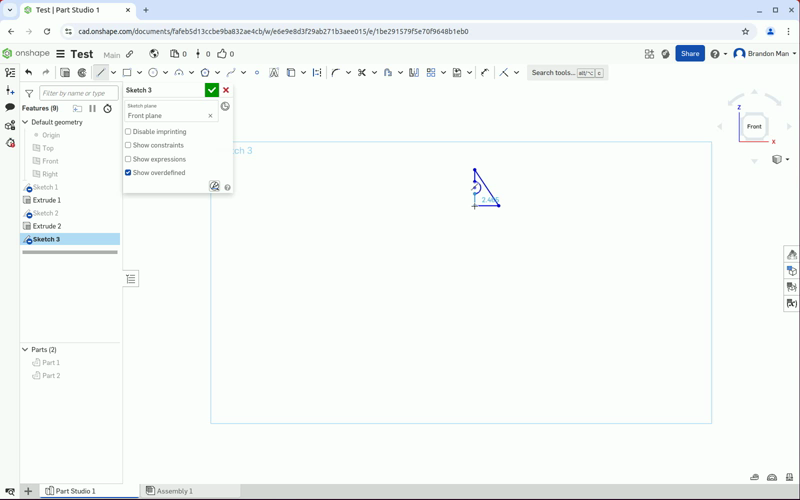
key_up(shift)
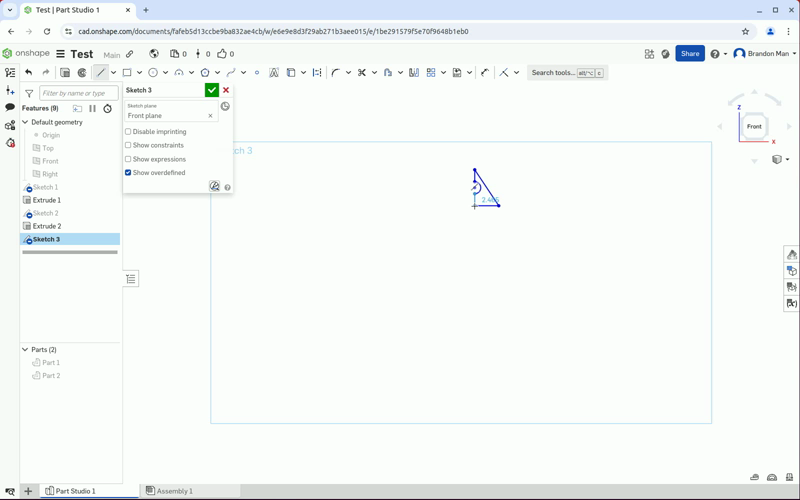
click(474, 205)
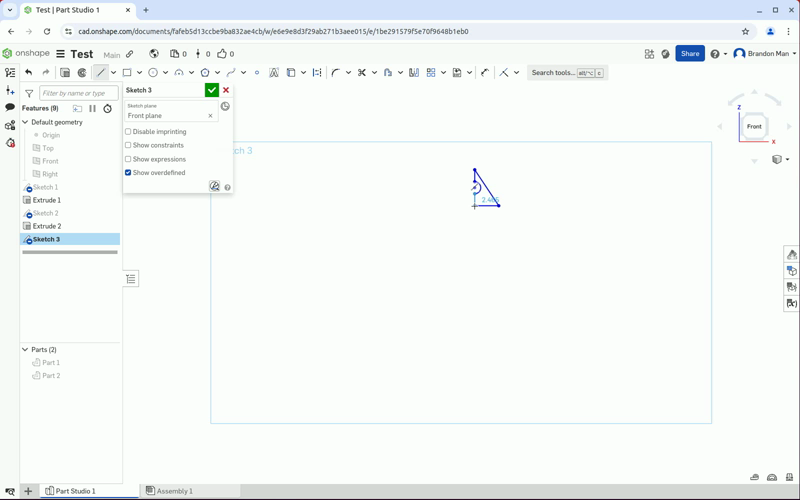
key(esc)
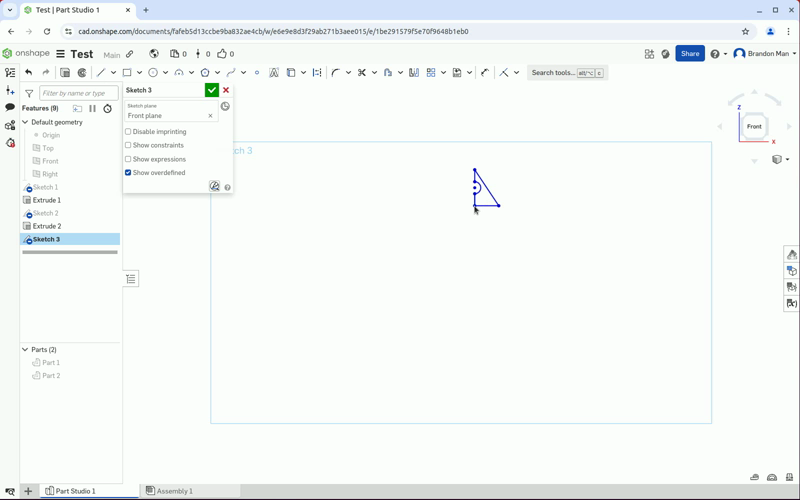
mouse_move(487, 202)
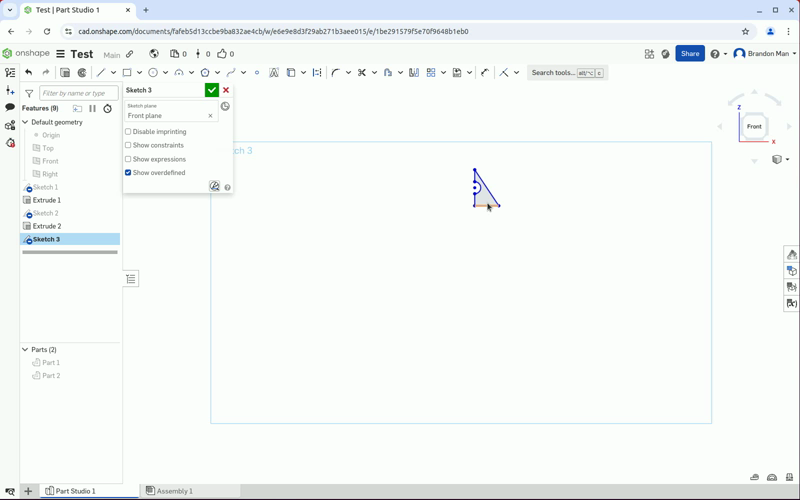
scroll(6)
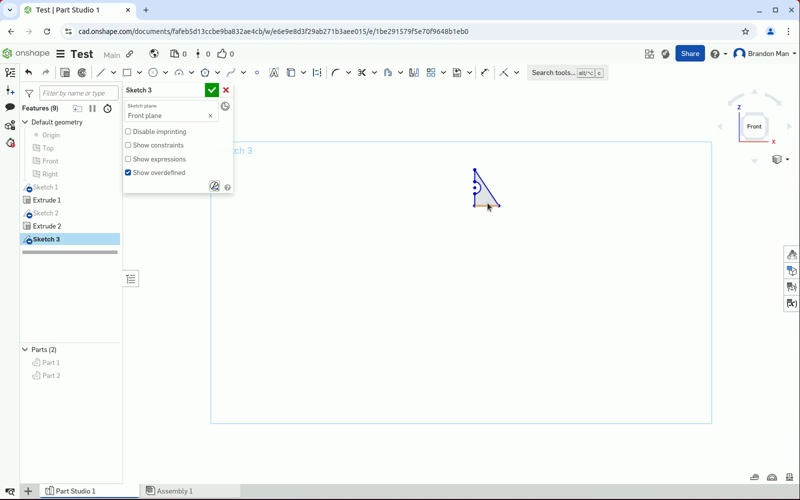
scroll(6)
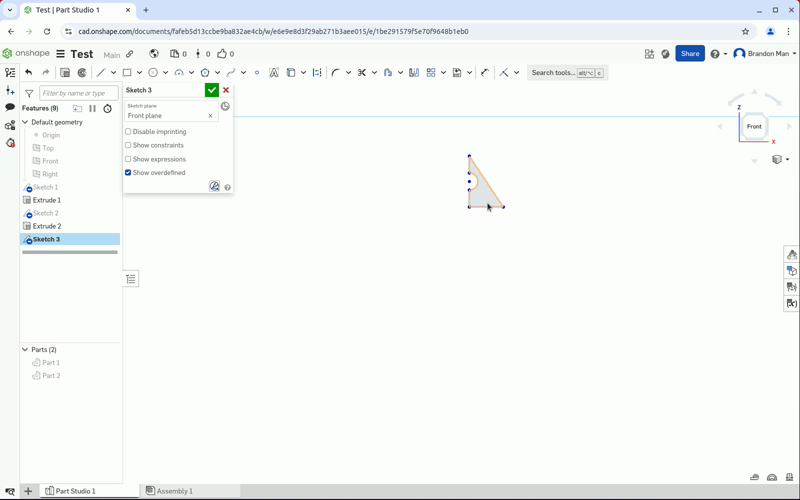
scroll(6)
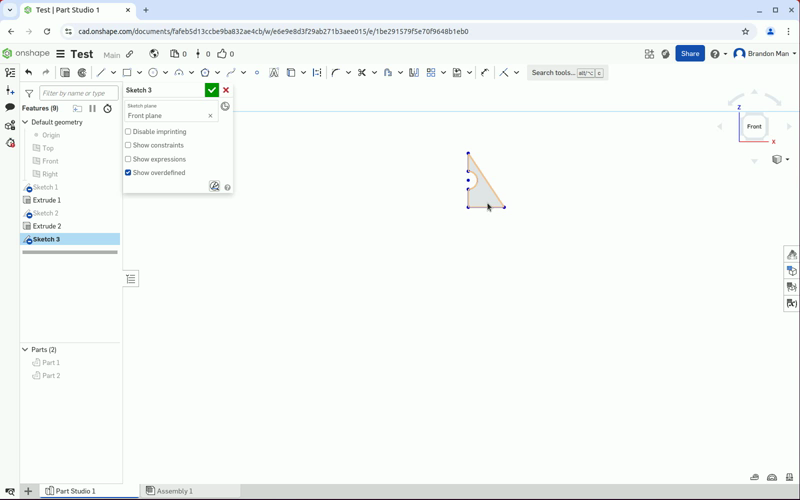
scroll(6)
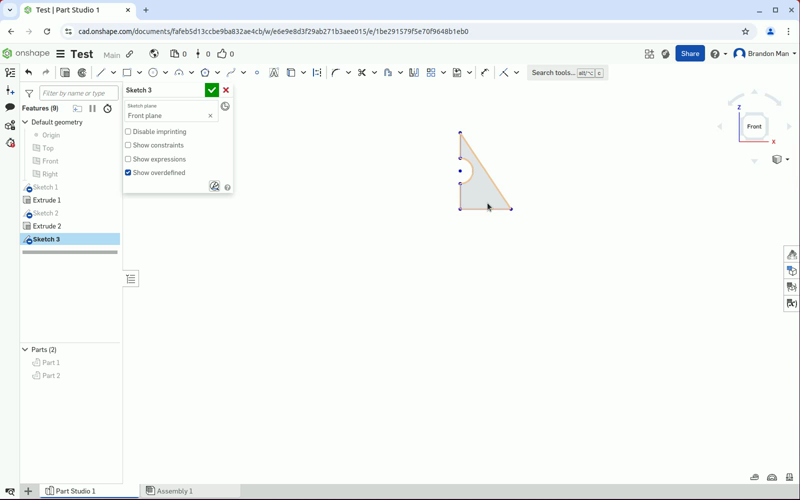
scroll(6)
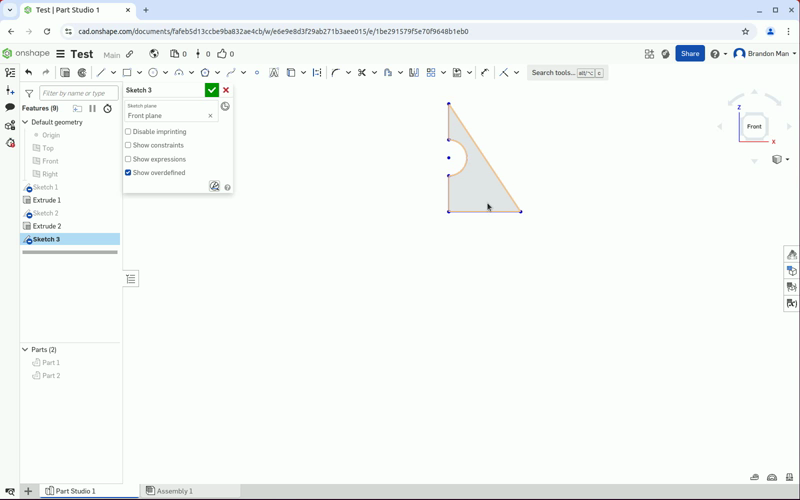
scroll(6)
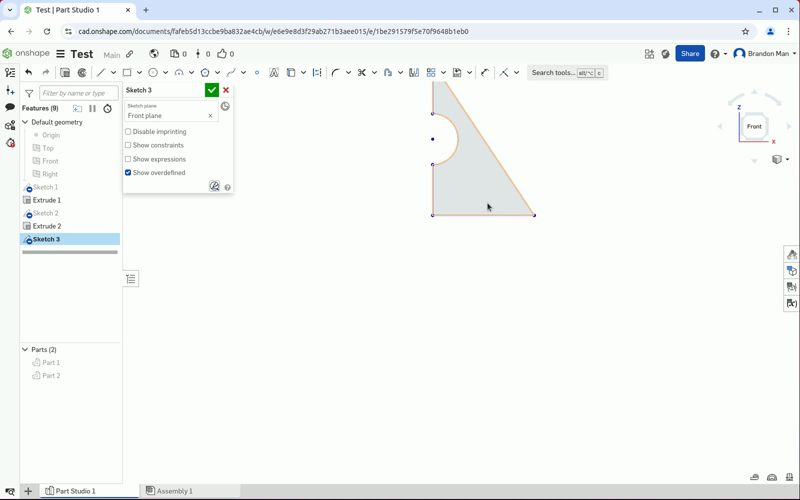
scroll(6)
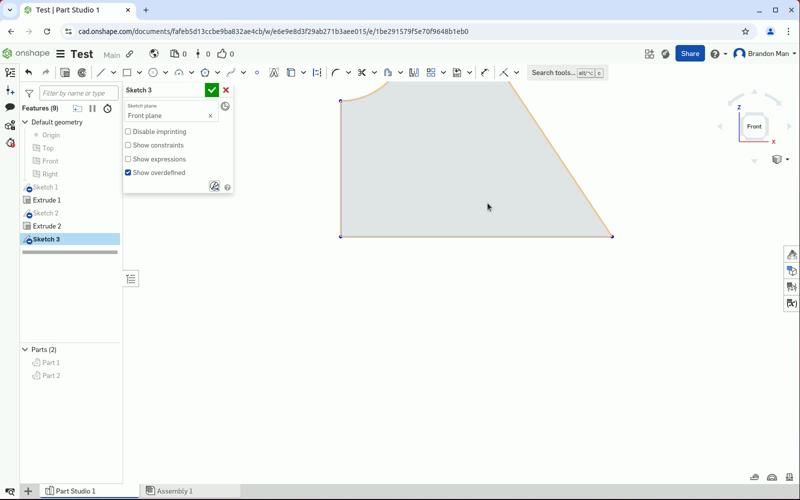
click(487, 202)
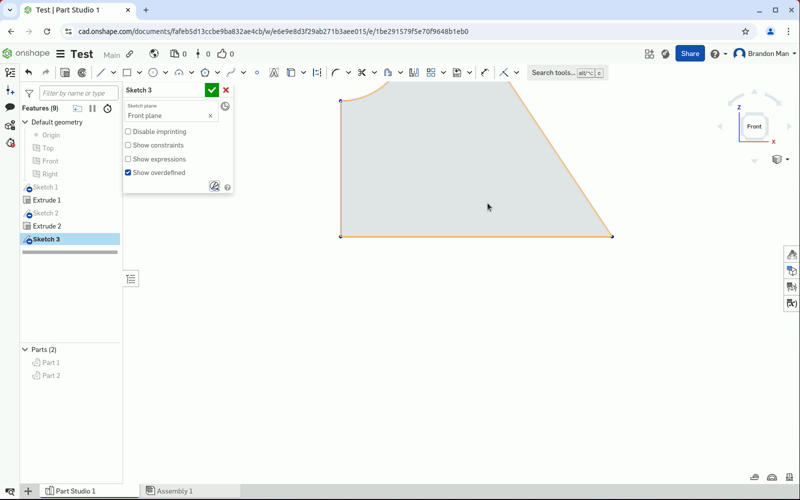
scroll(-6)
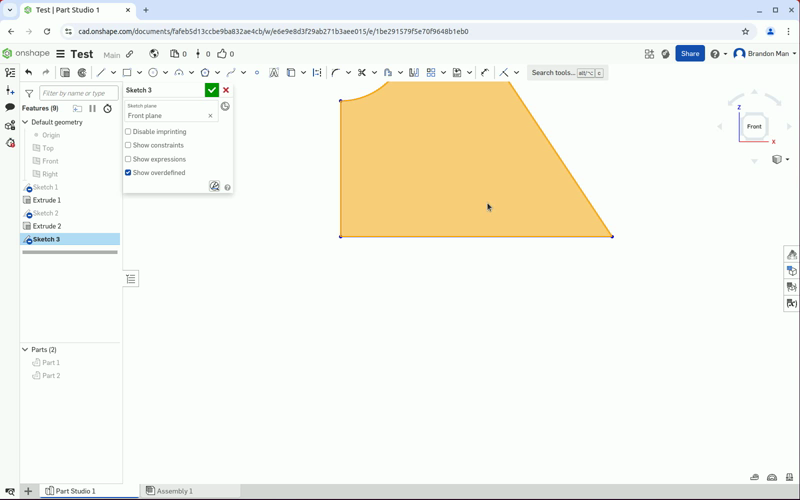
scroll(-6)
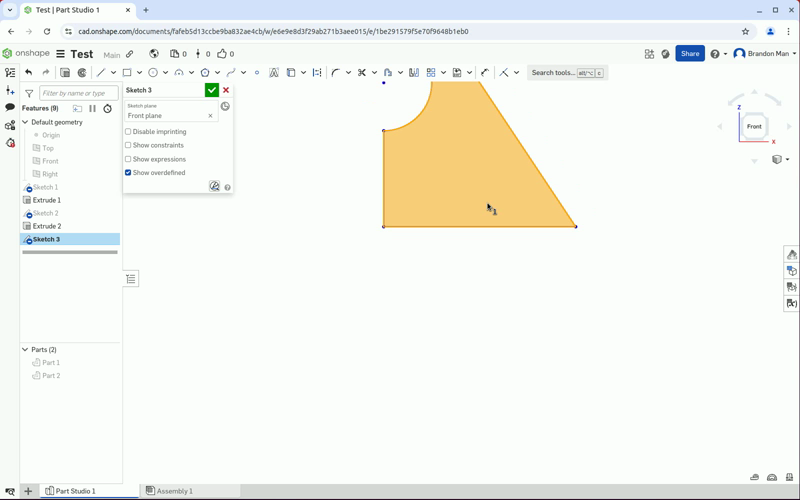
scroll(-6)
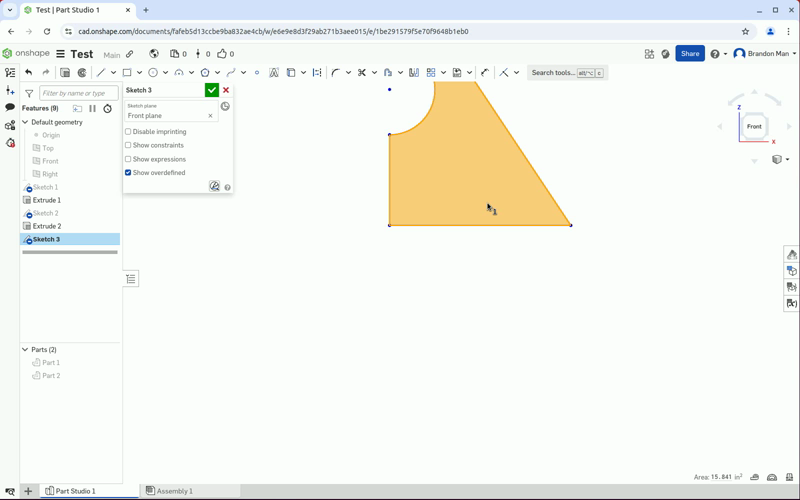
scroll(-6)
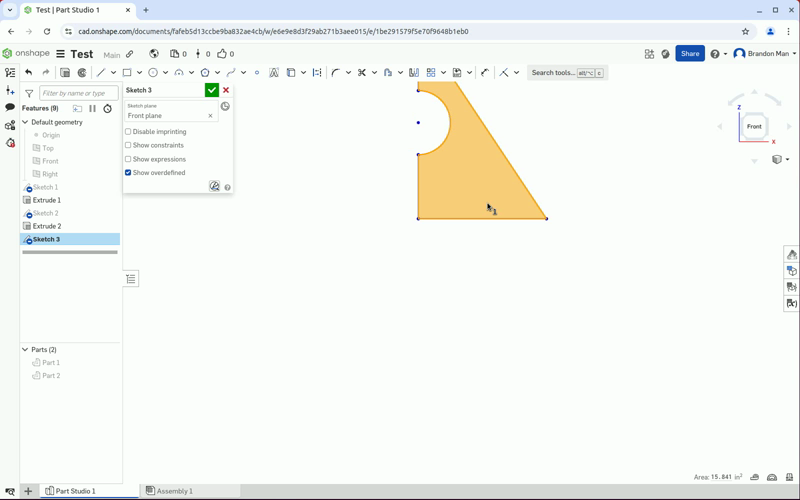
scroll(-6)
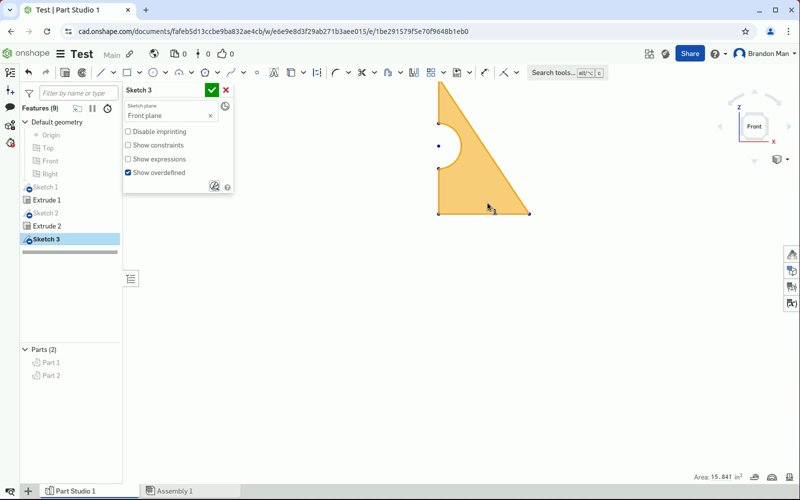
scroll(-6)
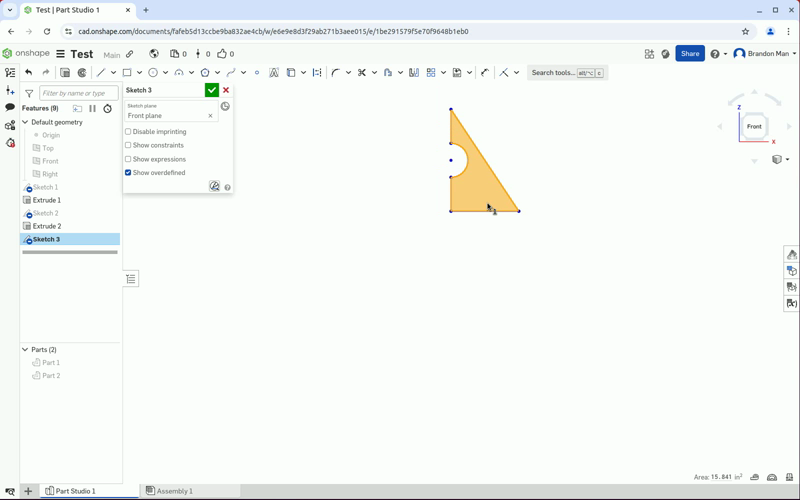
scroll(-6)
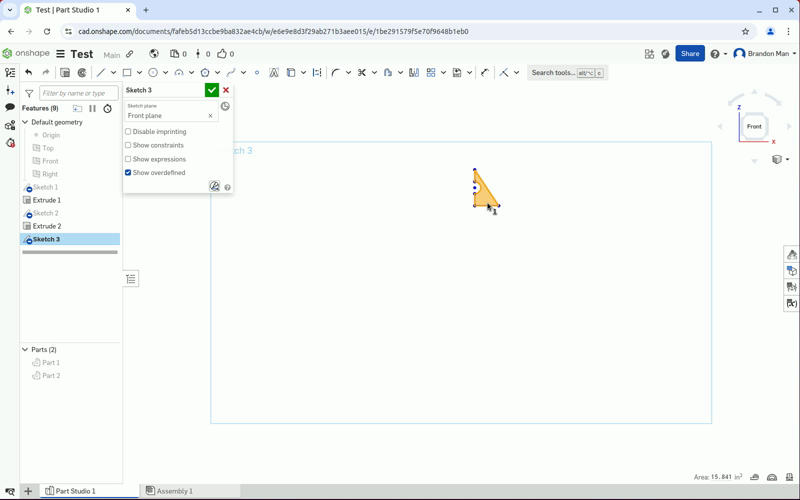
mouse_move(73, 352)
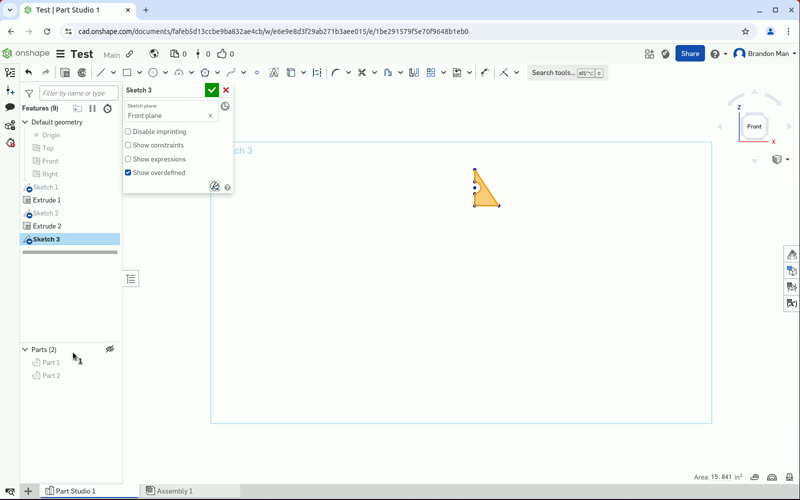
key(shift+y)
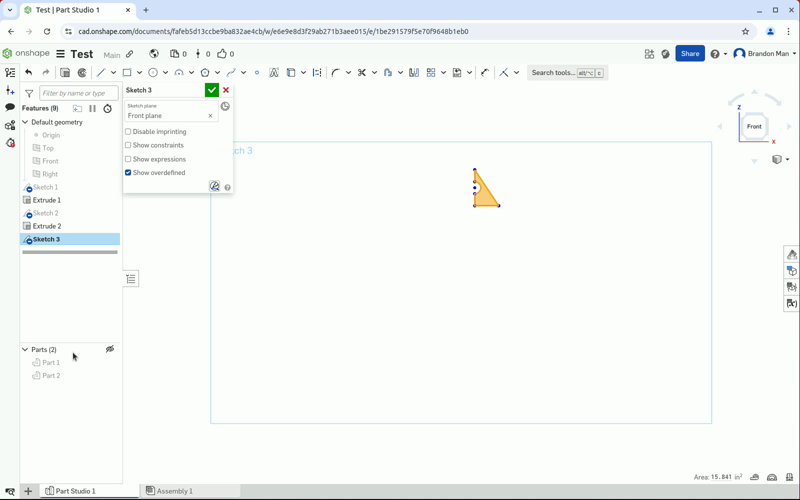
key(shift+e)
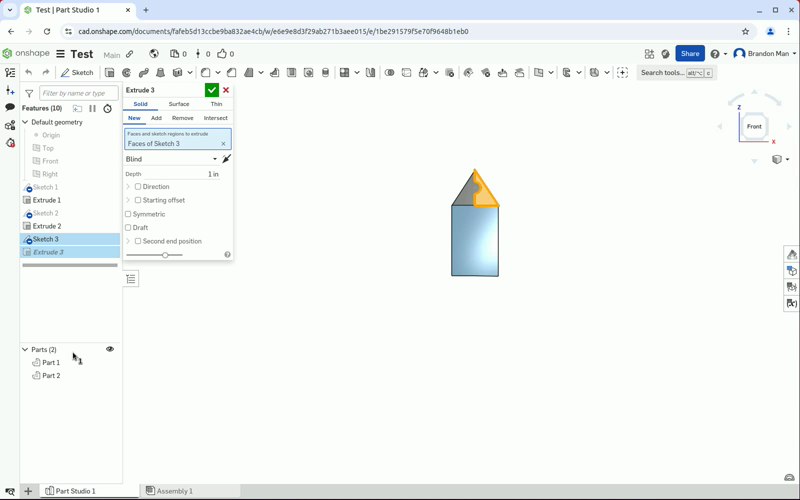
mouse_move(143, 106)
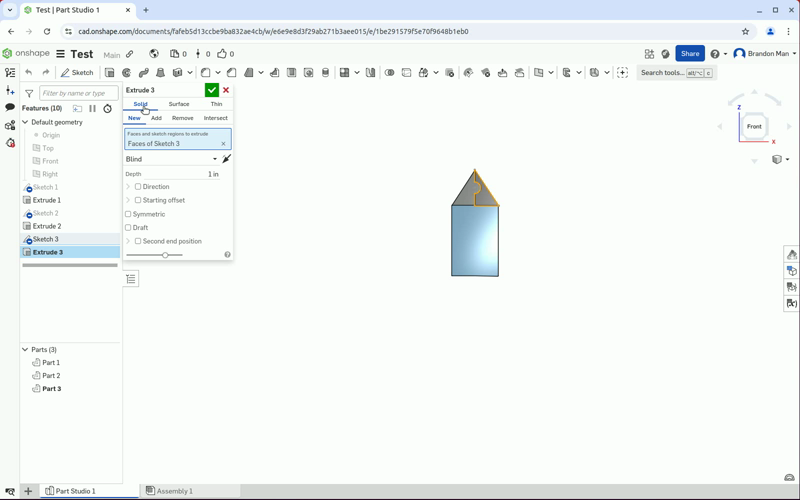
click(143, 106)
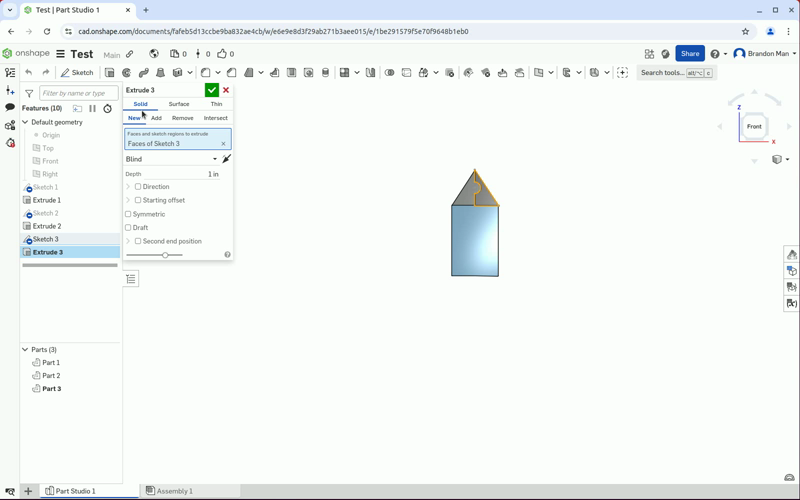
mouse_move(137, 120)
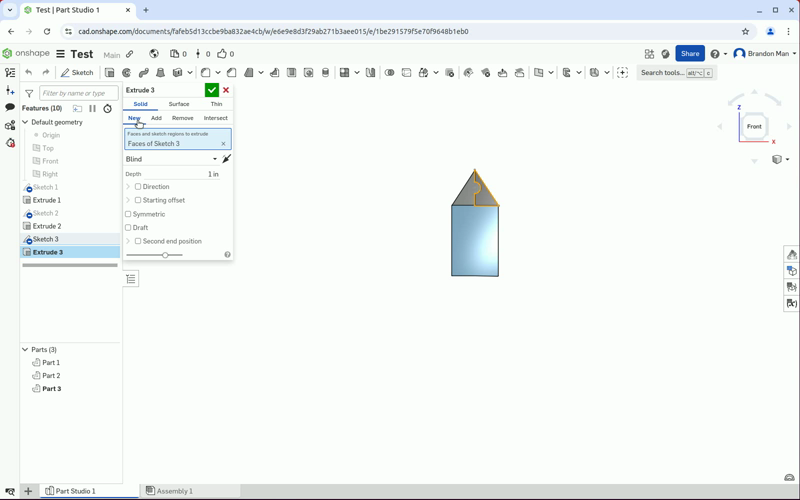
click(137, 120)
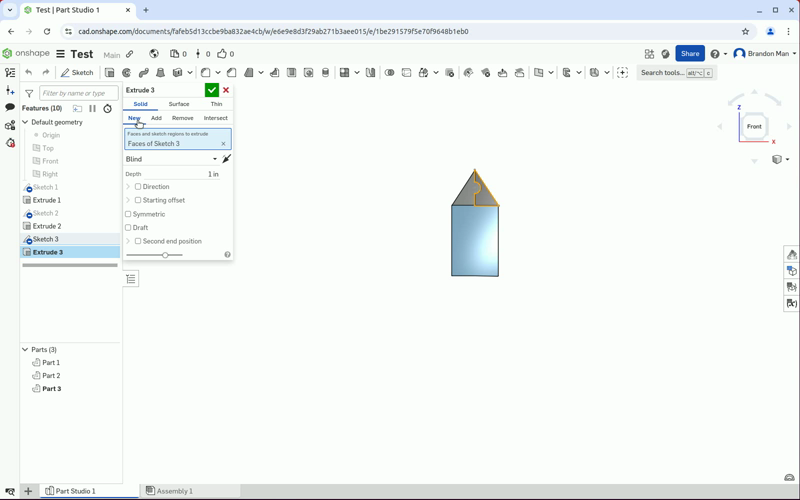
key(tab, 4)
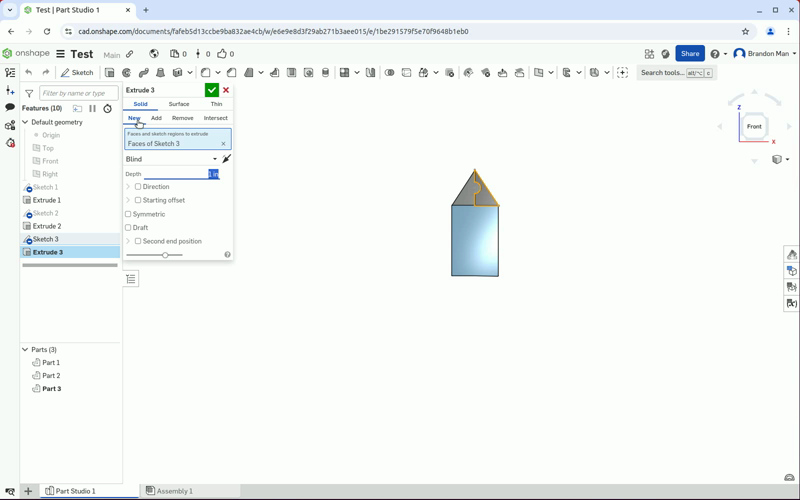
text(4.814)
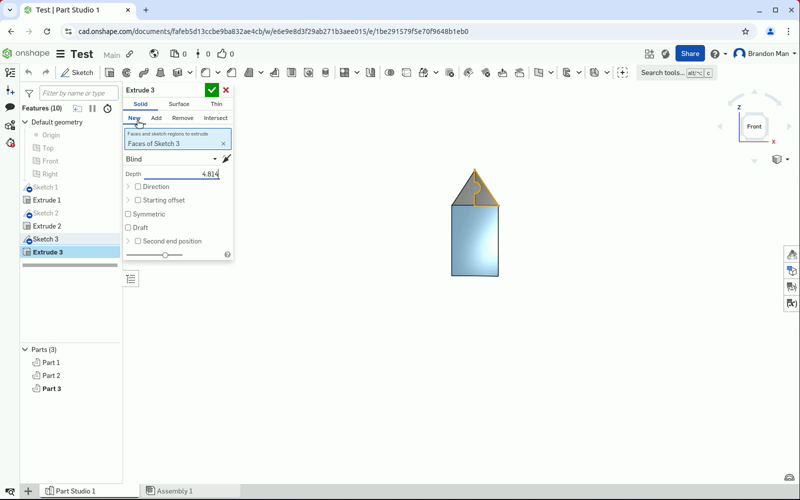
key(enter)
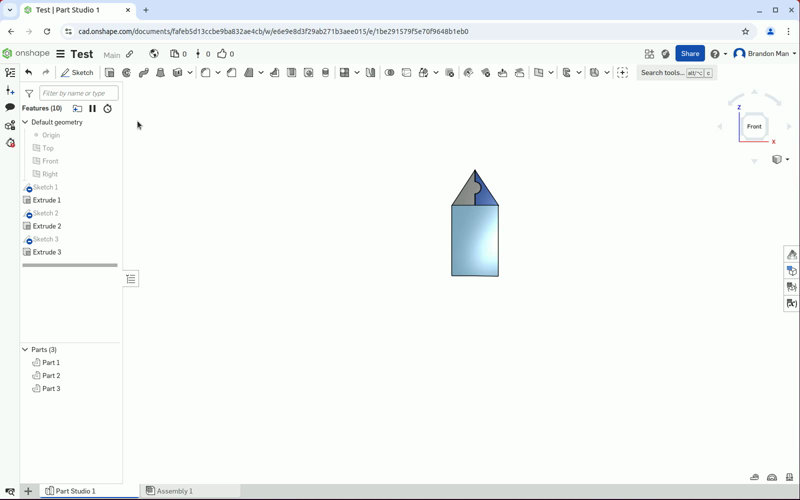
key(shift+h)
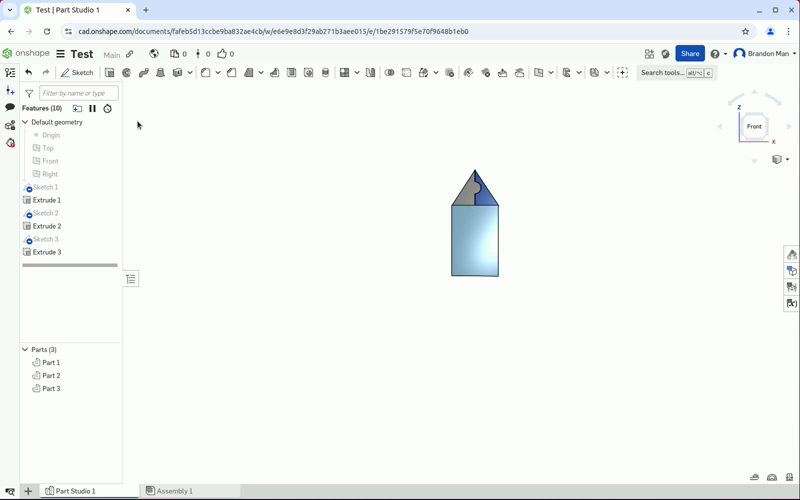
key(shift+h)
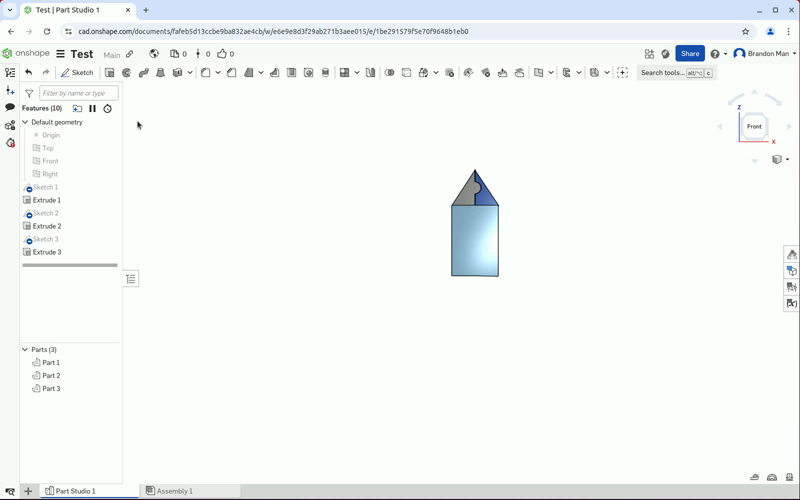
mouse_move(73, 189)
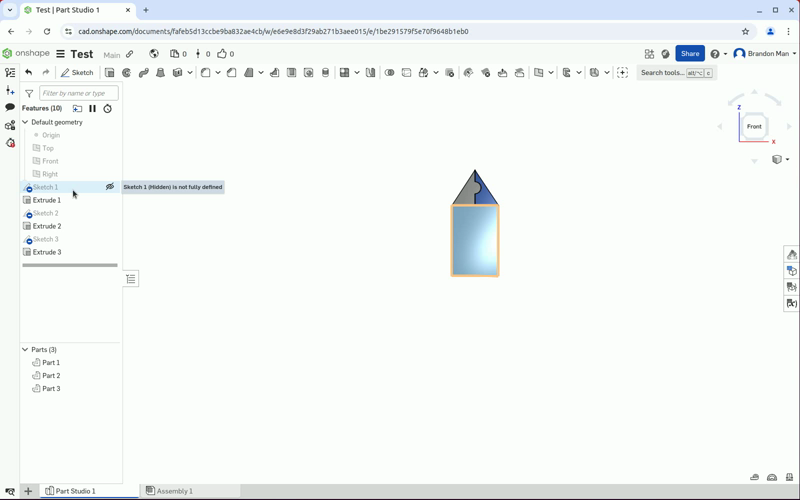
click(73, 189)
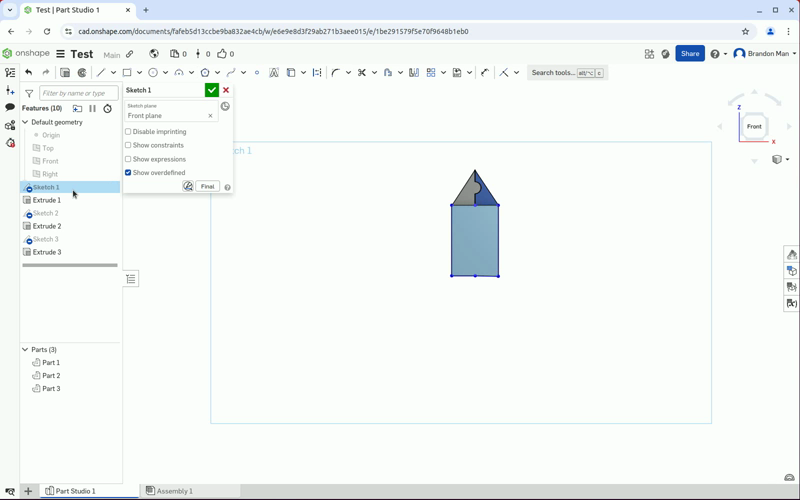
mouse_move(229, 92)
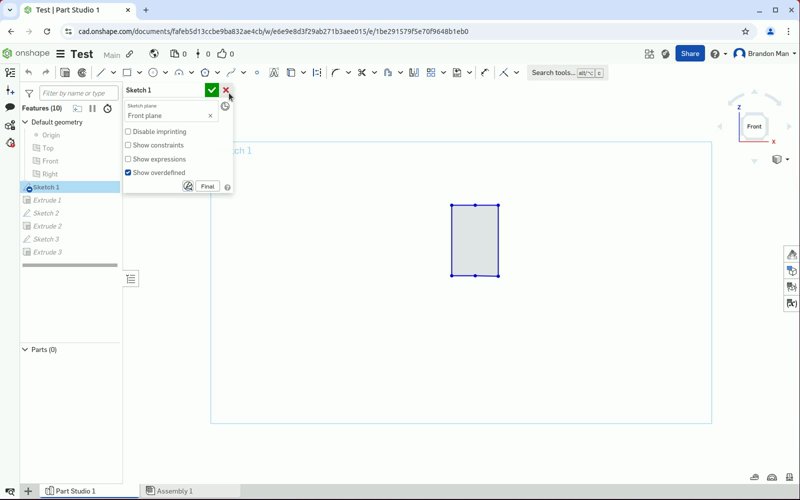
click(229, 92)
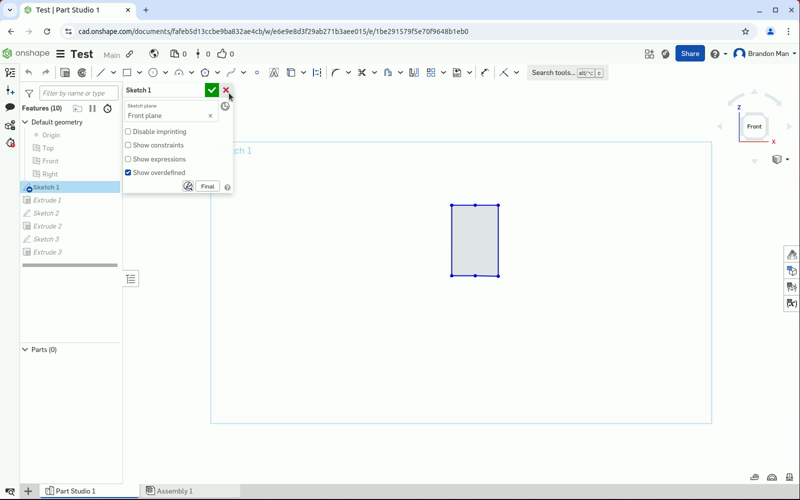
key(shift+s)
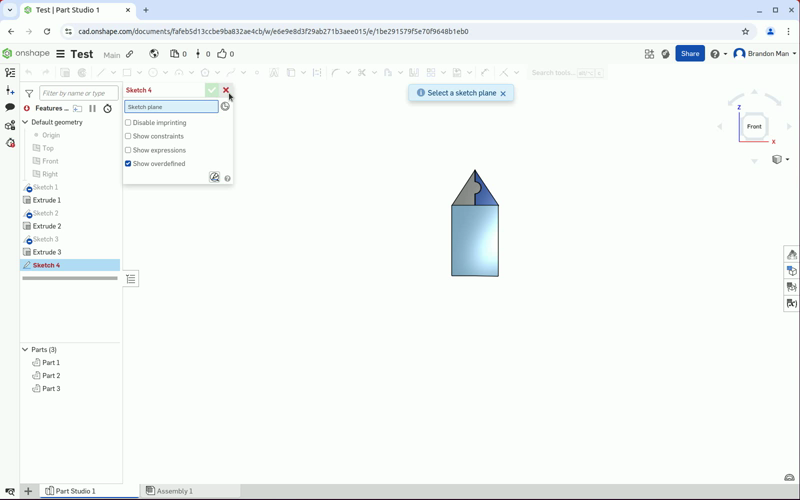
mouse_move(73, 163)
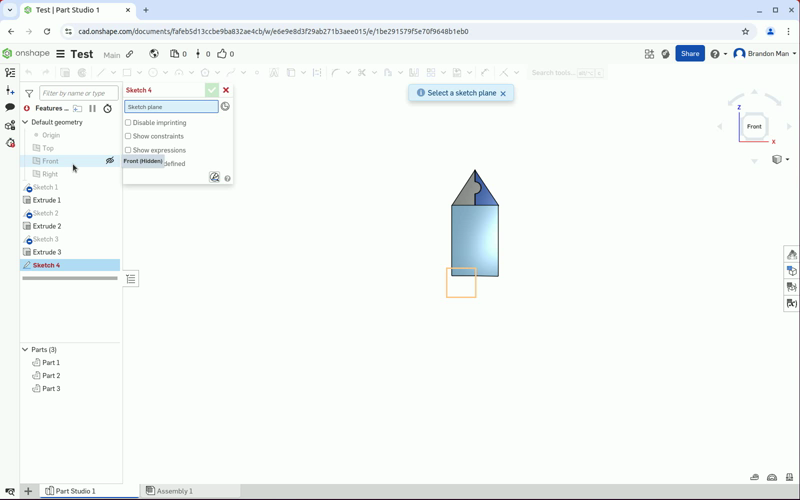
click(73, 163)
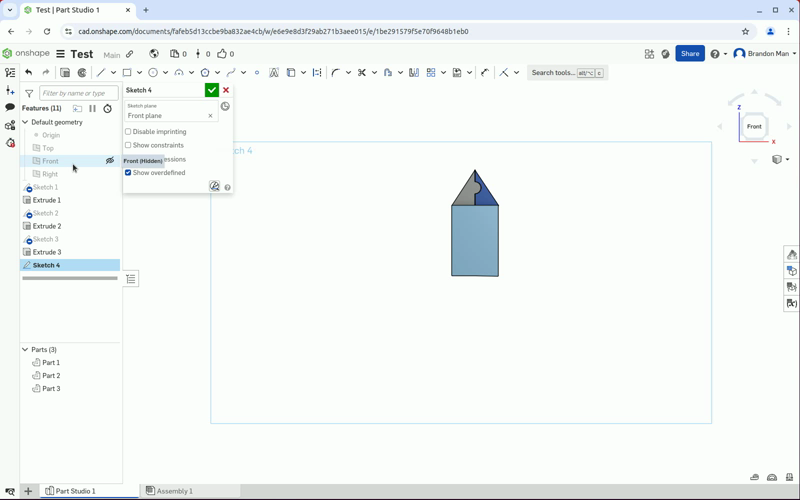
mouse_move(73, 352)
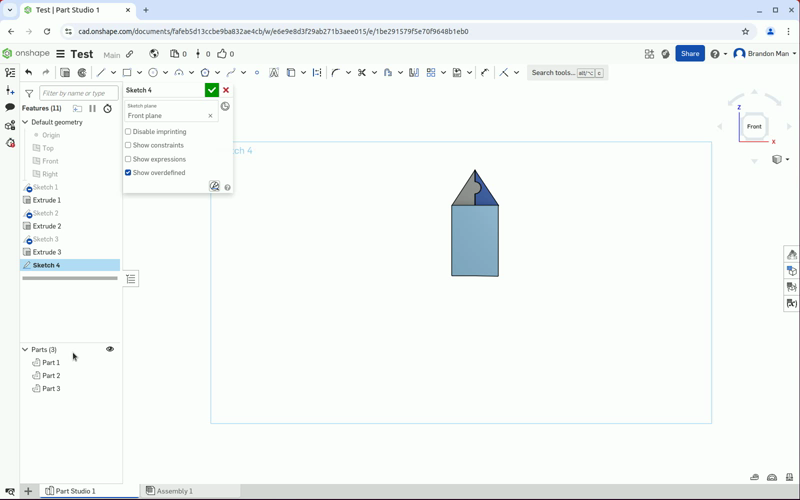
key(y)
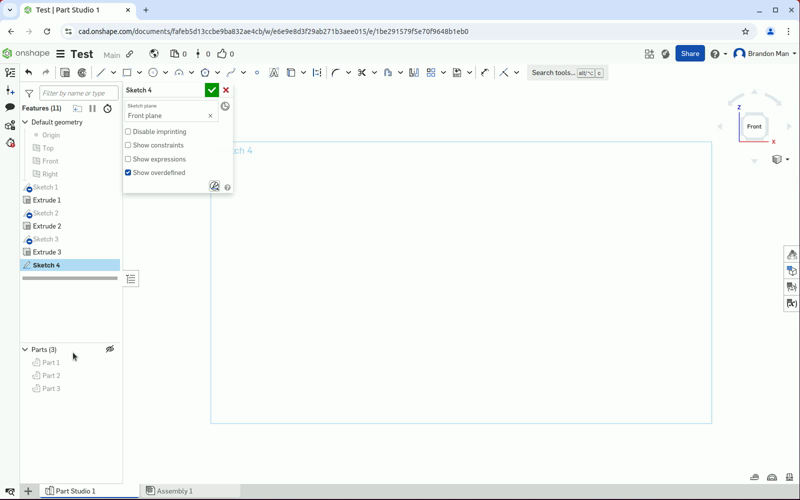
key(l)
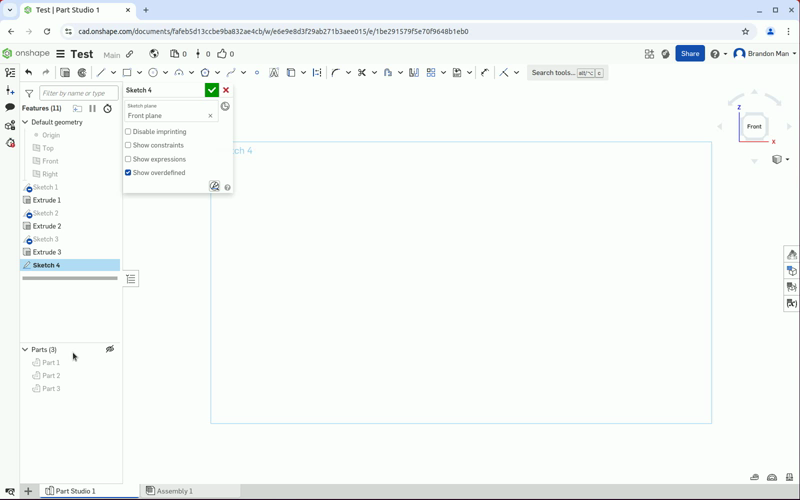
key_down(shift)
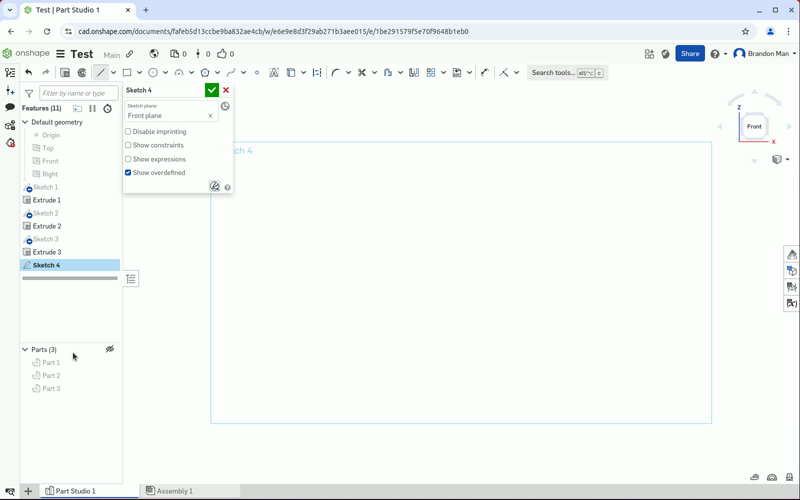
mouse_move(451, 275)
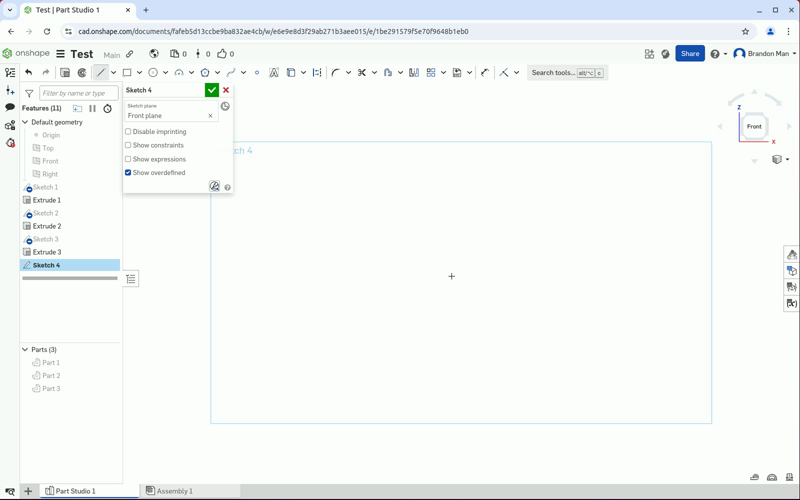
click(451, 275)
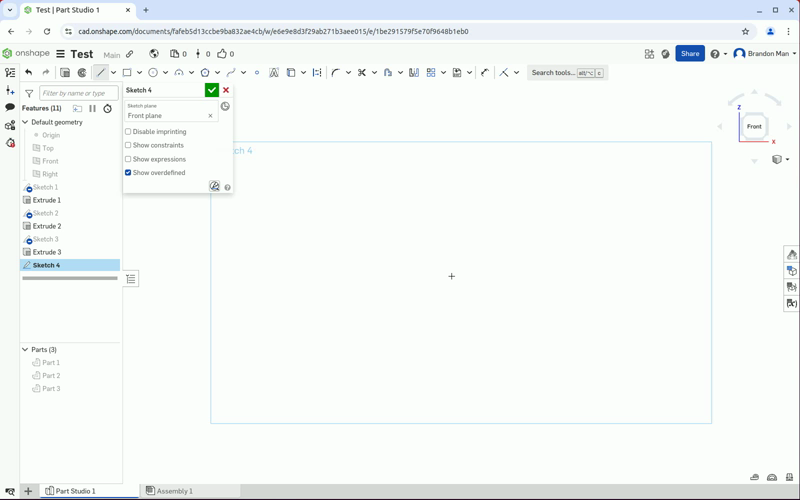
key_up(shift)
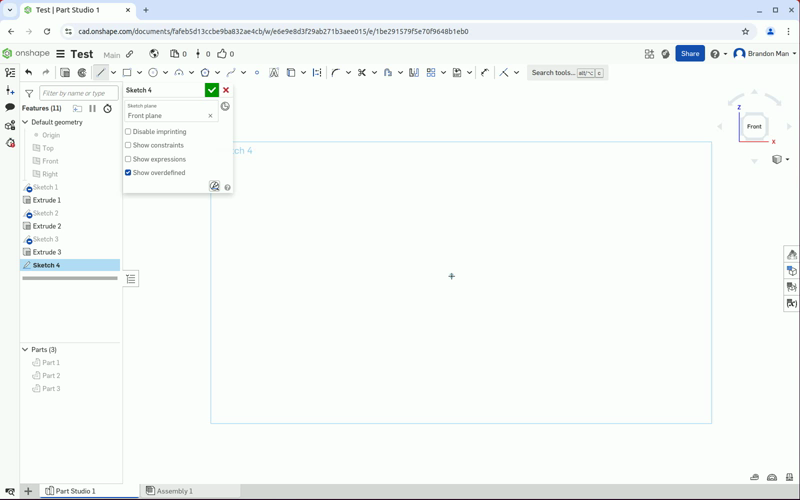
key_down(shift)
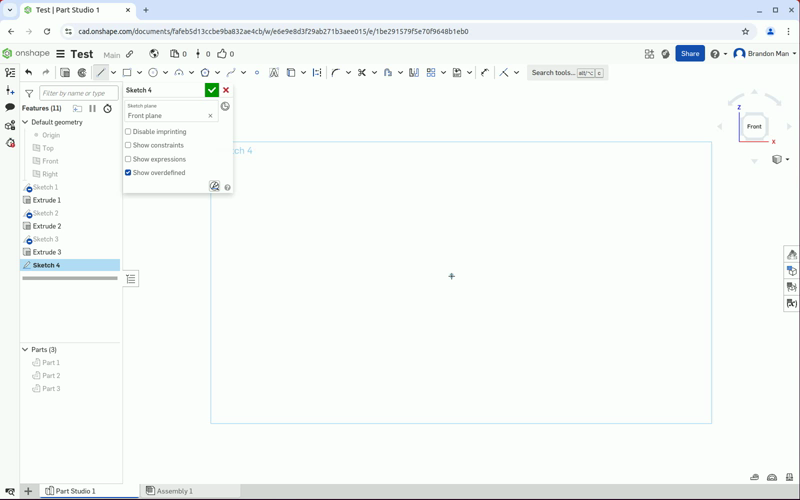
mouse_move(481, 275)
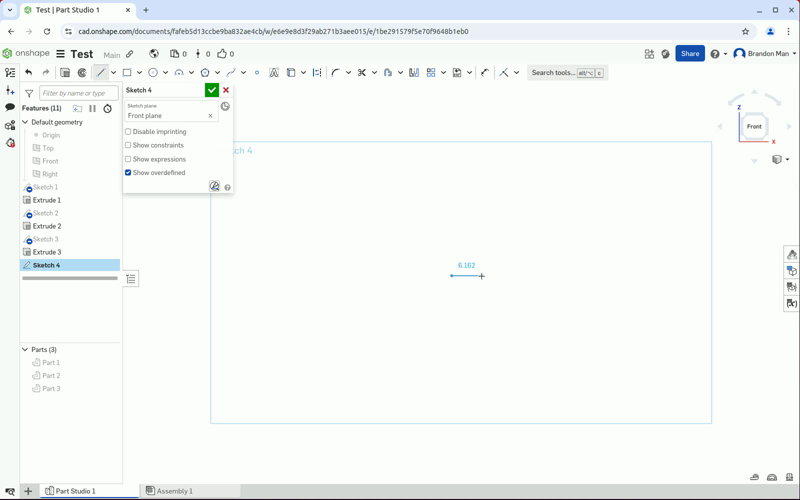
mouse_move(475, 311)
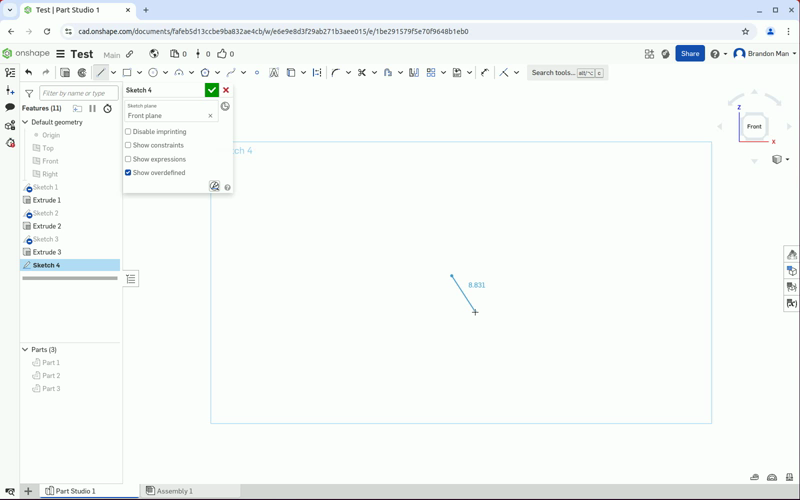
click(475, 311)
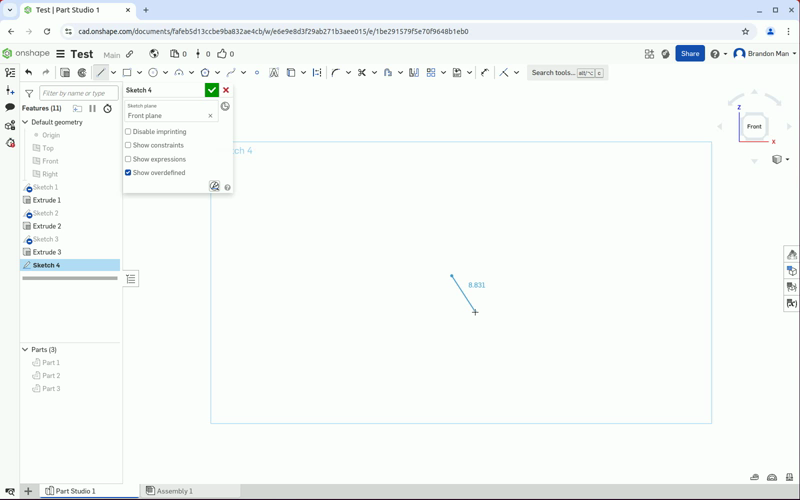
key_up(shift)
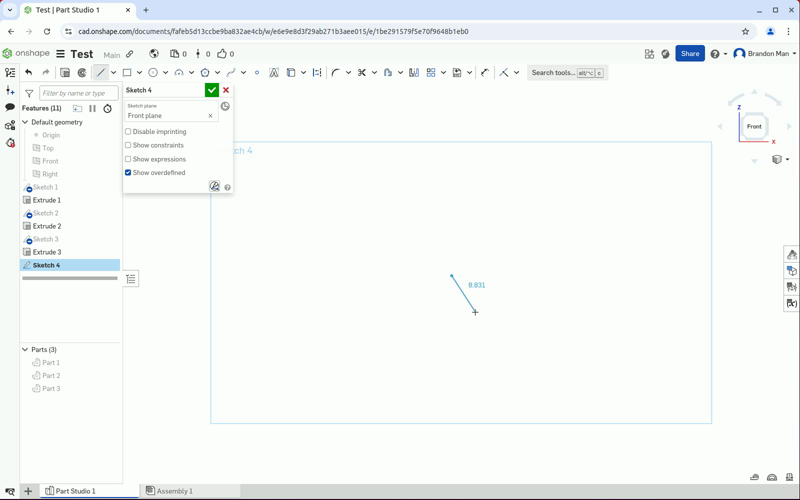
key_down(shift)
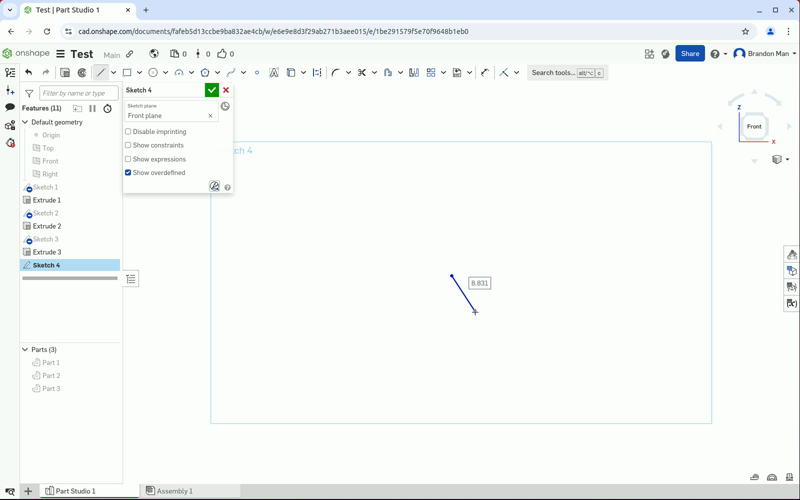
mouse_move(505, 311)
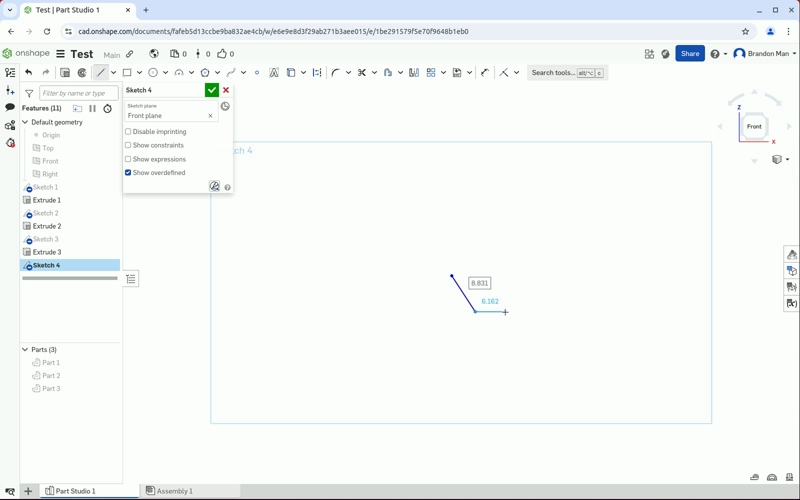
mouse_move(475, 299)
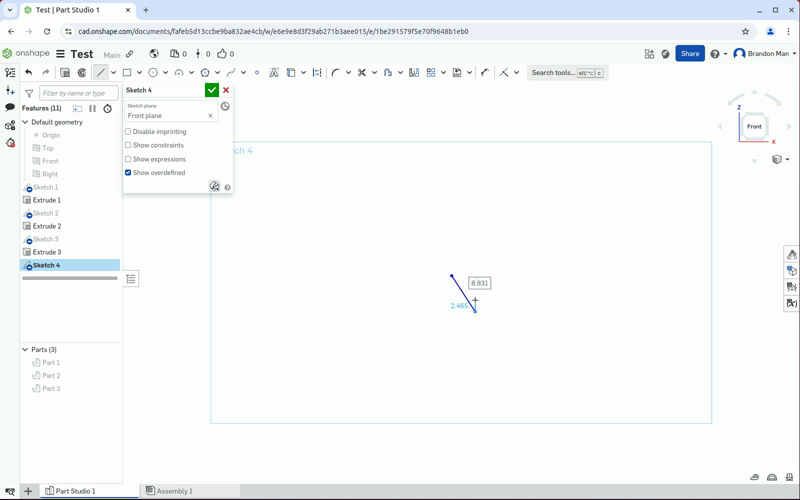
click(475, 299)
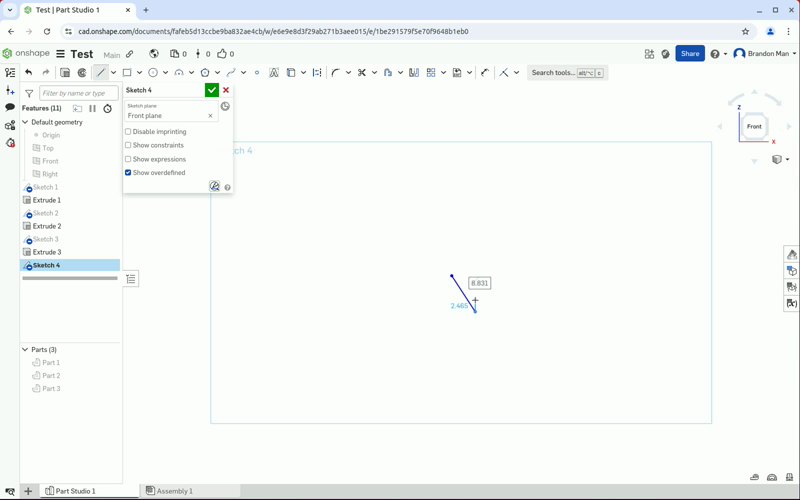
key_up(shift)
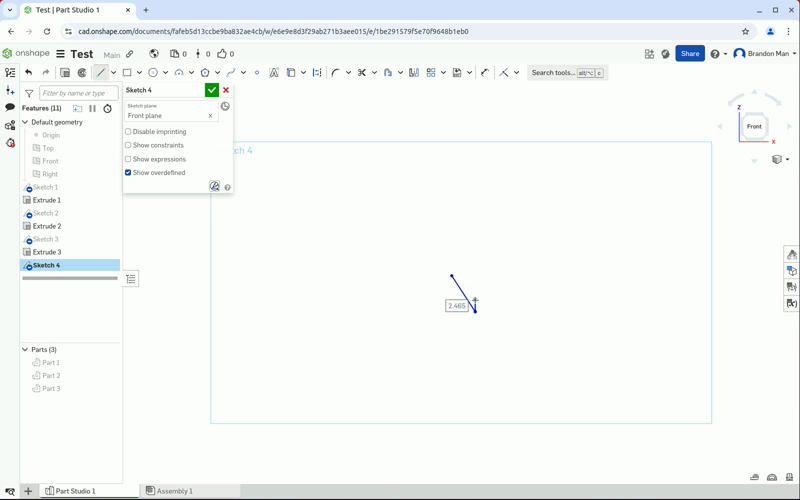
key(esc)
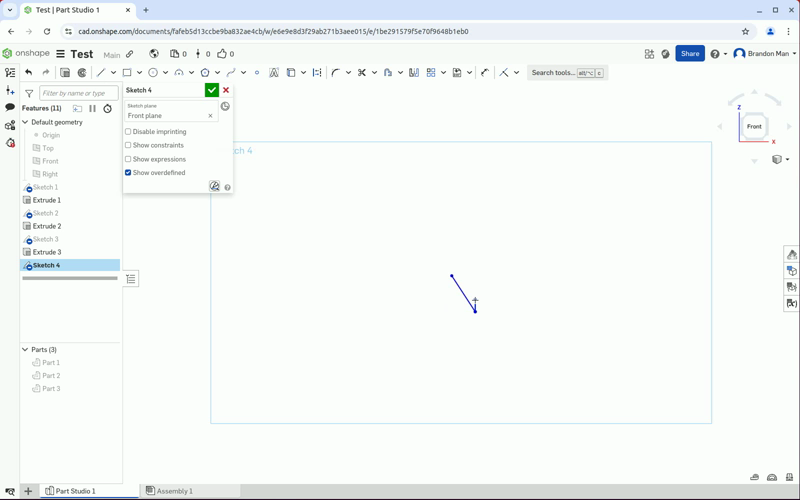
key(a)
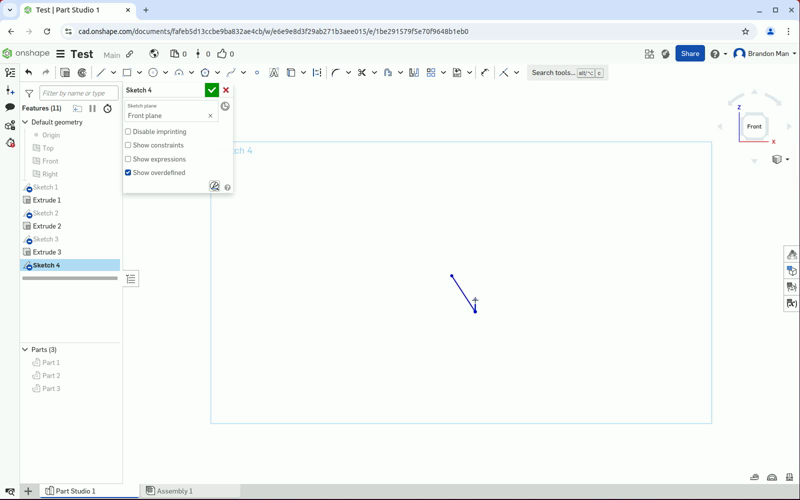
mouse_move(475, 299)
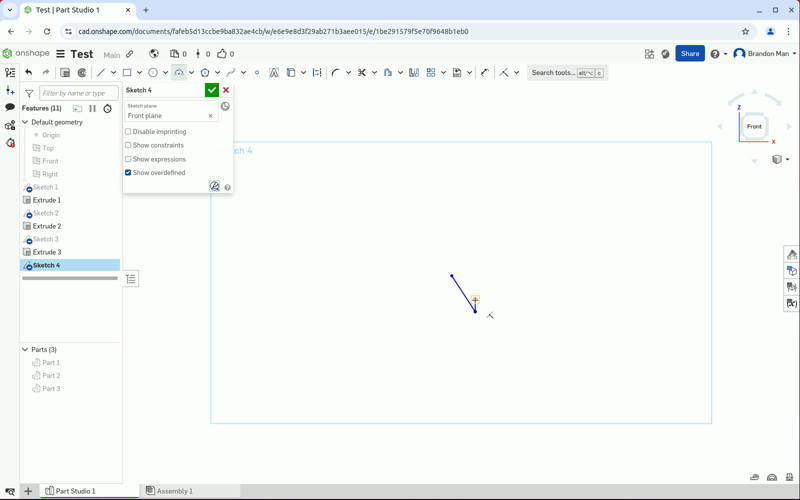
click(475, 299)
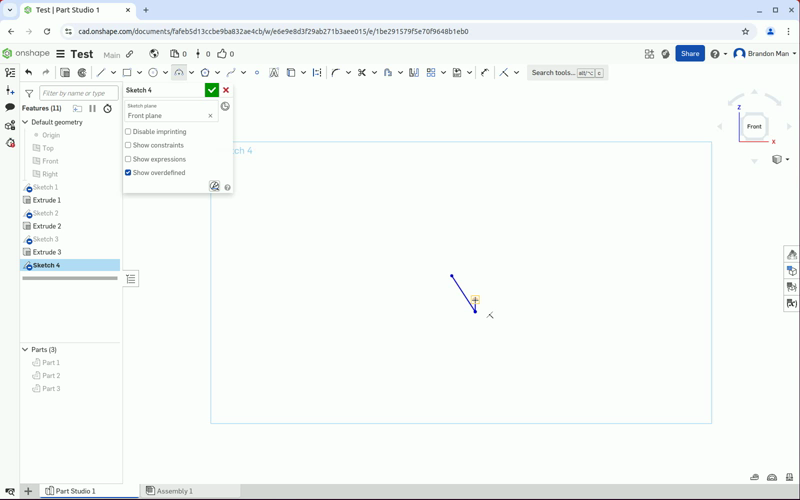
key_down(shift)
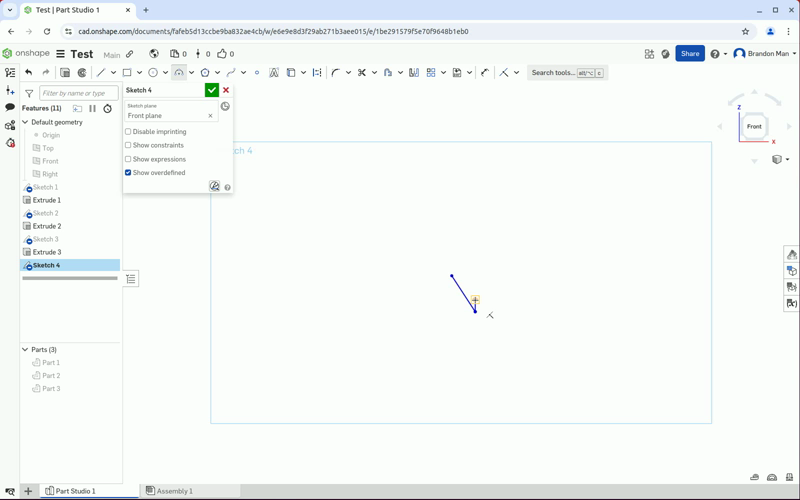
mouse_move(475, 288)
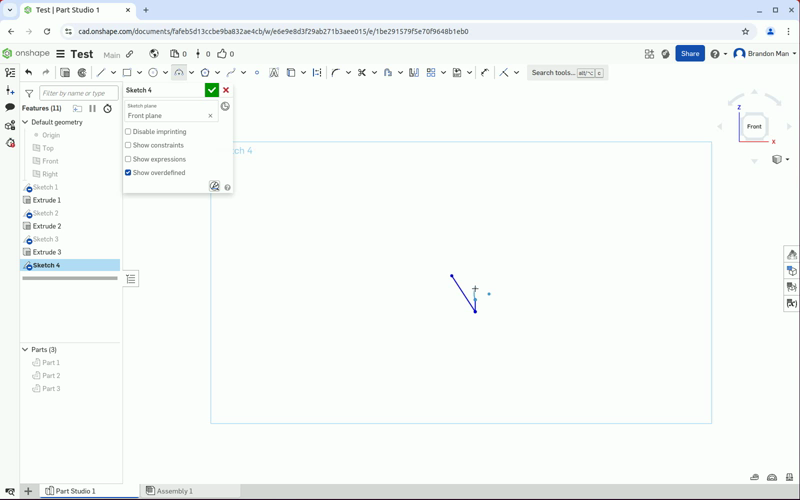
click(475, 288)
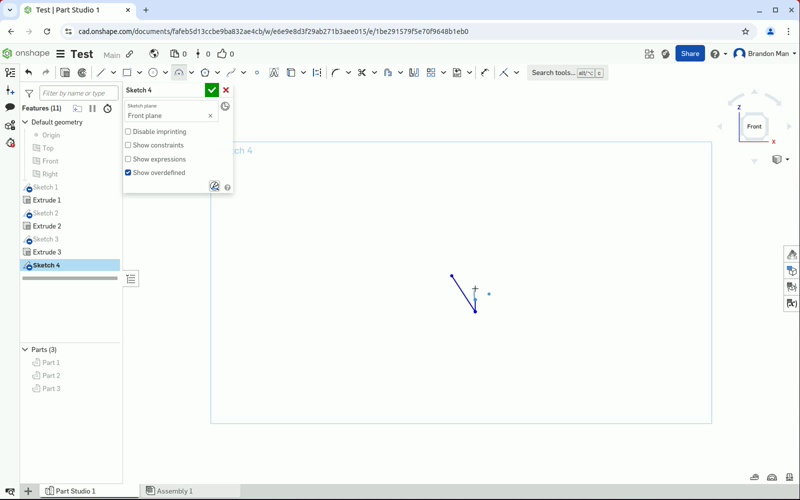
mouse_move(481, 293)
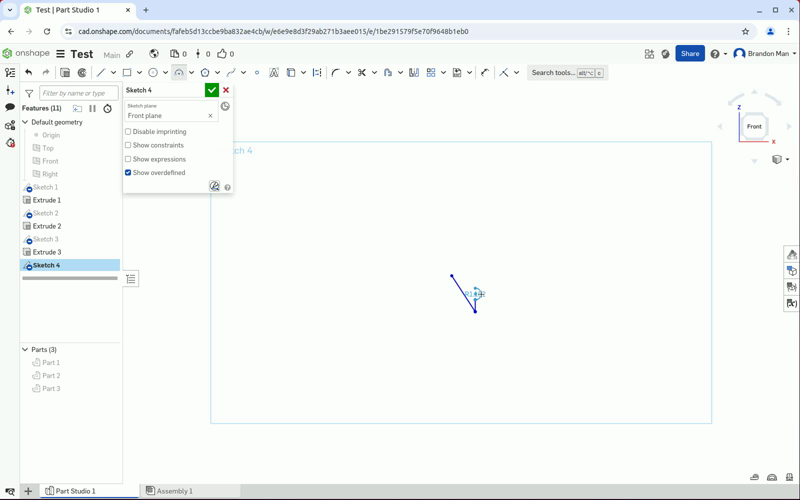
click(481, 293)
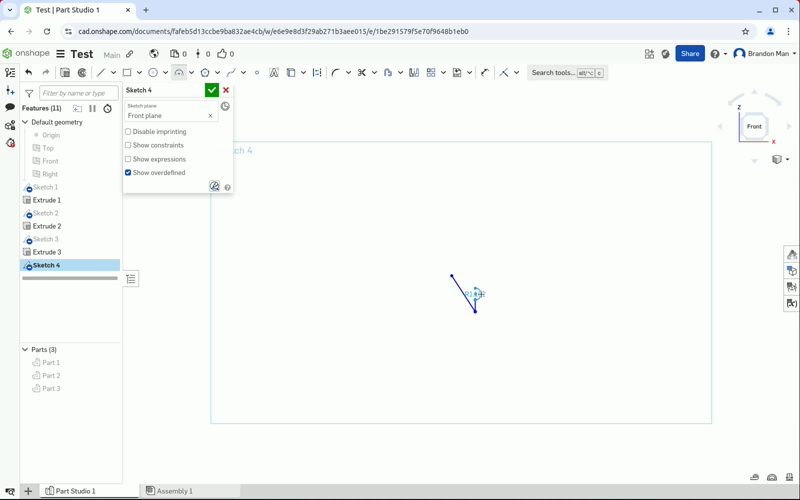
key_up(shift)
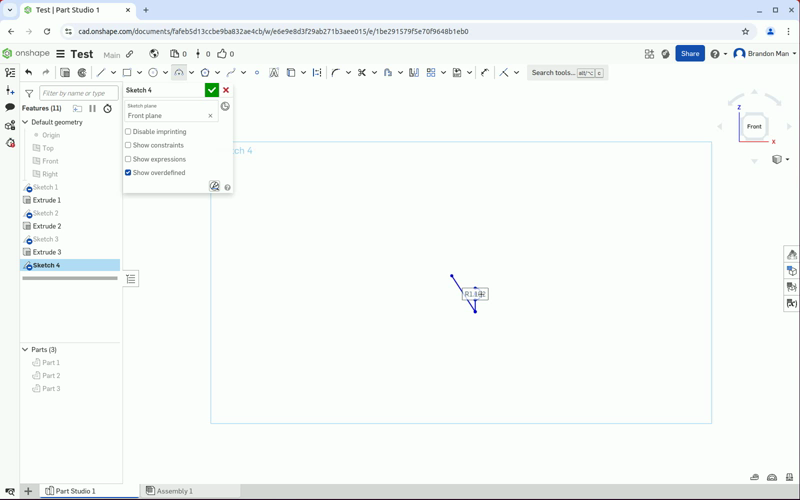
key(esc)
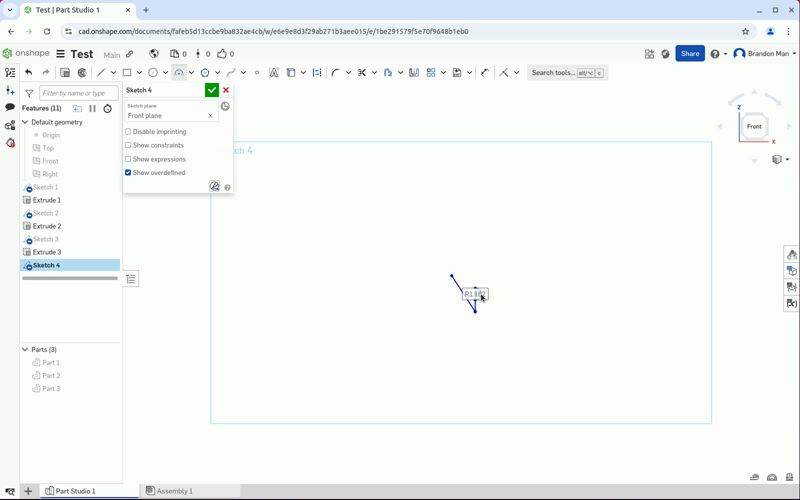
key(l)
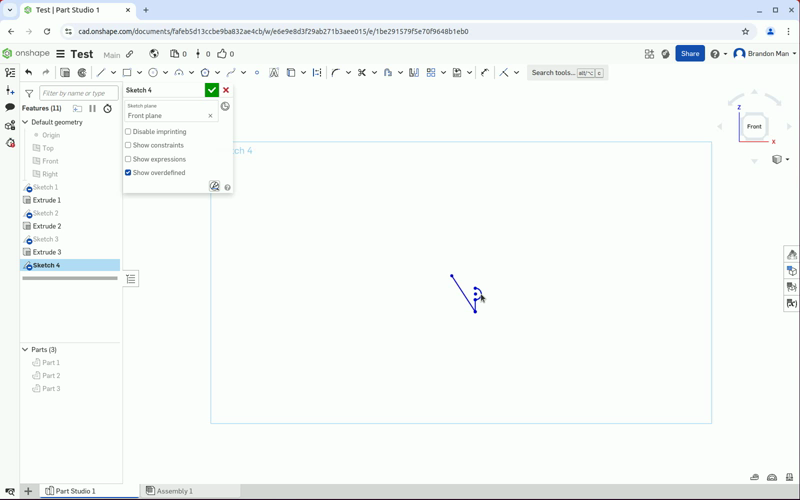
mouse_move(475, 288)
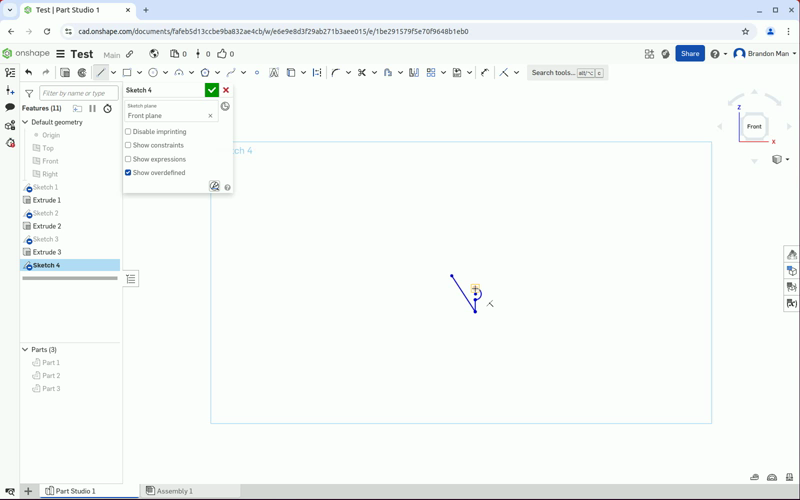
click(475, 288)
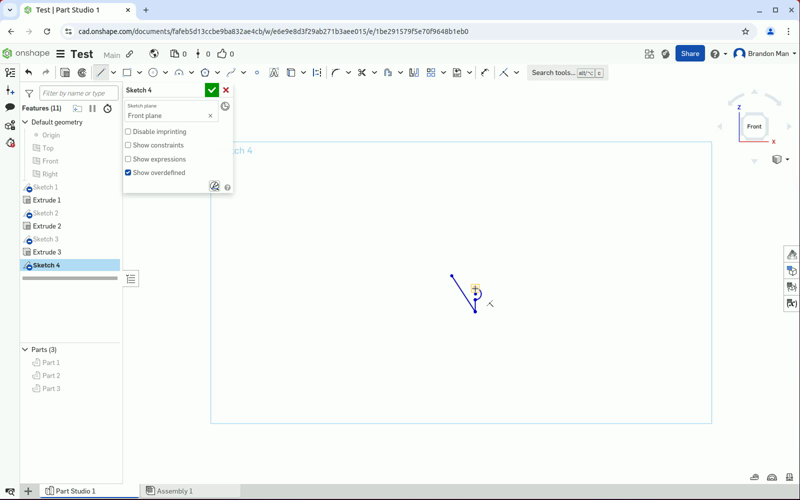
key_down(shift)
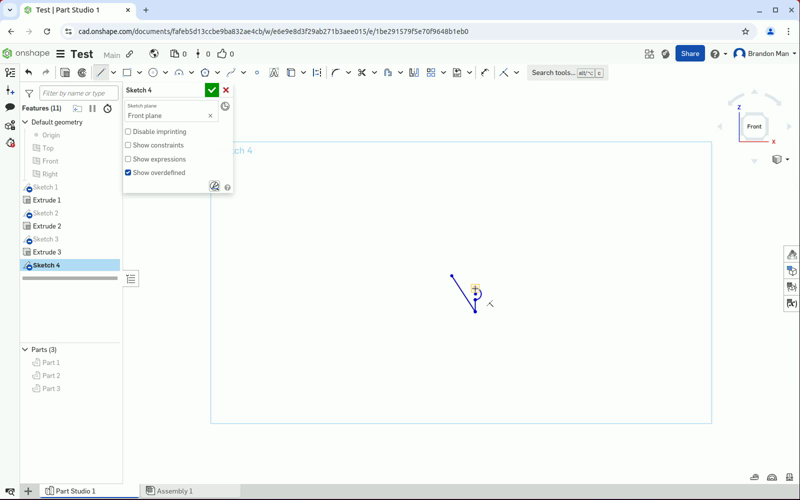
mouse_move(505, 288)
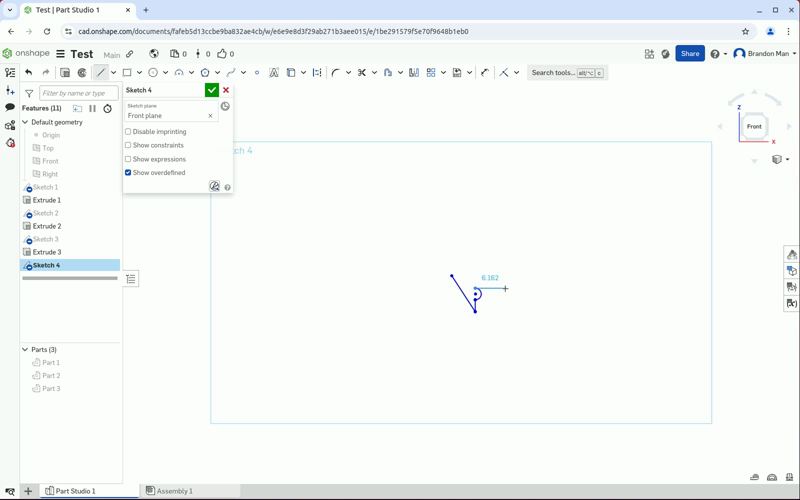
mouse_move(475, 275)
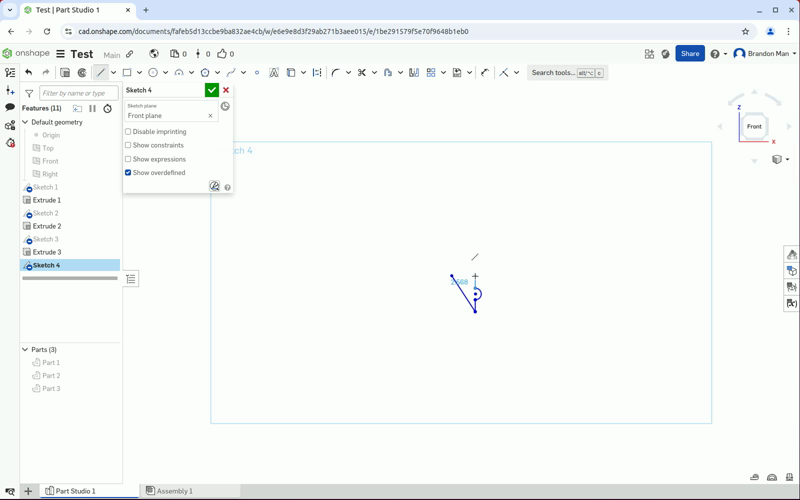
click(475, 275)
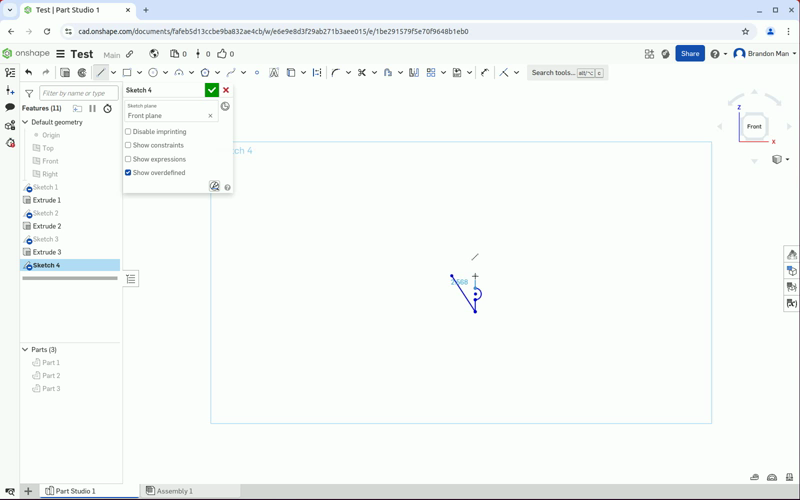
key_up(shift)
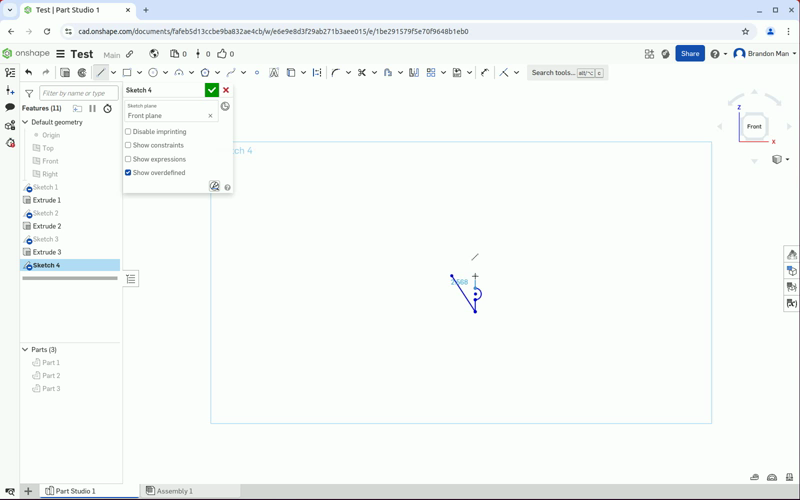
mouse_move(505, 275)
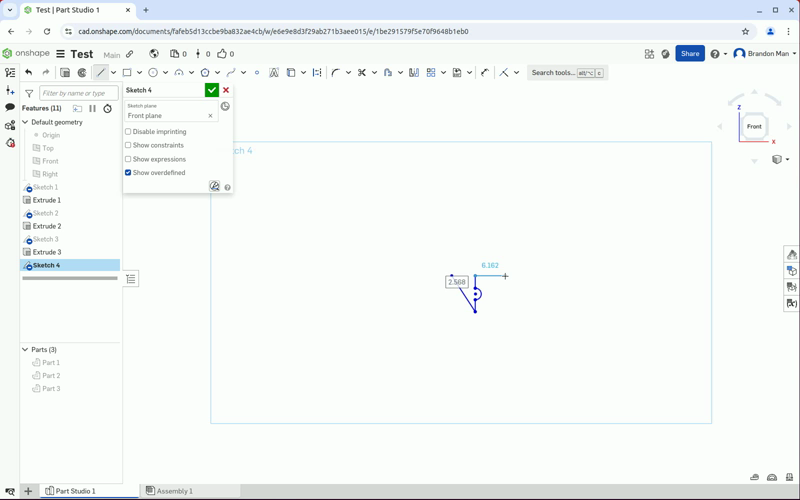
key_down(shift)
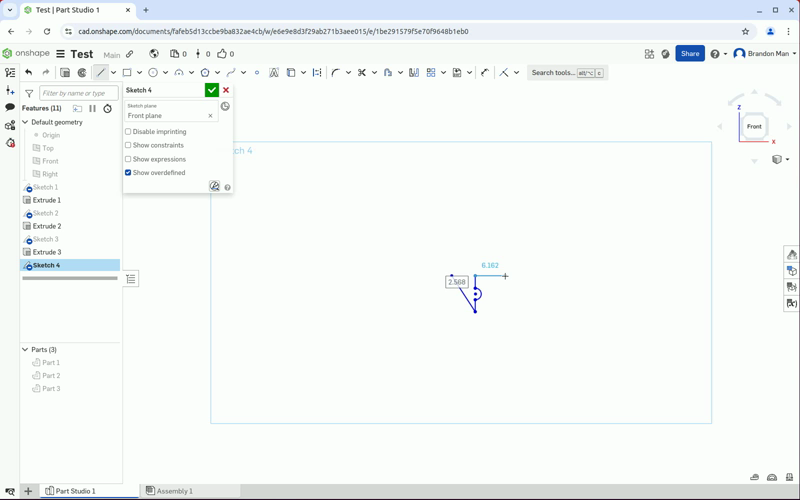
mouse_move(451, 275)
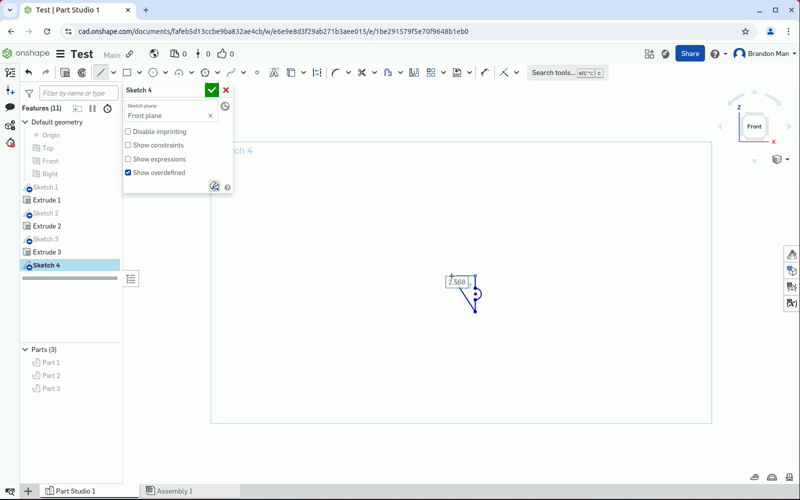
key_up(shift)
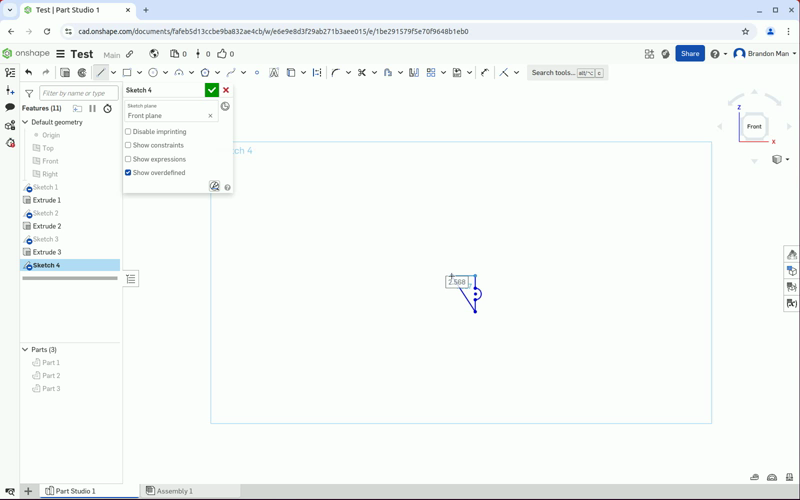
click(451, 275)
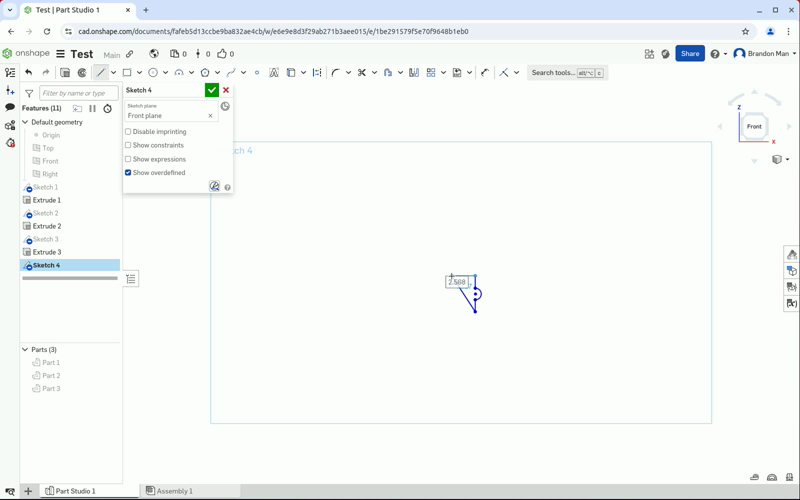
key(esc)
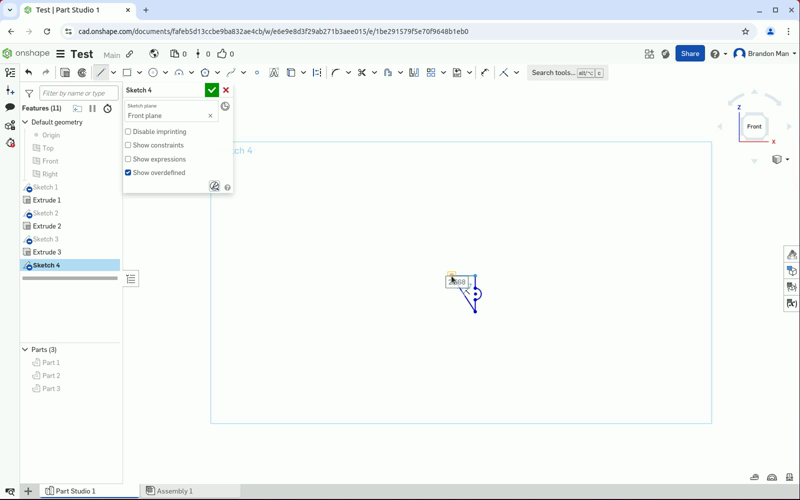
mouse_move(465, 280)
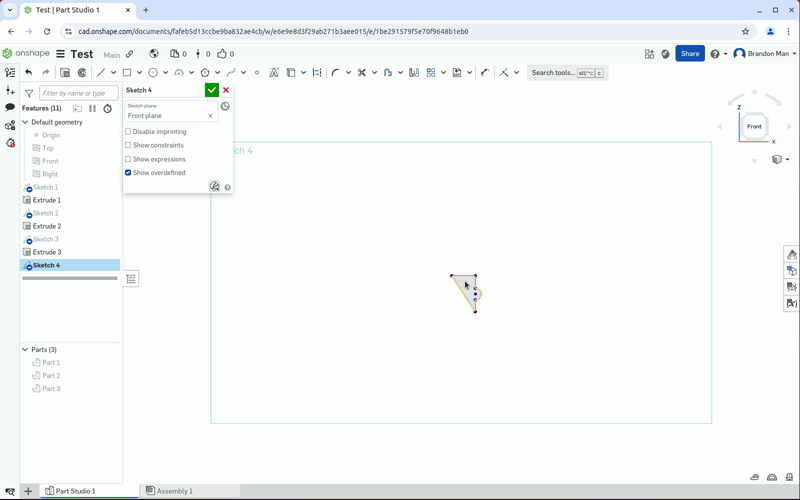
scroll(6)
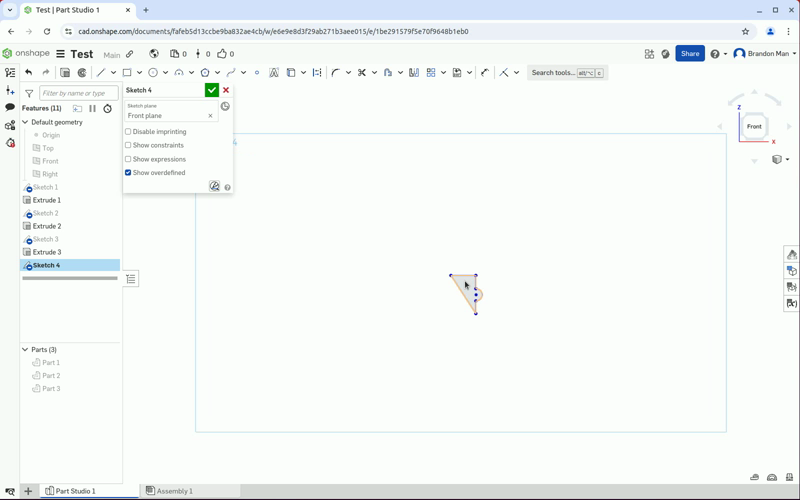
scroll(6)
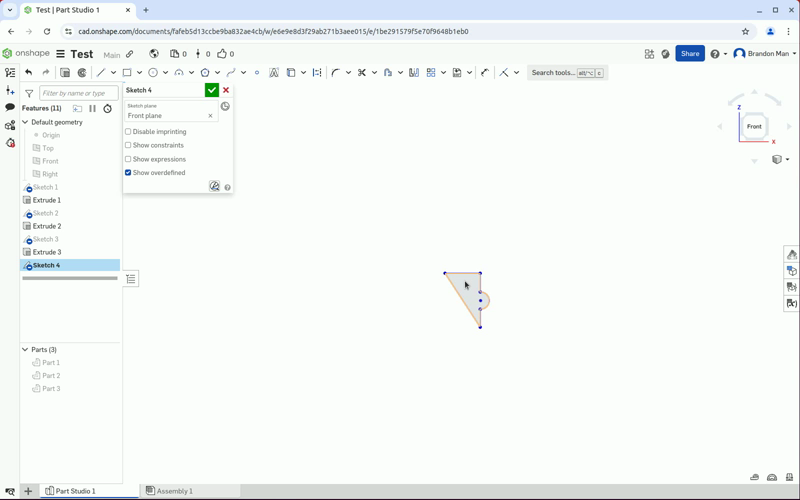
scroll(6)
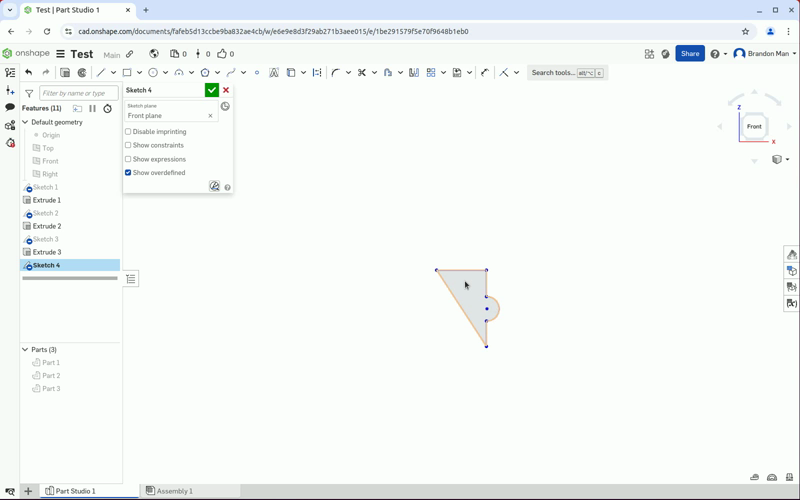
scroll(6)
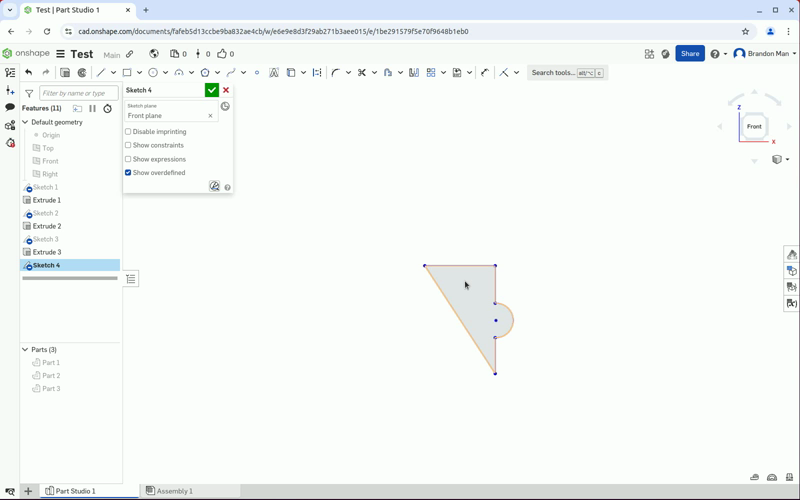
scroll(6)
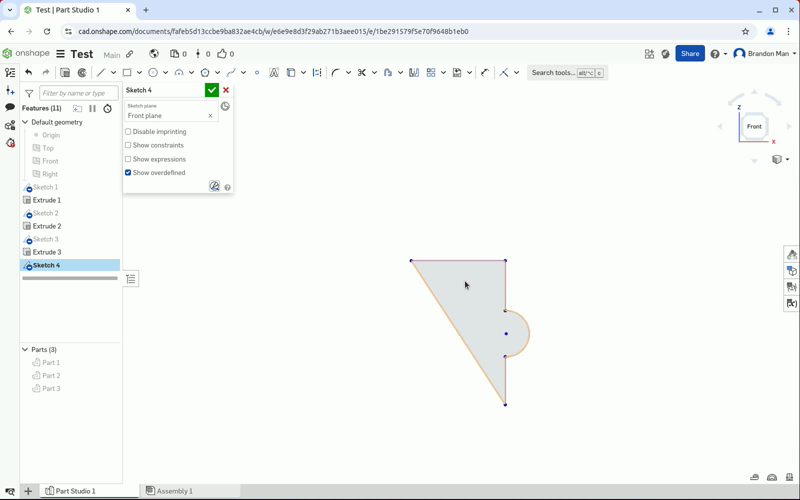
scroll(6)
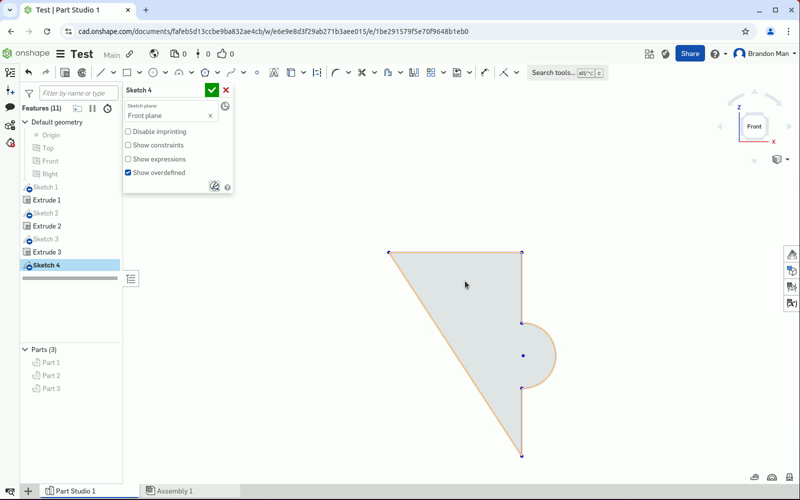
scroll(6)
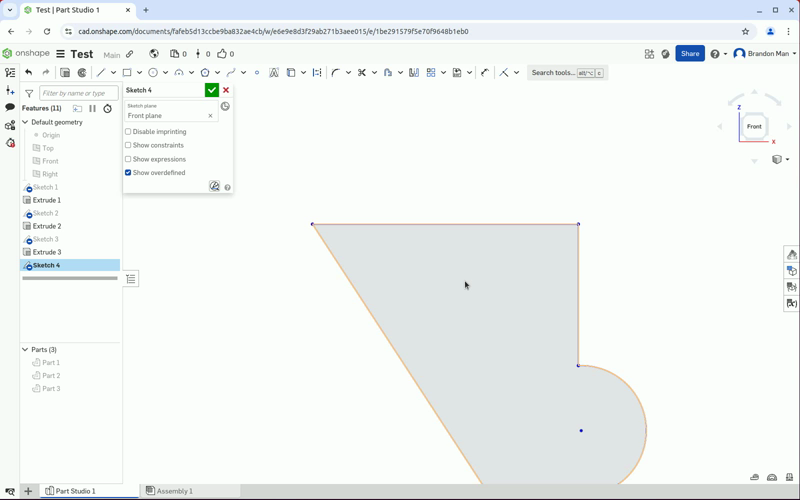
click(465, 280)
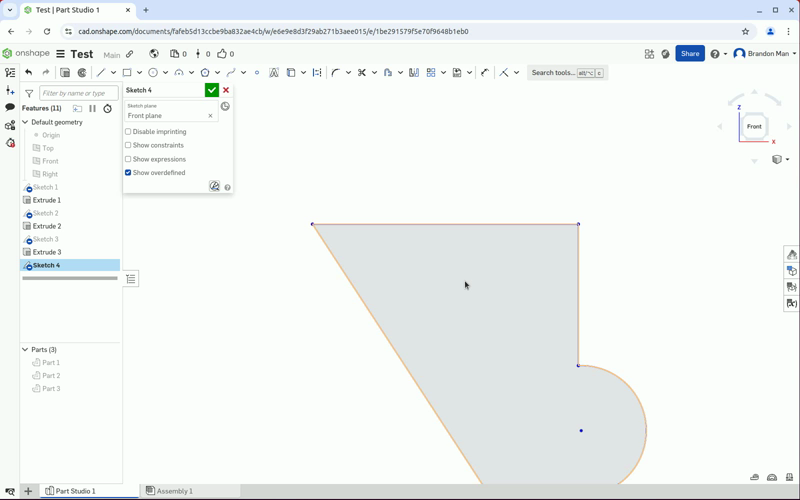
scroll(-6)
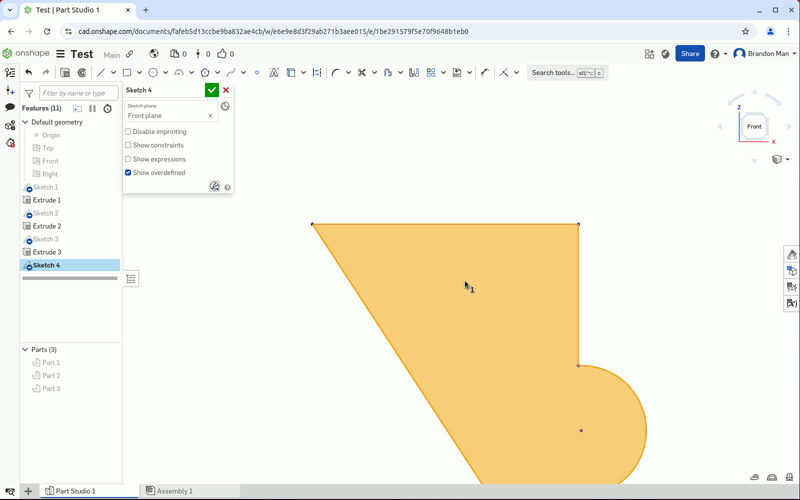
scroll(-6)
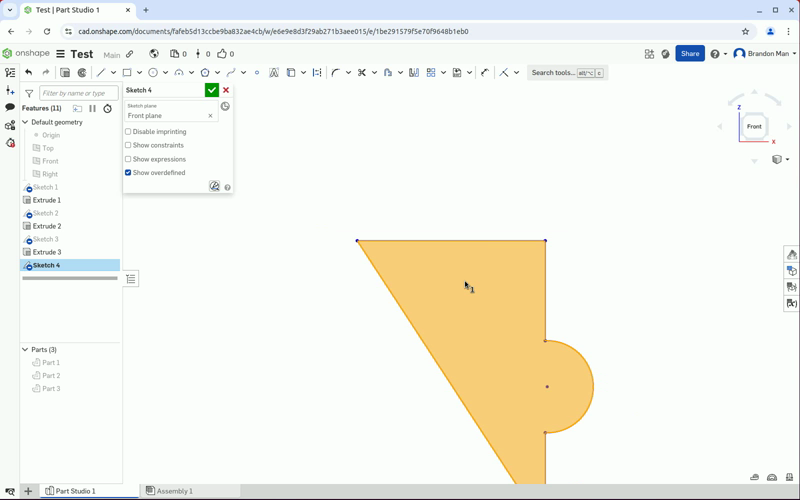
scroll(-6)
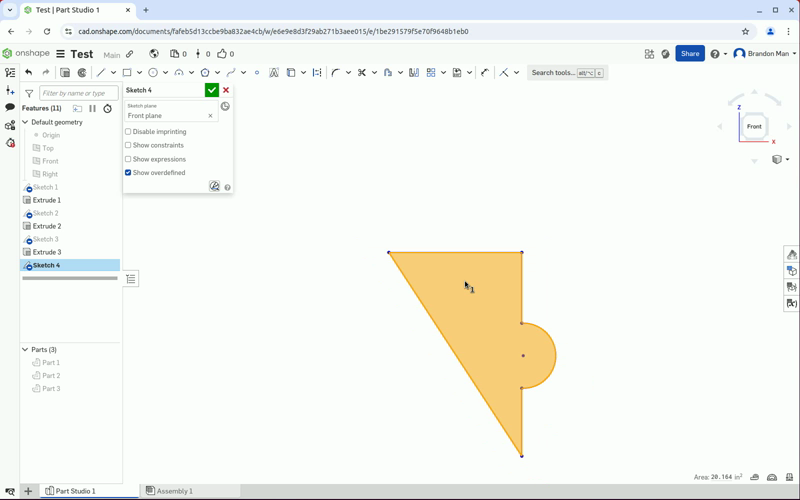
scroll(-6)
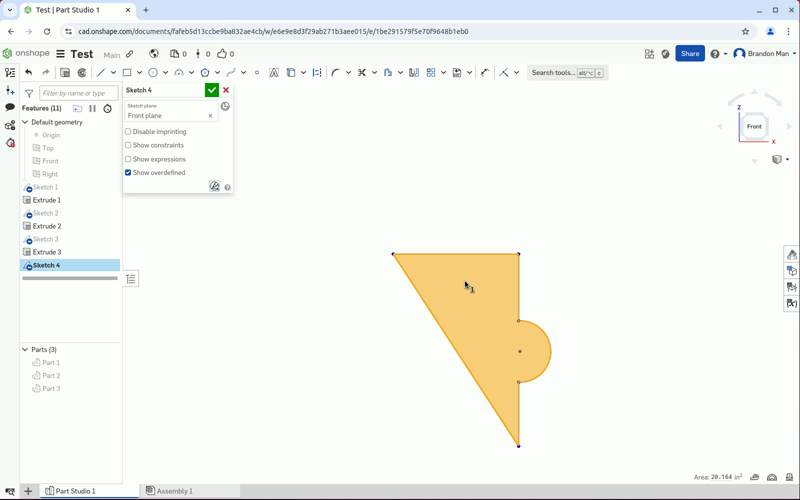
scroll(-6)
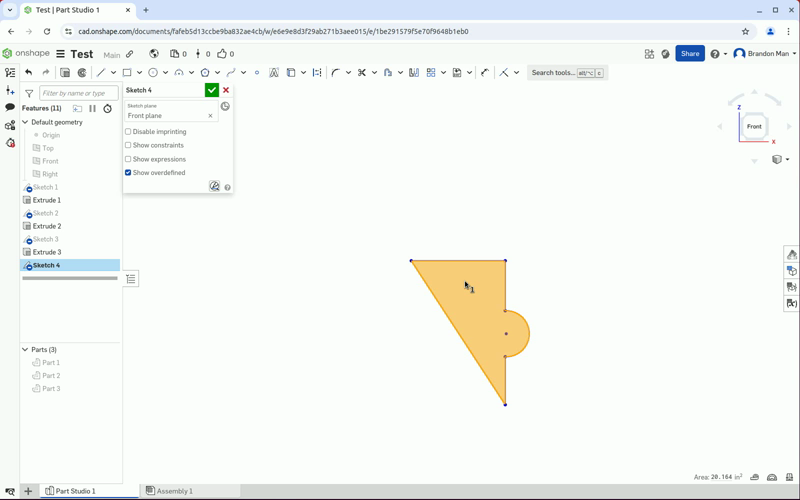
scroll(-6)
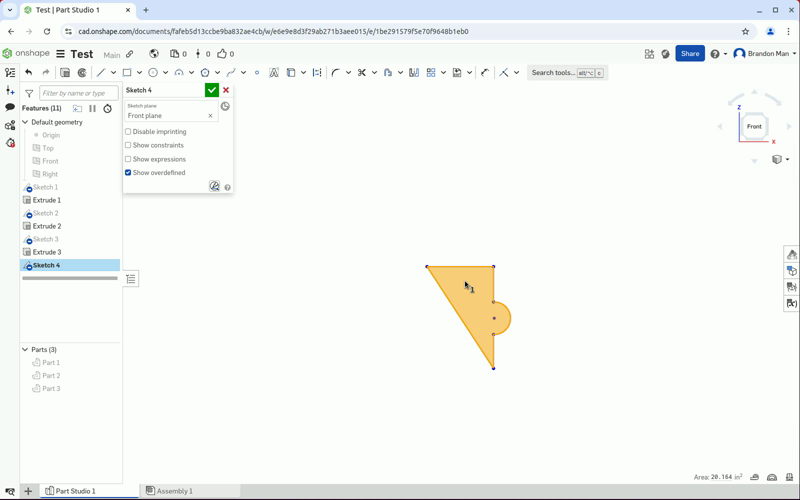
scroll(-6)
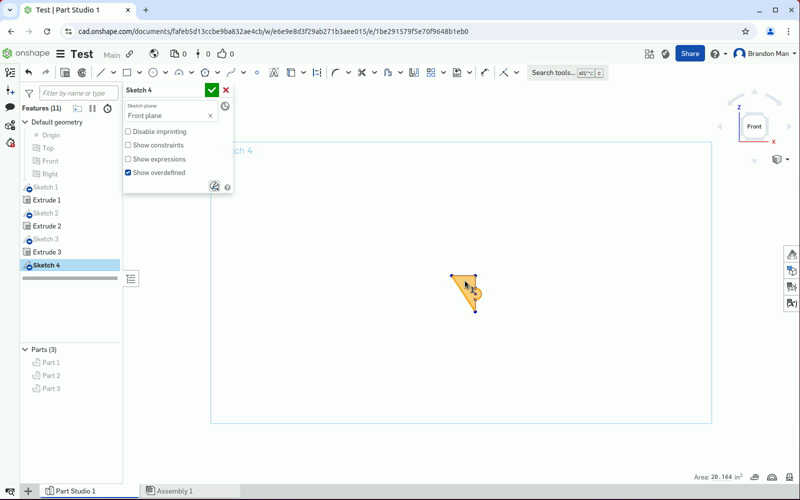
mouse_move(73, 352)
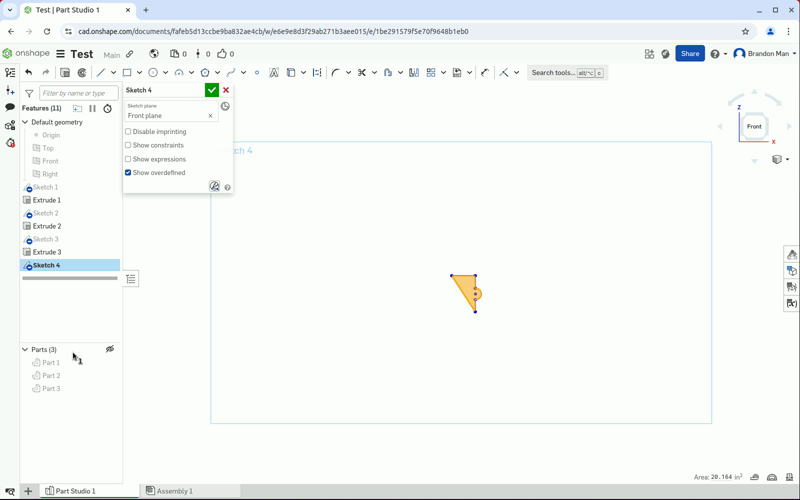
key(shift+y)
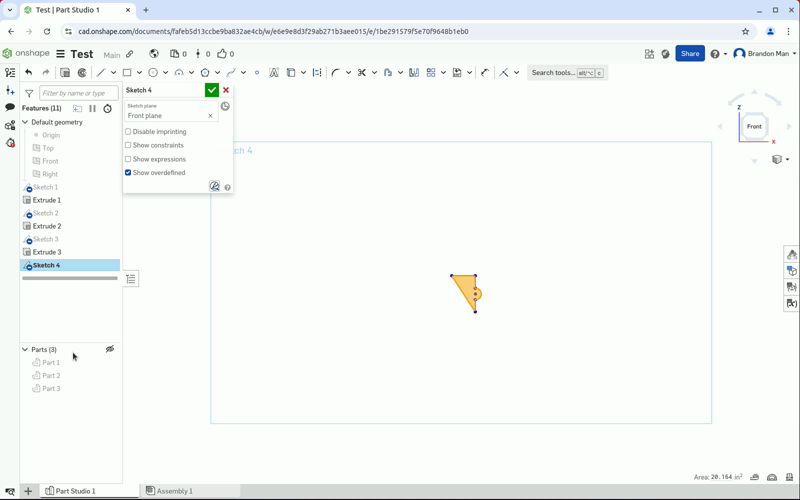
key(shift+e)
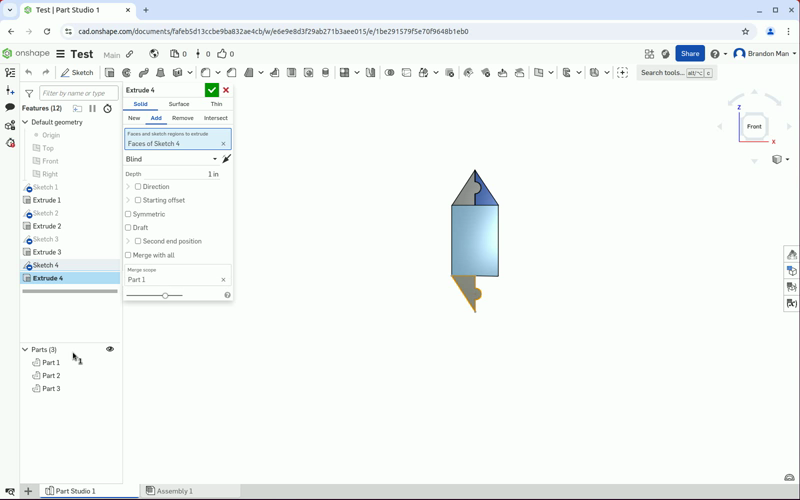
mouse_move(143, 106)
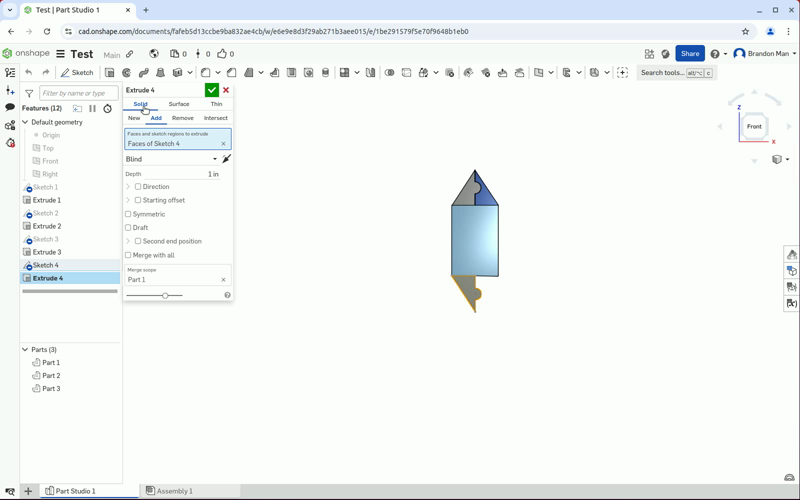
click(143, 106)
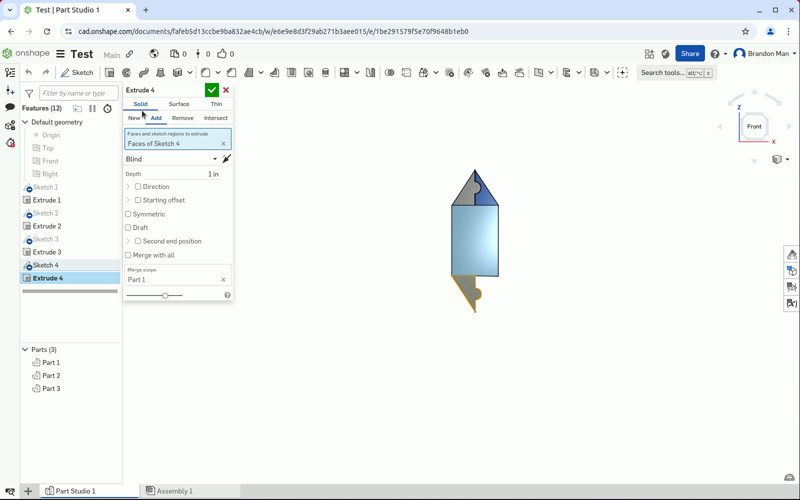
mouse_move(137, 120)
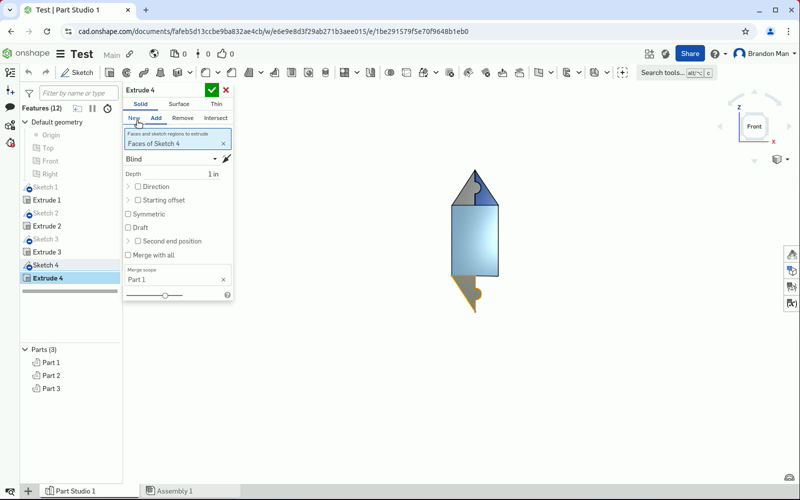
click(137, 120)
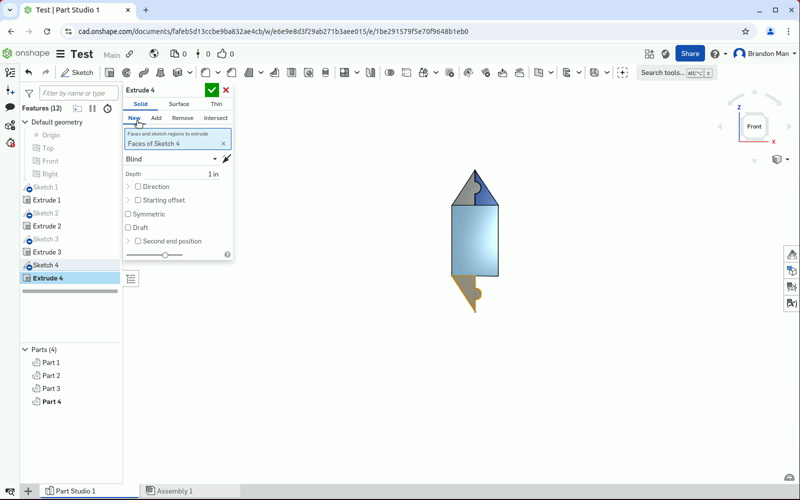
key(tab, 4)
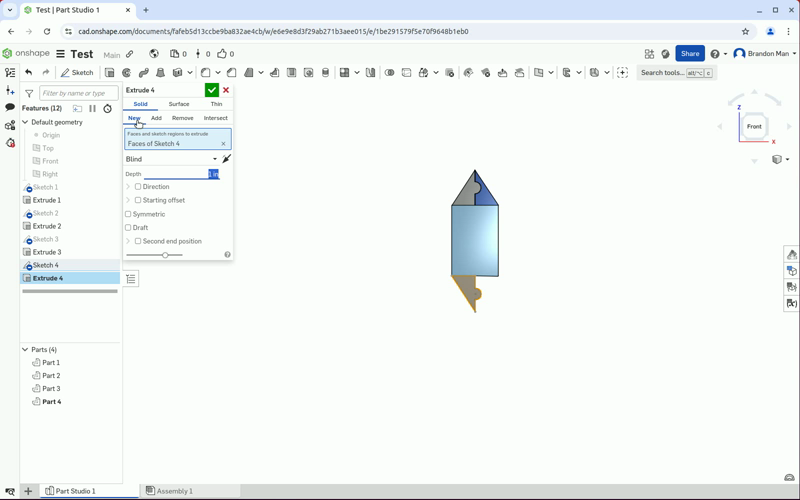
text(4.814)
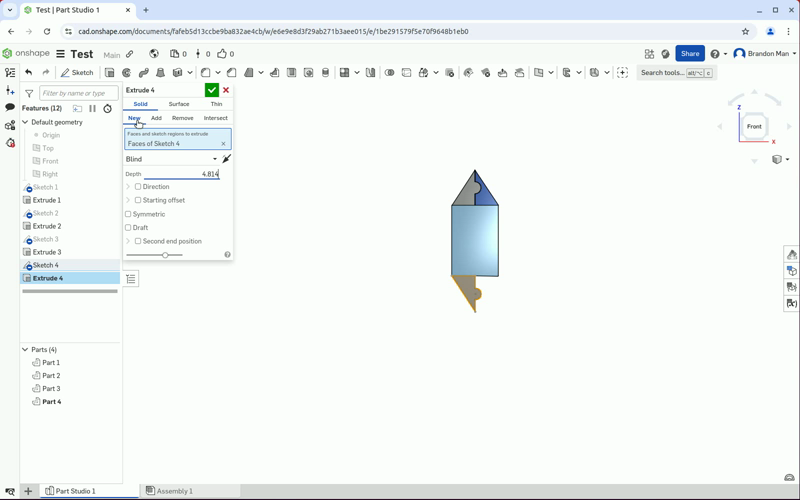
key(enter)
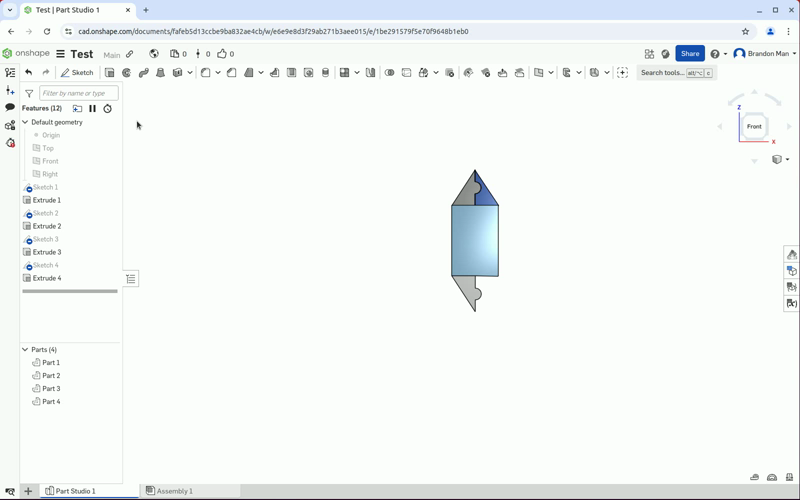
key(shift+h)
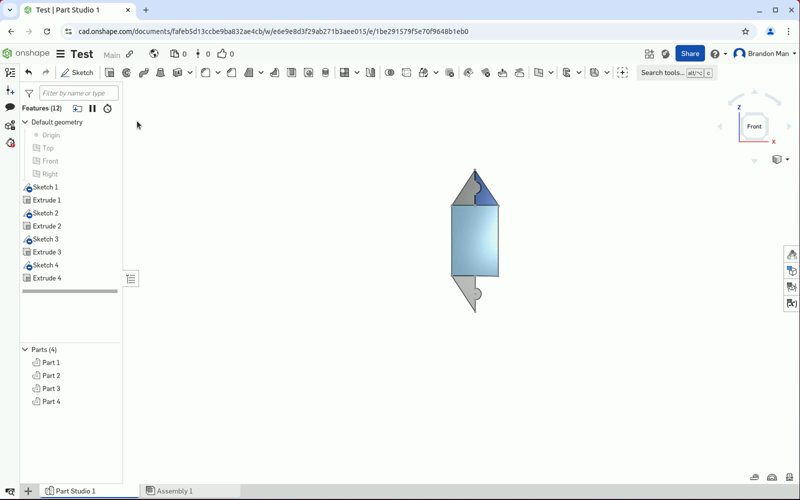
key(shift+h)
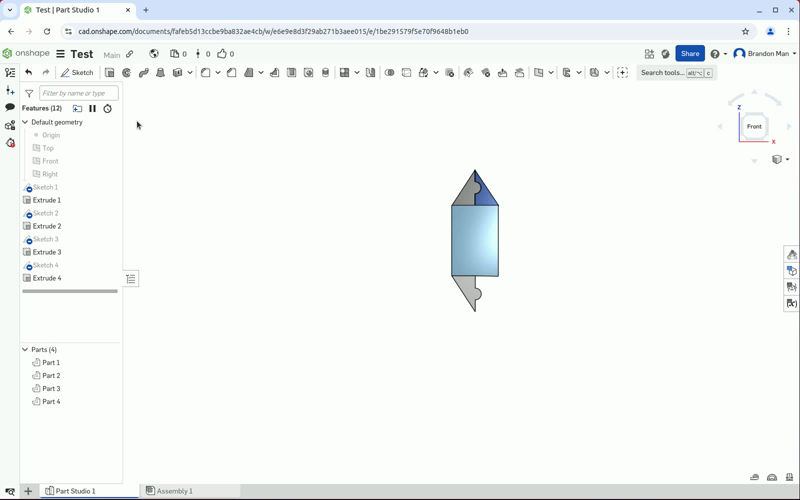
mouse_move(73, 189)
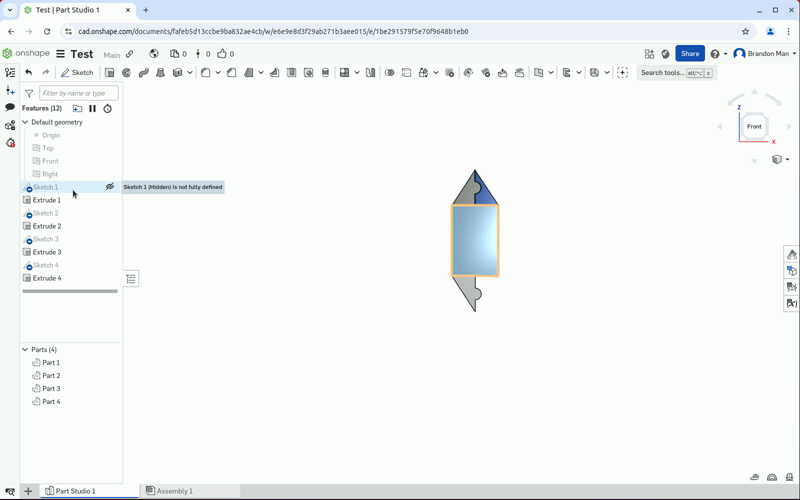
click(73, 189)
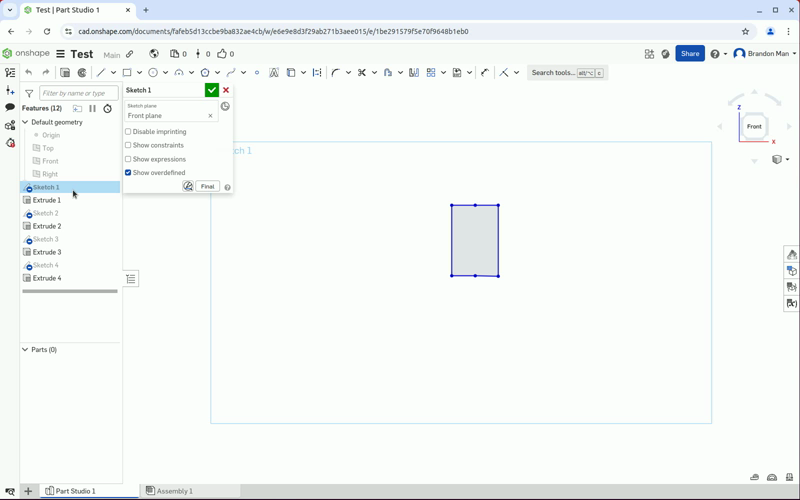
mouse_move(229, 92)
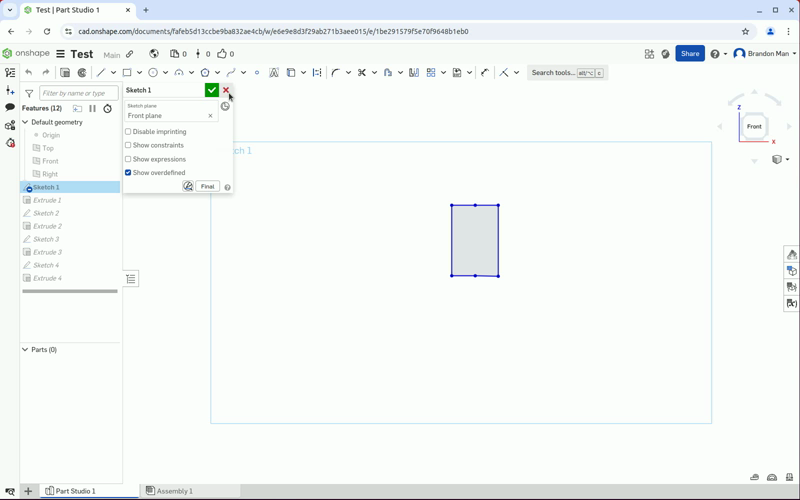
click(229, 92)
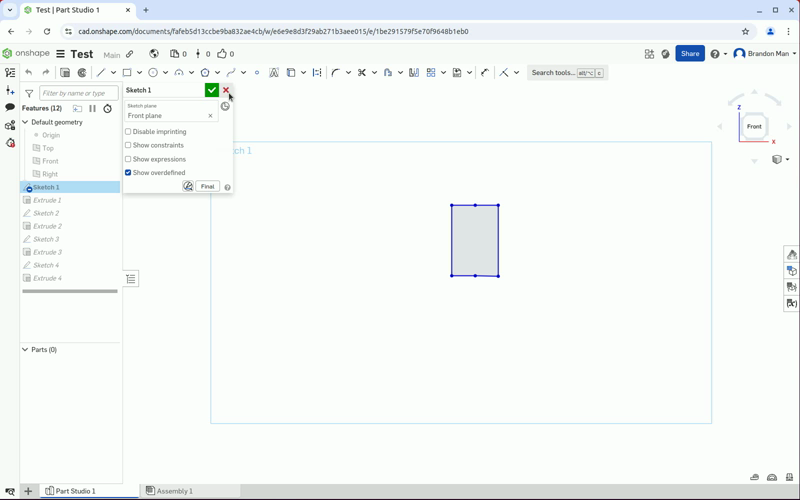
key(shift+s)
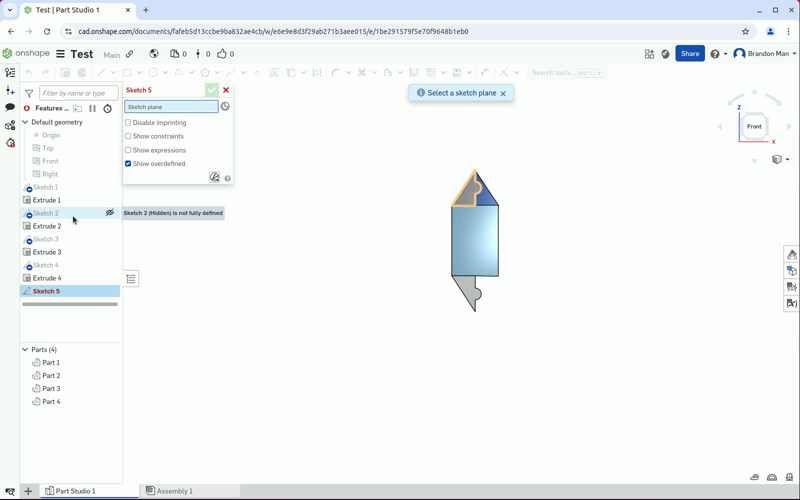
scroll(3)
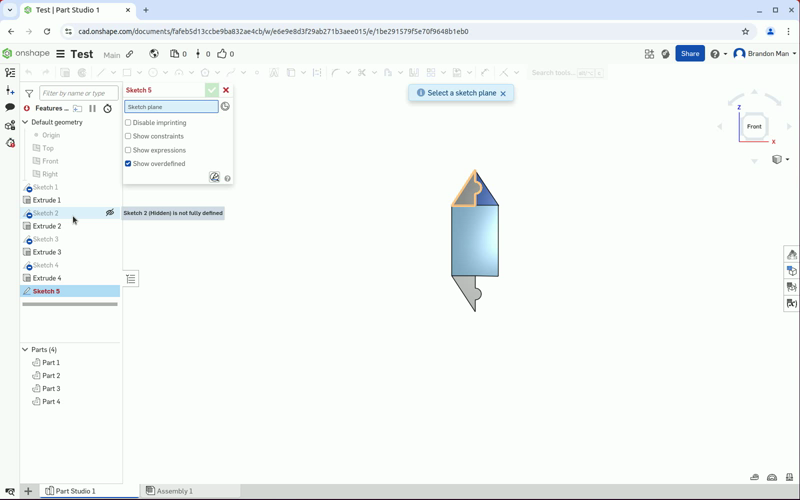
mouse_move(73, 163)
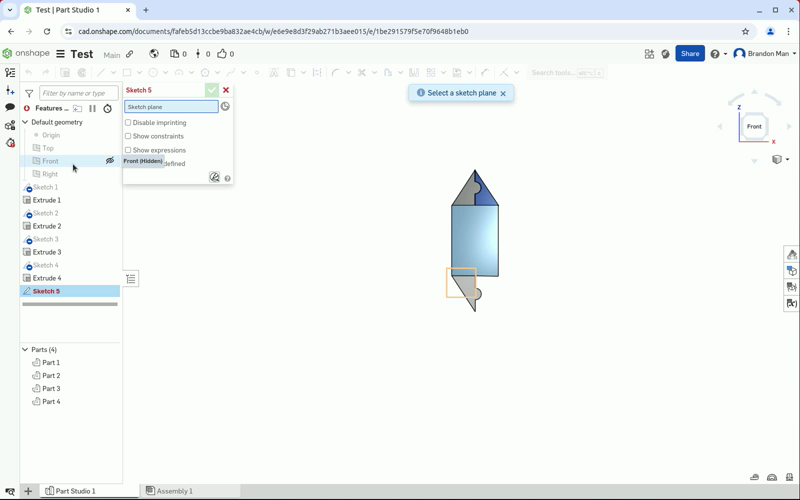
click(73, 163)
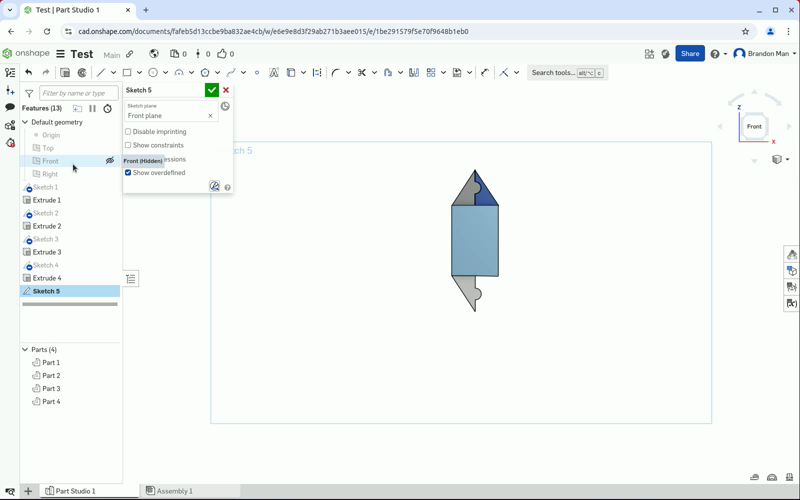
mouse_move(73, 352)
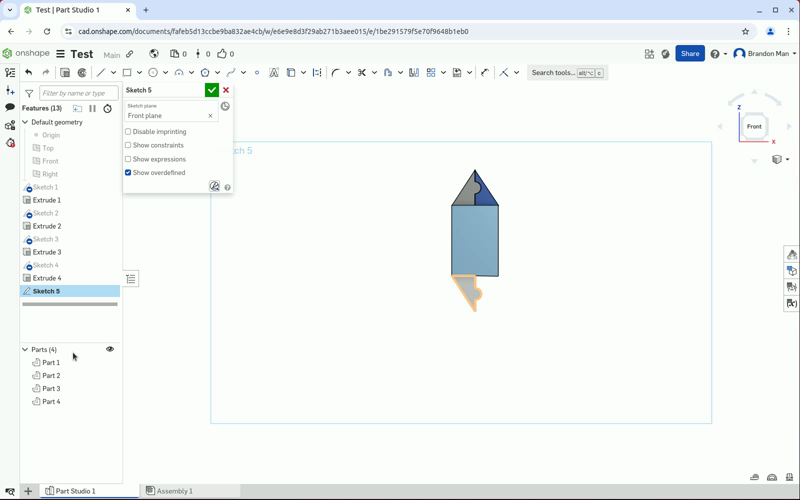
key(y)
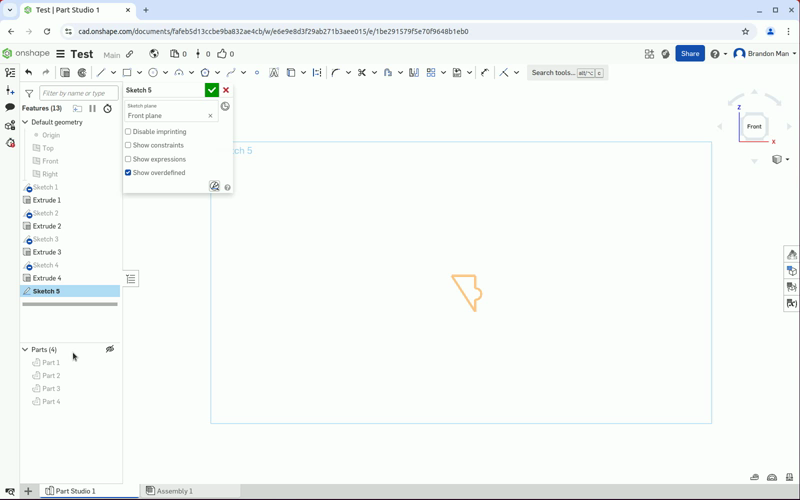
key(l)
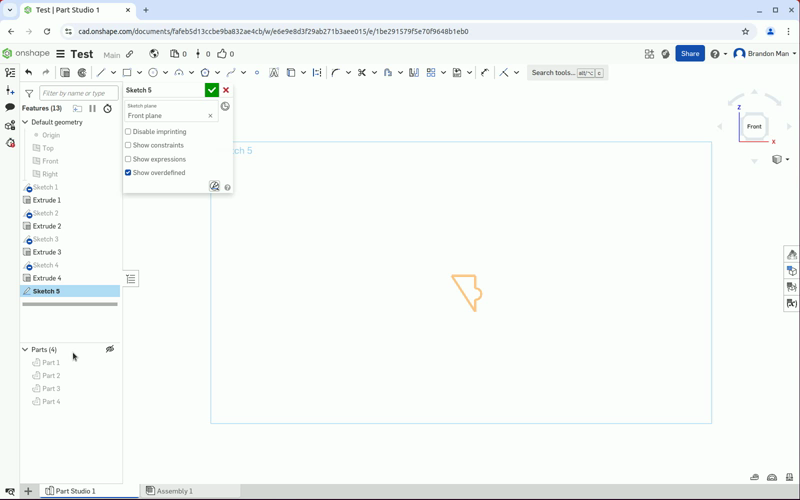
key_down(shift)
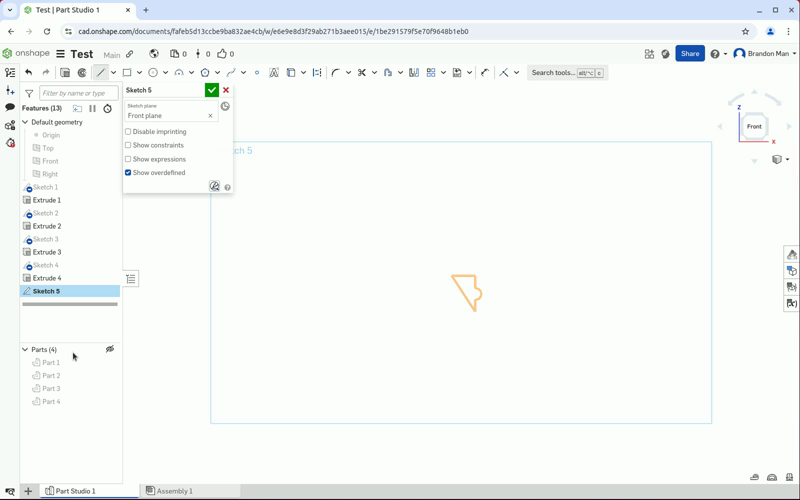
mouse_move(474, 311)
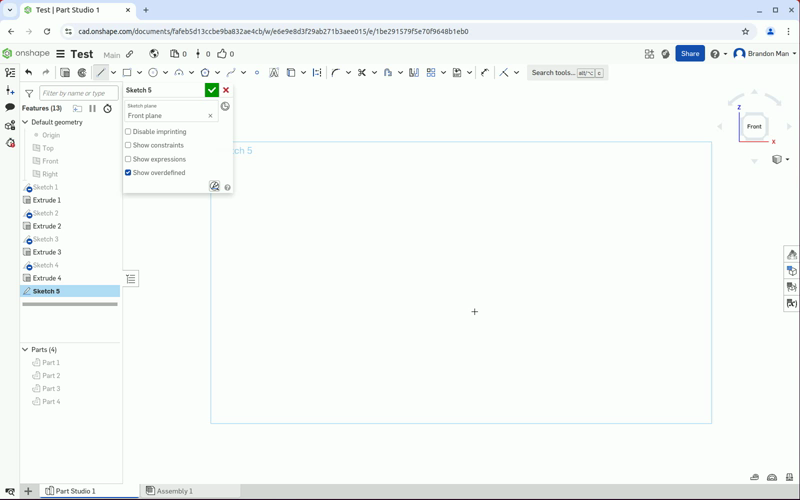
click(474, 311)
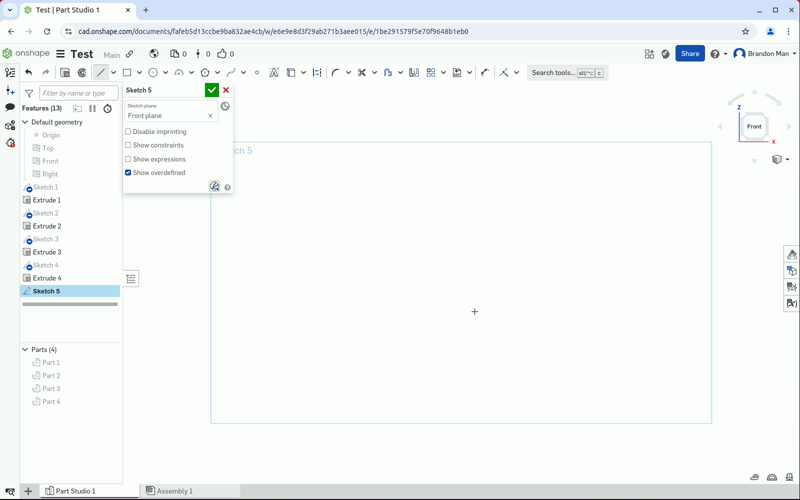
key_up(shift)
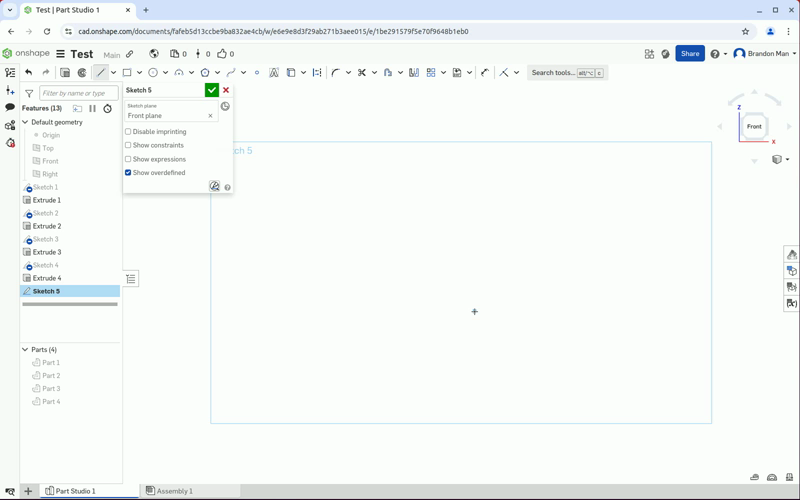
key_down(shift)
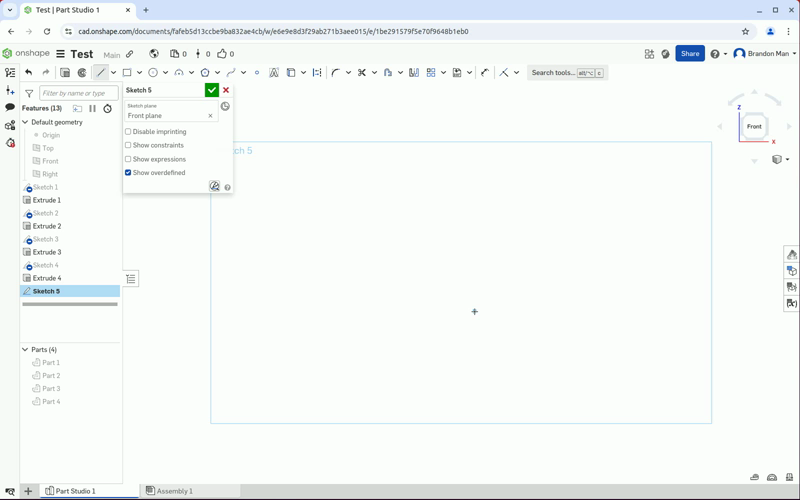
mouse_move(504, 311)
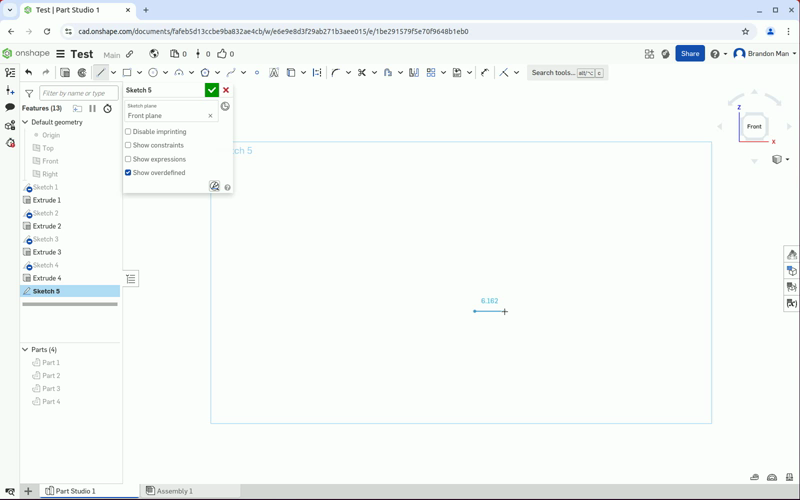
mouse_move(498, 275)
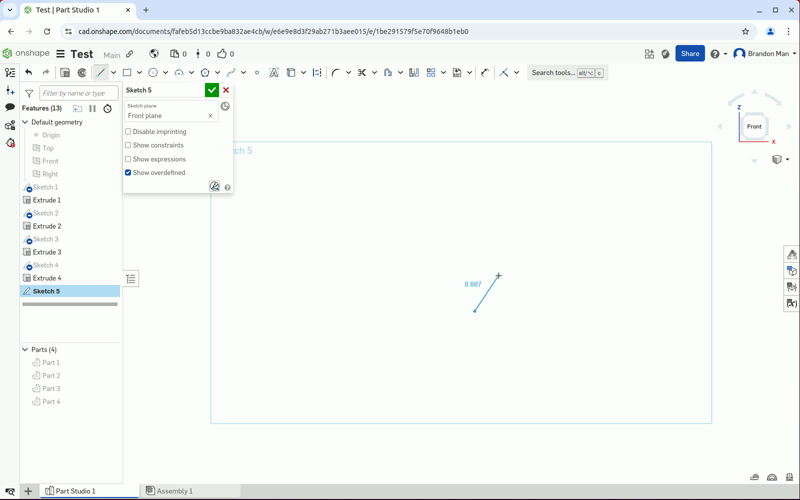
click(498, 275)
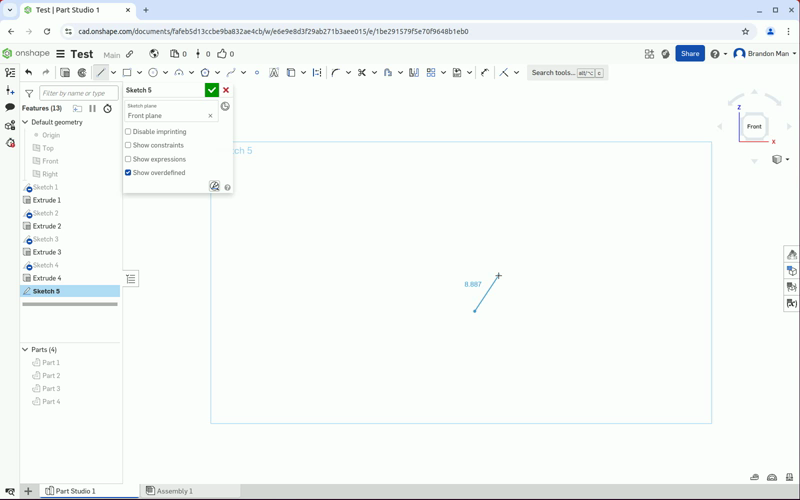
key_up(shift)
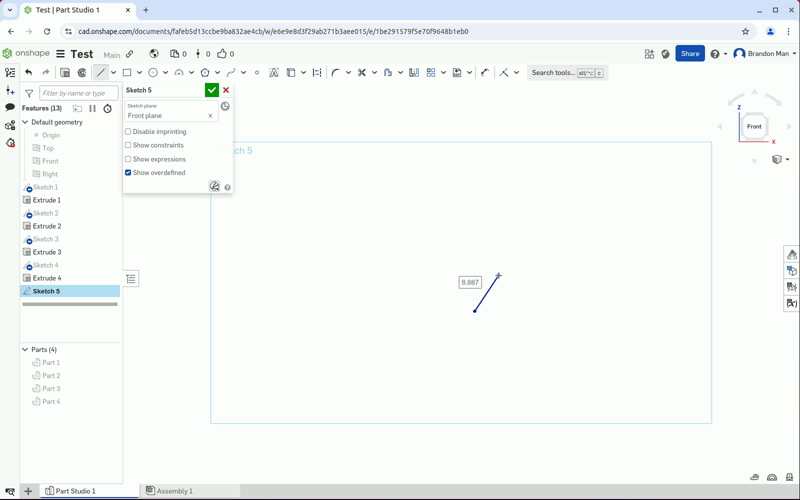
key_down(shift)
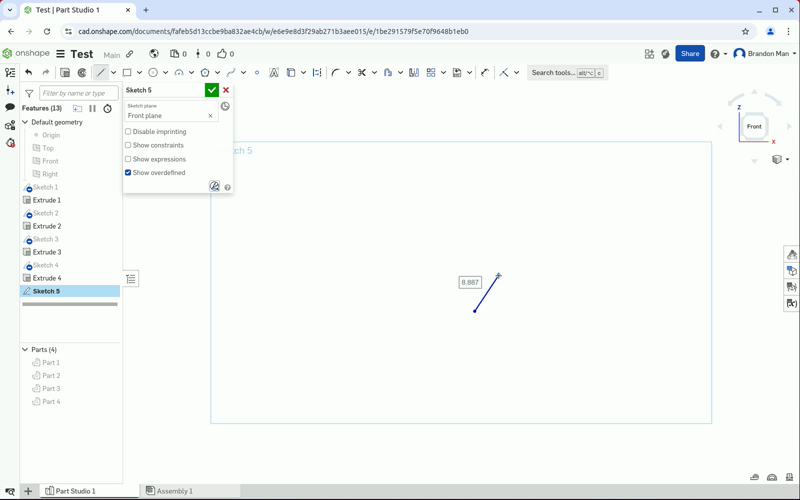
mouse_move(528, 275)
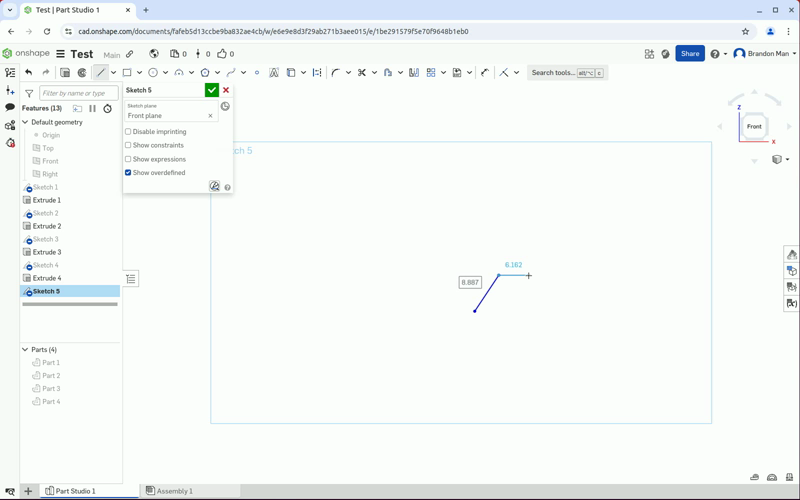
mouse_move(474, 275)
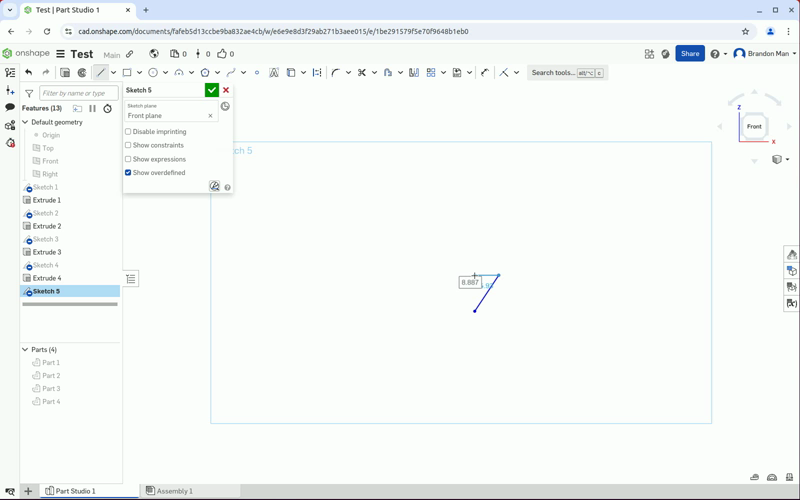
click(474, 275)
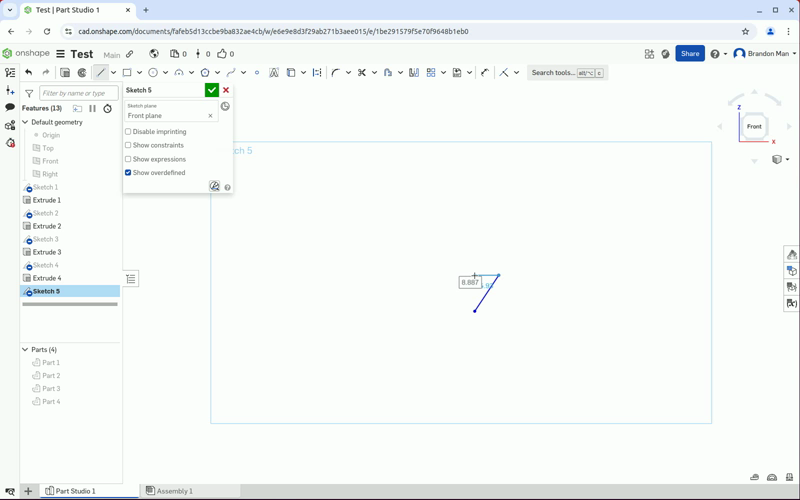
key_up(shift)
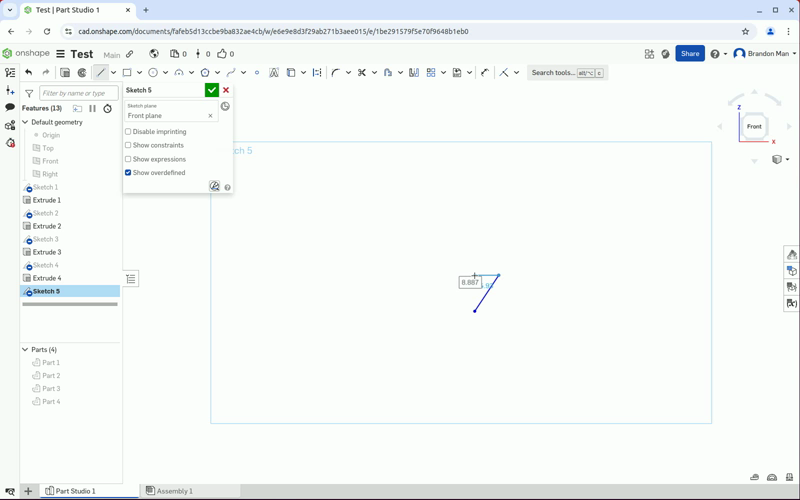
key_down(shift)
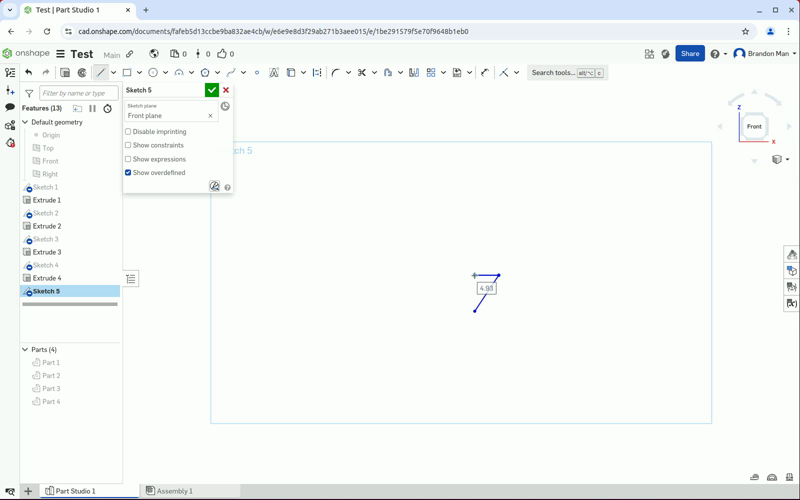
mouse_move(504, 275)
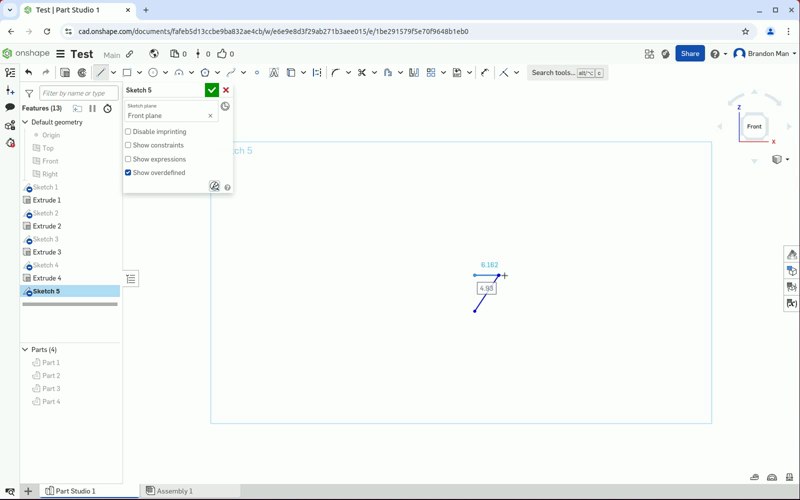
mouse_move(474, 287)
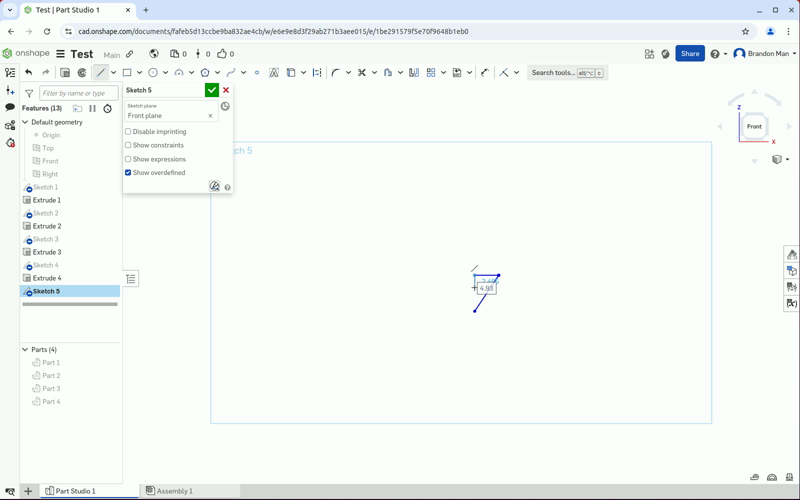
click(474, 287)
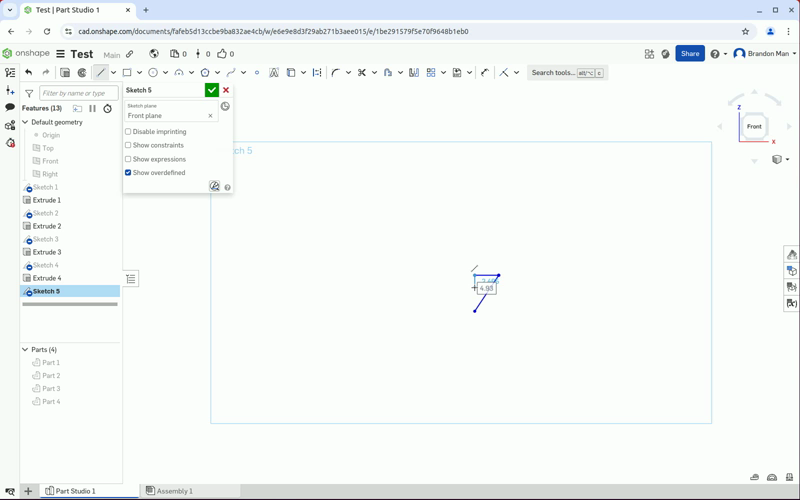
key_up(shift)
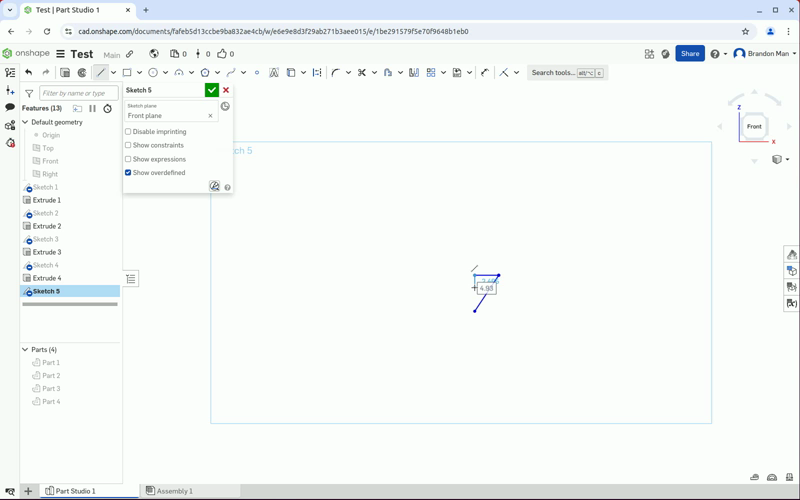
key(esc)
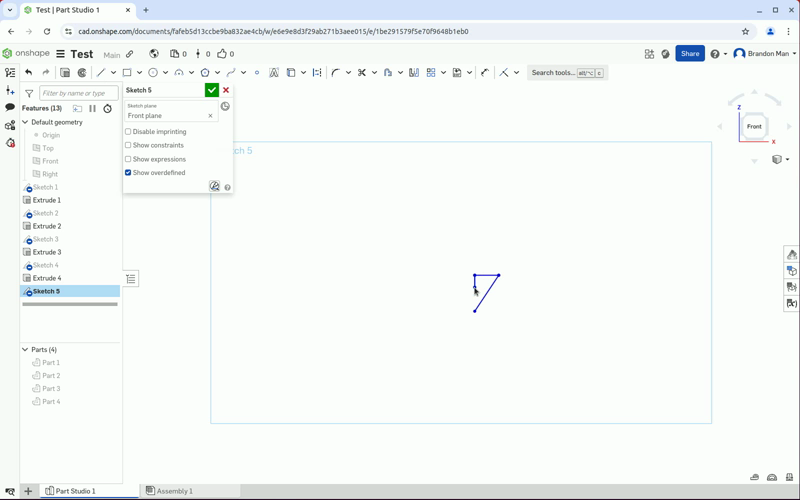
key(a)
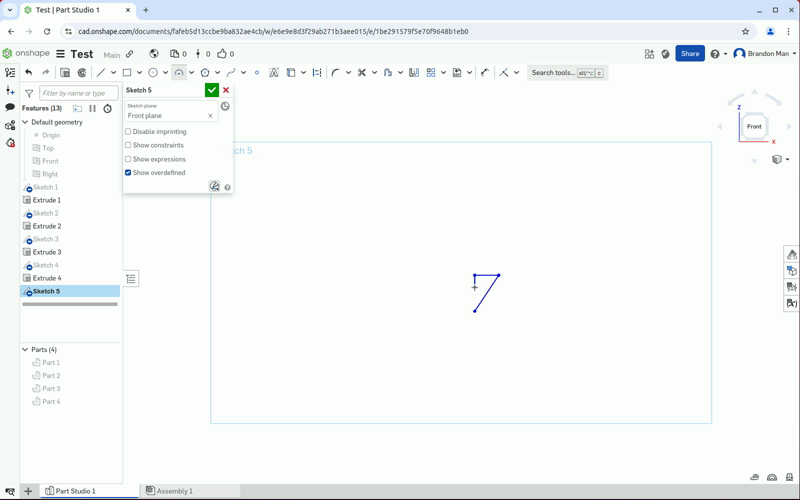
mouse_move(474, 287)
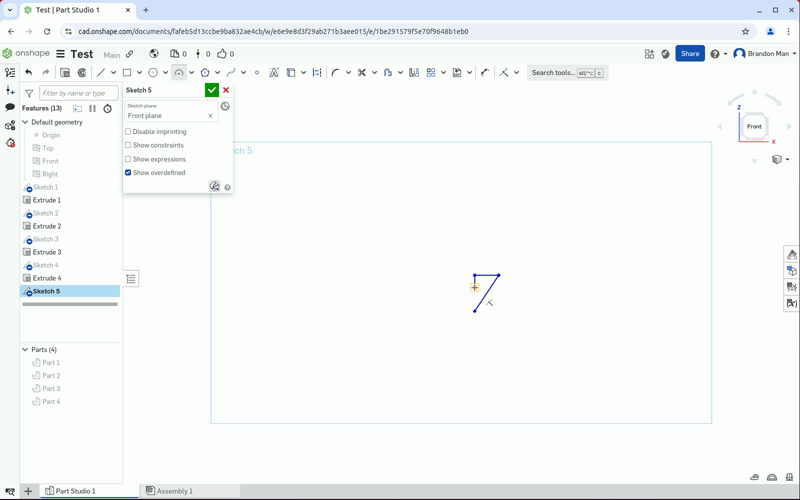
click(474, 287)
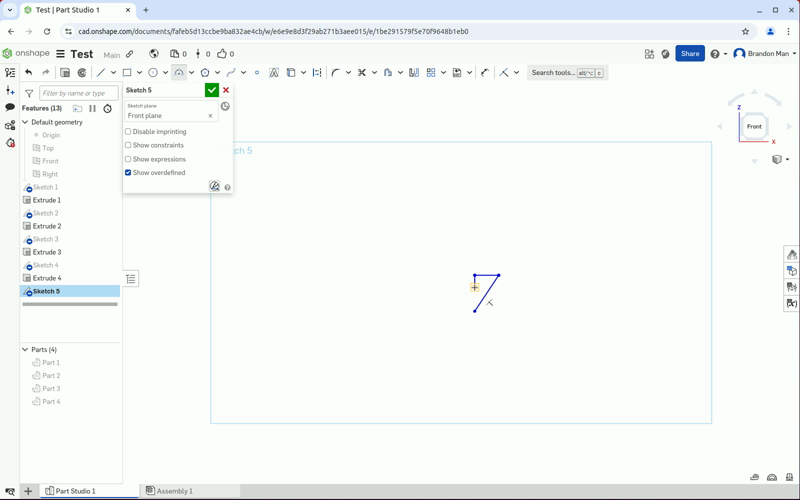
key_down(shift)
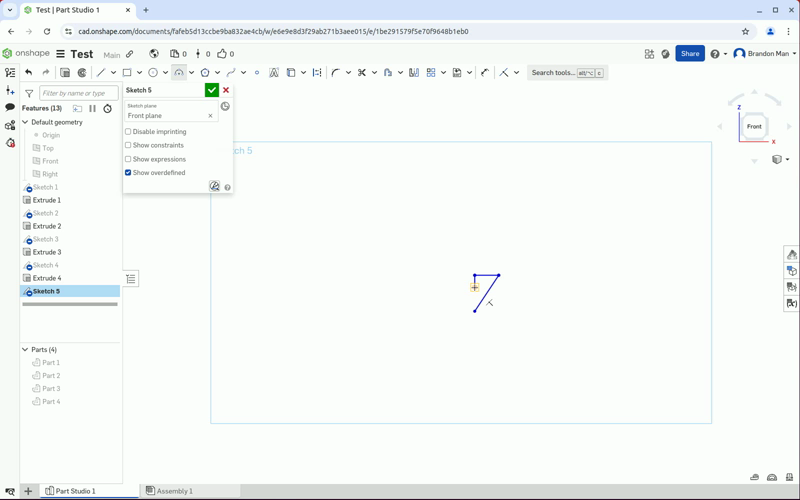
mouse_move(474, 299)
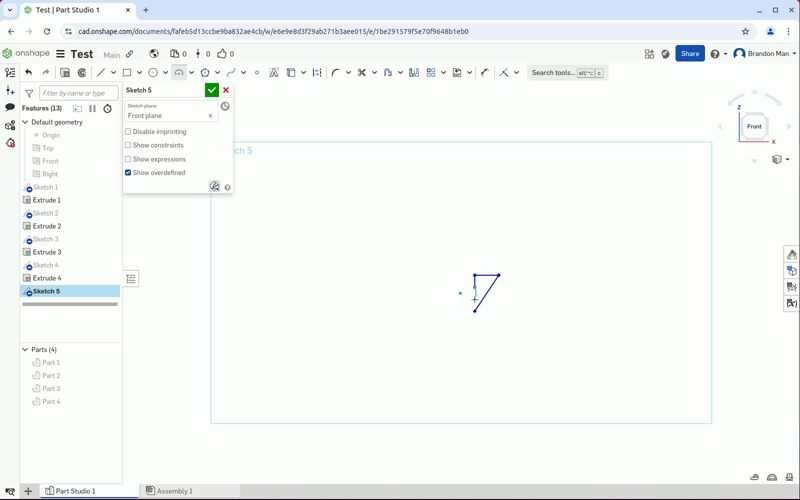
click(474, 299)
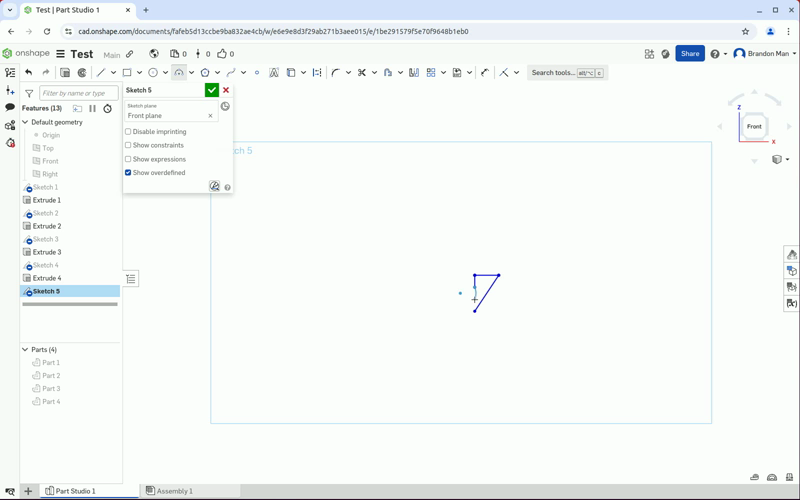
mouse_move(480, 293)
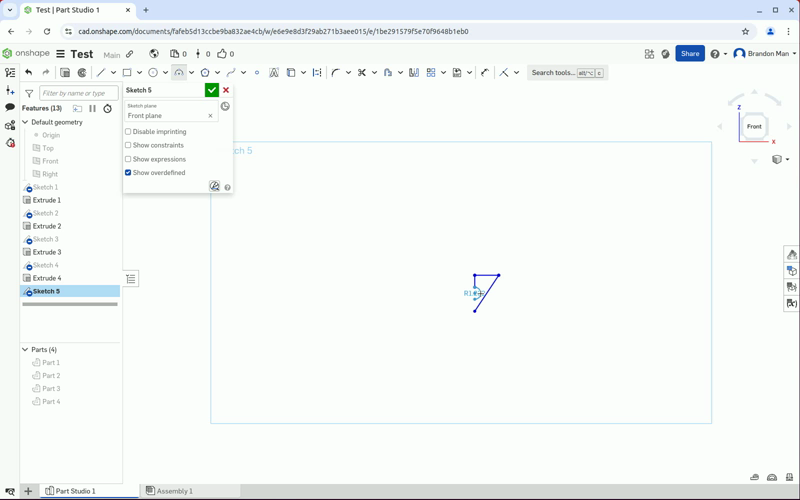
click(480, 293)
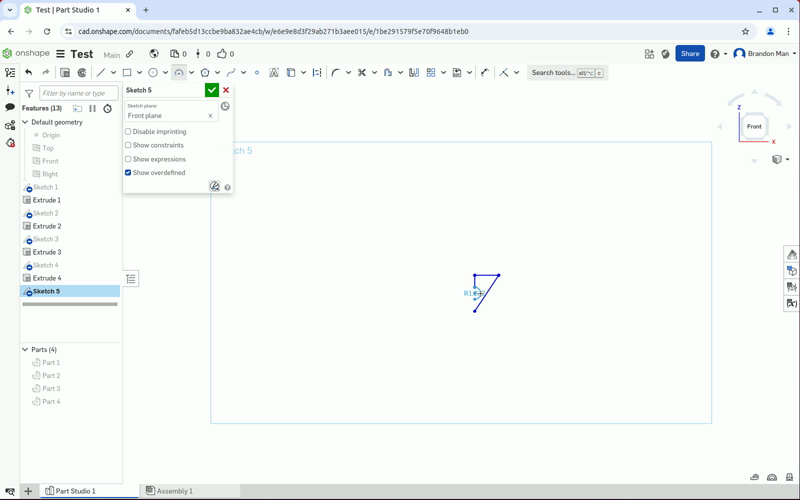
key_up(shift)
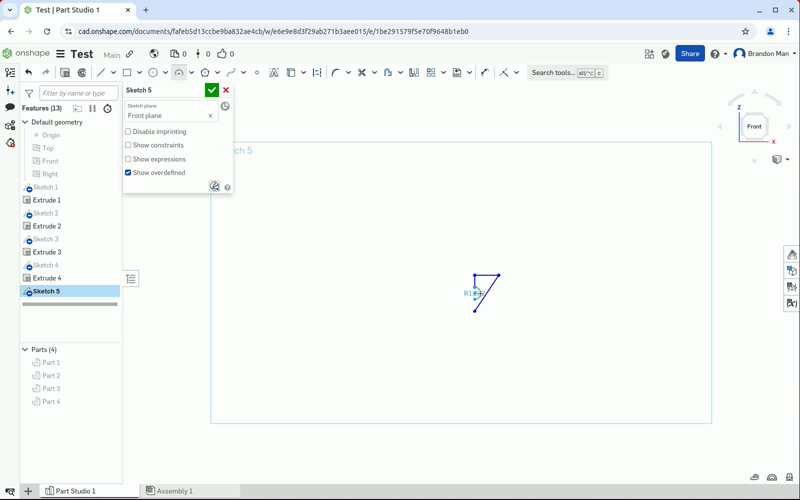
key(esc)
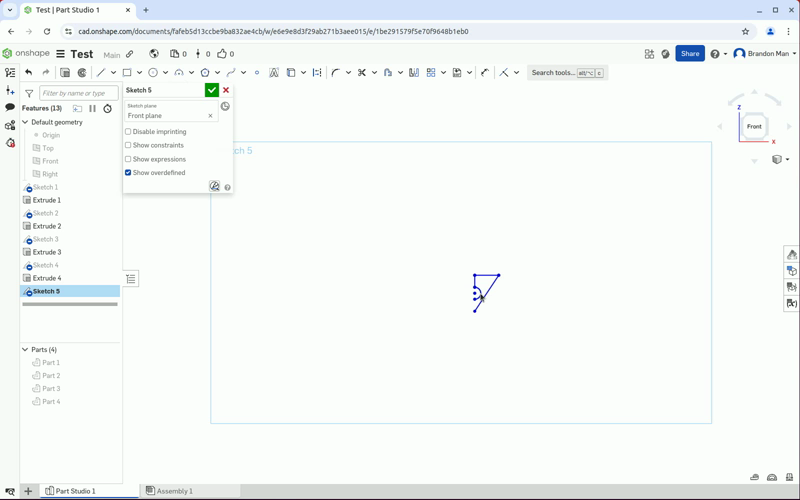
key(l)
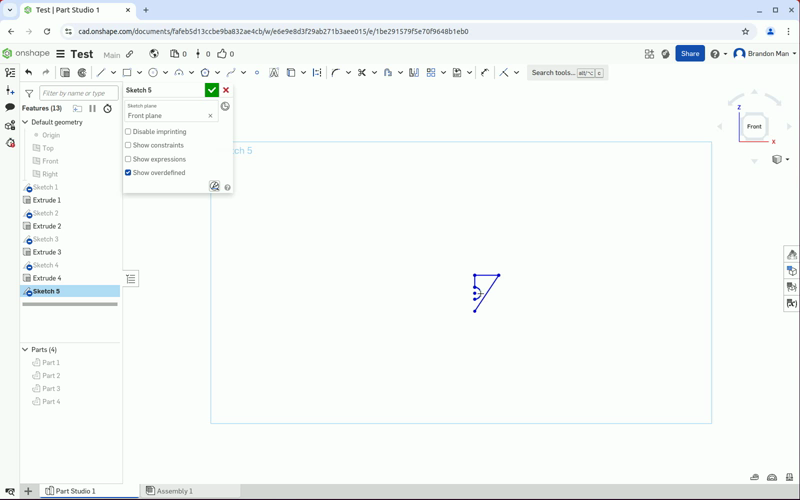
mouse_move(474, 299)
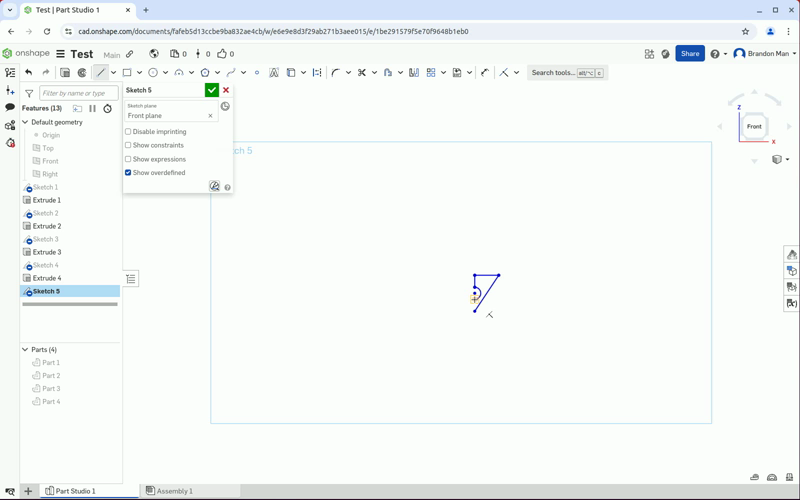
click(474, 299)
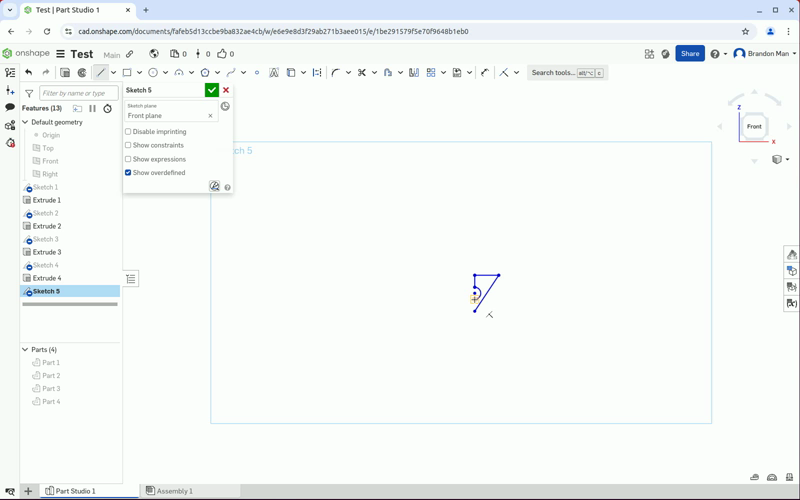
mouse_move(504, 299)
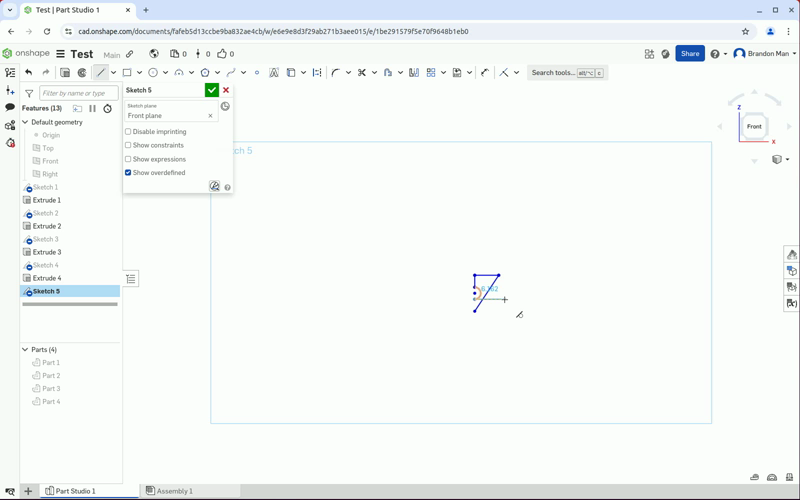
key_down(shift)
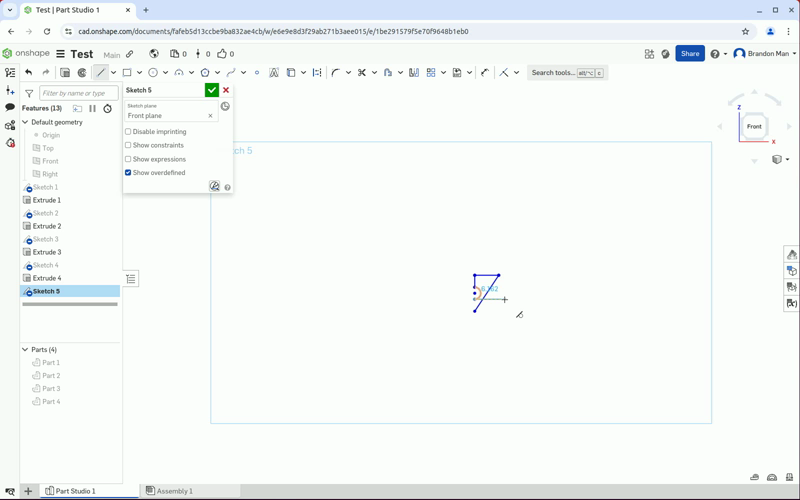
mouse_move(474, 311)
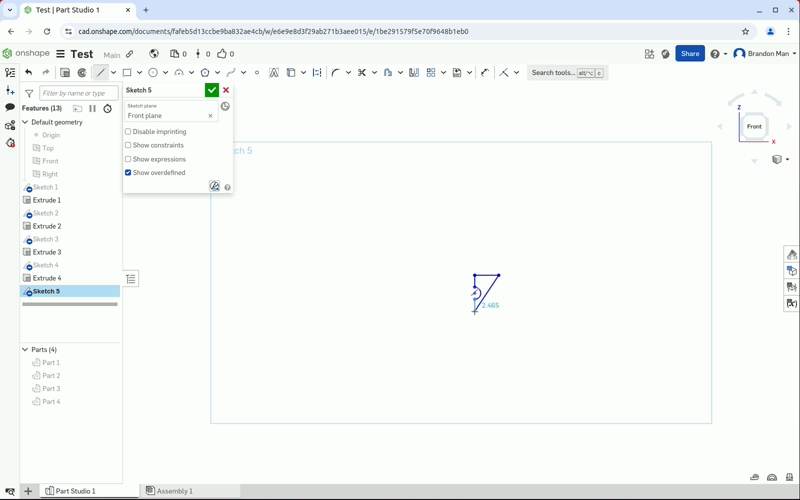
key_up(shift)
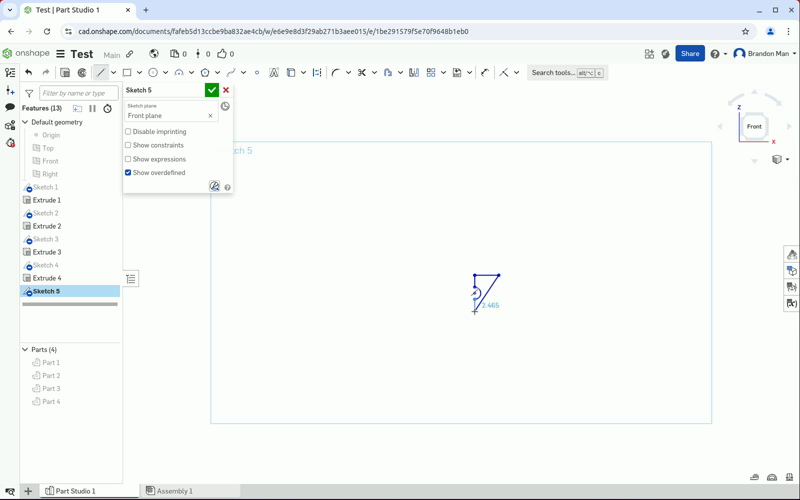
click(474, 311)
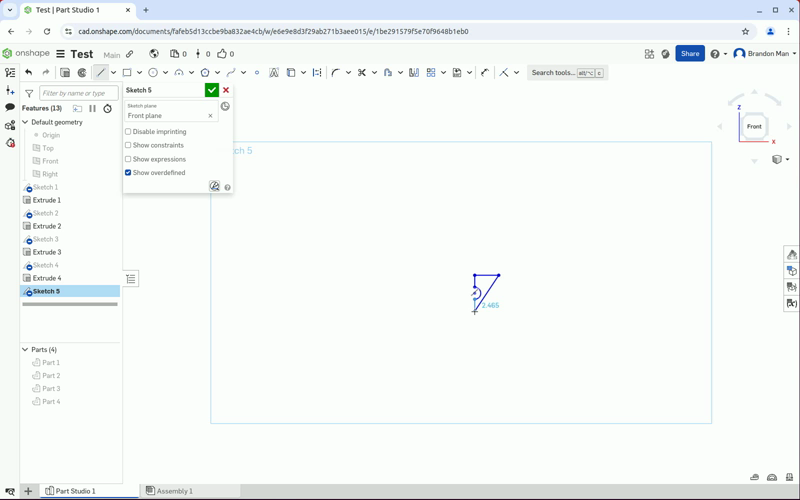
key(esc)
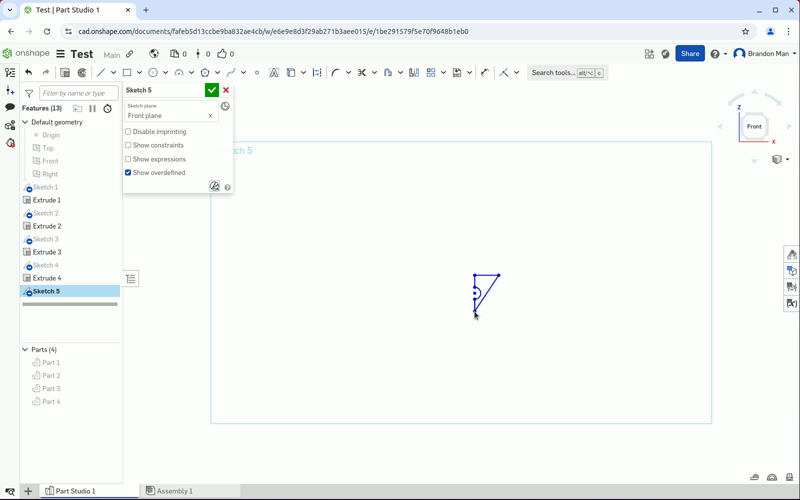
mouse_move(478, 290)
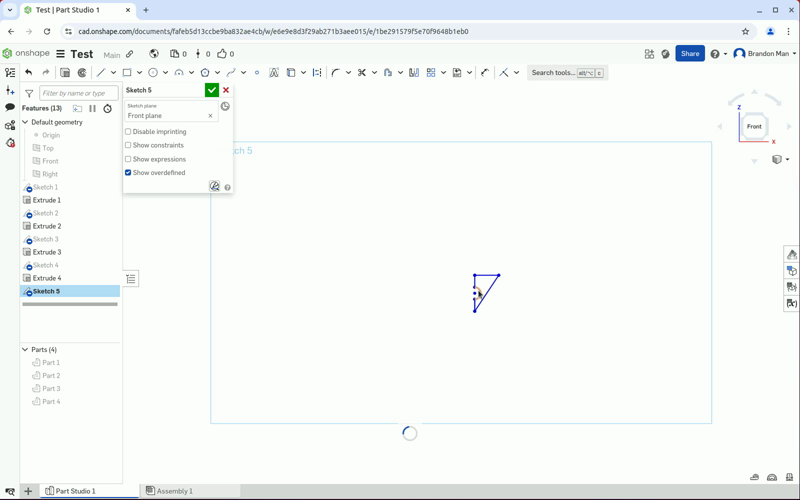
scroll(6)
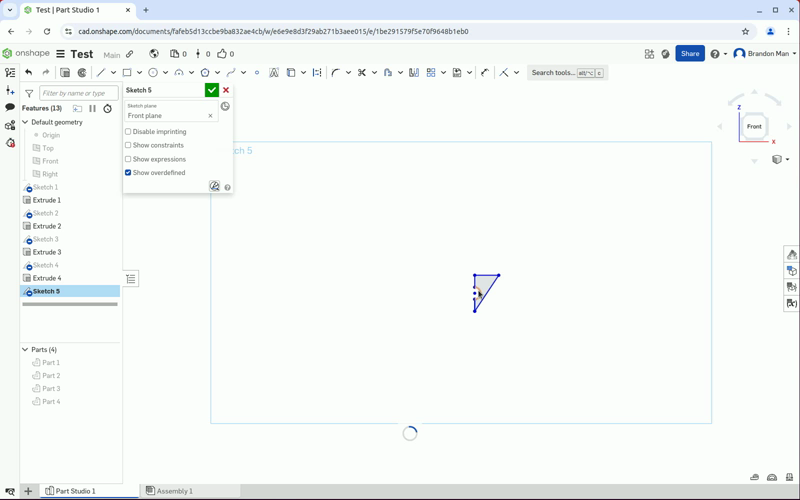
scroll(6)
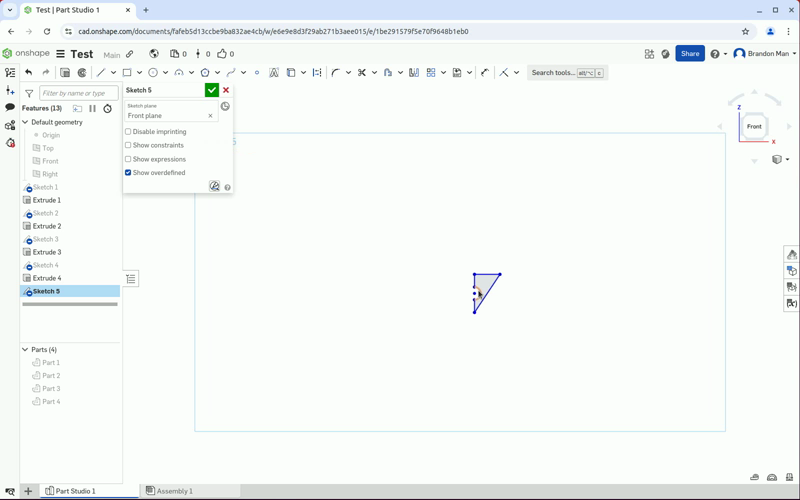
scroll(6)
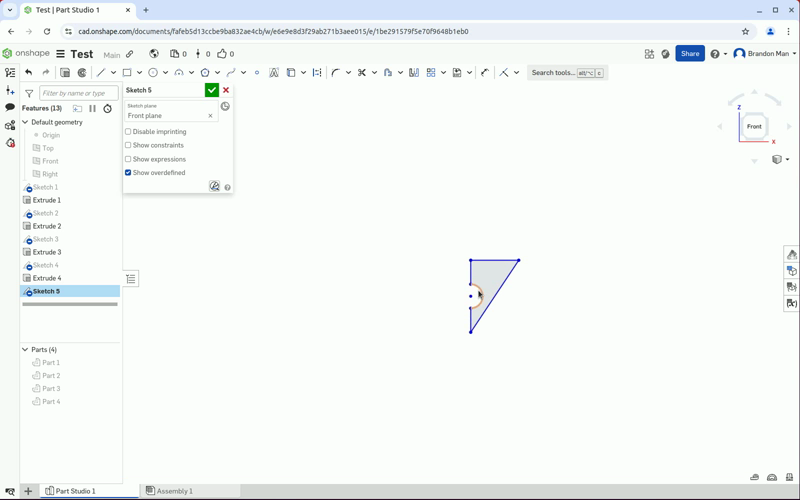
scroll(6)
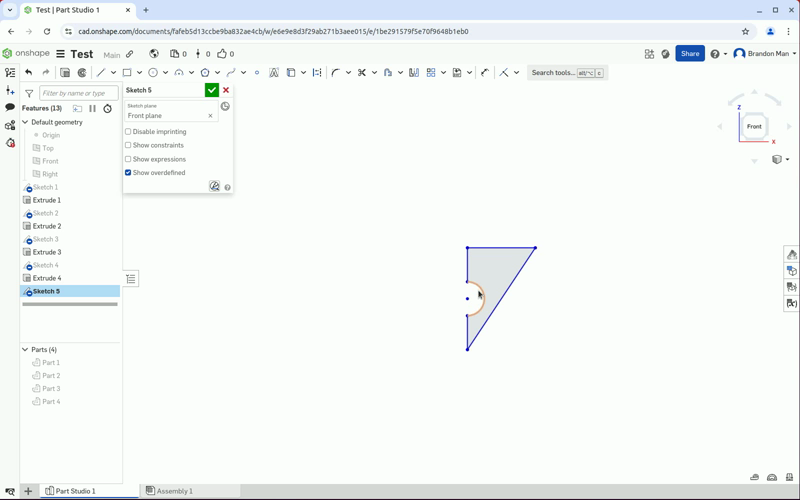
scroll(6)
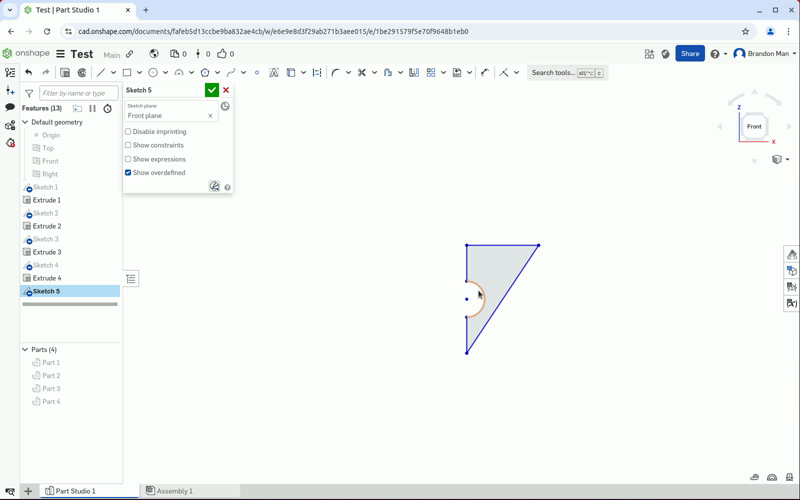
scroll(6)
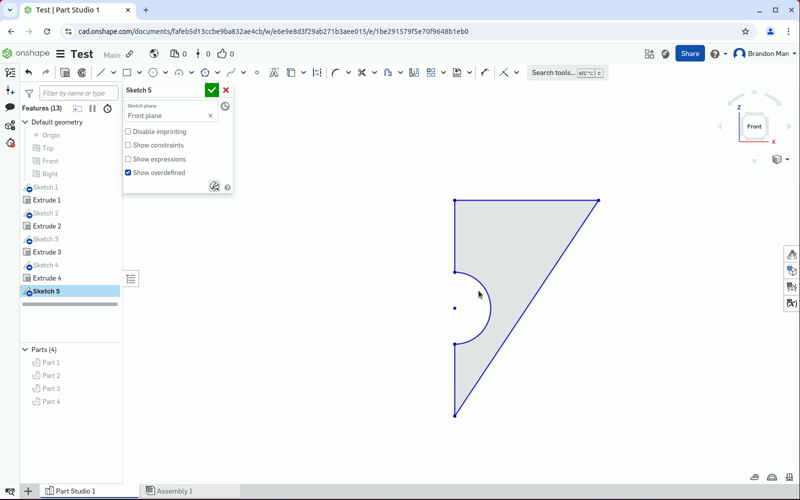
scroll(6)
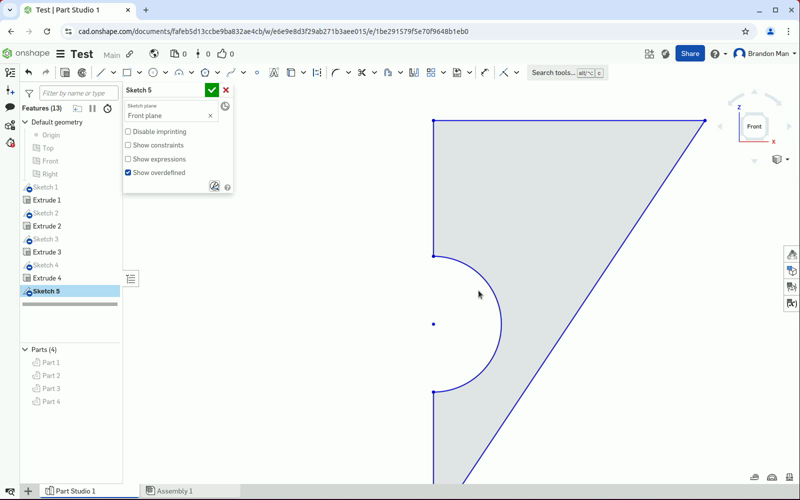
click(478, 290)
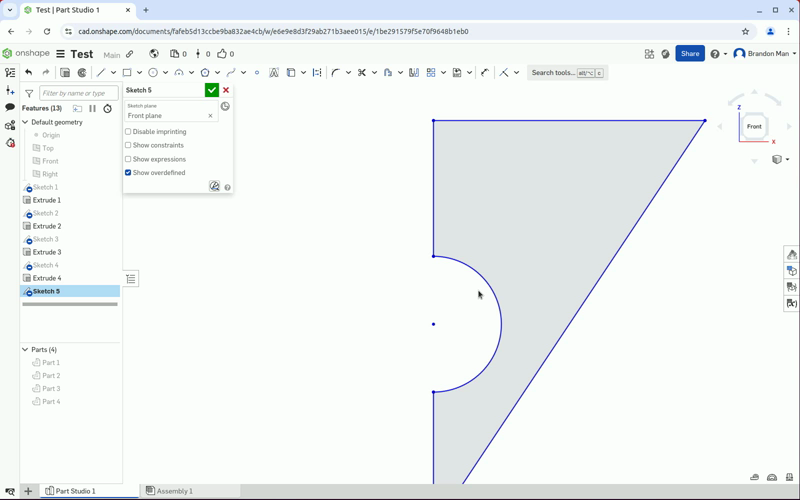
scroll(-6)
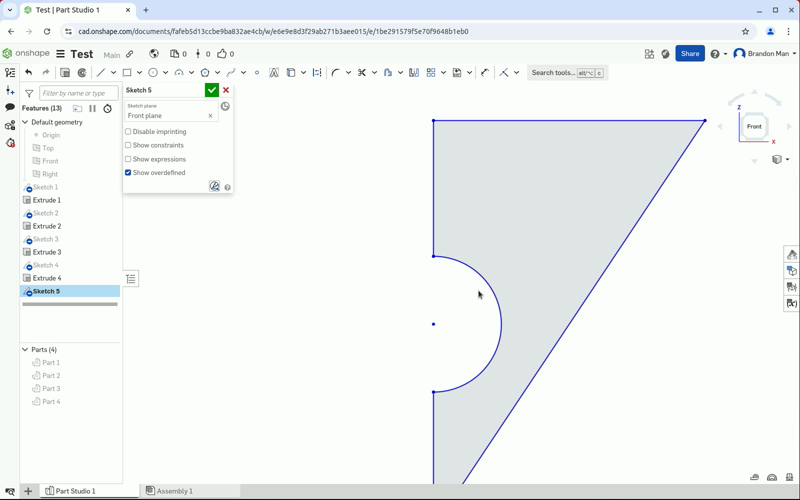
scroll(-6)
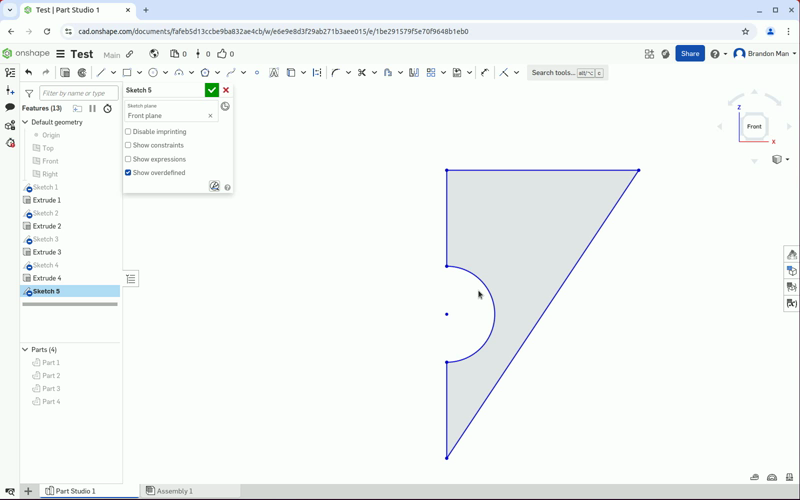
scroll(-6)
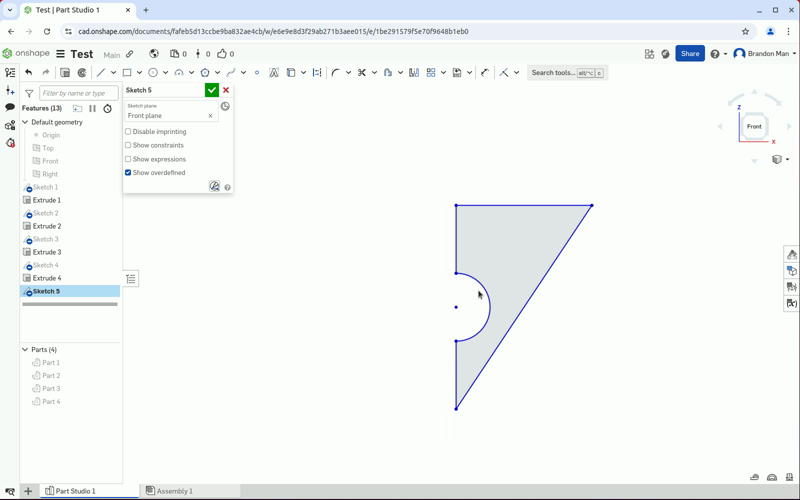
scroll(-6)
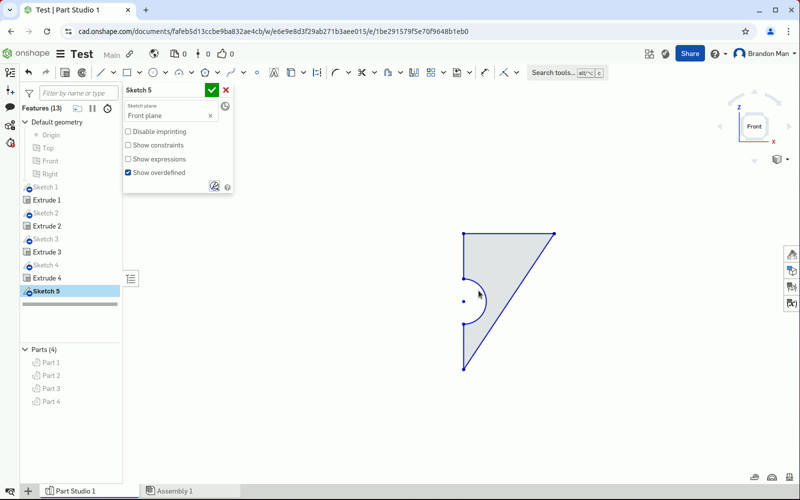
scroll(-6)
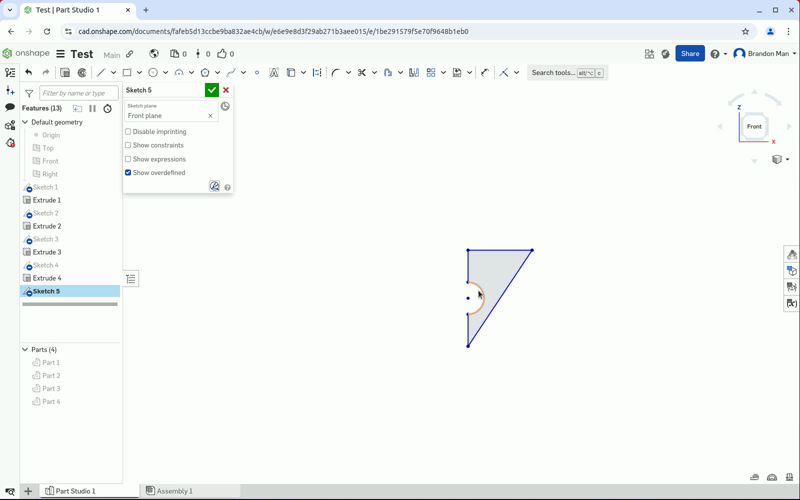
scroll(-6)
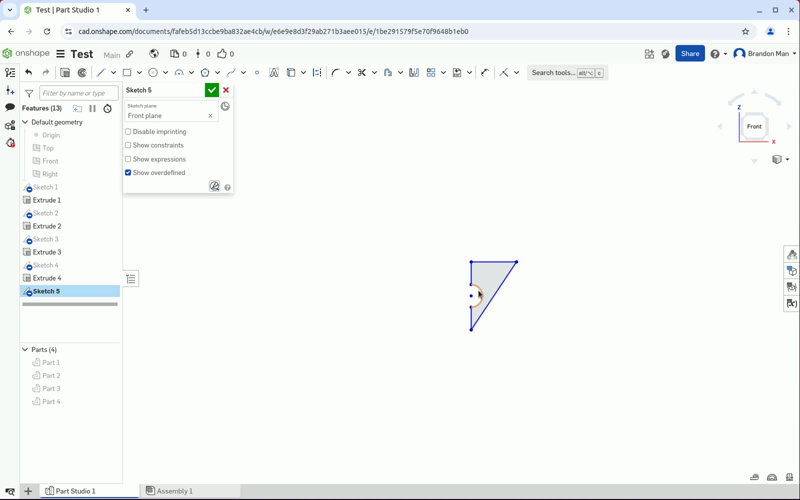
scroll(-6)
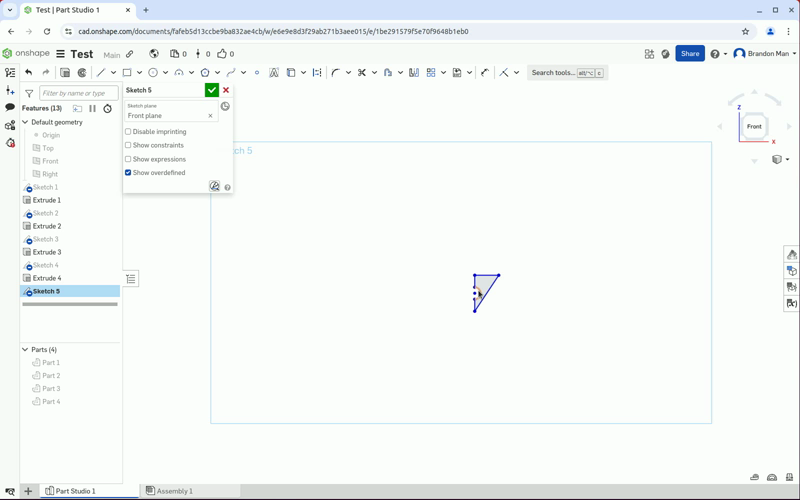
mouse_move(73, 352)
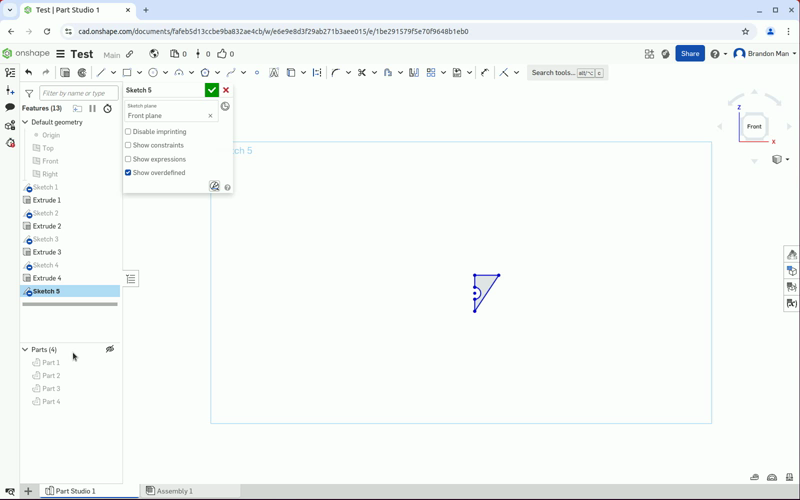
key(shift+y)
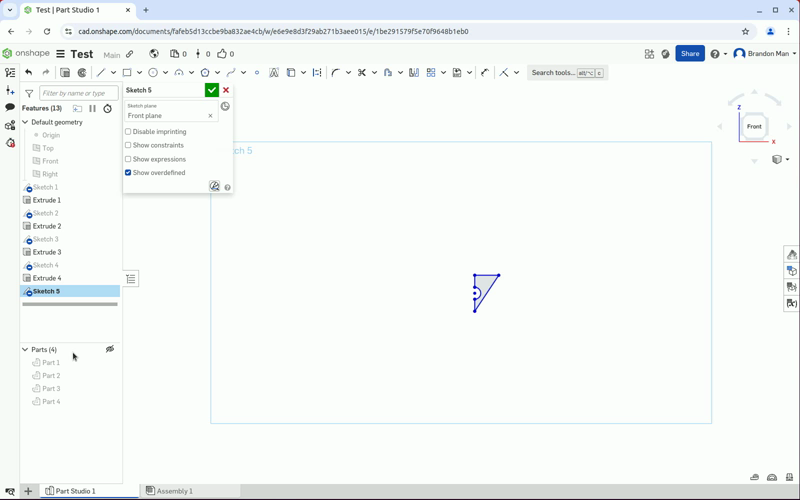
key(shift+e)
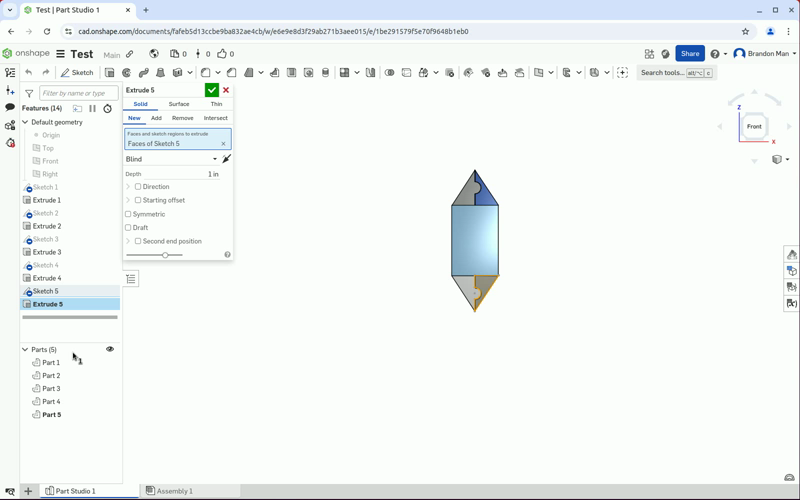
mouse_move(143, 106)
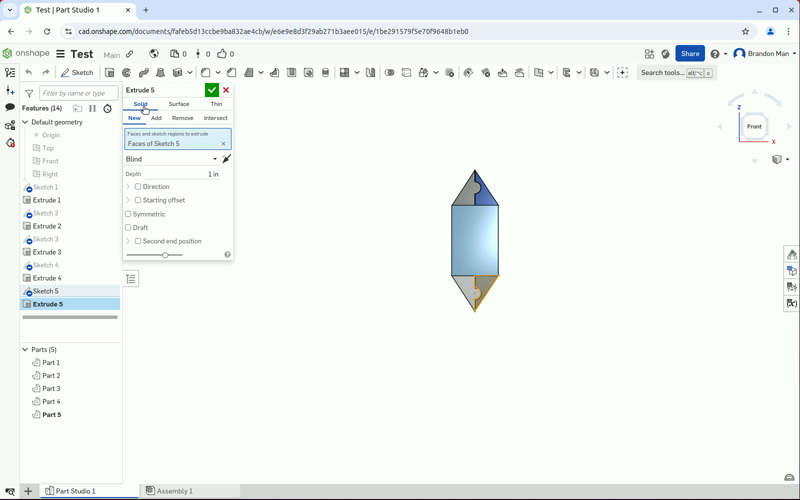
click(143, 106)
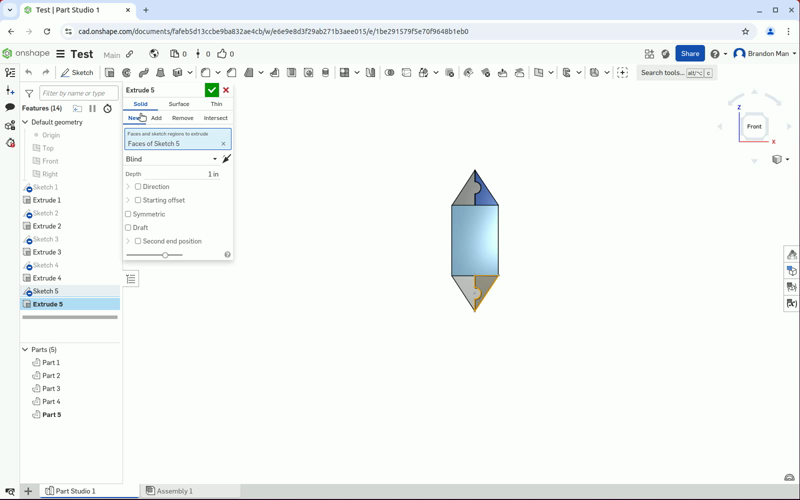
mouse_move(137, 120)
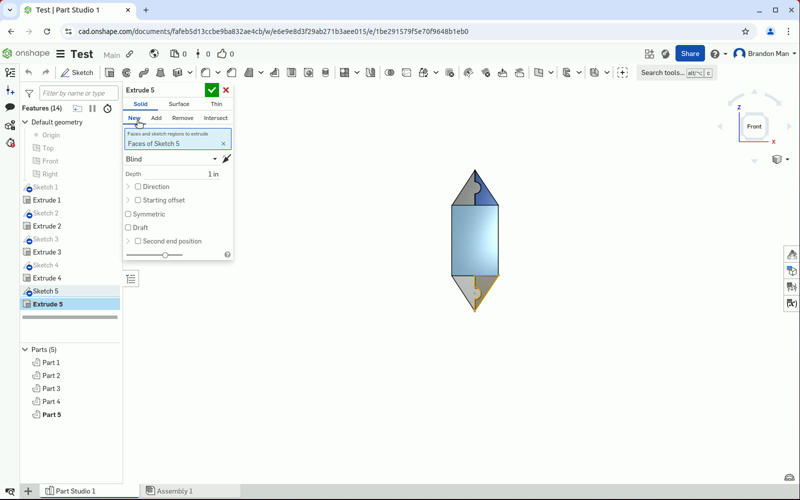
click(137, 120)
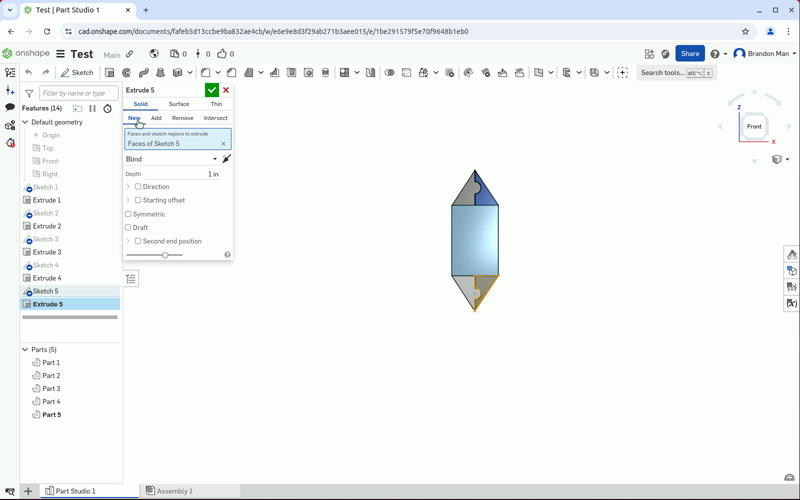
key(tab, 4)
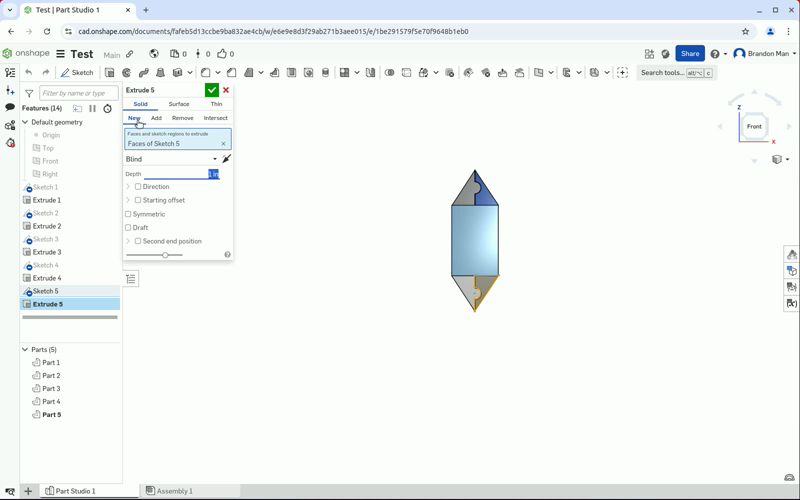
text(4.814)
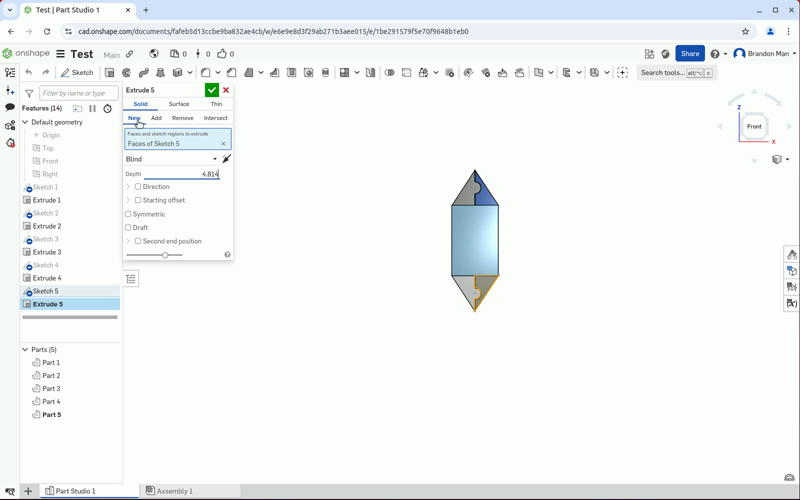
key(enter)
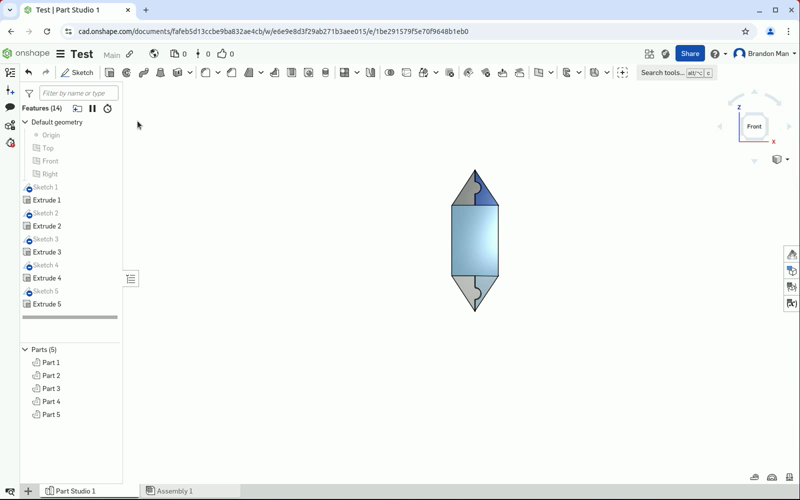
key(shift+h)
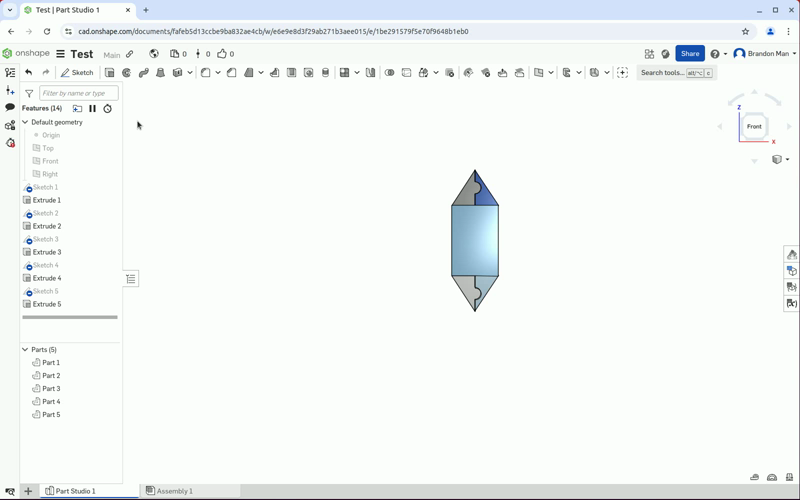
key(shift+h)
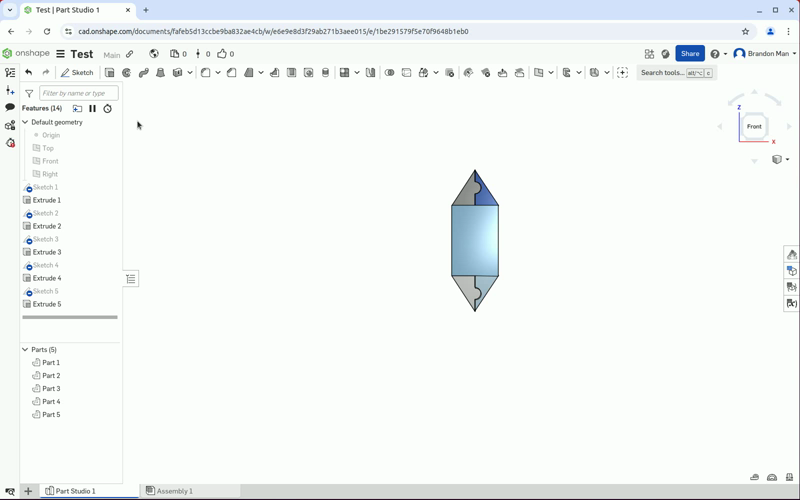
mouse_move(73, 189)
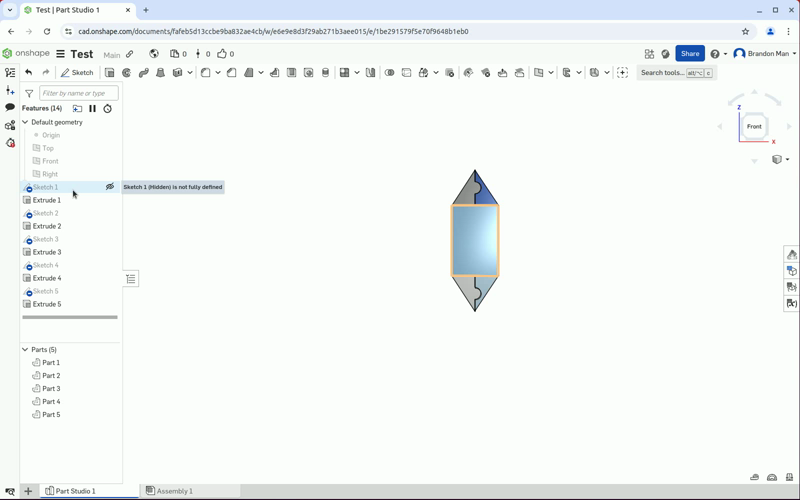
click(73, 189)
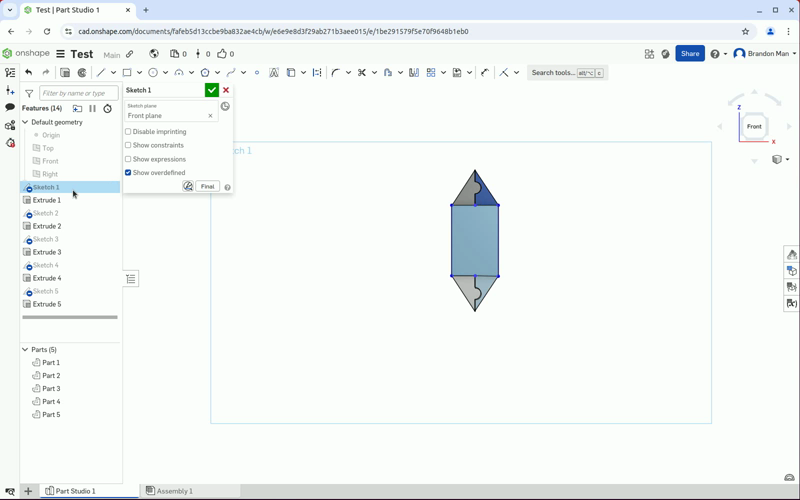
mouse_move(229, 92)
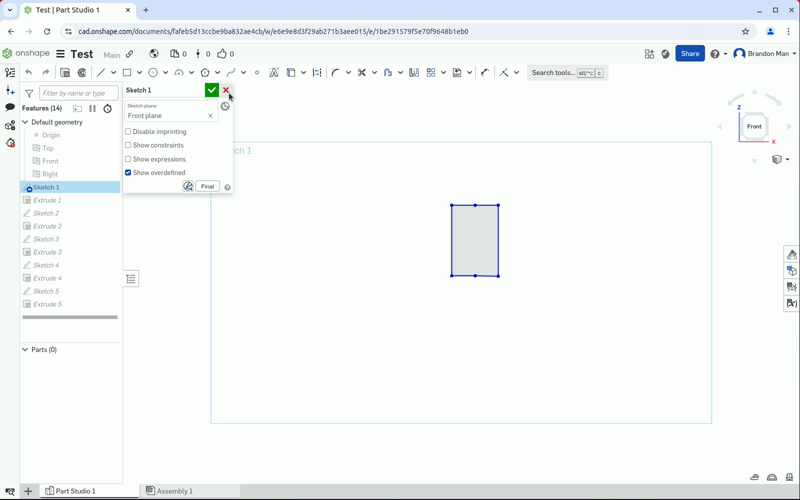
click(229, 92)
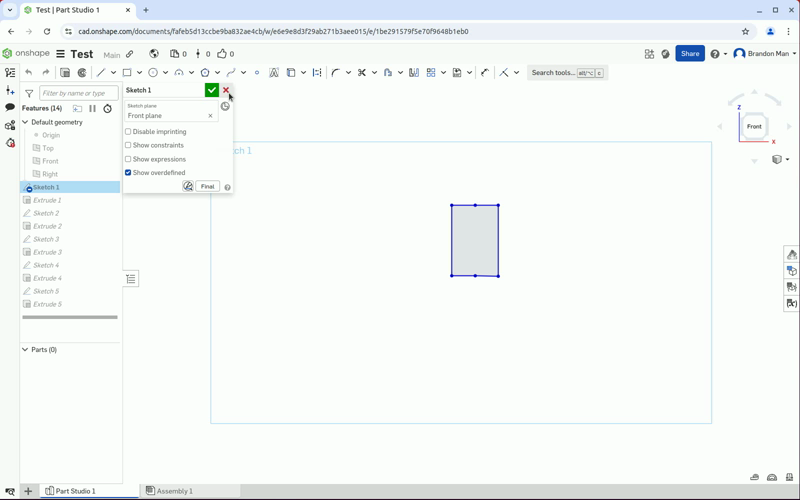
key(shift+s)
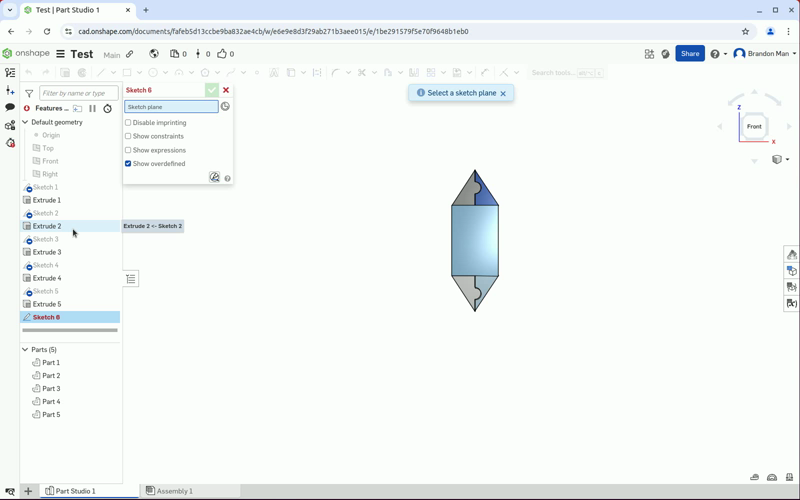
scroll(3)
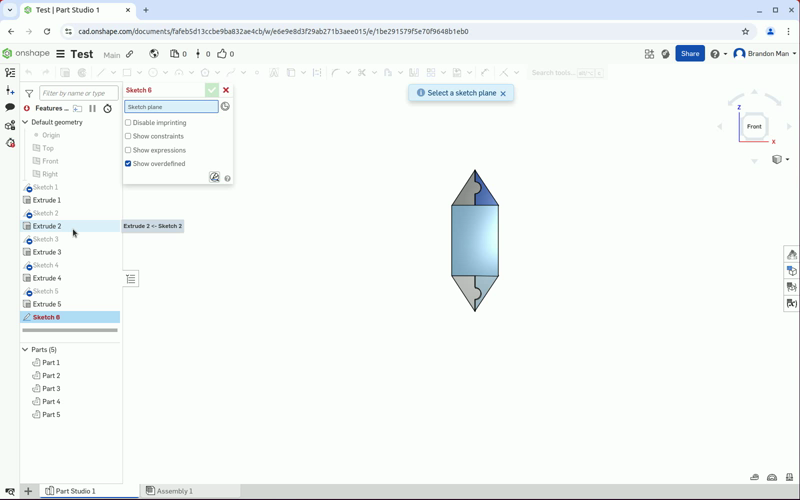
mouse_move(73, 163)
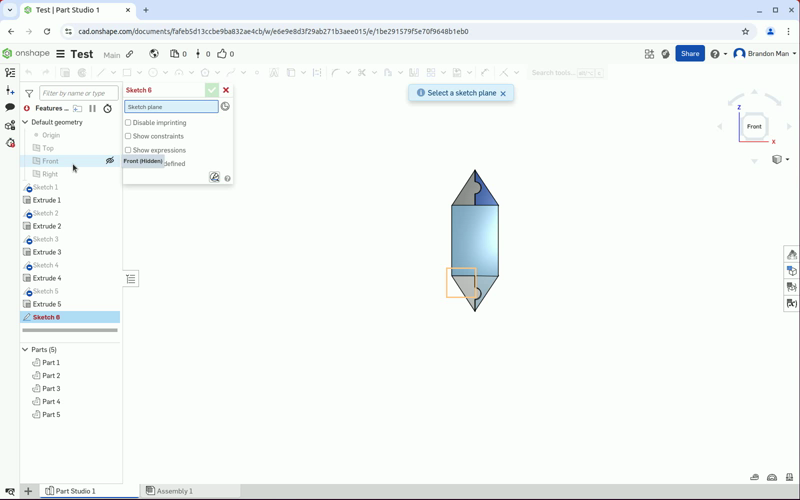
click(73, 163)
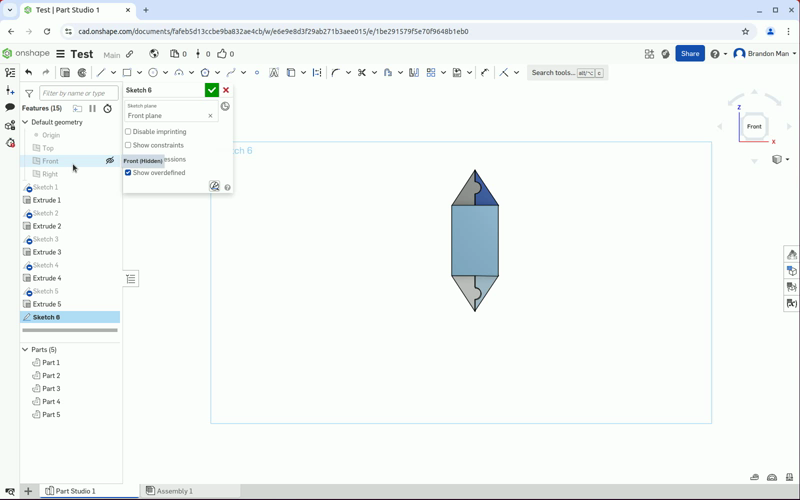
mouse_move(73, 352)
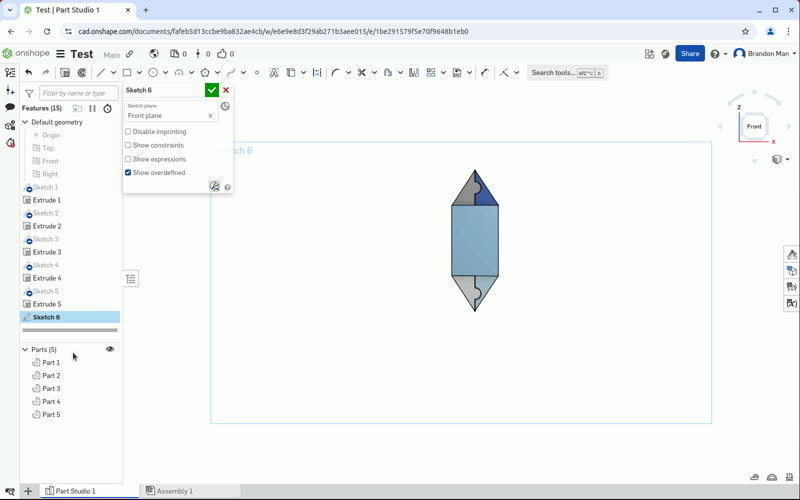
key(y)
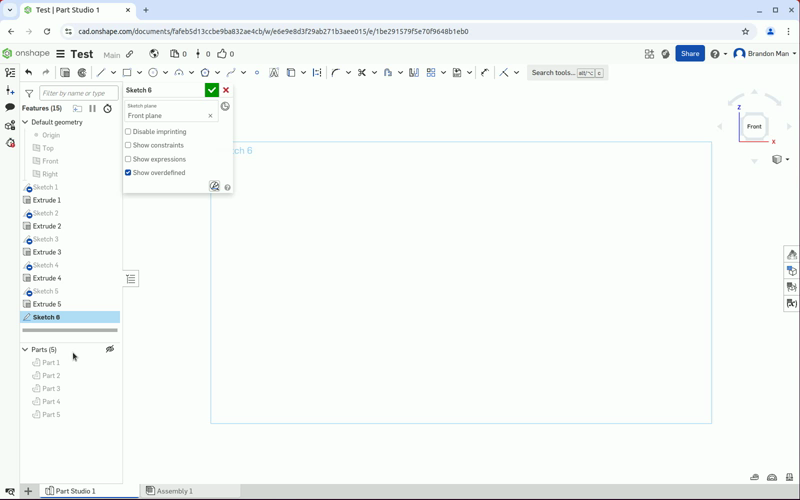
key(l)
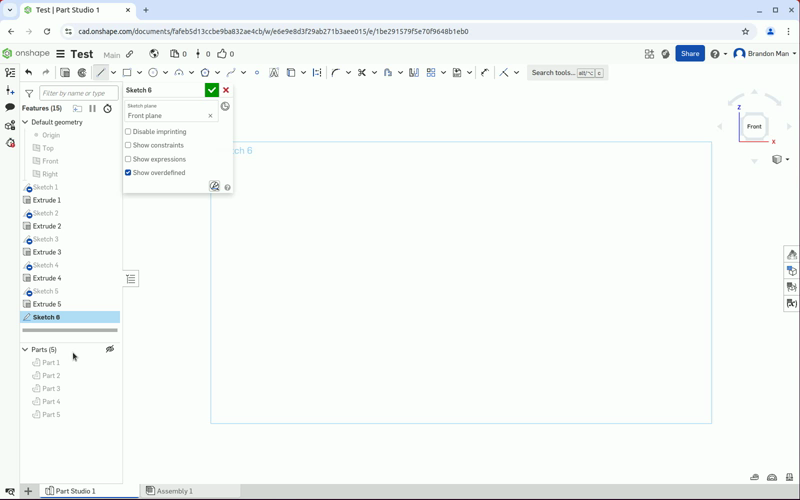
key_down(shift)
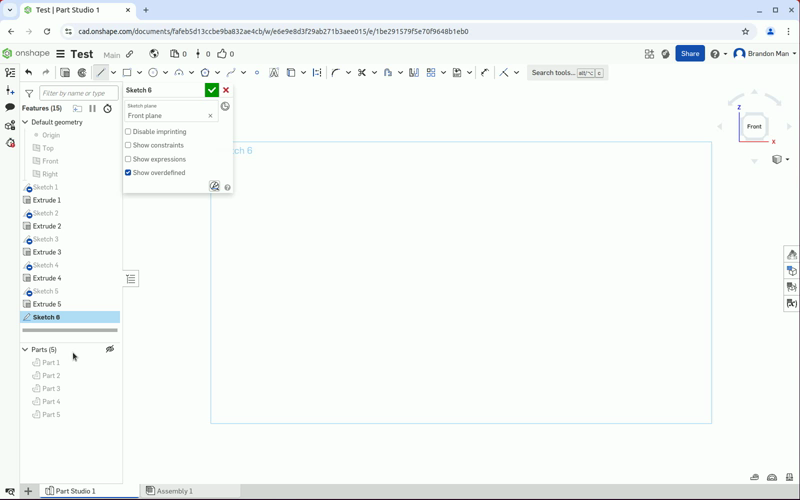
mouse_move(451, 275)
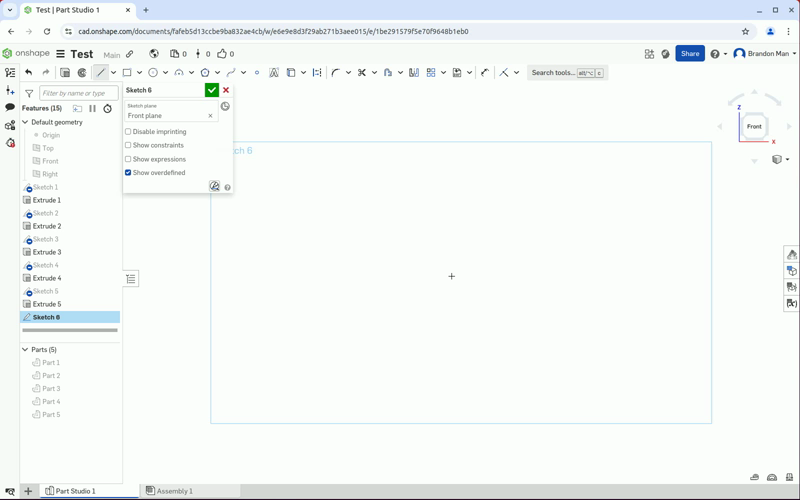
click(451, 275)
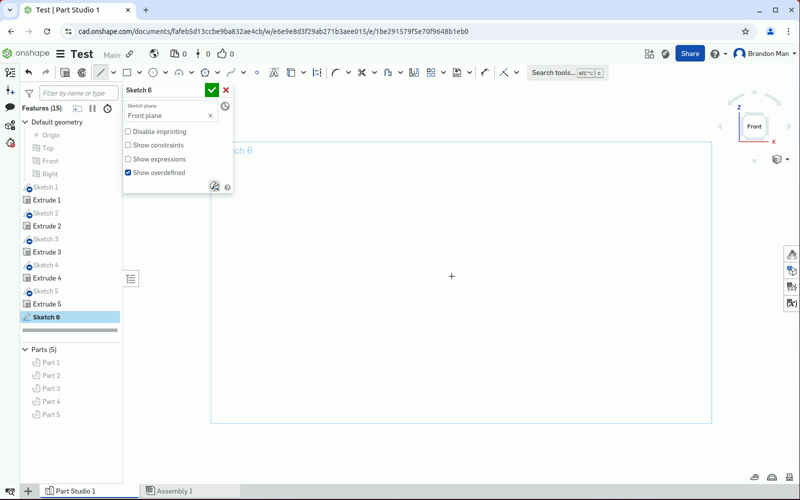
key_up(shift)
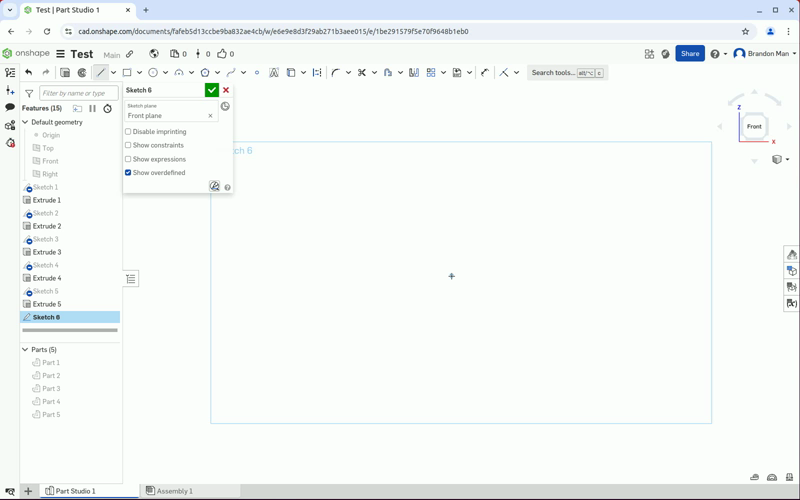
key_down(shift)
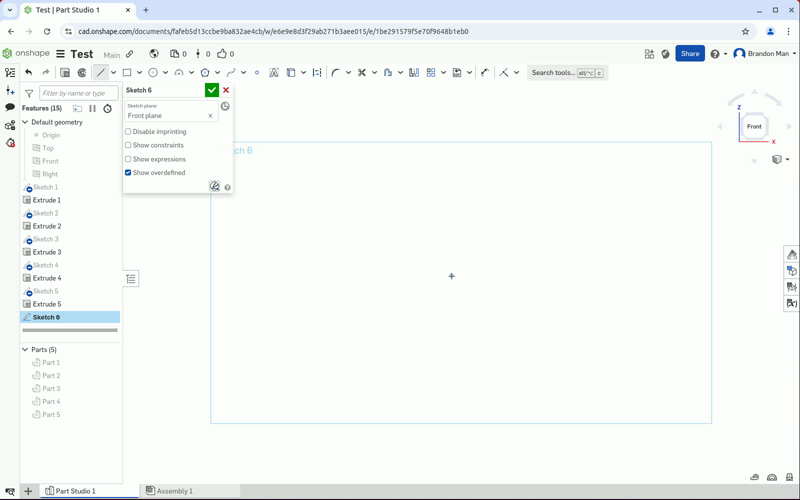
mouse_move(481, 275)
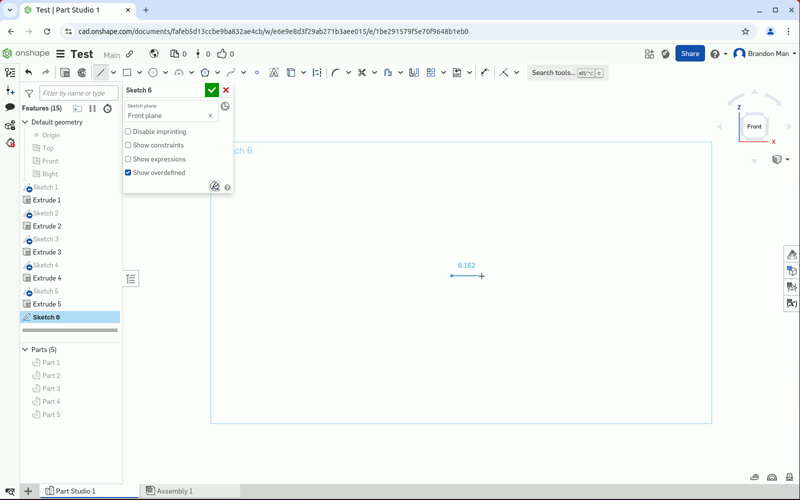
mouse_move(475, 275)
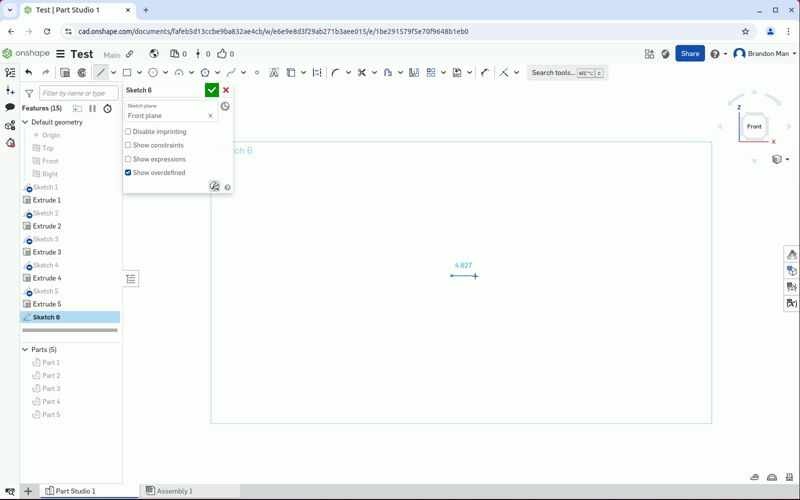
click(475, 275)
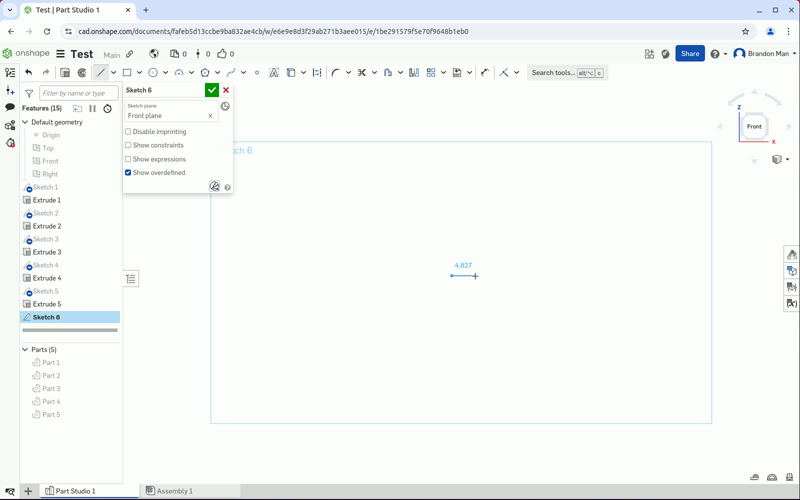
key_up(shift)
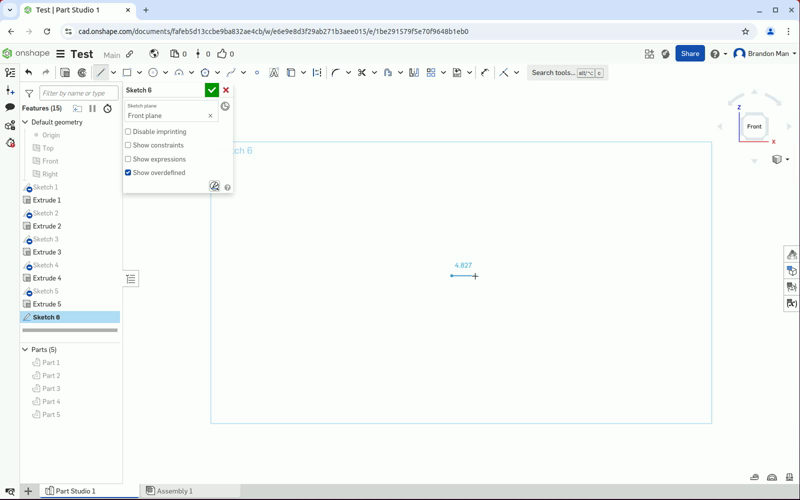
key_down(shift)
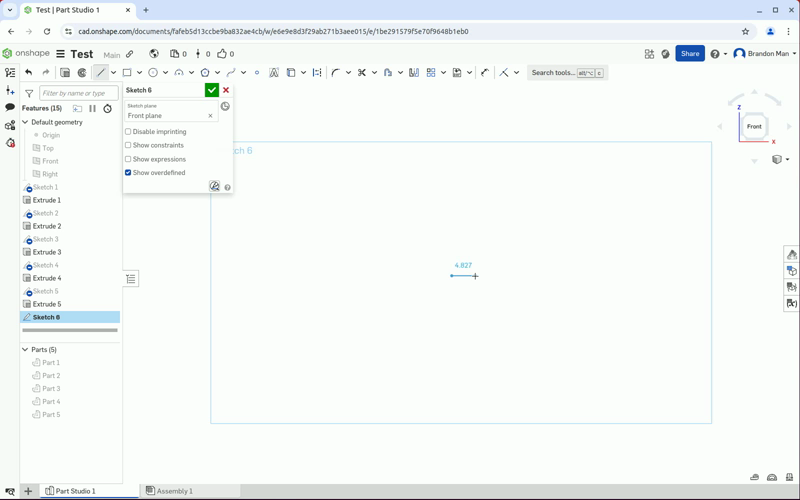
mouse_move(505, 275)
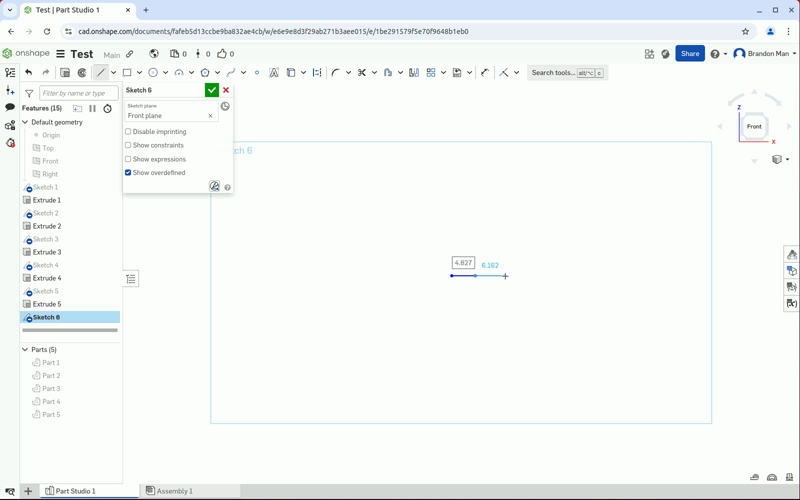
mouse_move(498, 276)
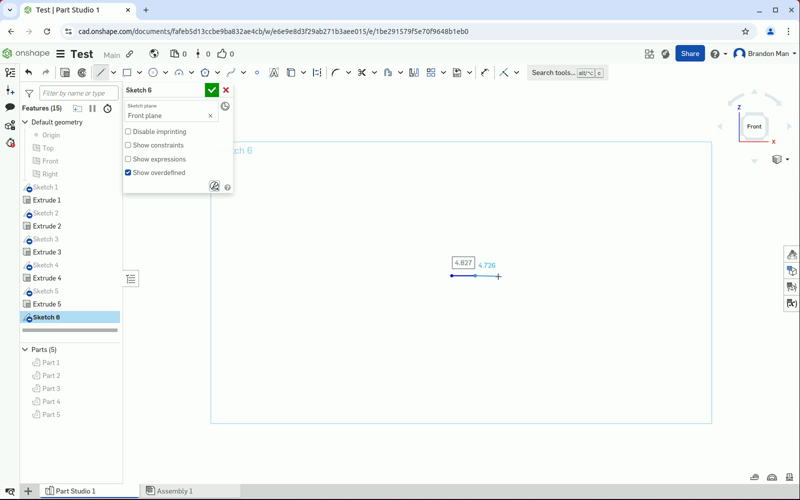
click(498, 276)
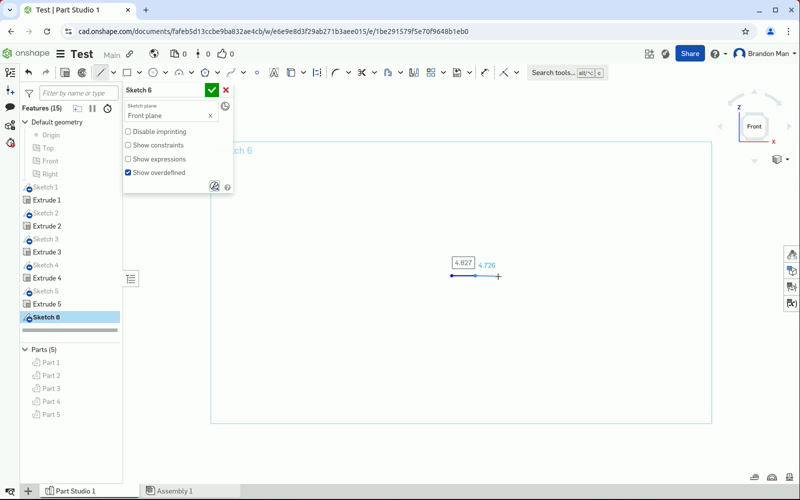
key_up(shift)
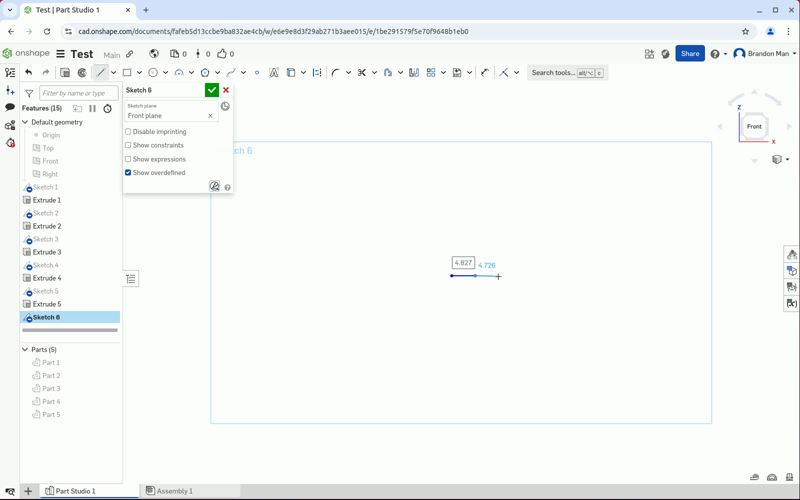
key_down(shift)
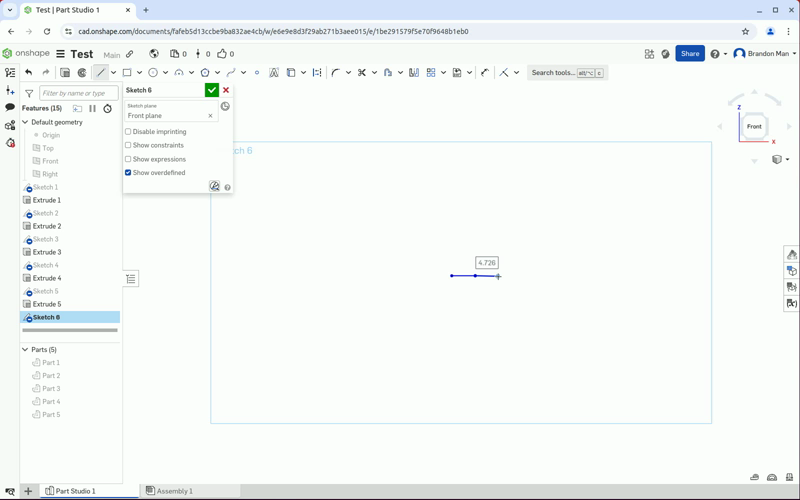
mouse_move(498, 205)
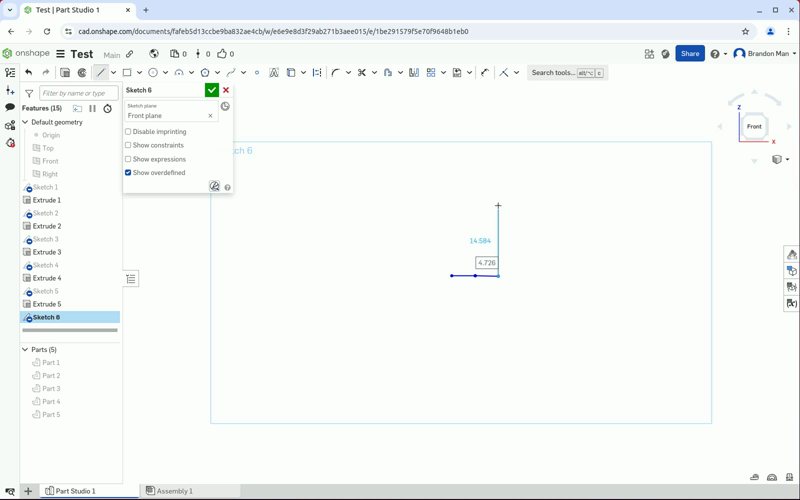
click(498, 205)
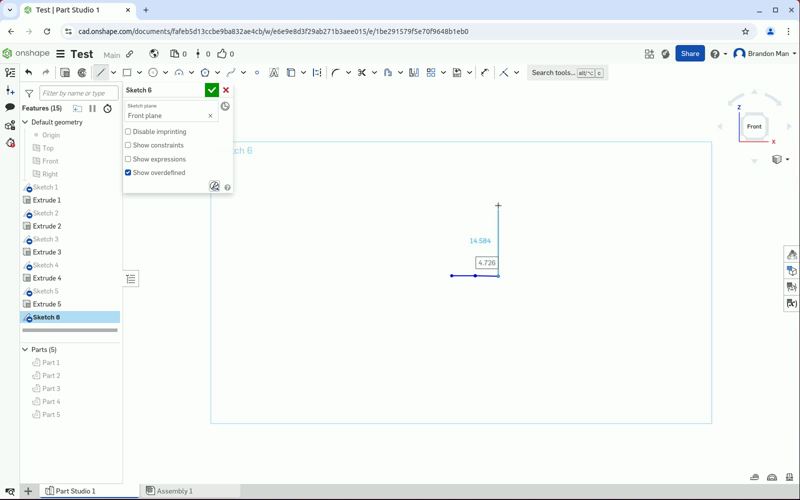
key_up(shift)
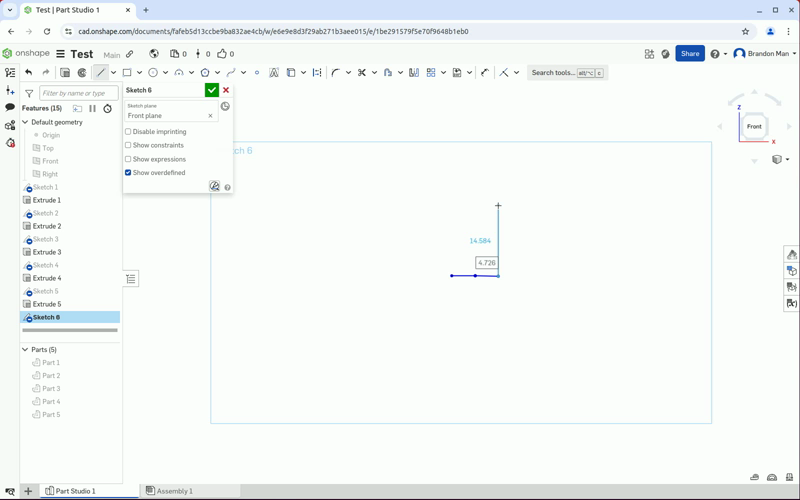
key_down(shift)
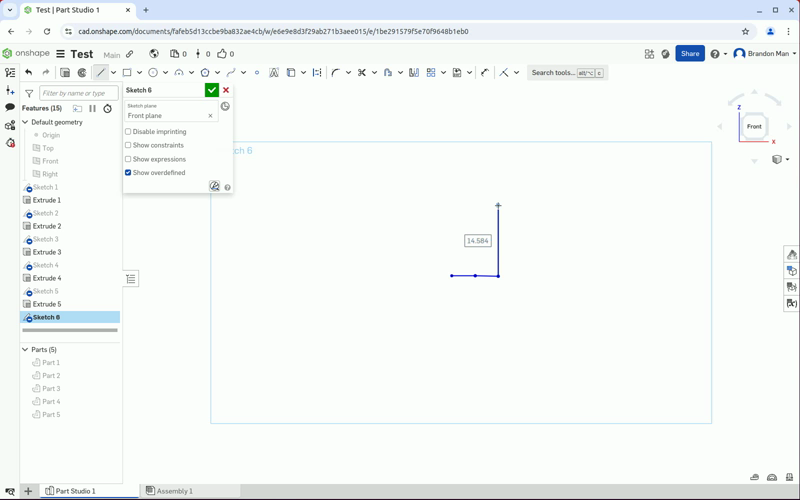
mouse_move(528, 205)
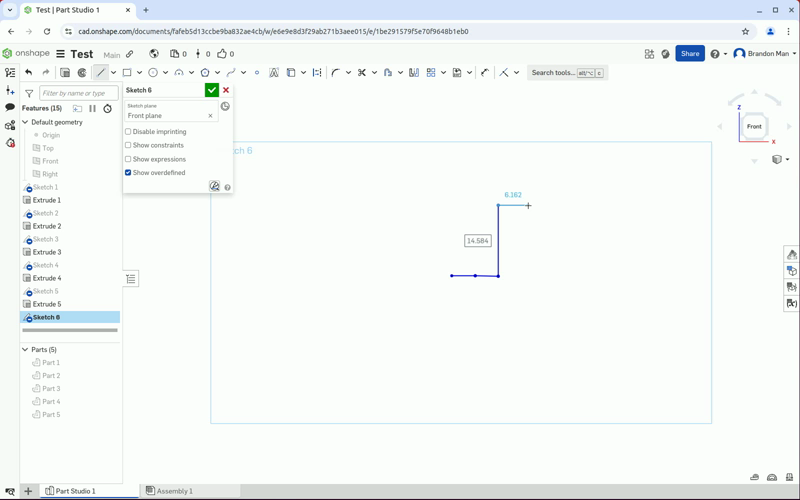
mouse_move(475, 205)
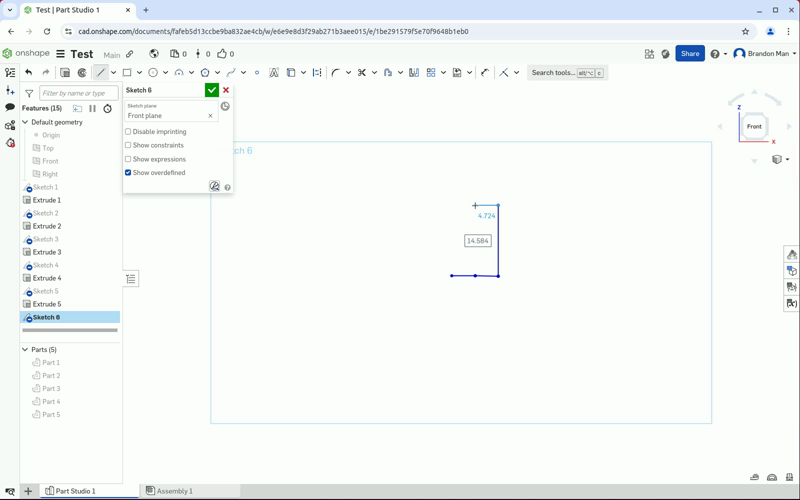
click(475, 205)
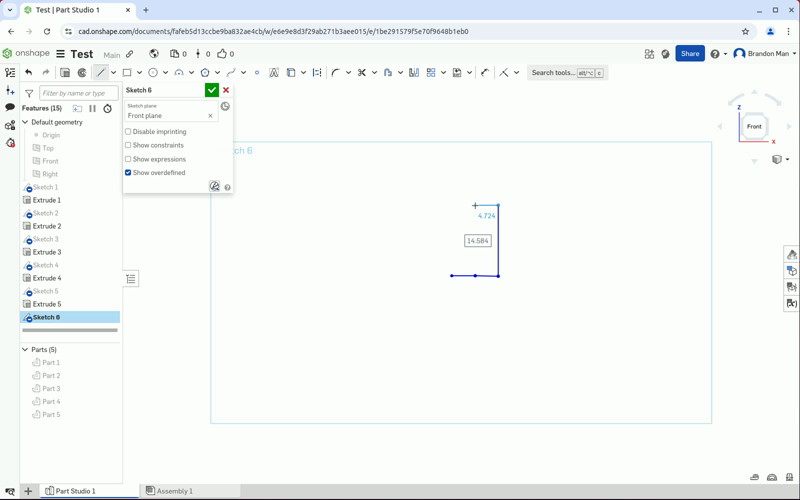
key_up(shift)
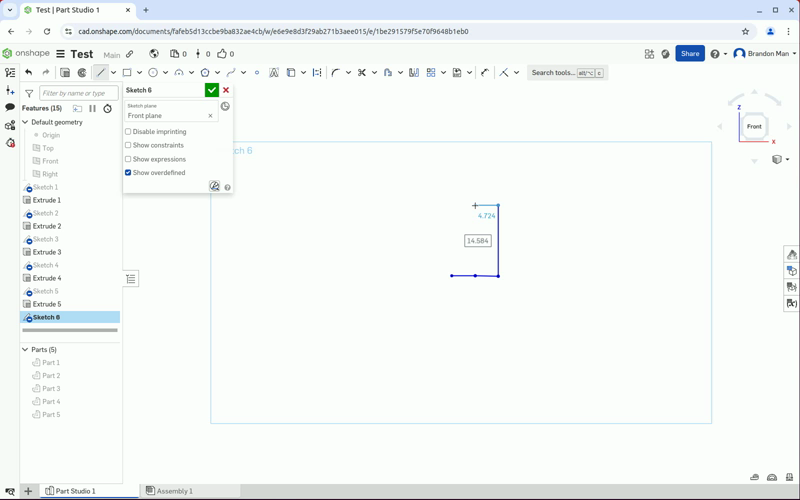
key_down(shift)
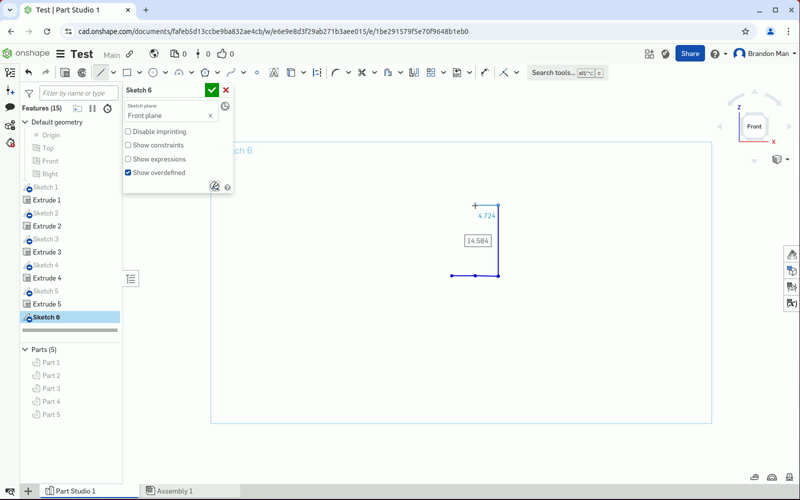
mouse_move(505, 205)
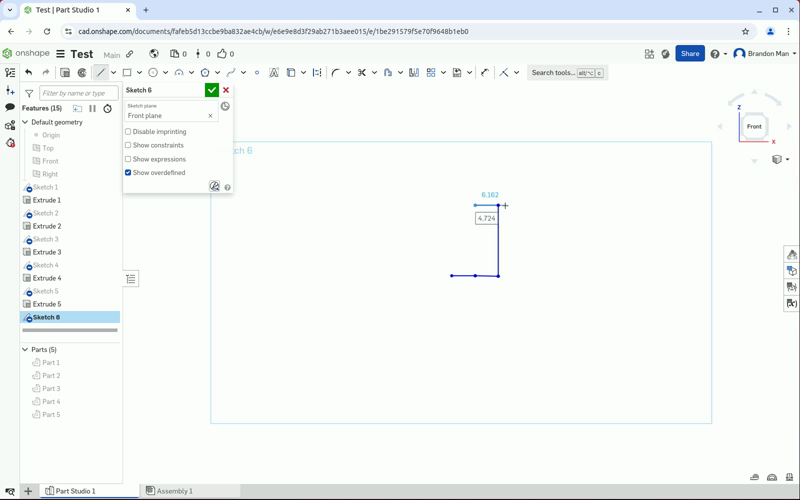
mouse_move(451, 205)
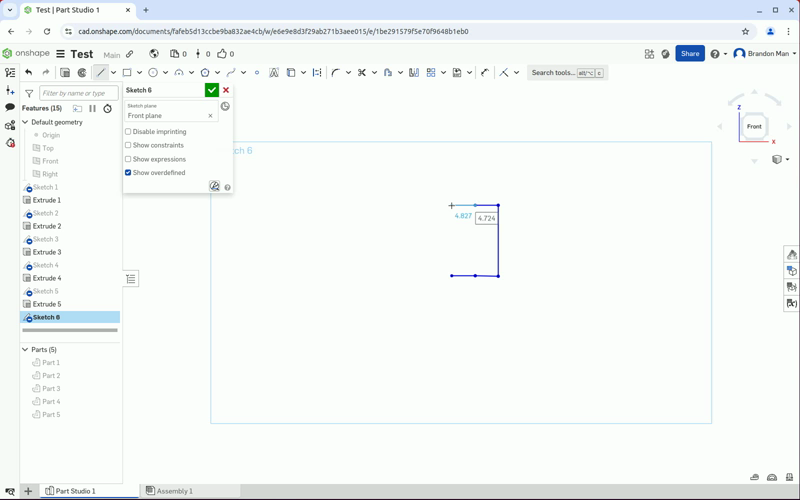
click(451, 205)
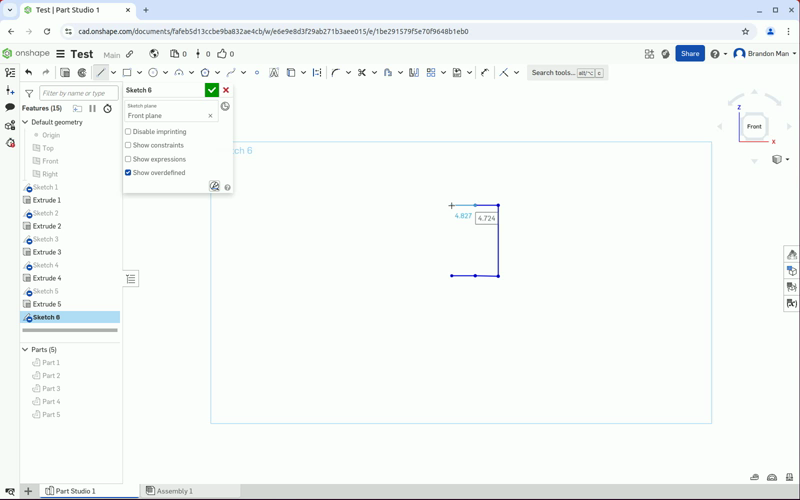
key_up(shift)
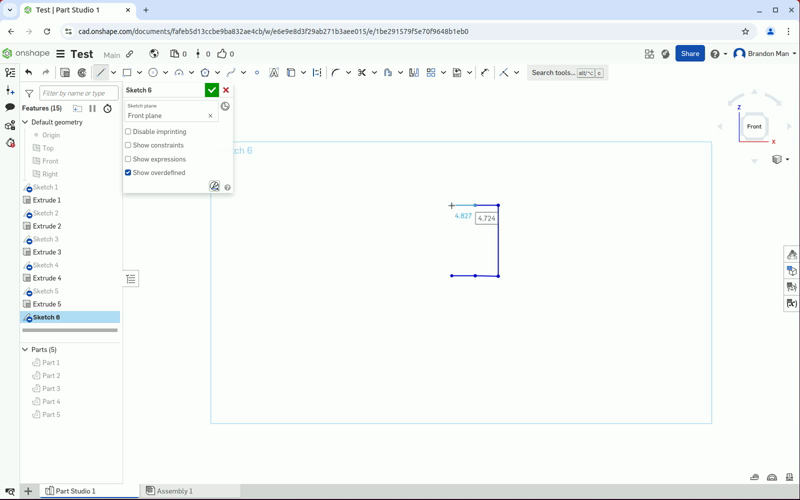
key_down(shift)
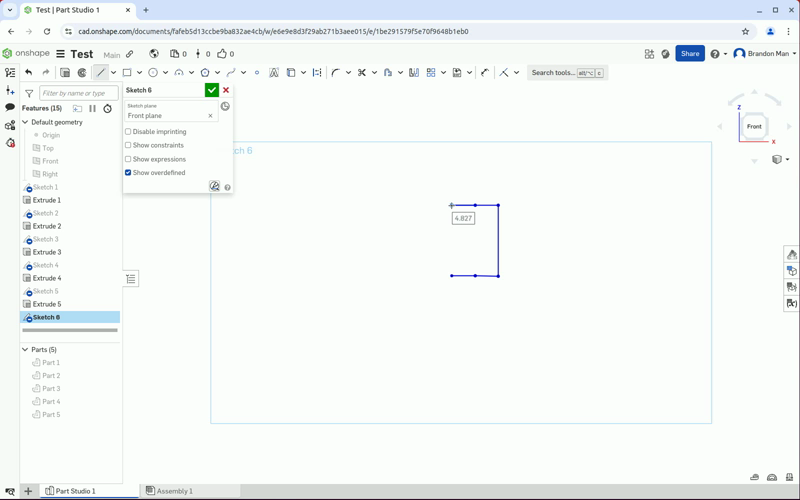
mouse_move(451, 275)
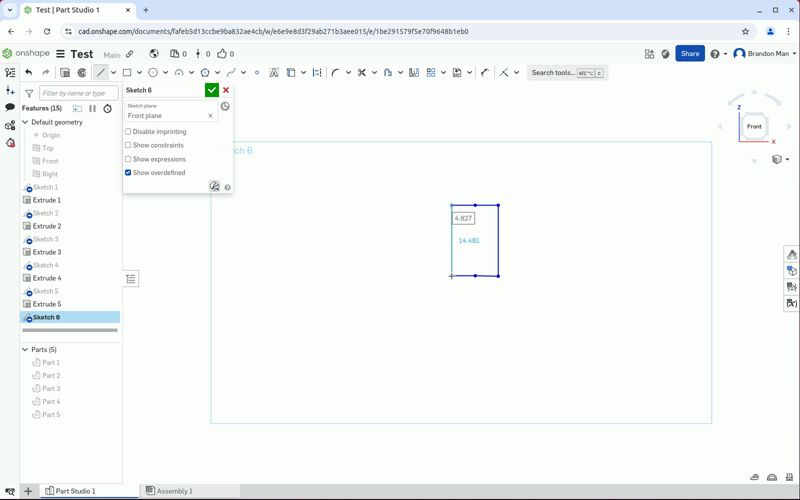
key_up(shift)
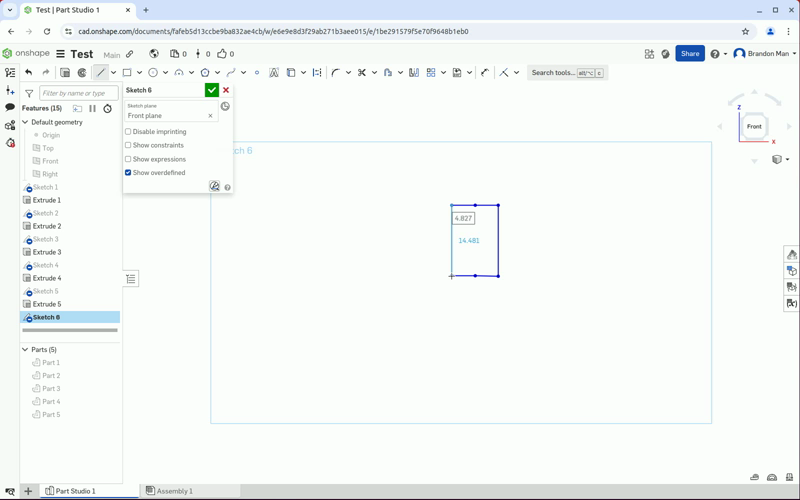
click(451, 275)
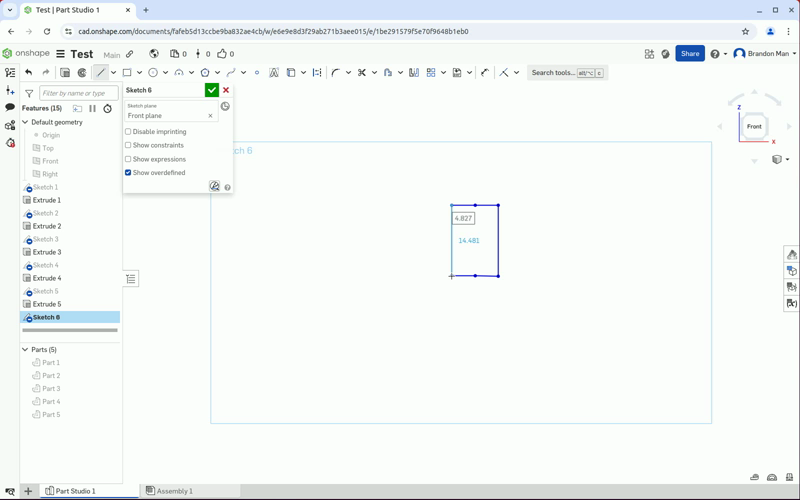
key(esc)
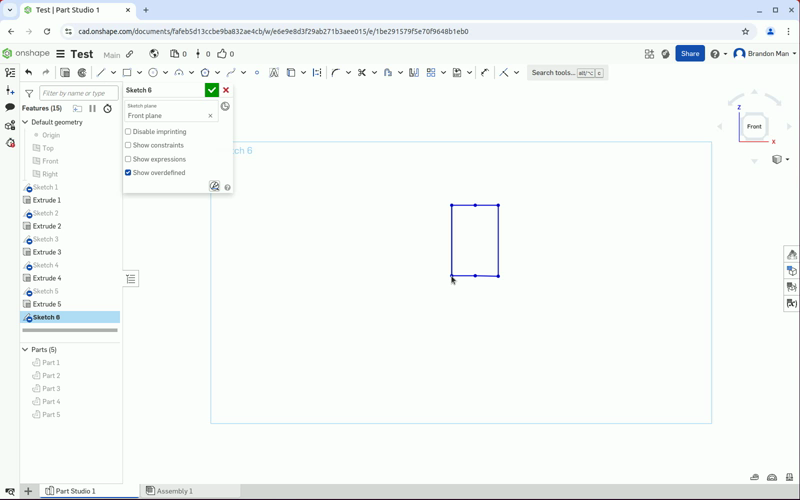
mouse_move(479, 260)
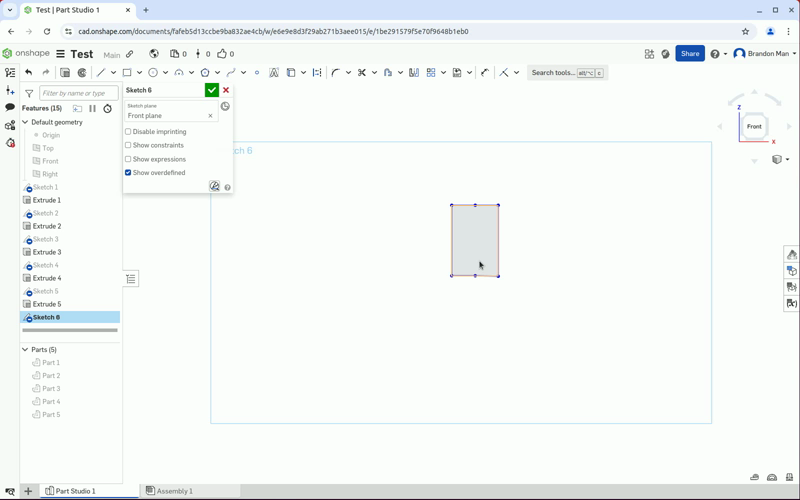
click(479, 260)
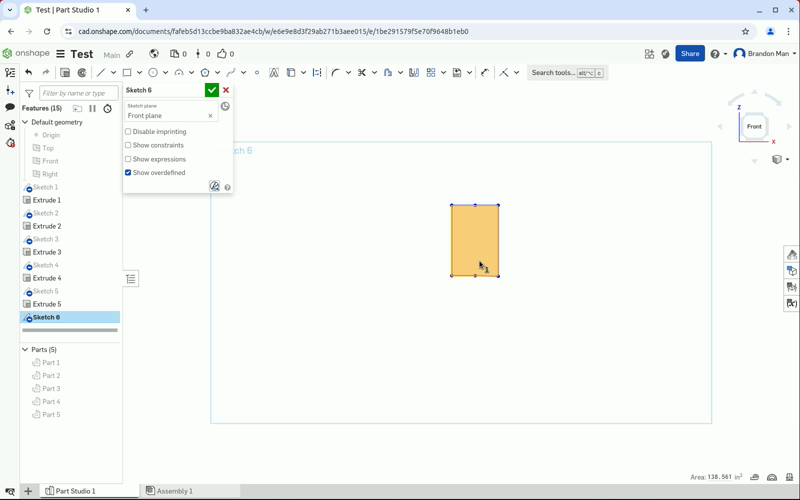
mouse_move(73, 352)
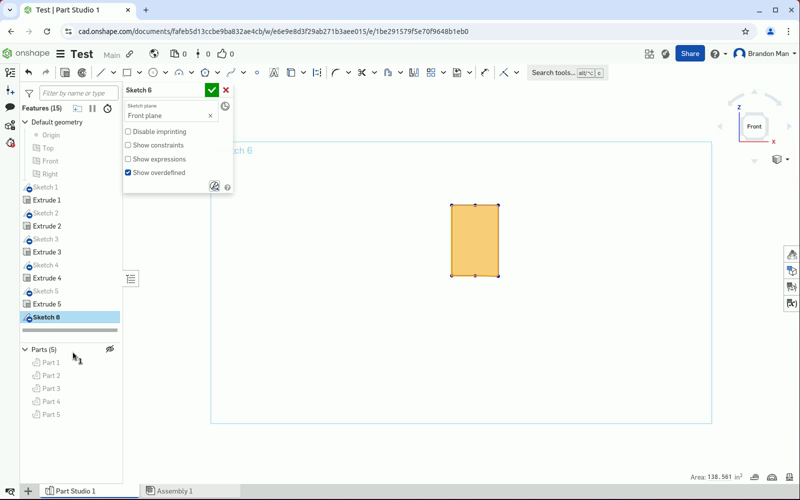
key(shift+y)
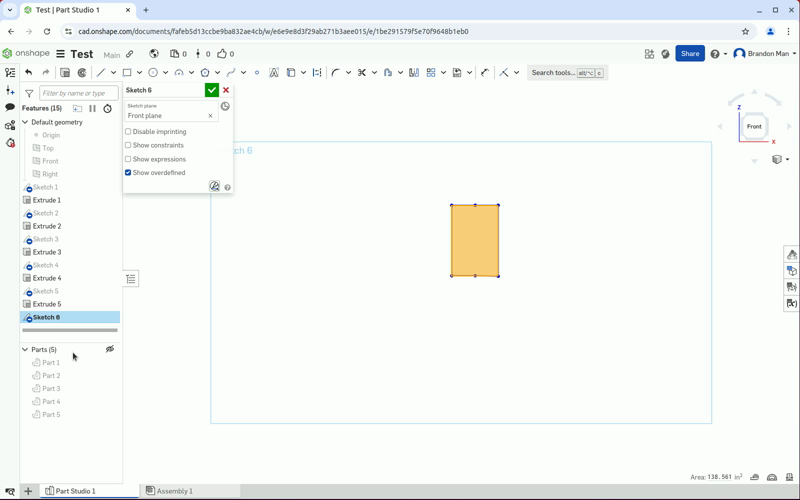
key(shift+e)
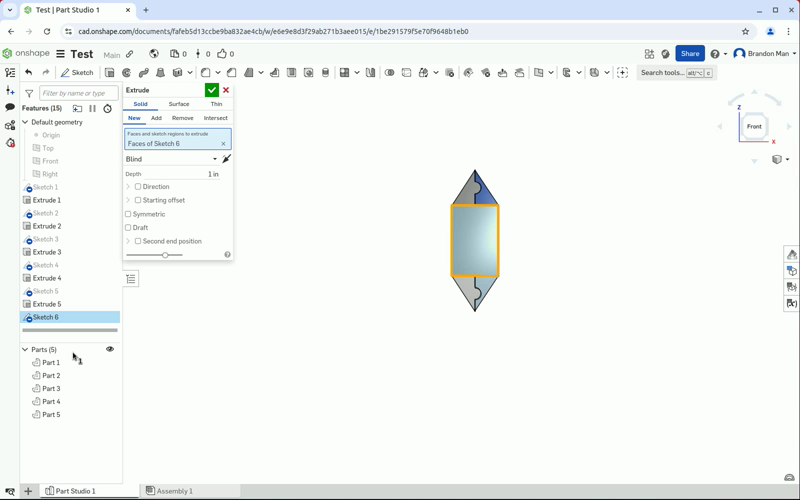
mouse_move(143, 106)
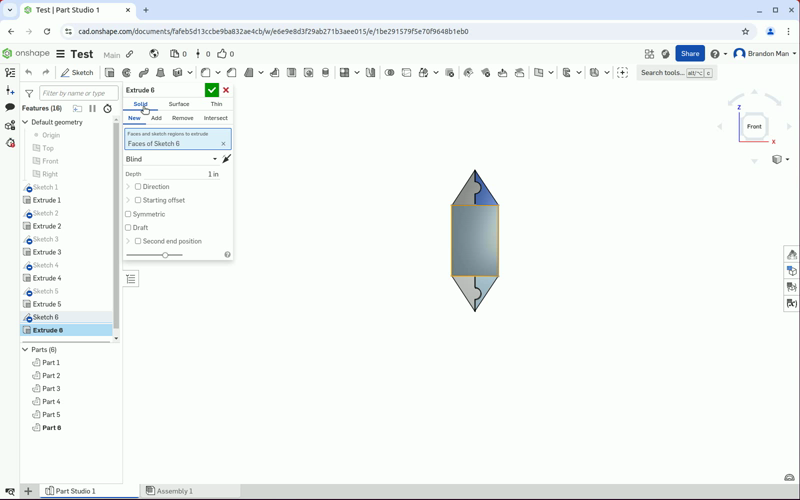
click(143, 106)
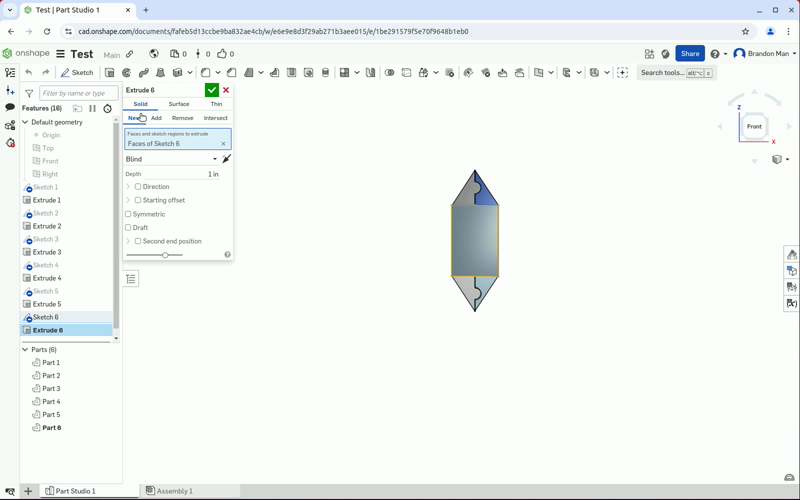
mouse_move(137, 120)
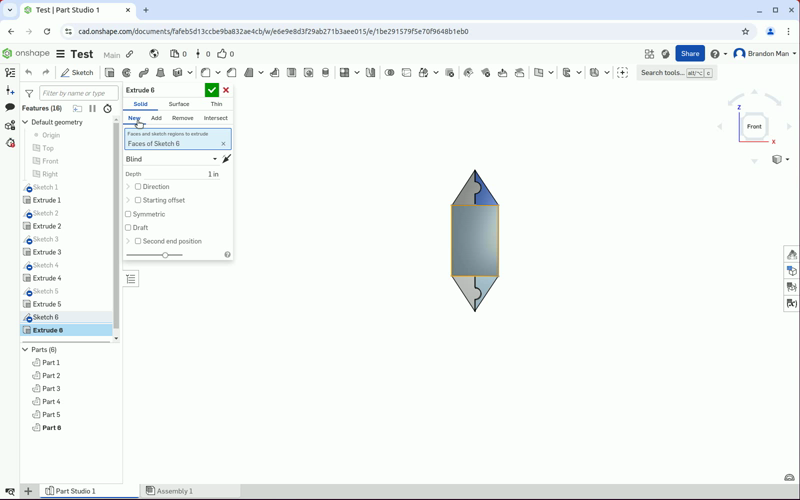
click(137, 120)
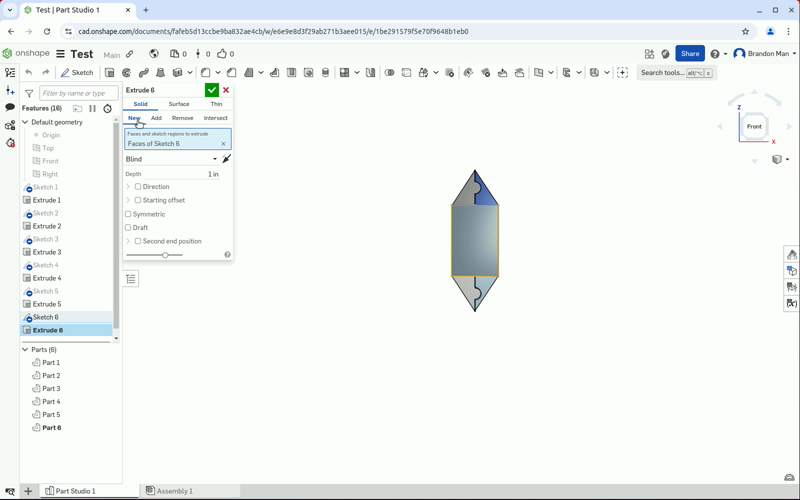
key(tab, 4)
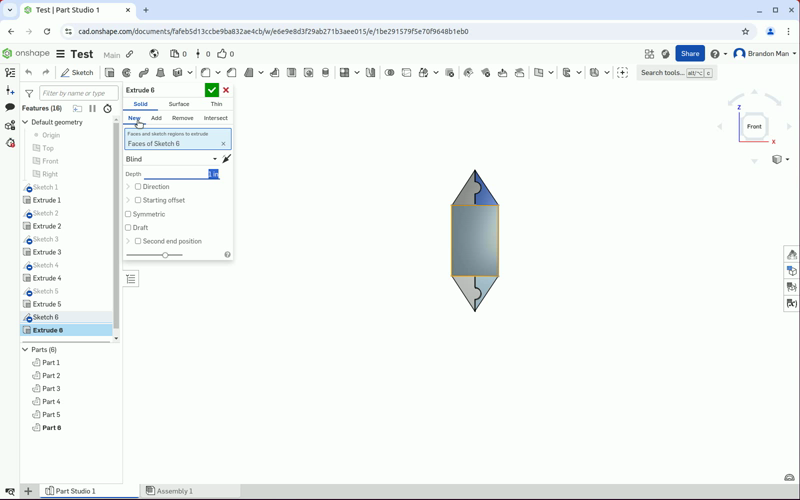
text(4.814)
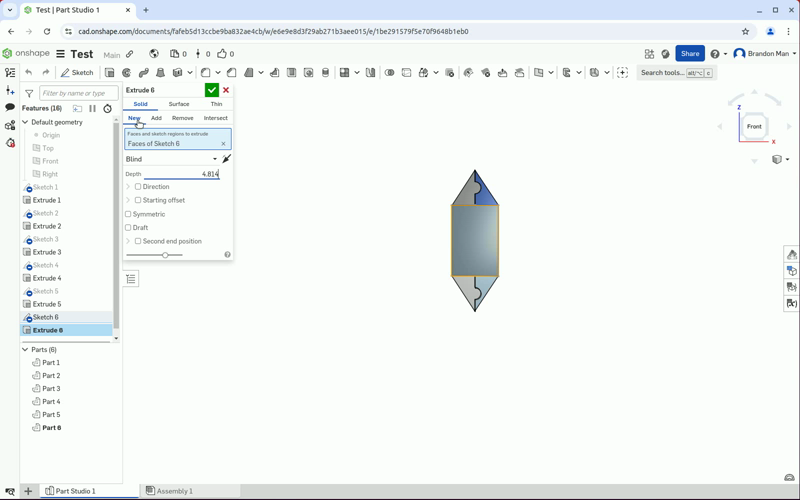
key(enter)
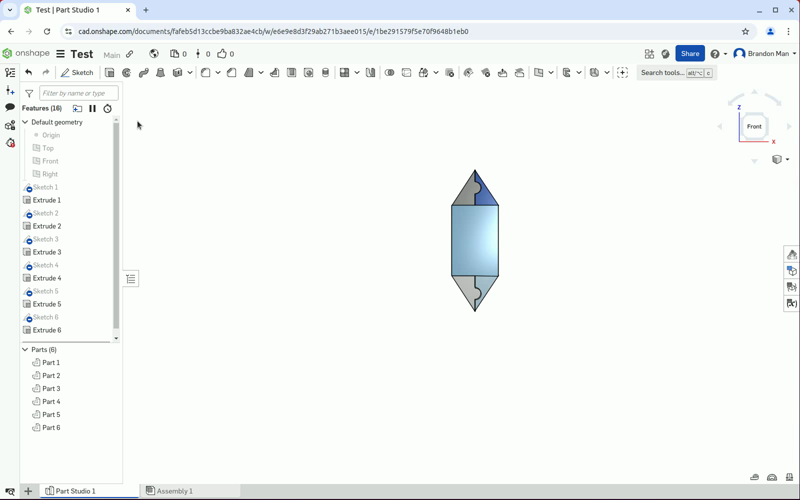
key(shift+h)
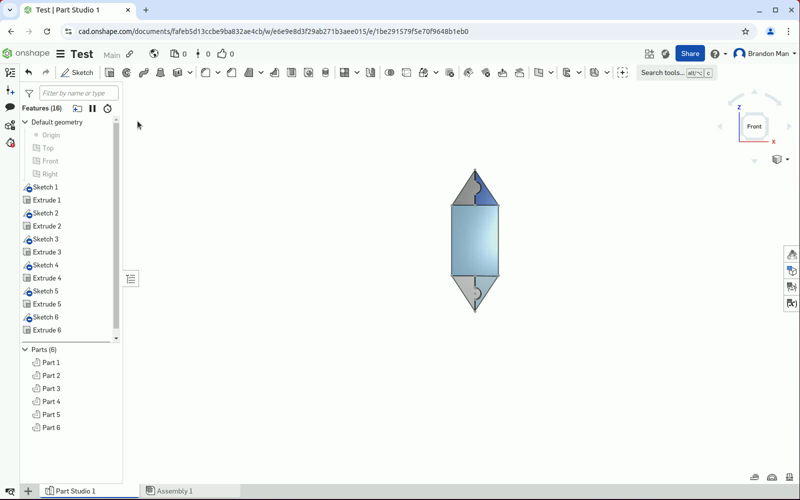
key(shift+h)
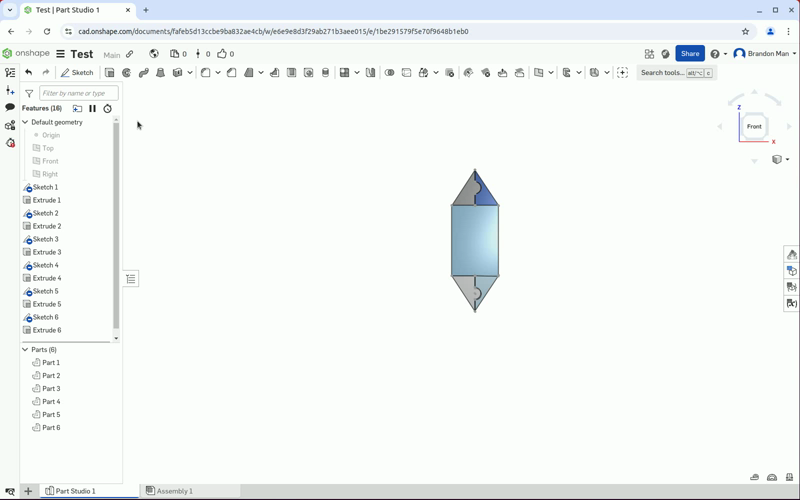
key(shift+7)
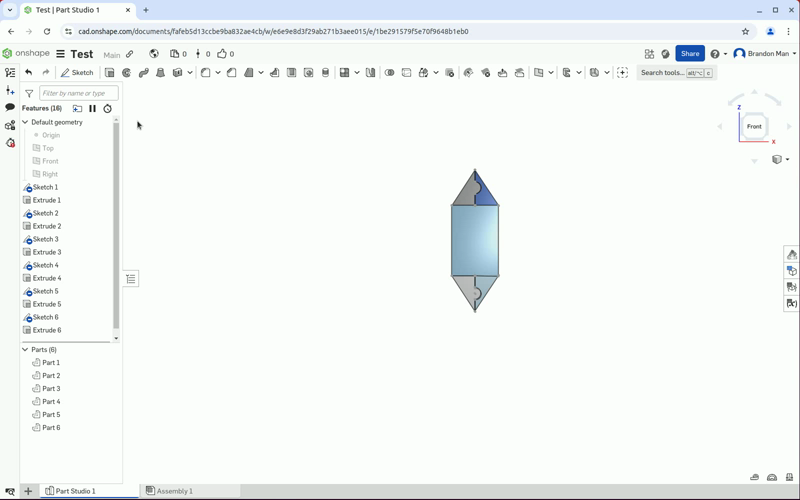
key(left, 2)
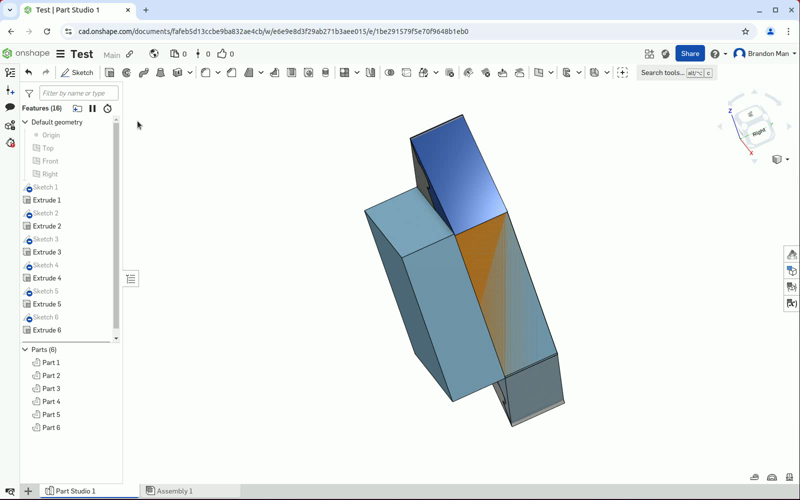
key(down, 2)
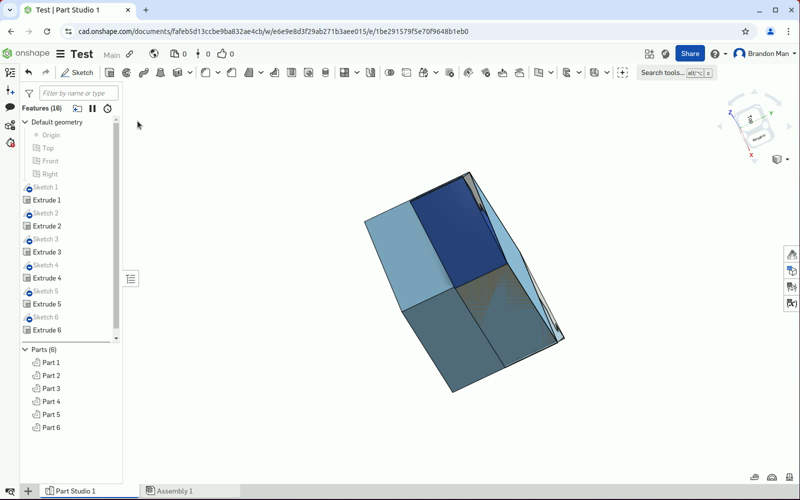
key(up, 2)
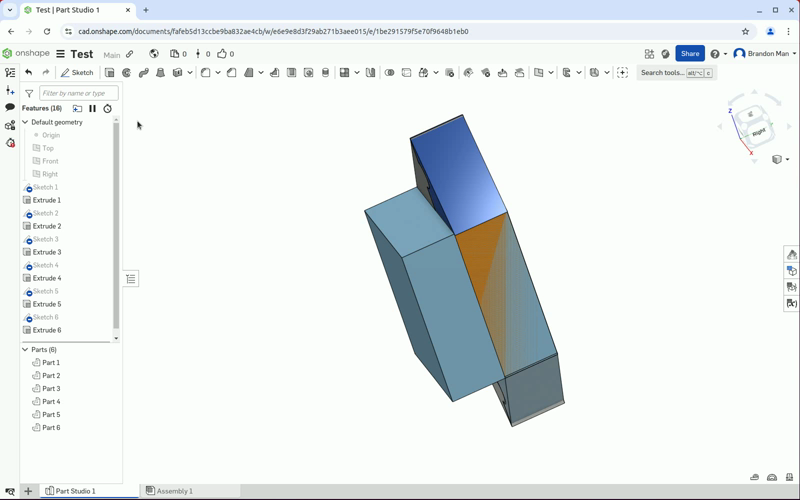
key(right, 2)
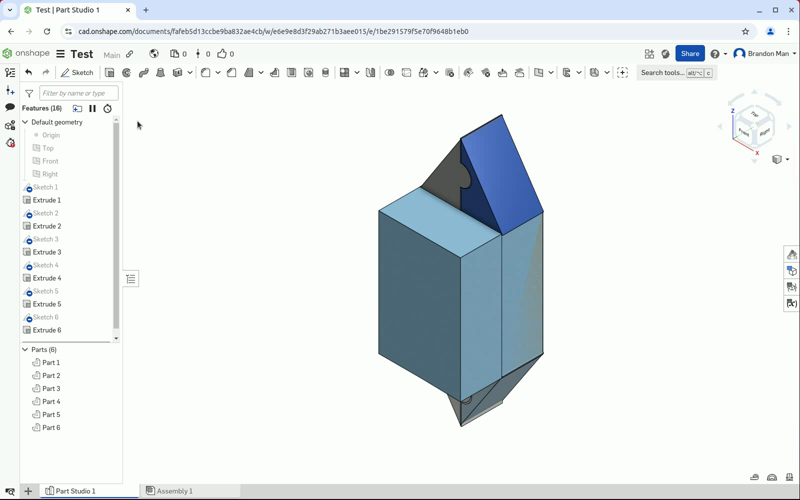
mouse_move(69, 189)
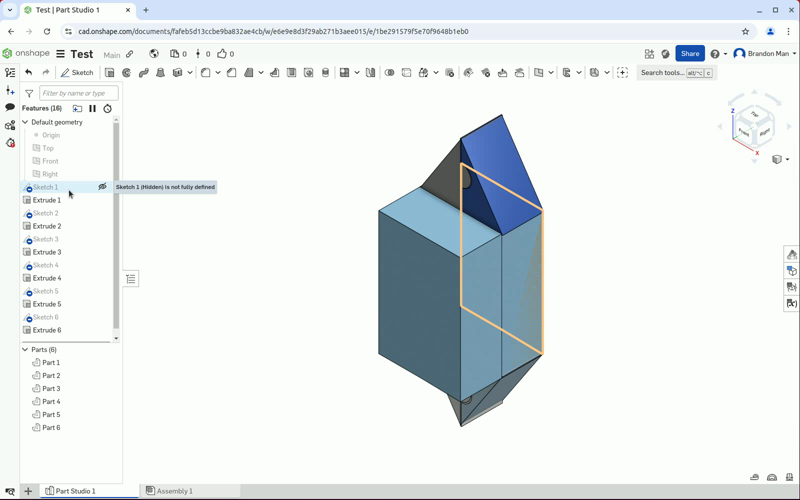
click(69, 189)